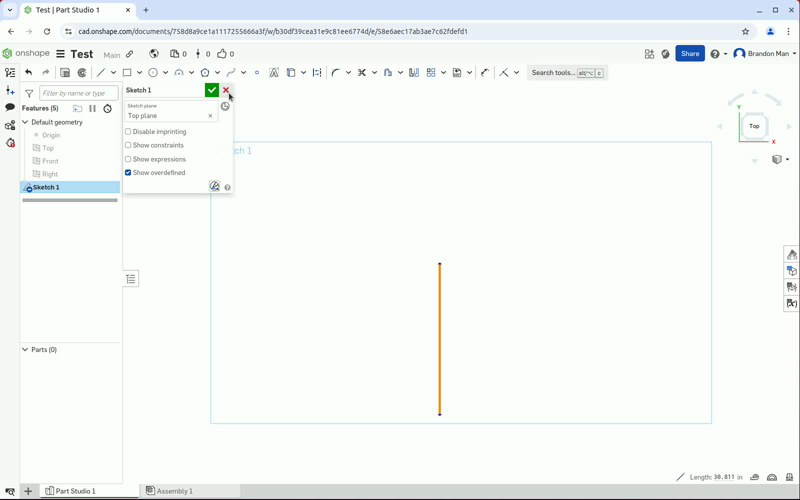
key(shift+h)
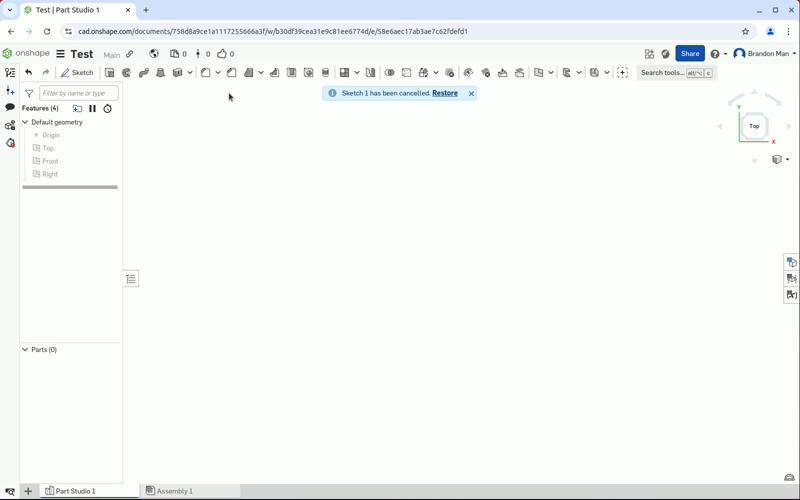
mouse_move(73, 352)
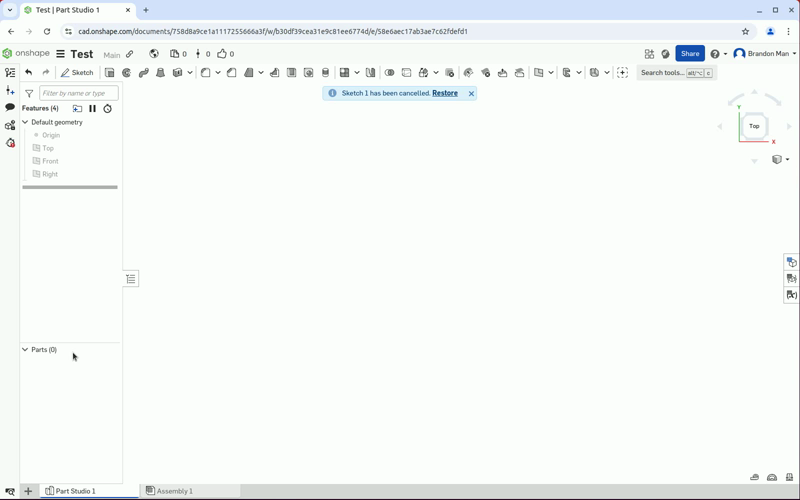
key(y)
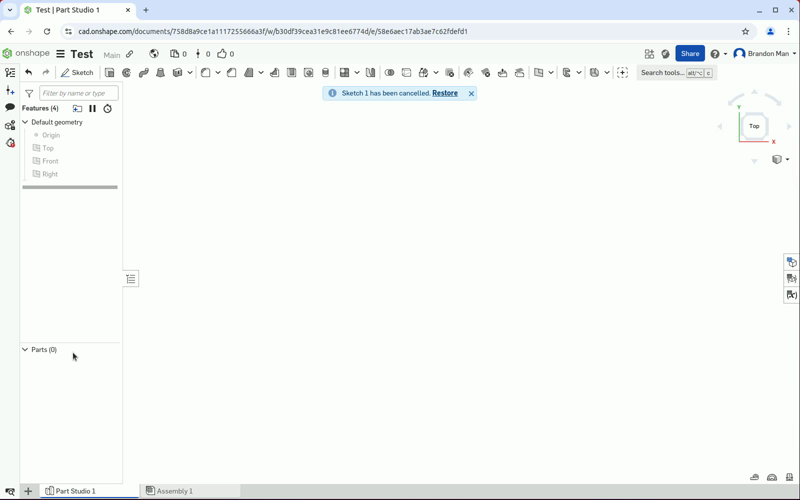
key(shift+p)
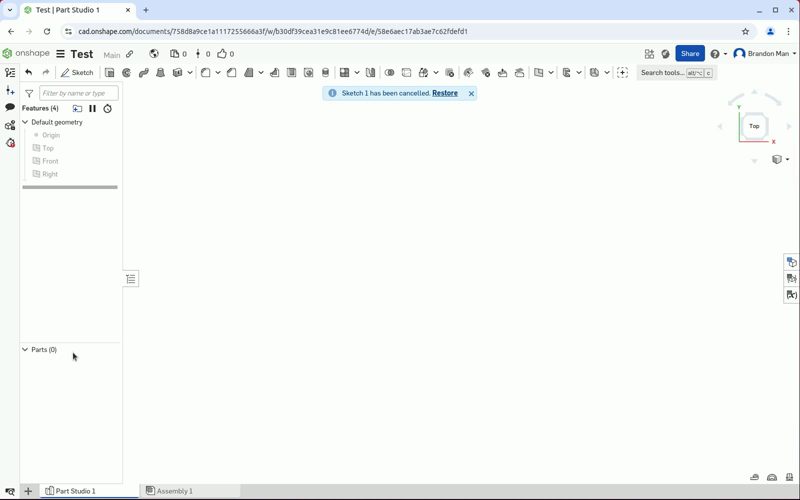
key(space)
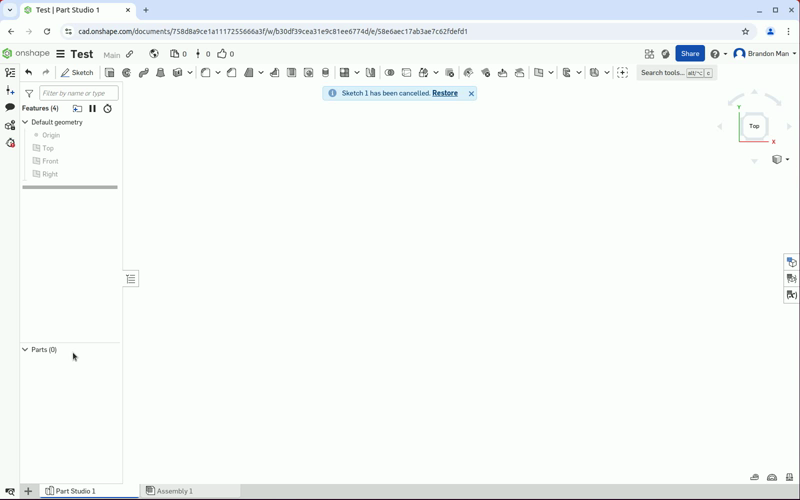
key_down(shift)
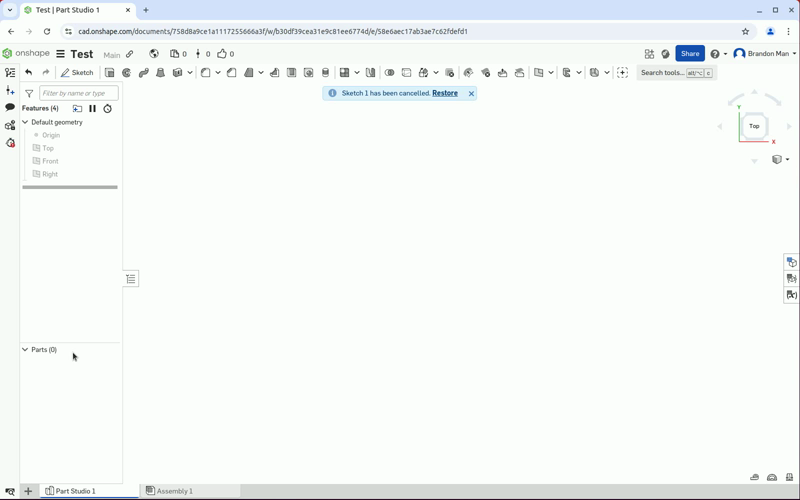
key(up)
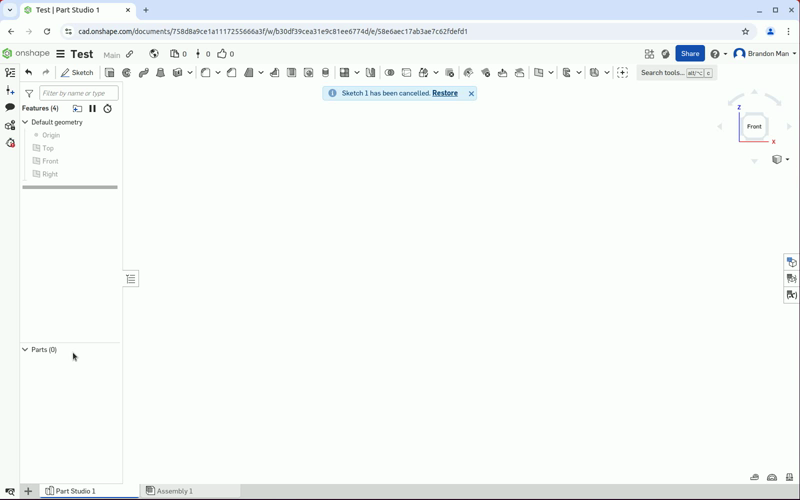
key_up(shift)
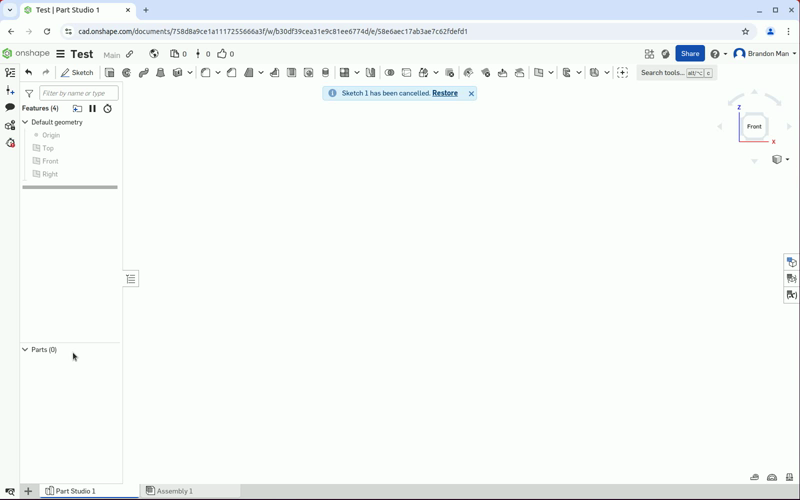
mouse_move(73, 352)
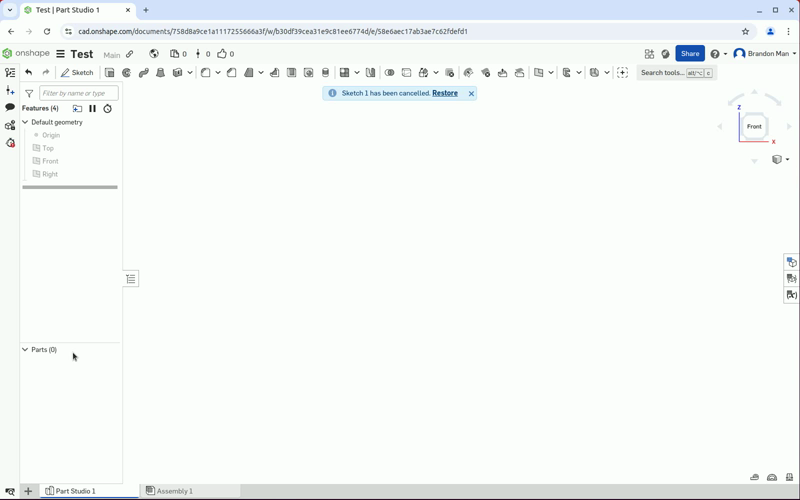
key(shift+y)
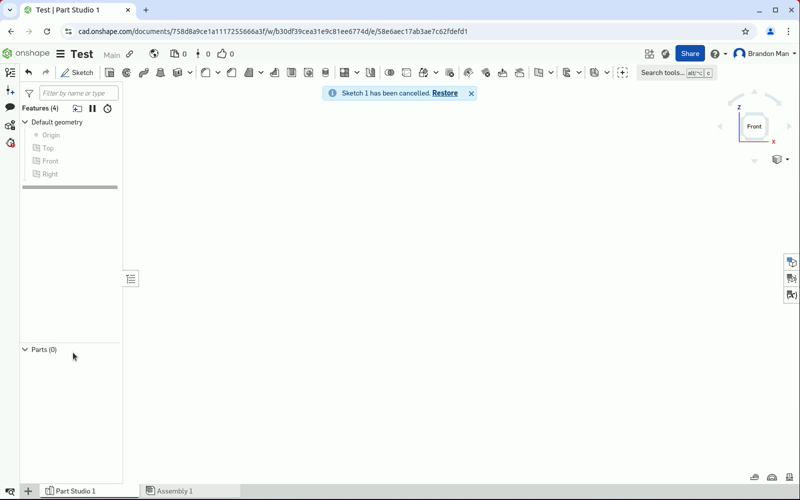
key(shift+s)
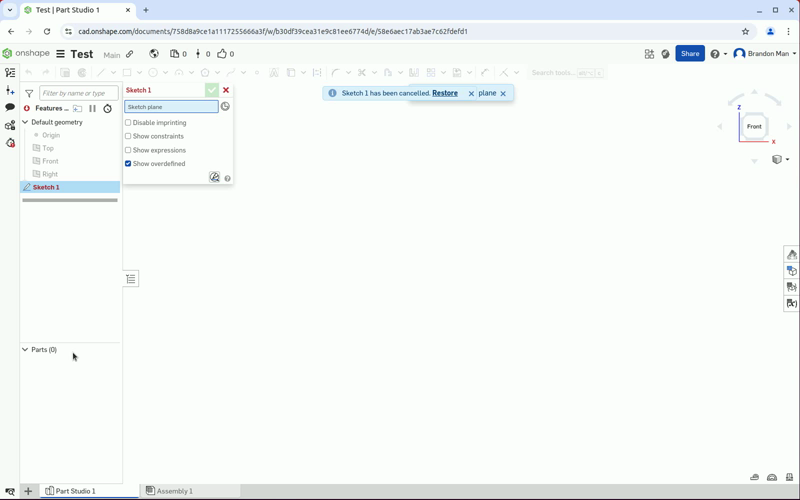
mouse_move(73, 163)
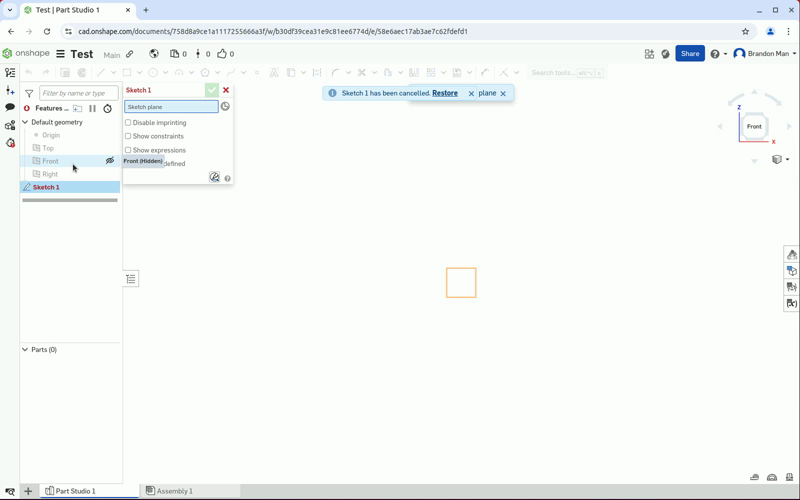
click(73, 163)
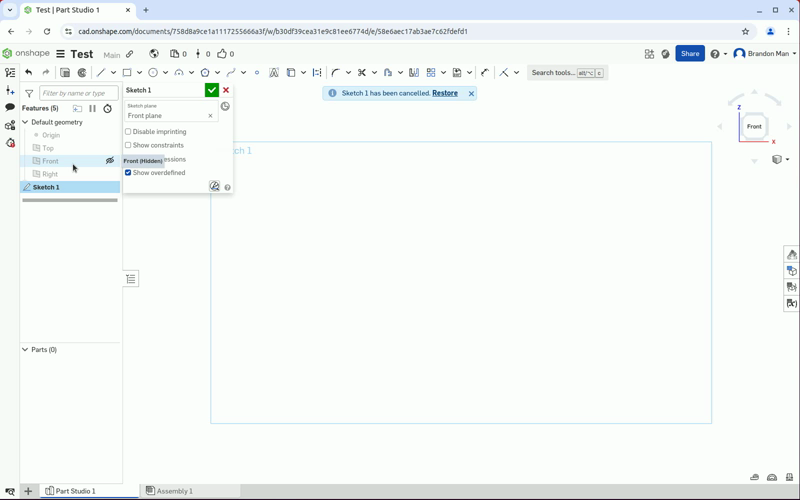
mouse_move(73, 352)
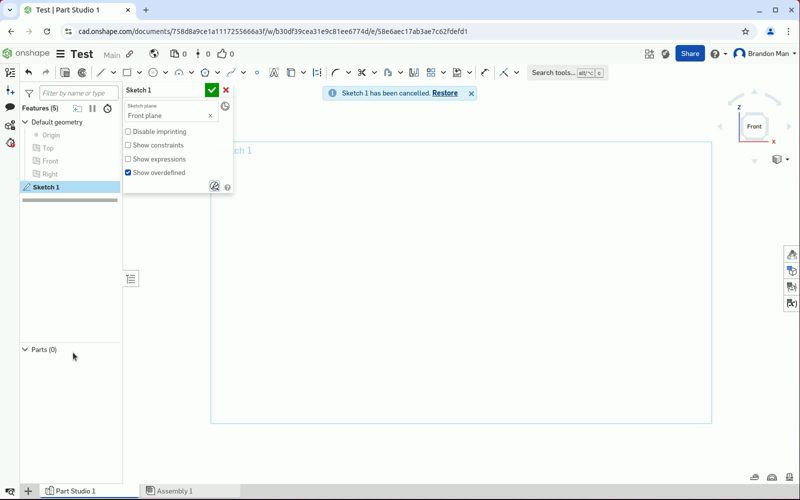
key(y)
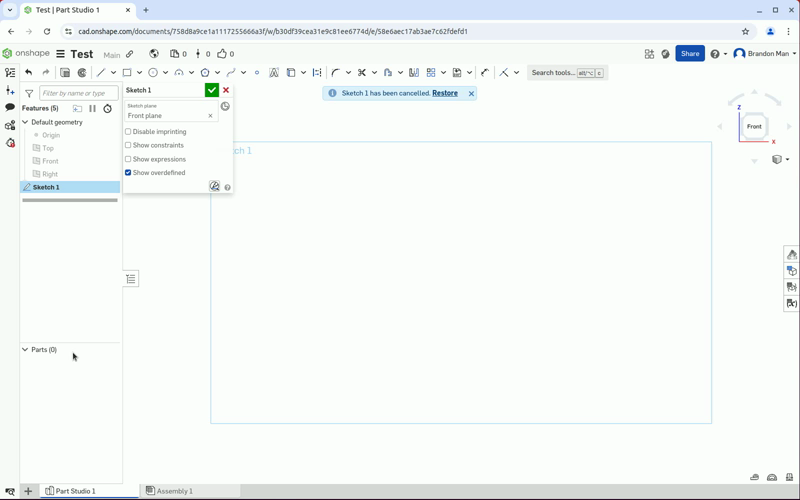
key(a)
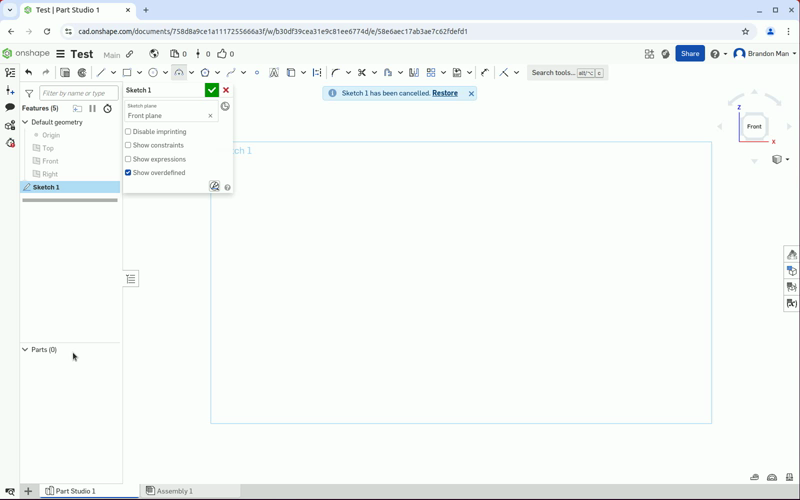
key_down(shift)
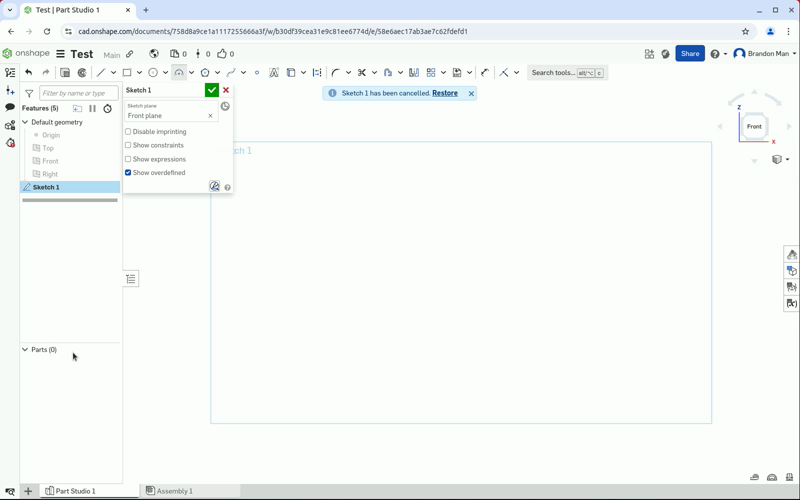
mouse_move(389, 285)
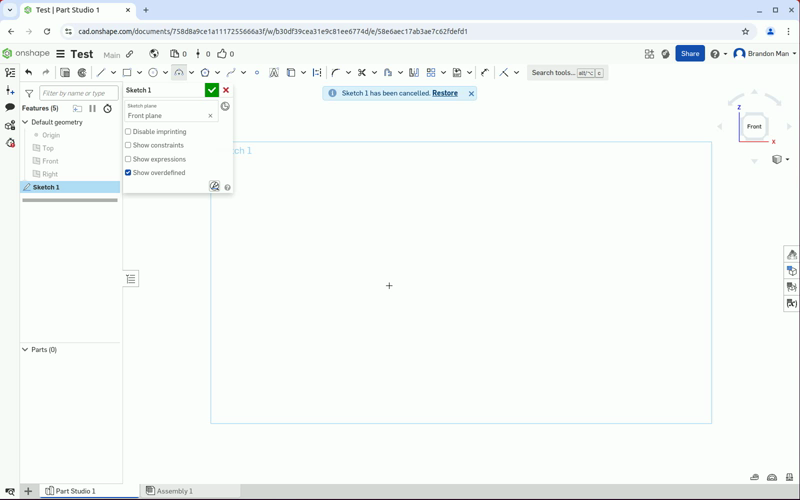
click(389, 285)
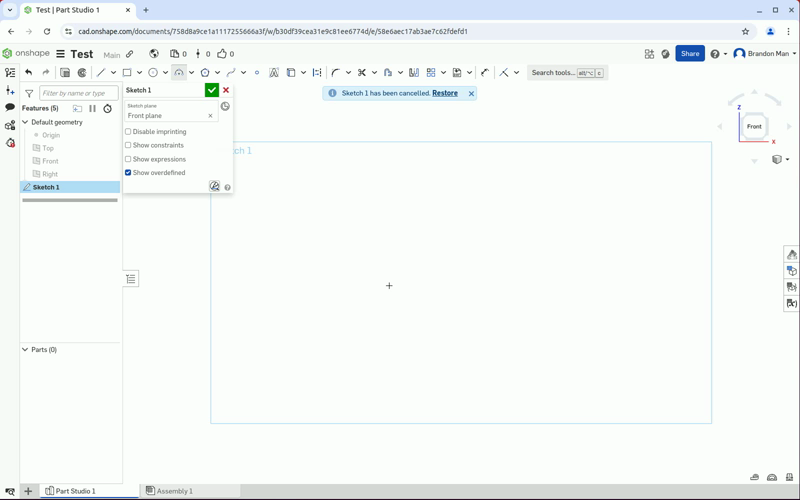
key_up(shift)
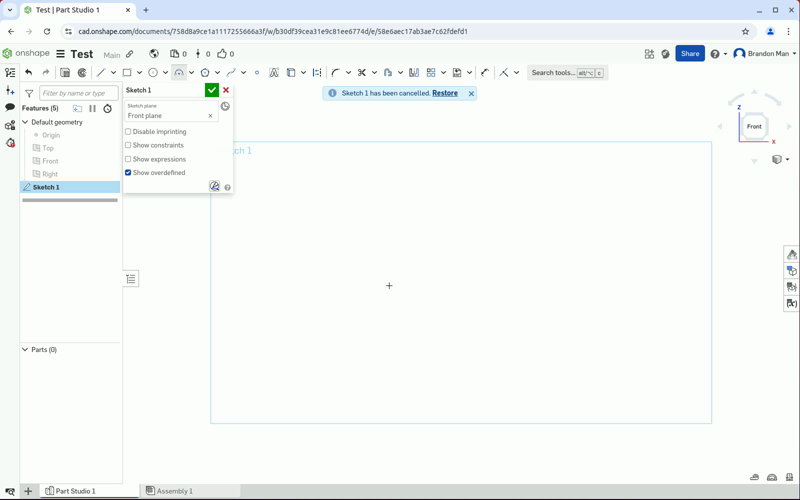
key_down(shift)
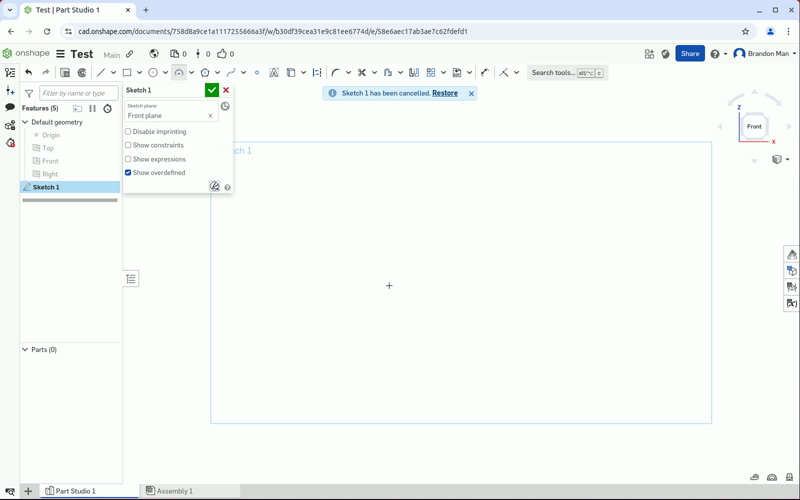
mouse_move(390, 288)
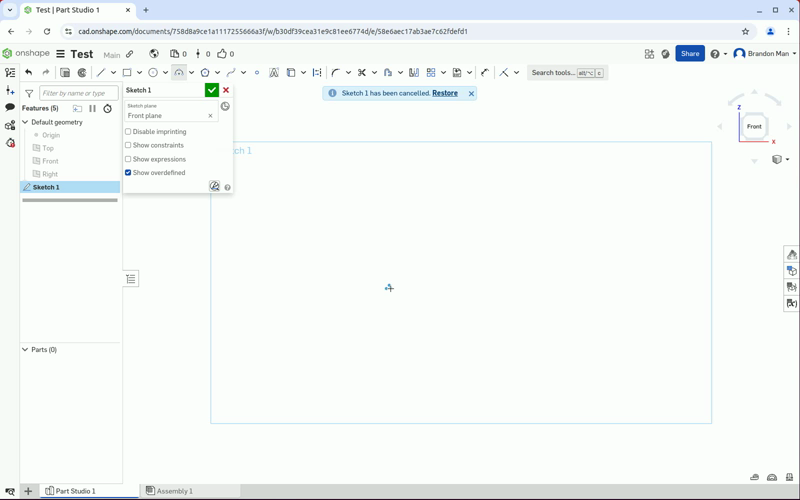
scroll(6)
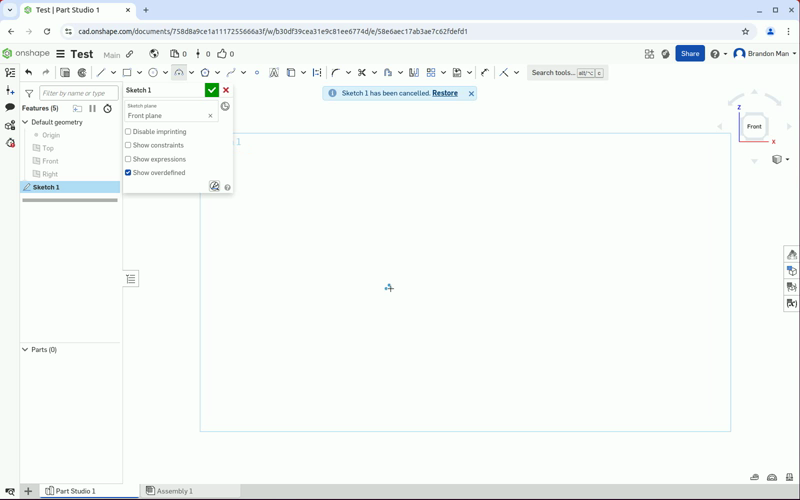
scroll(6)
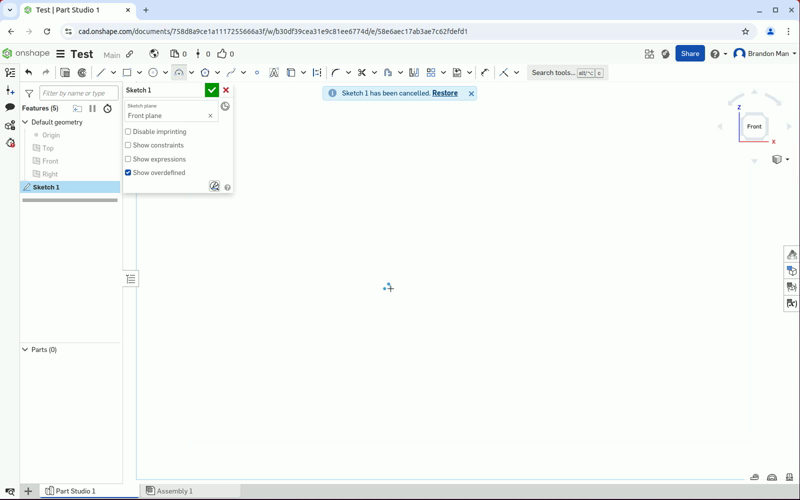
scroll(6)
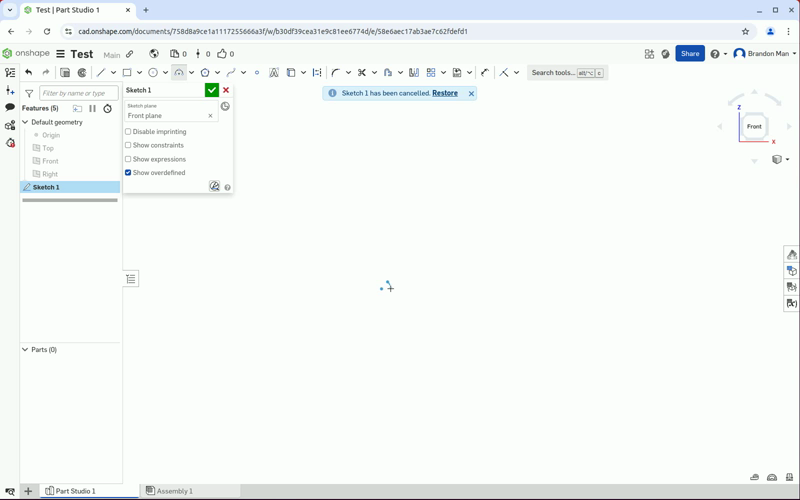
scroll(6)
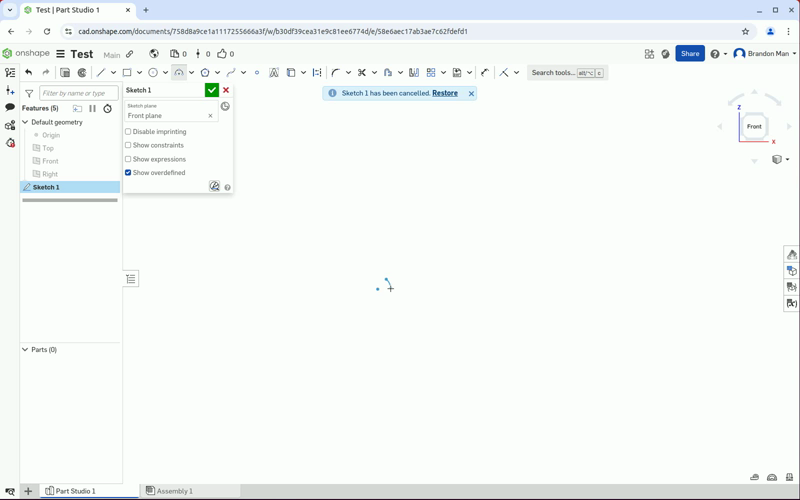
scroll(6)
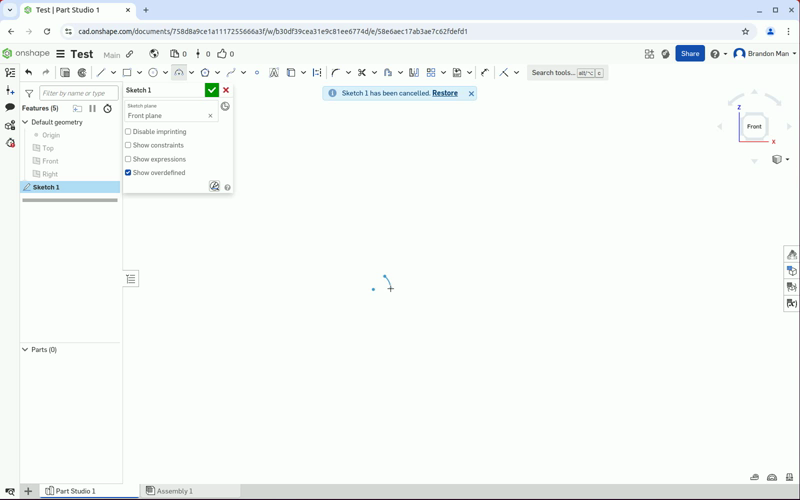
scroll(6)
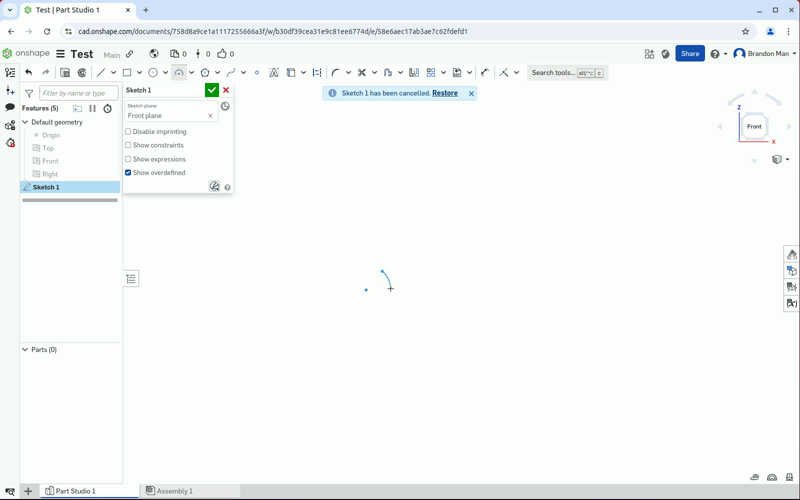
scroll(6)
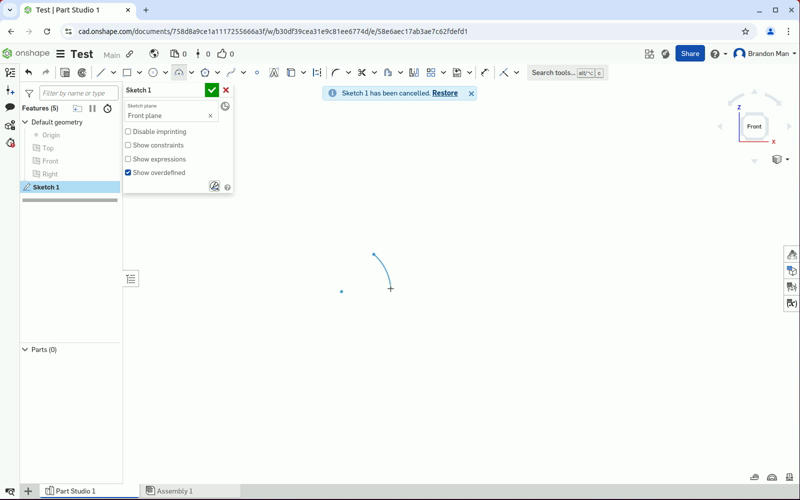
click(390, 288)
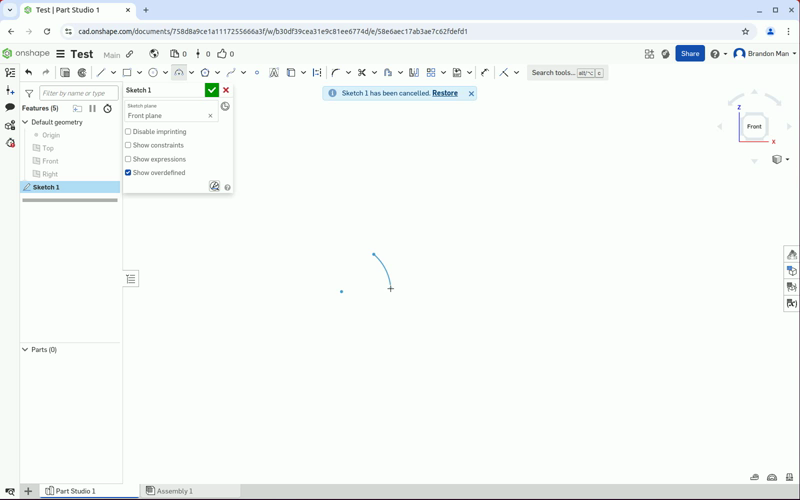
scroll(-6)
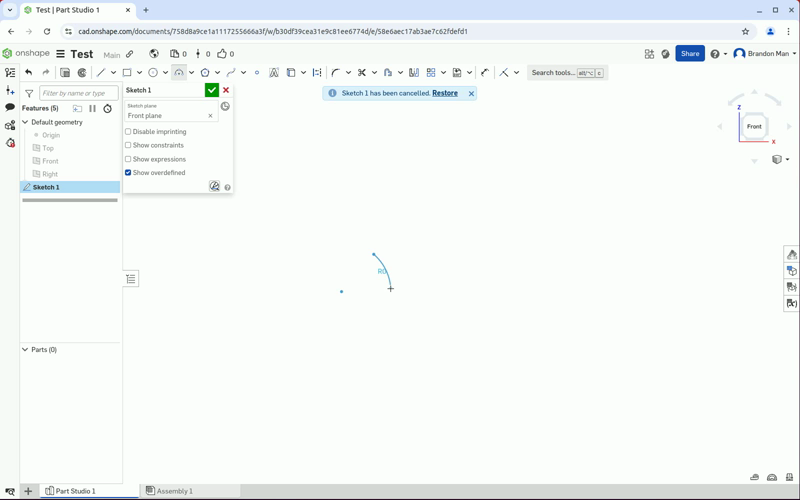
scroll(-6)
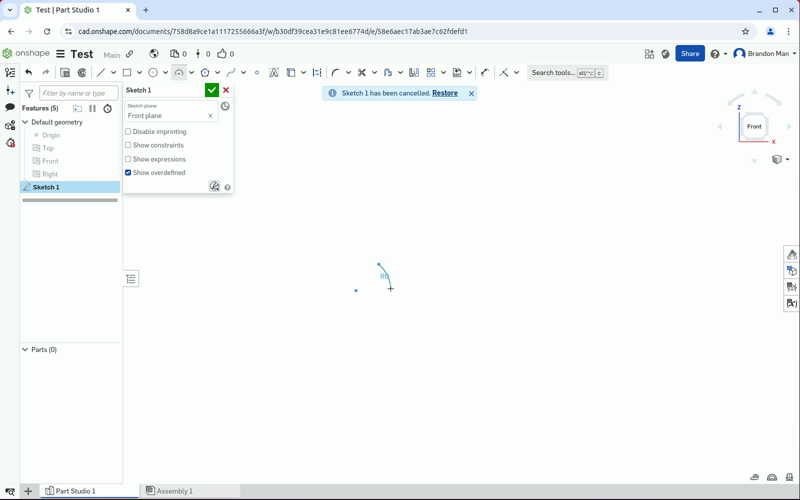
scroll(-6)
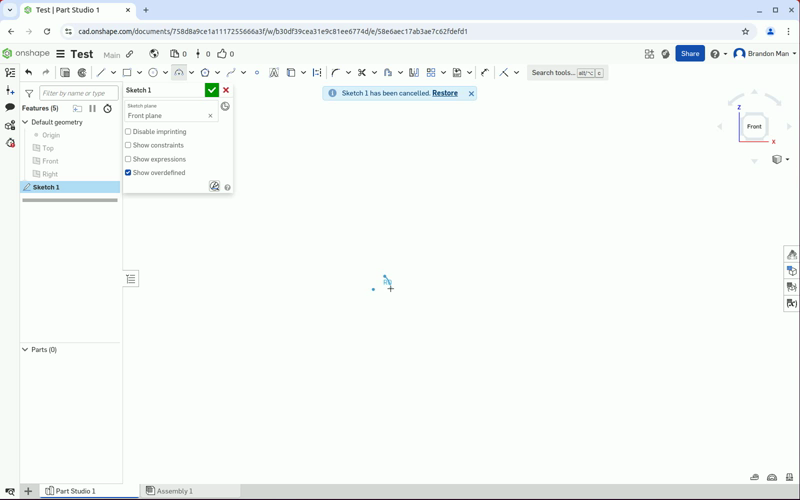
scroll(-6)
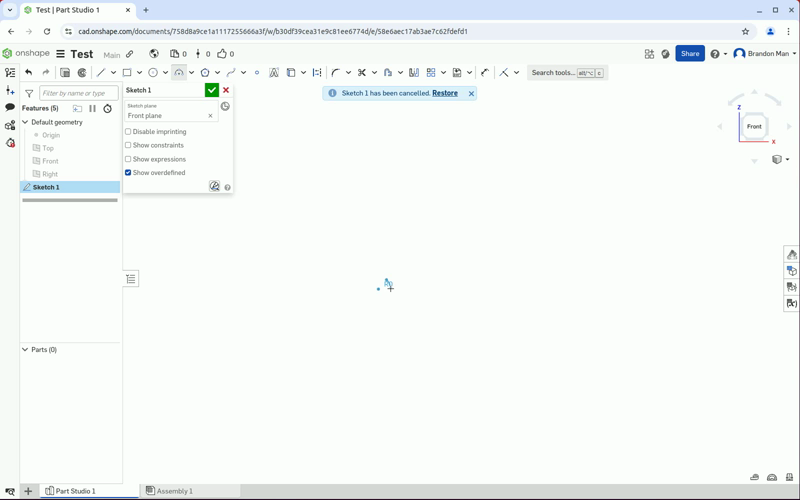
scroll(-6)
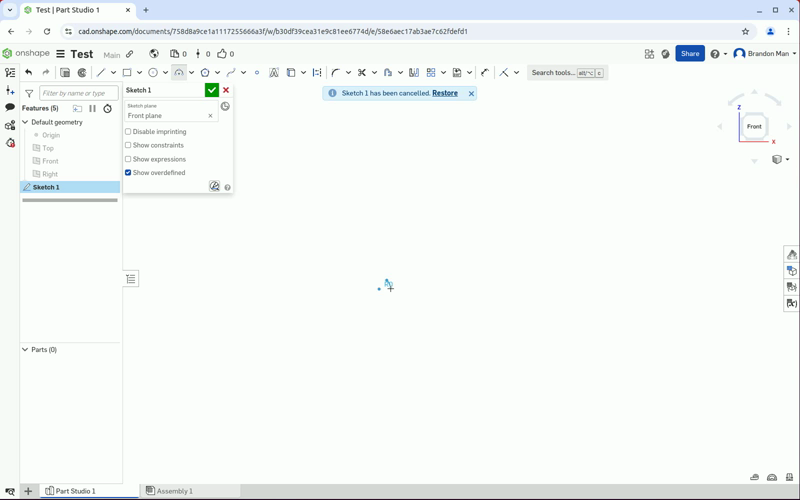
scroll(-6)
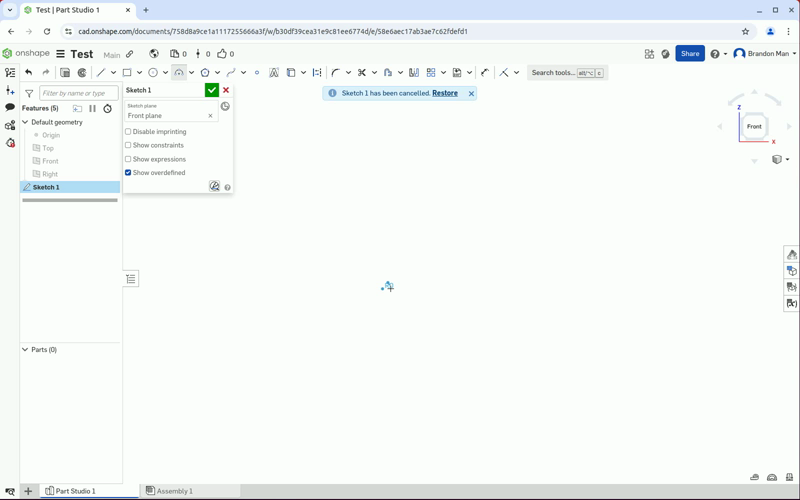
scroll(-6)
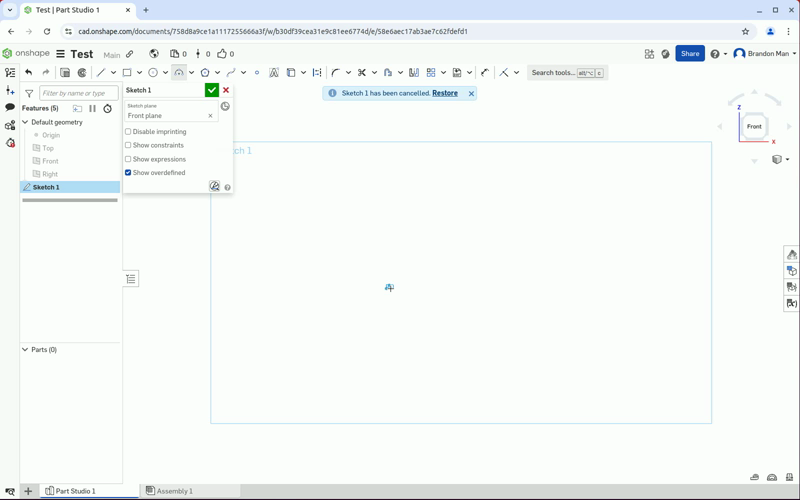
mouse_move(388, 287)
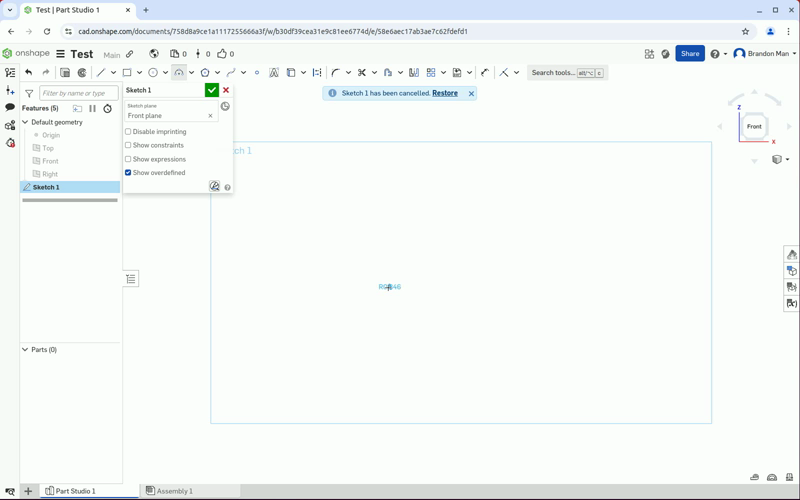
scroll(6)
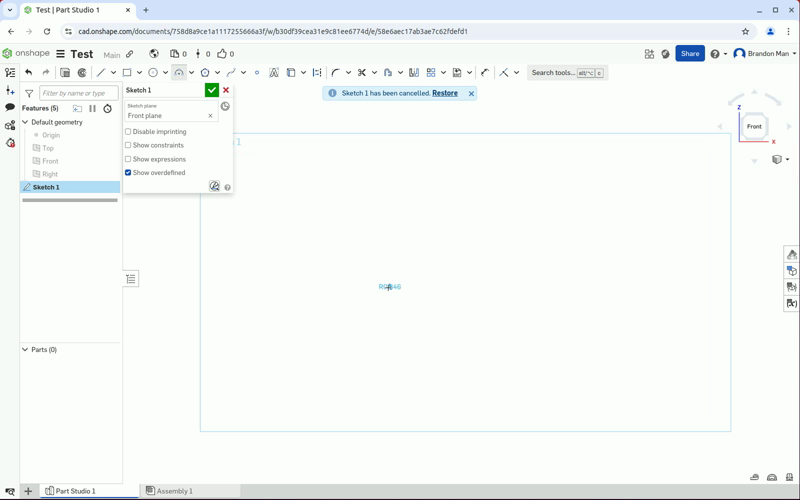
scroll(6)
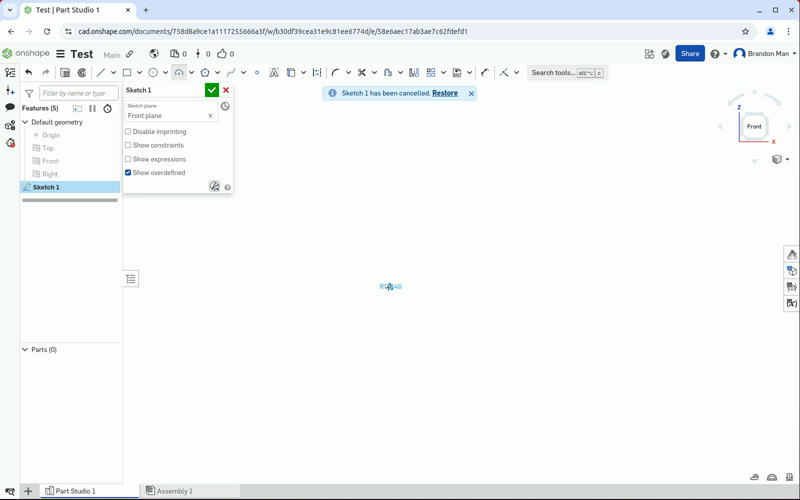
scroll(6)
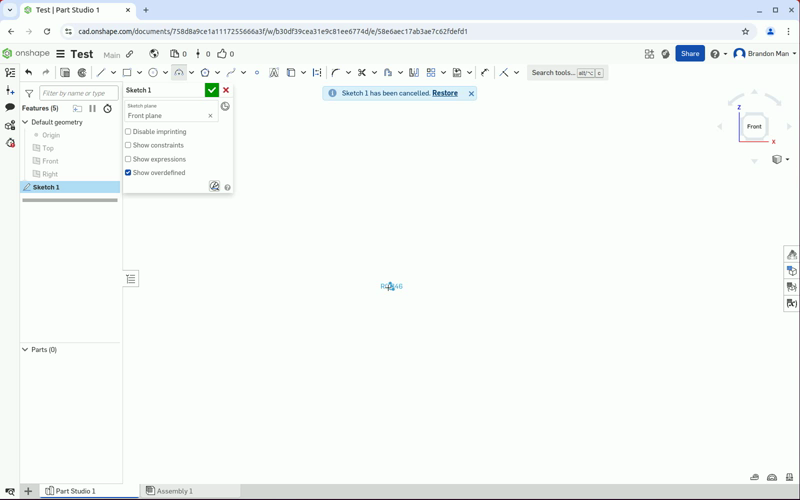
scroll(6)
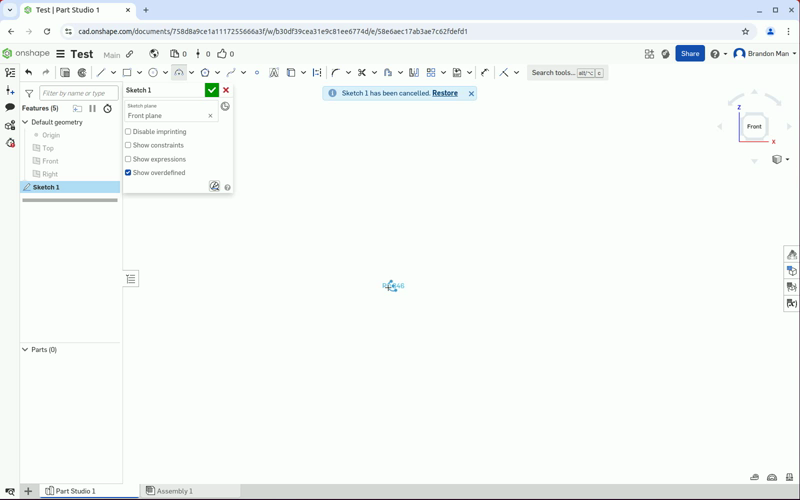
scroll(6)
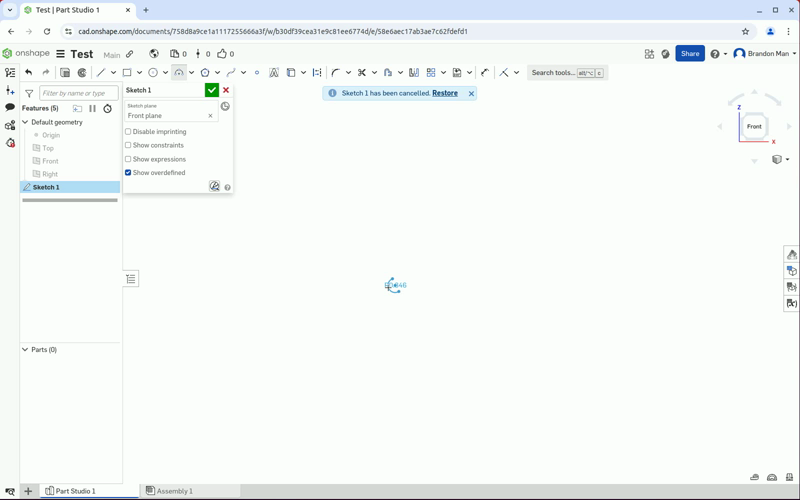
scroll(6)
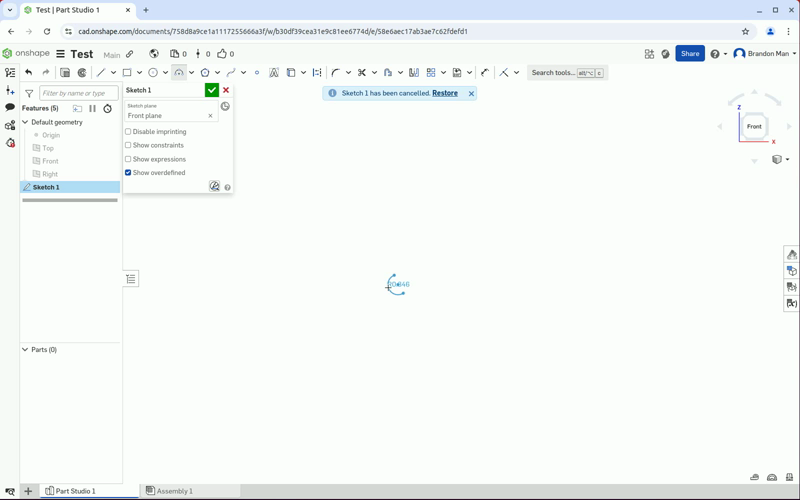
scroll(6)
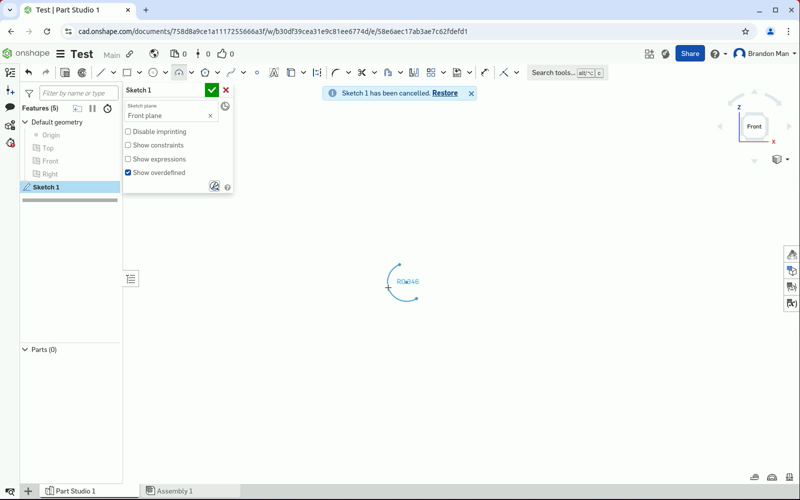
click(388, 287)
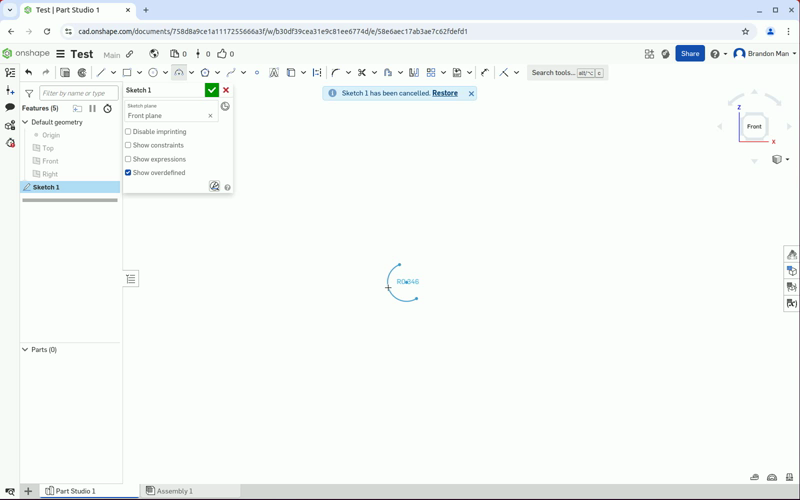
scroll(-6)
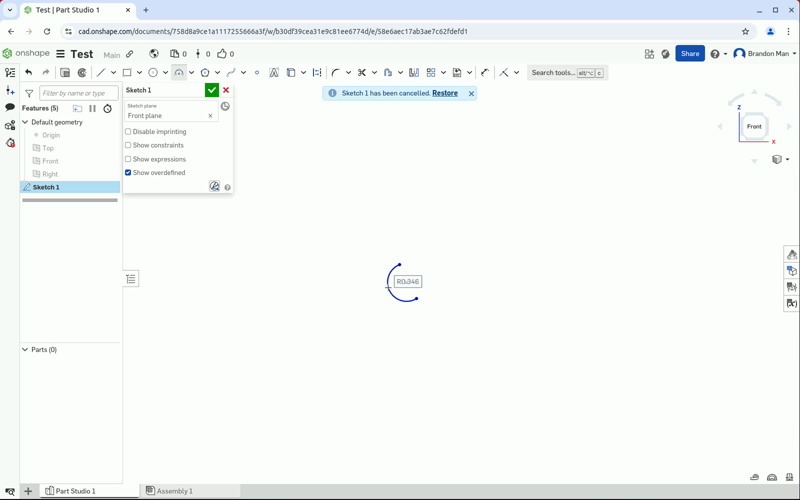
scroll(-6)
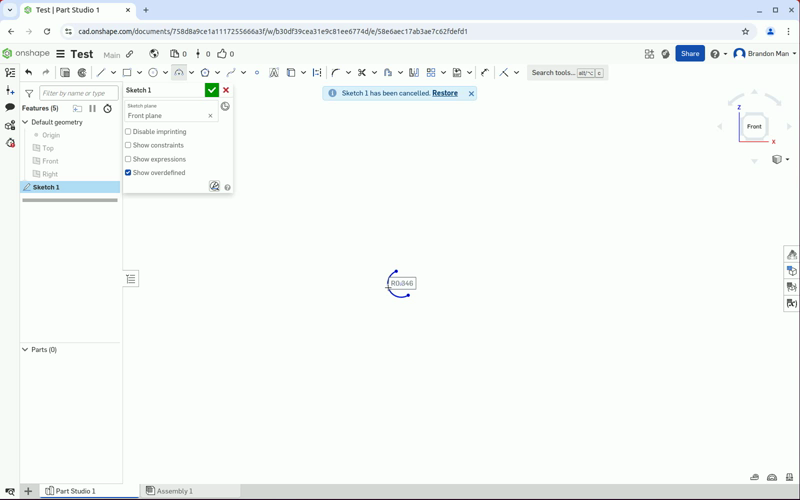
scroll(-6)
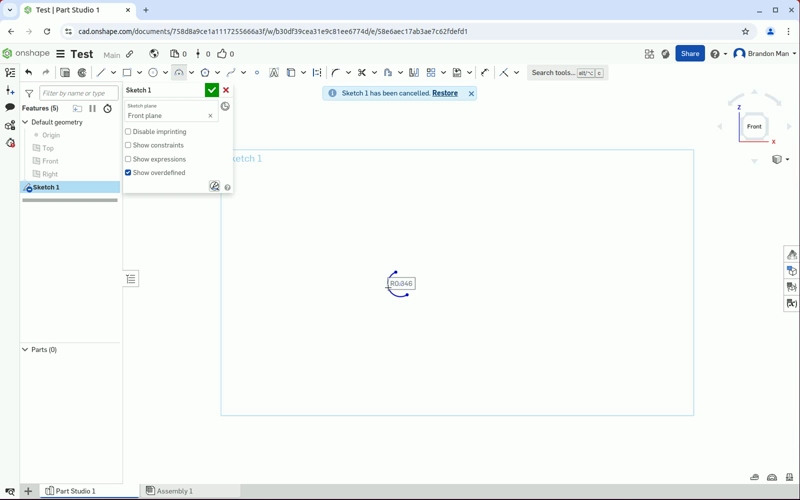
scroll(-6)
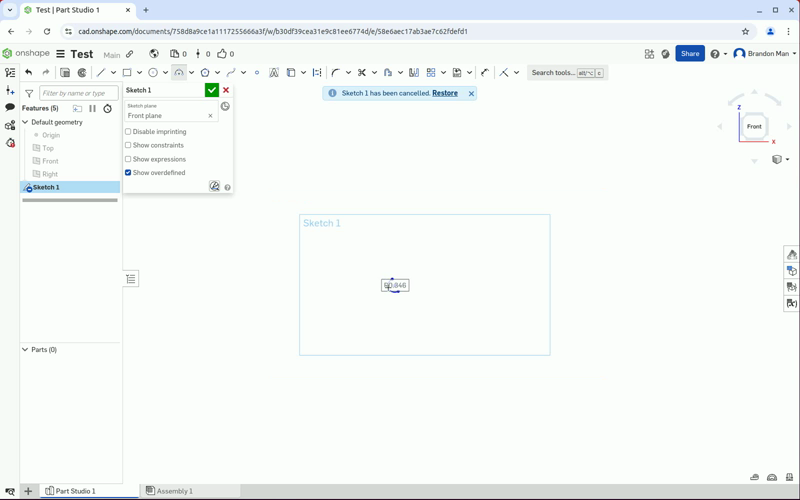
scroll(-6)
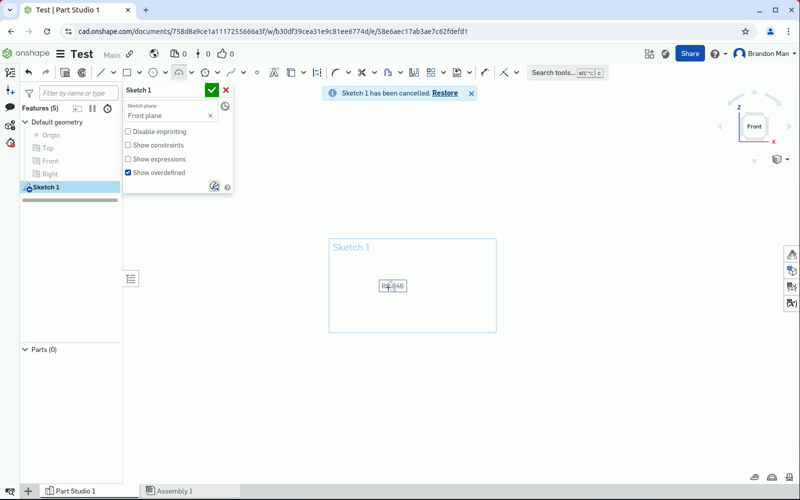
scroll(-6)
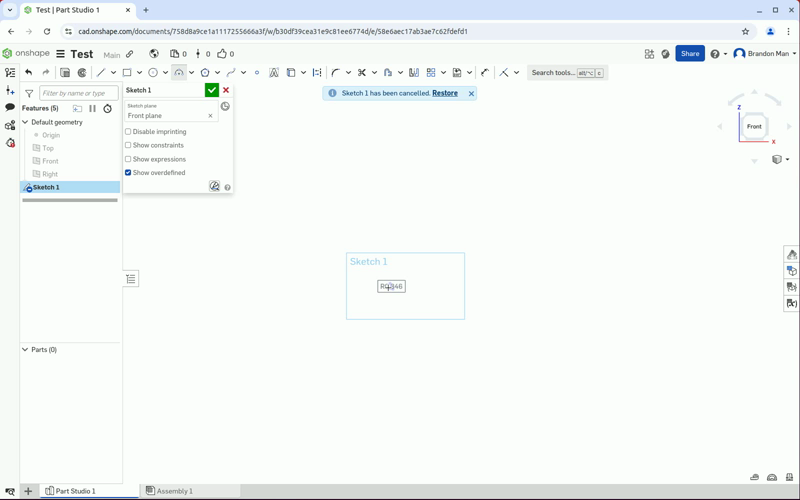
scroll(-6)
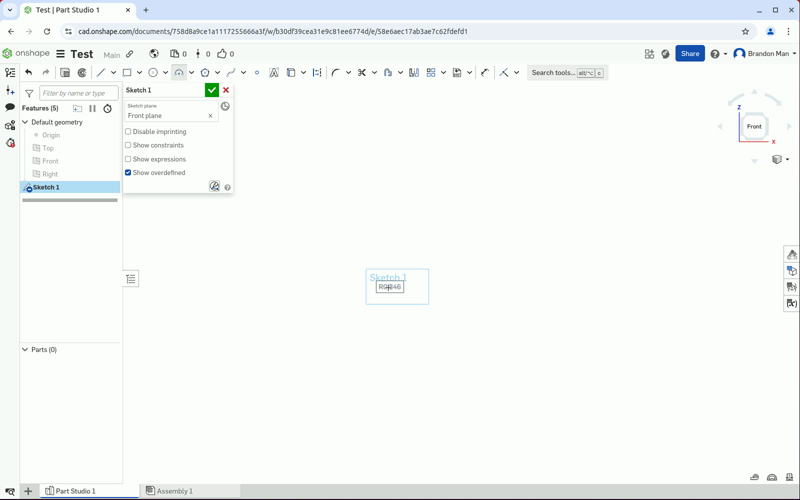
key_up(shift)
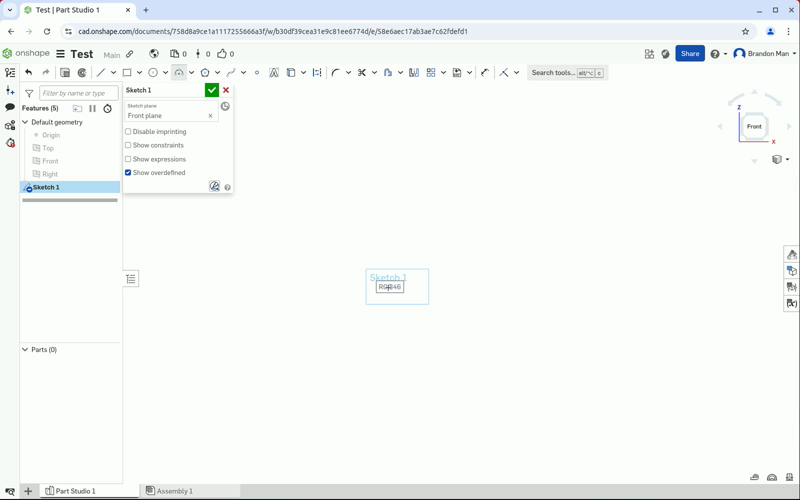
key(esc)
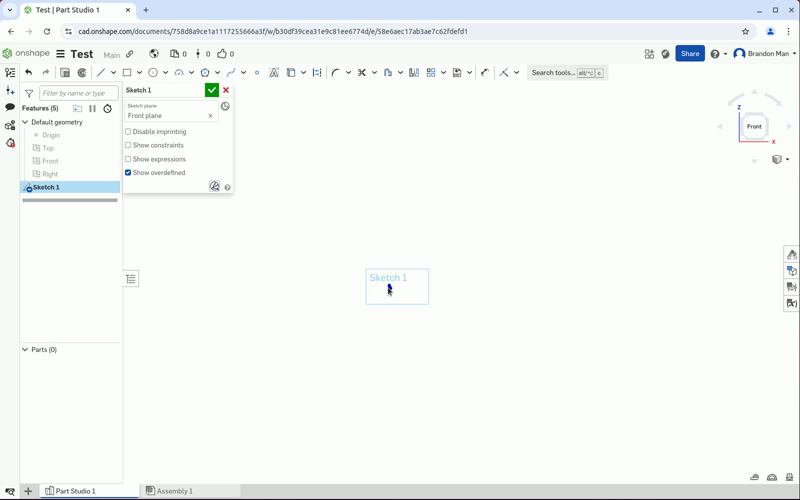
key(l)
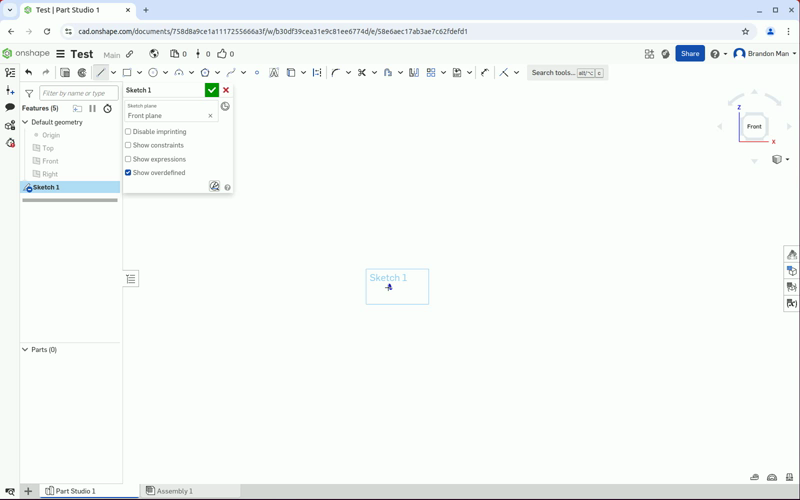
mouse_move(390, 288)
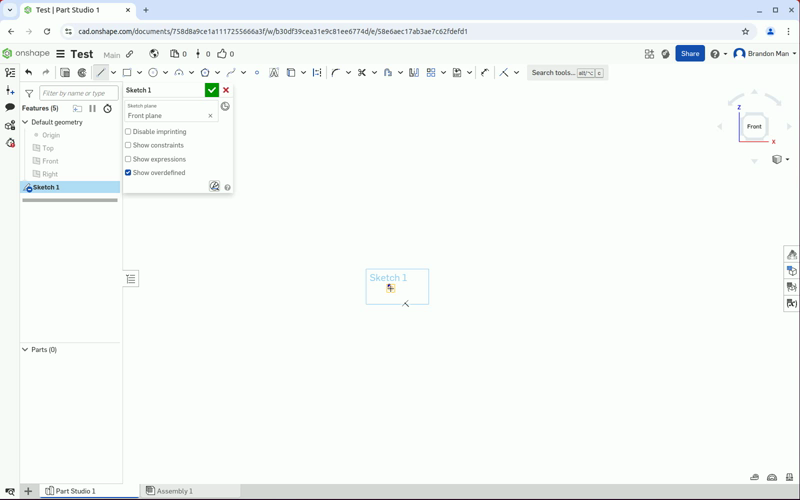
scroll(6)
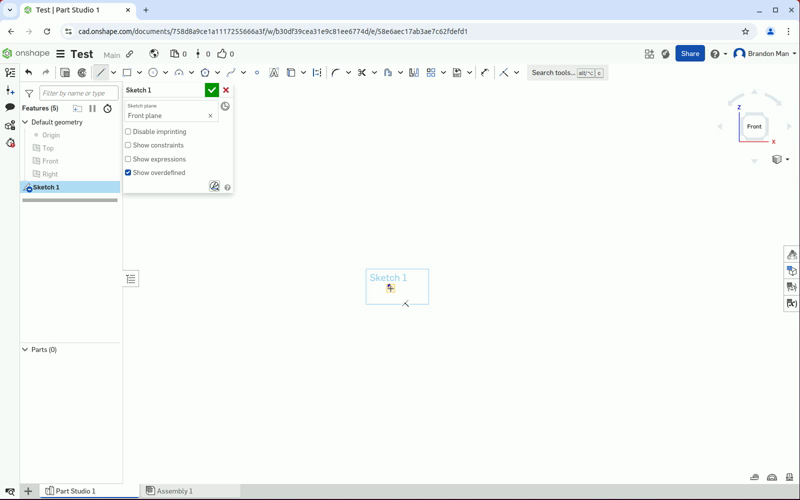
scroll(6)
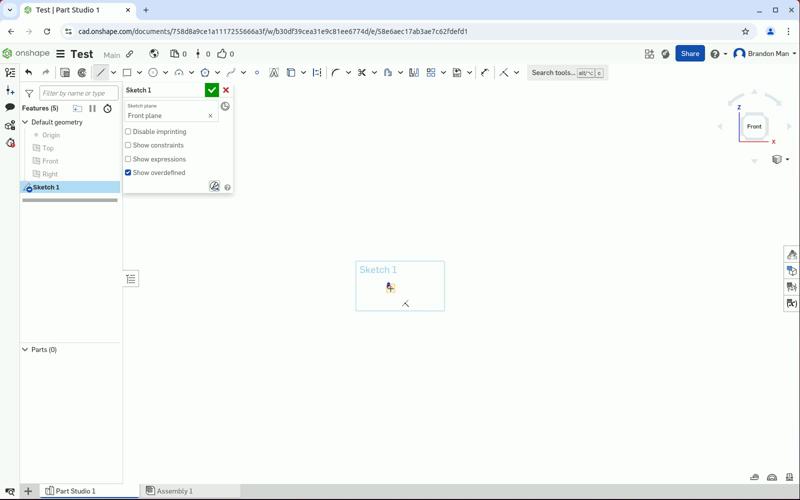
scroll(6)
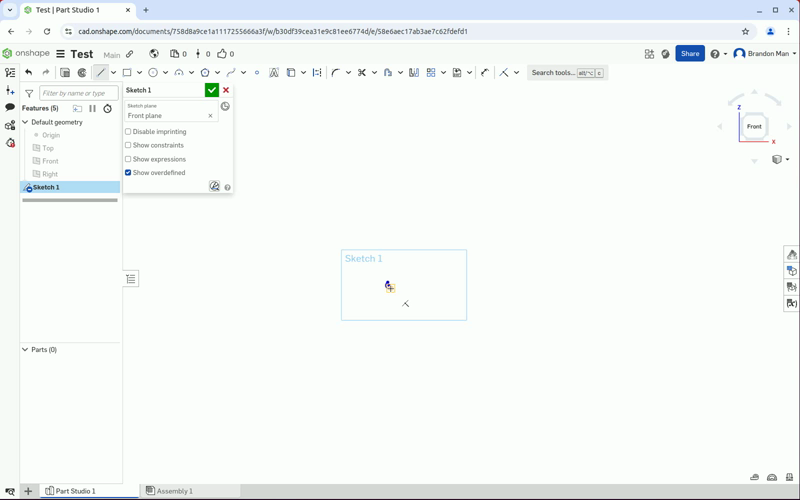
scroll(6)
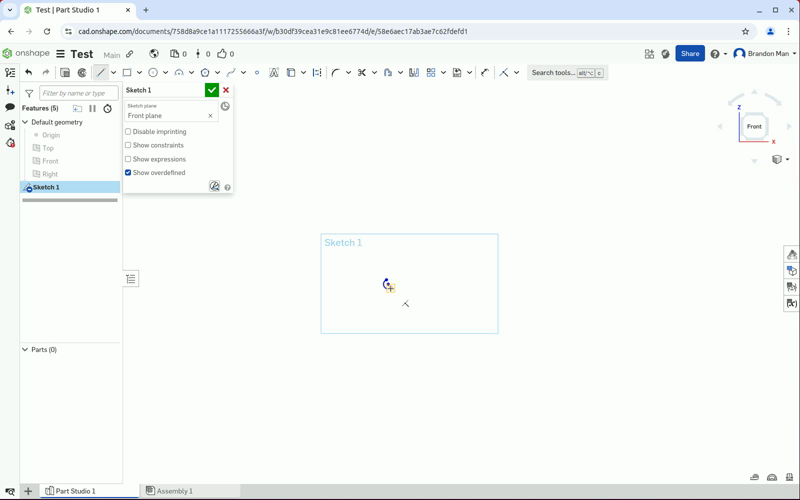
scroll(6)
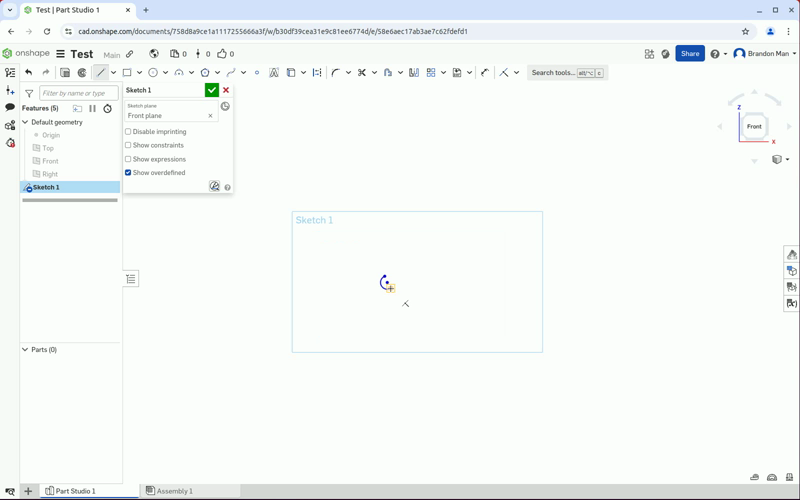
scroll(6)
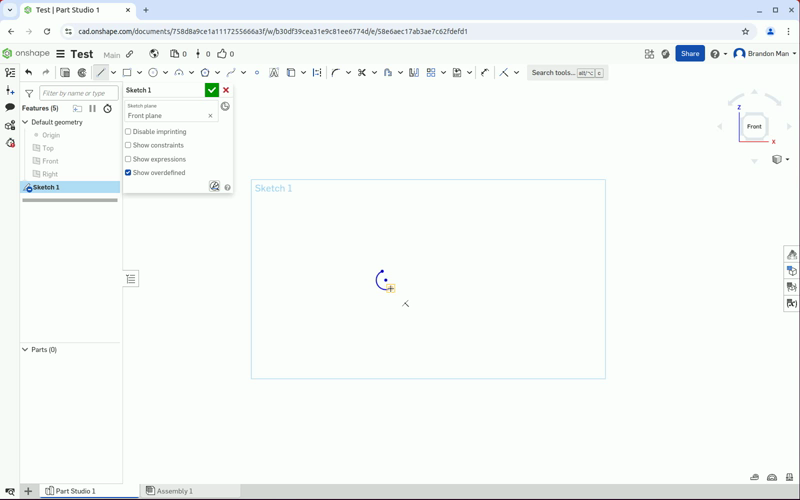
scroll(6)
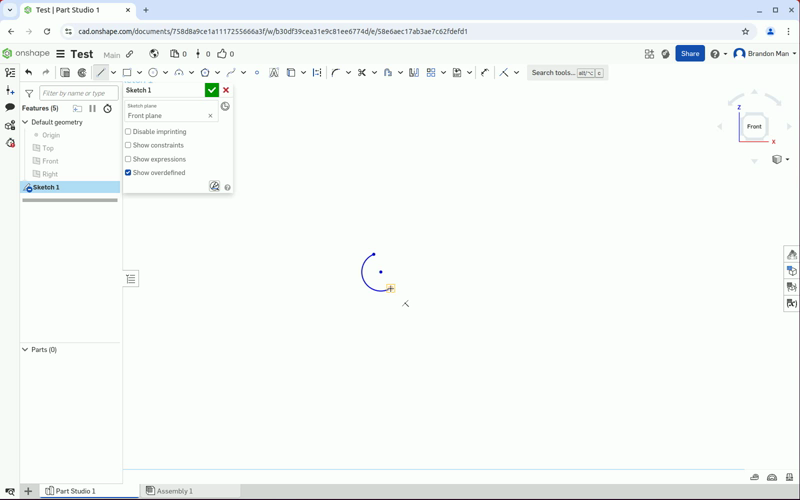
click(390, 288)
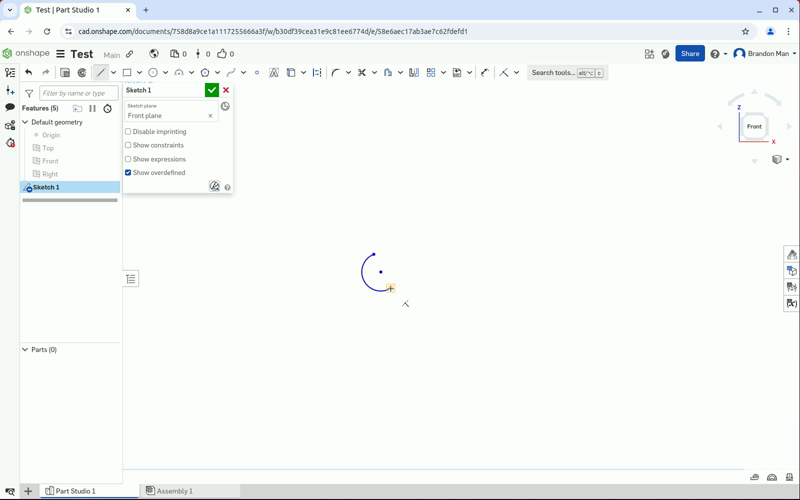
scroll(-6)
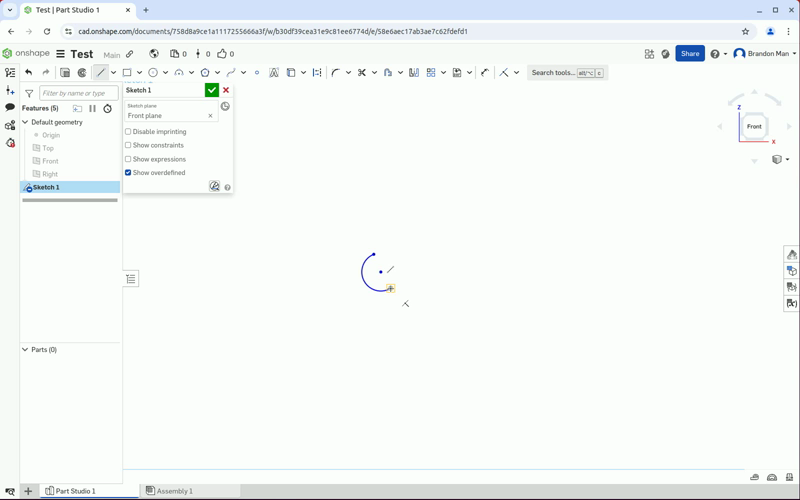
scroll(-6)
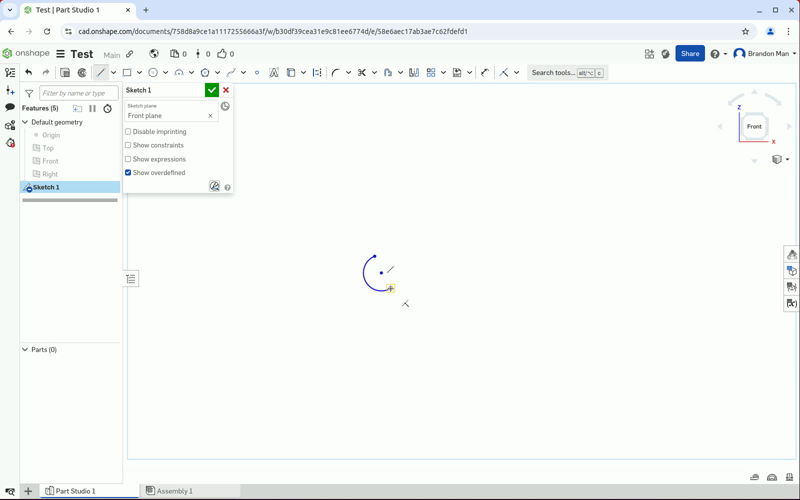
scroll(-6)
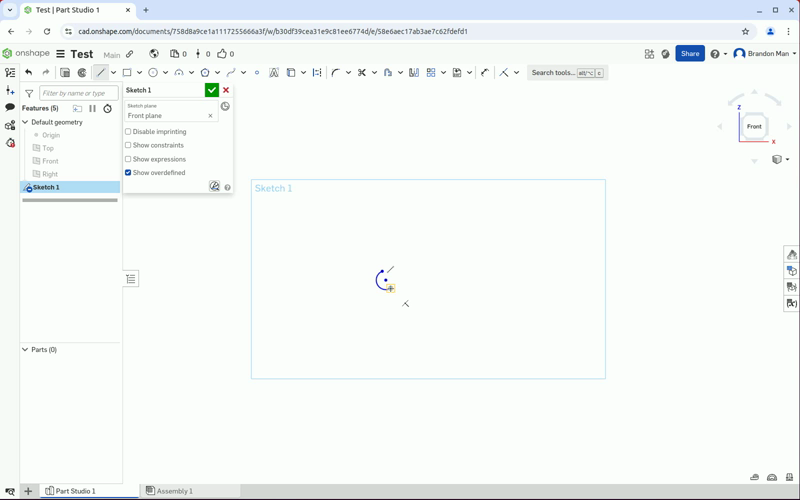
scroll(-6)
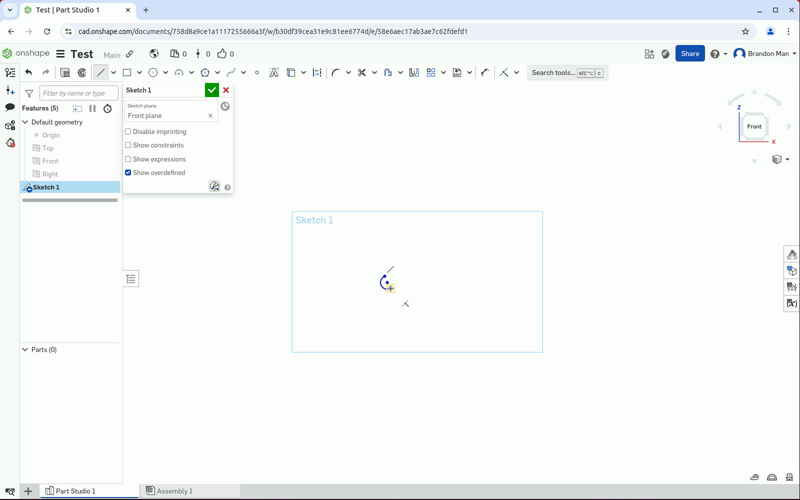
scroll(-6)
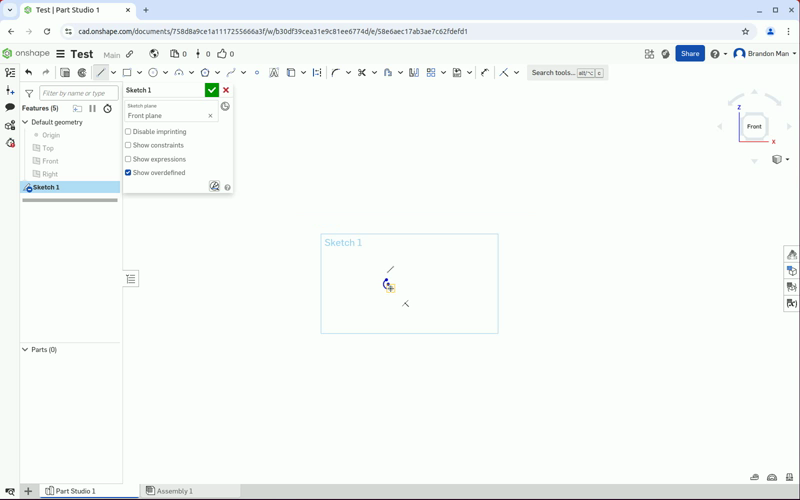
scroll(-6)
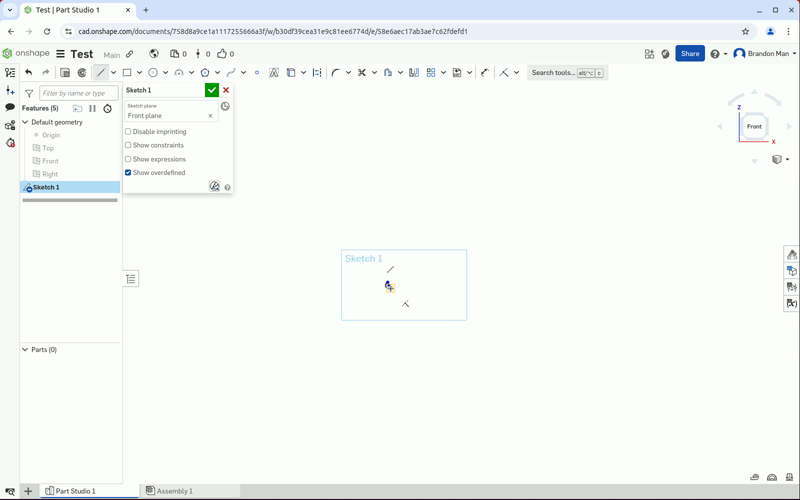
scroll(-6)
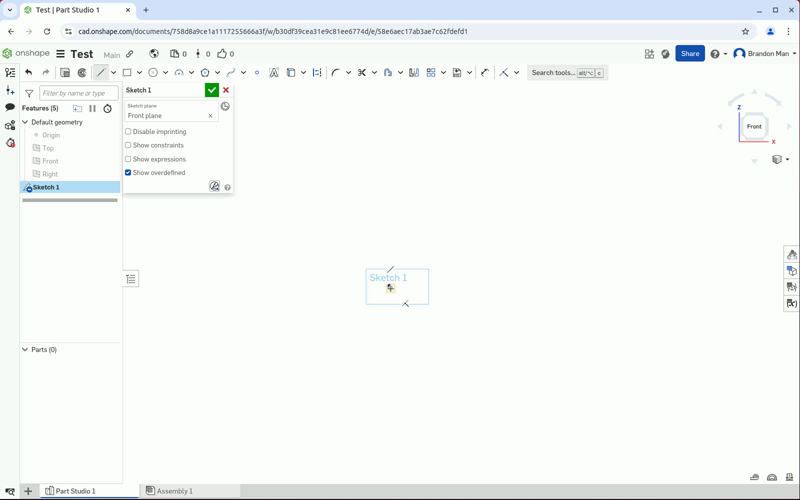
key_down(shift)
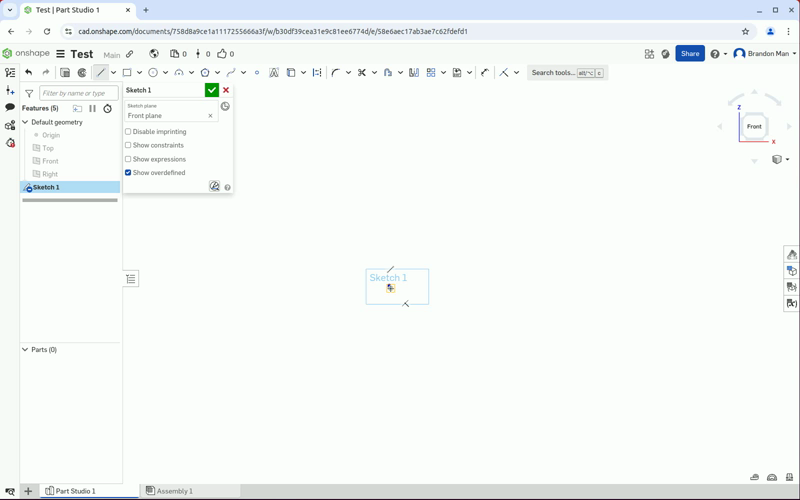
mouse_move(530, 288)
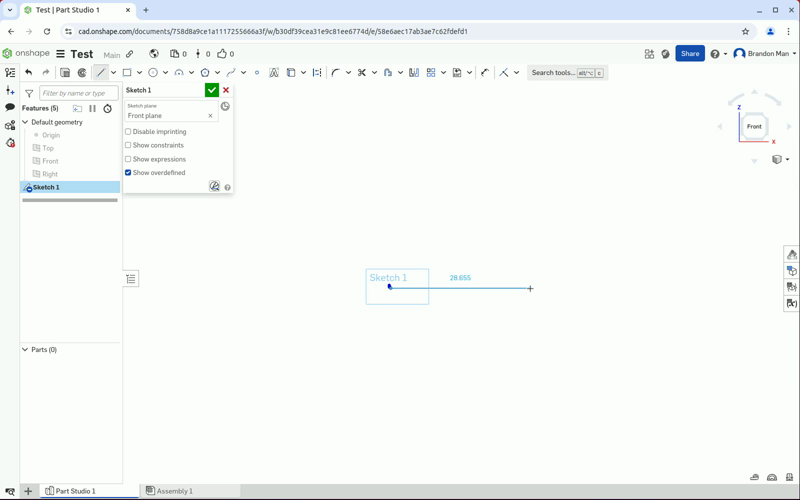
click(530, 288)
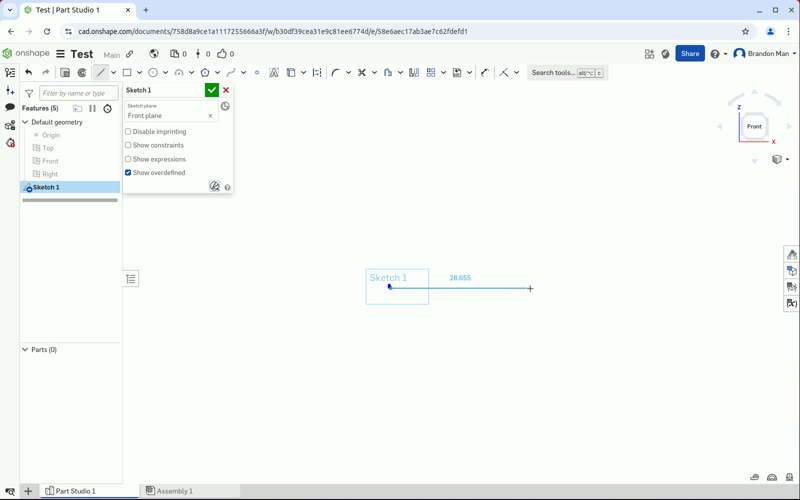
key_up(shift)
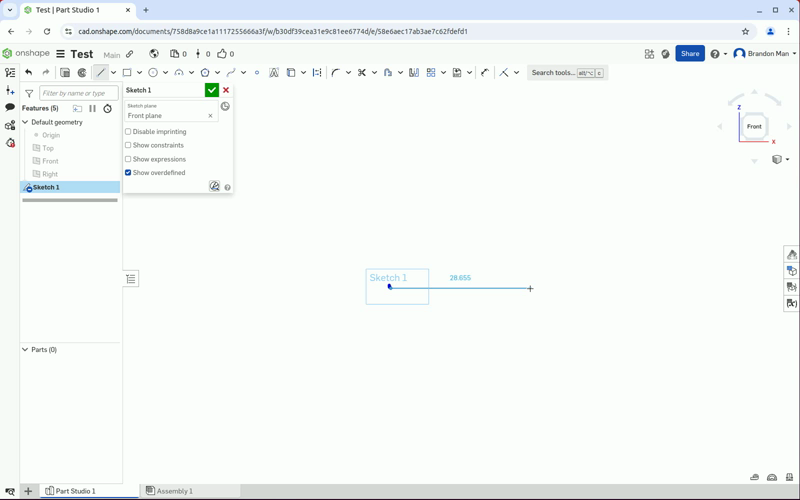
key(esc)
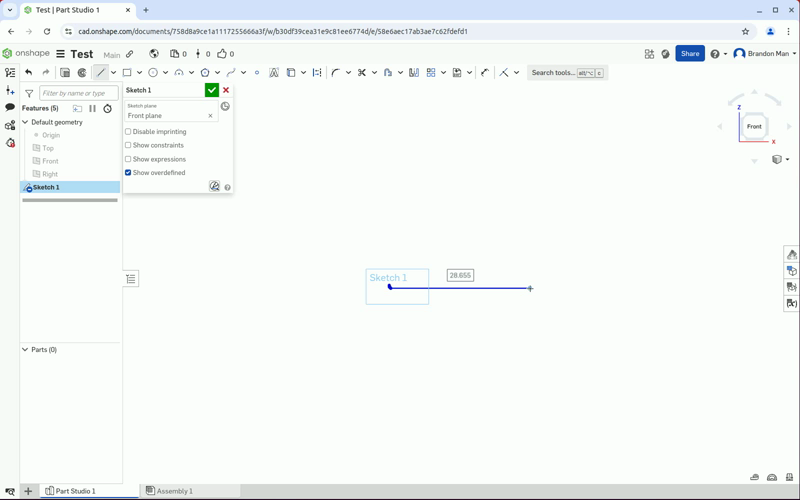
key(a)
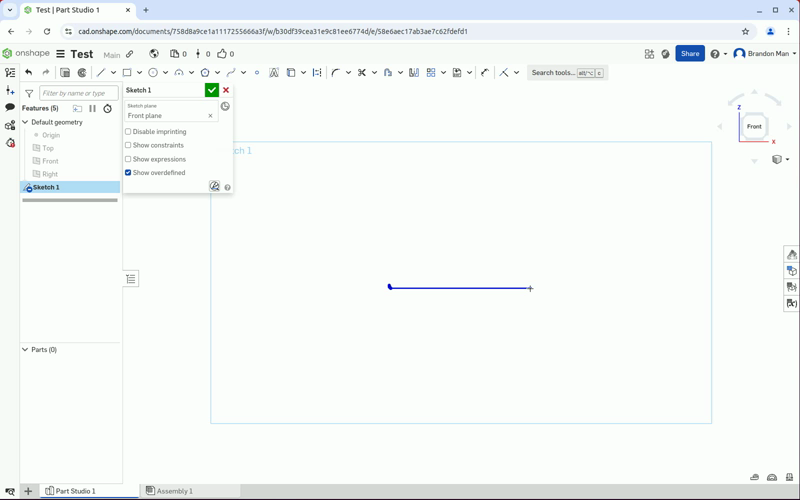
mouse_move(530, 288)
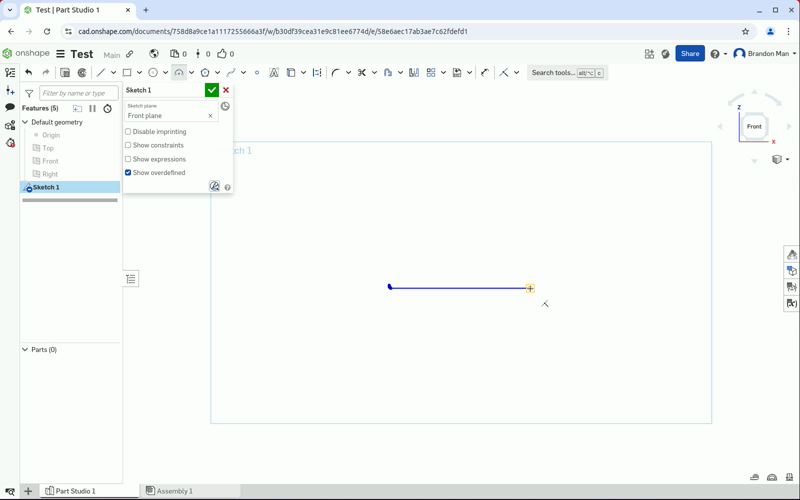
click(530, 288)
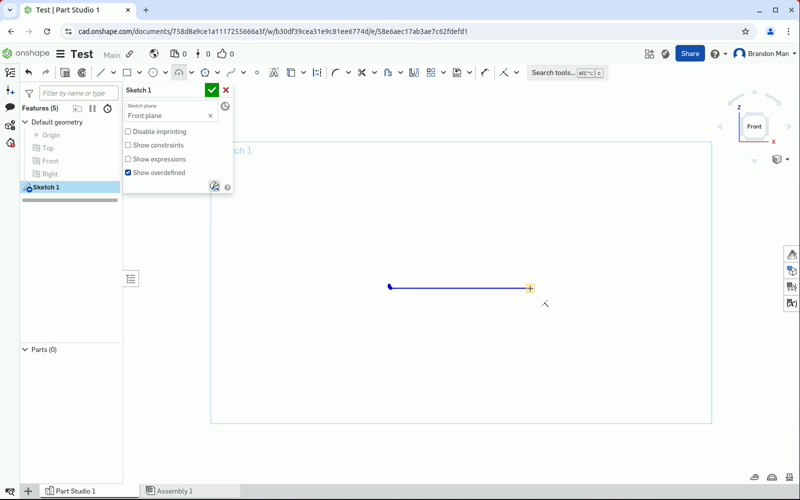
key_down(shift)
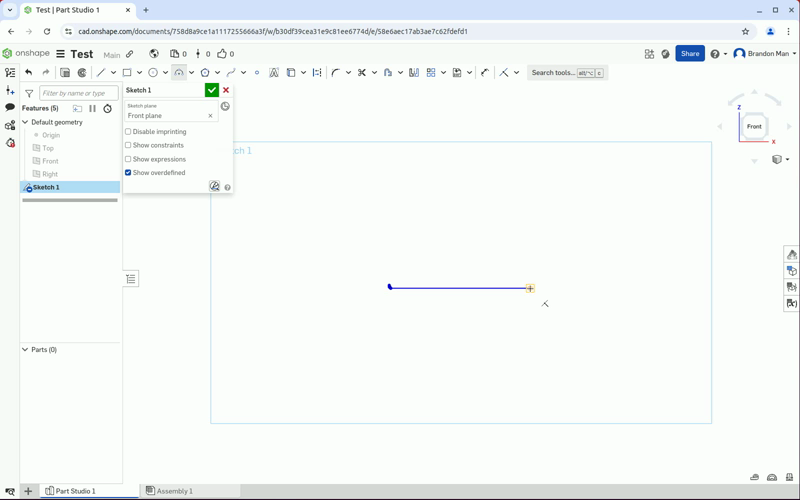
mouse_move(531, 285)
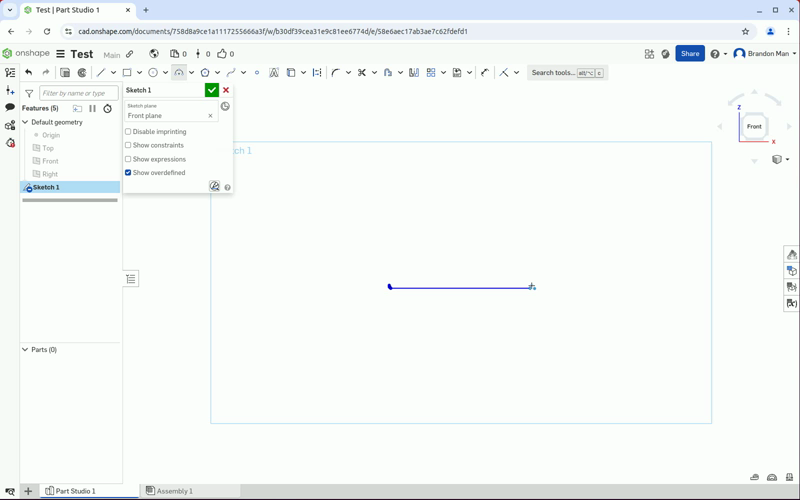
scroll(6)
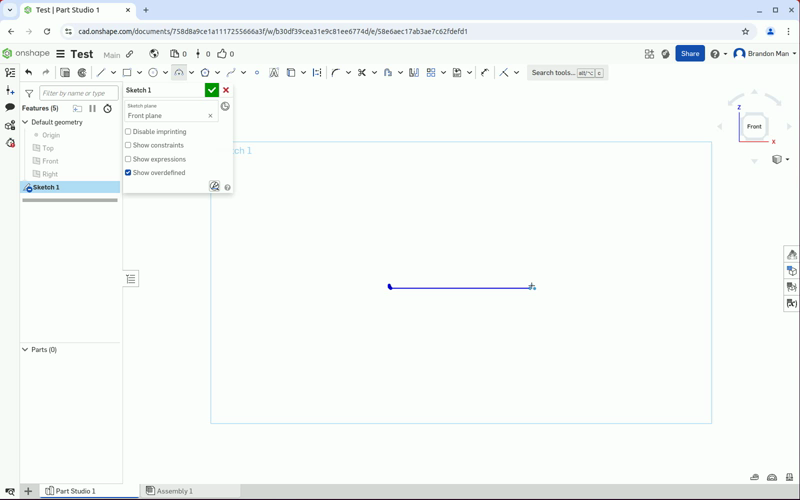
scroll(6)
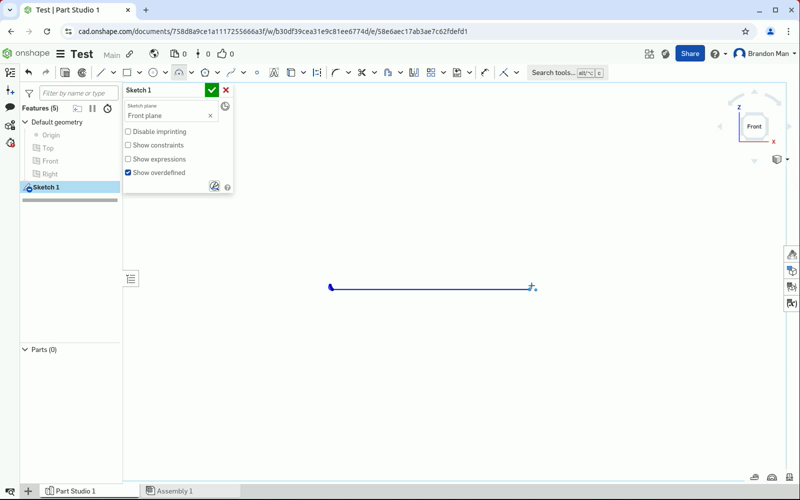
scroll(6)
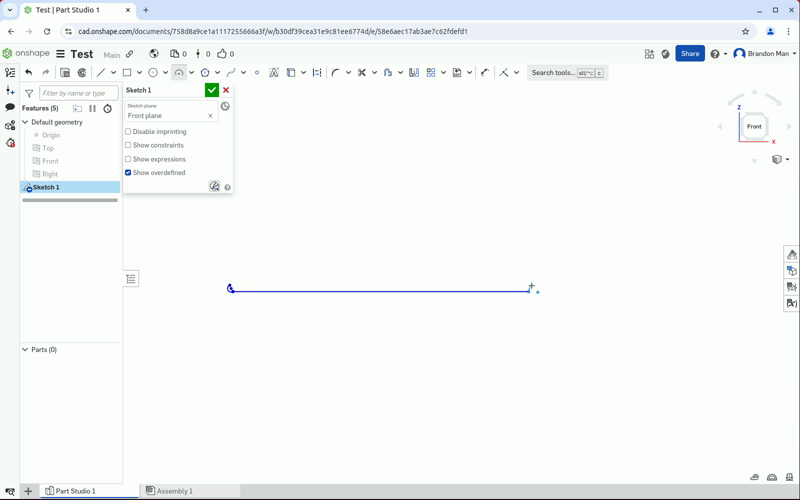
scroll(6)
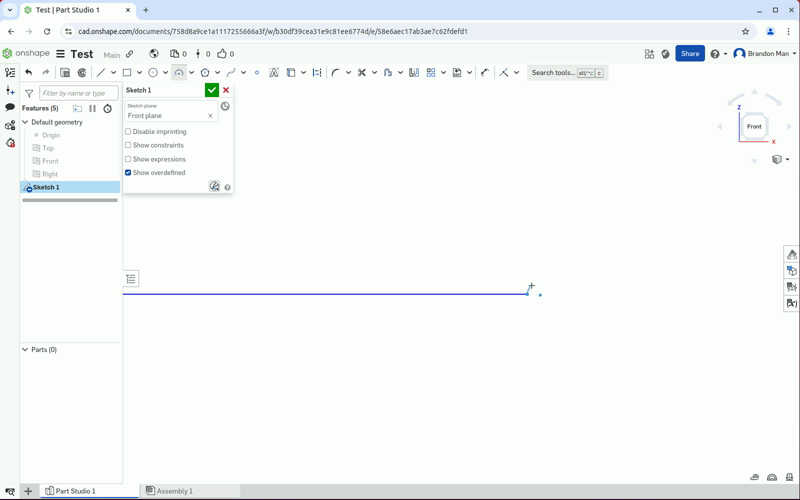
scroll(6)
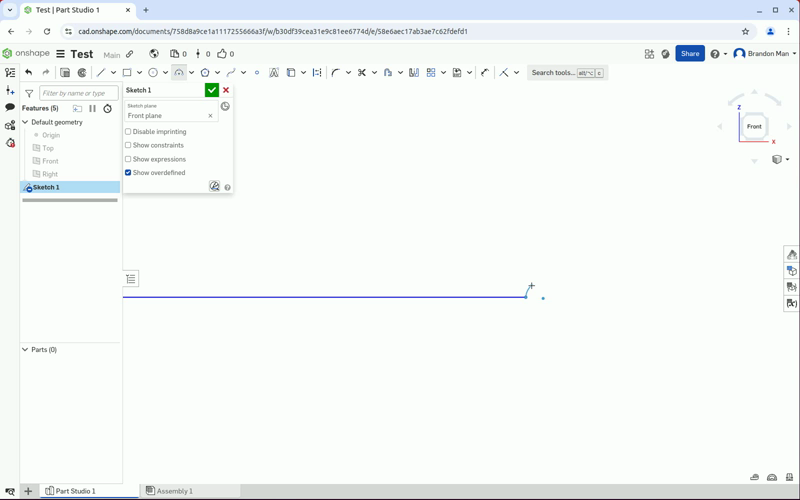
scroll(6)
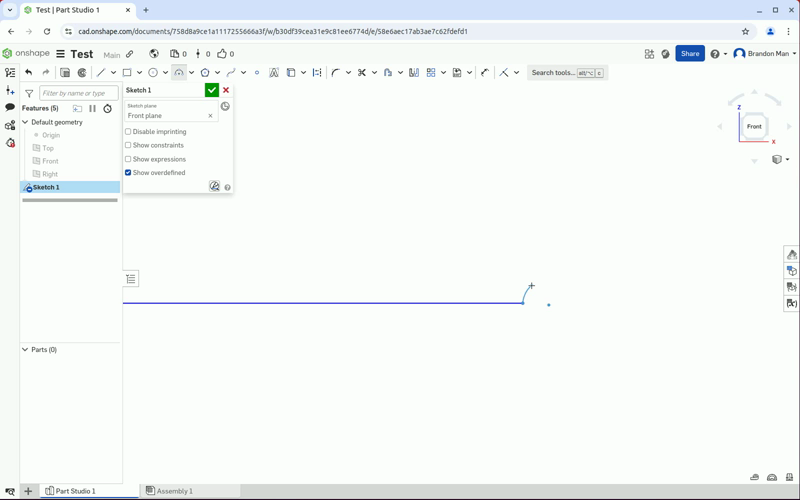
scroll(6)
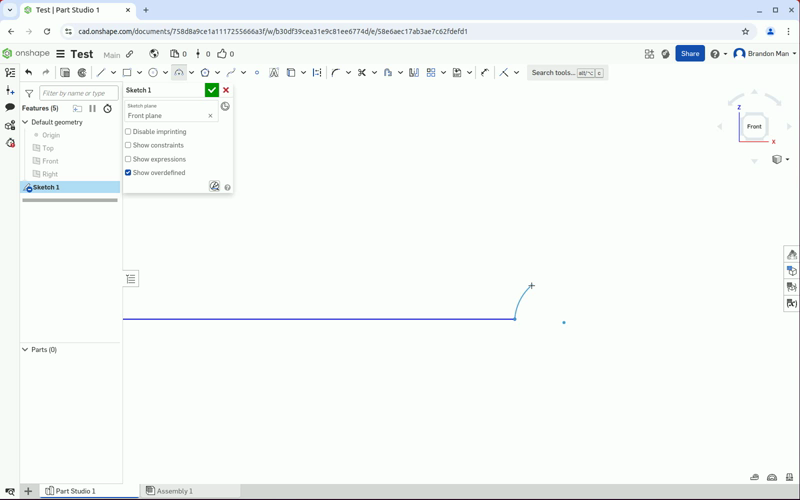
click(531, 285)
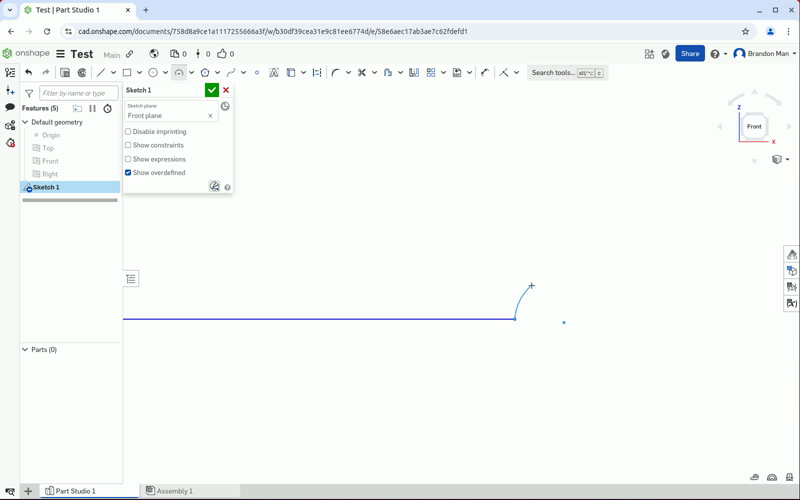
scroll(-6)
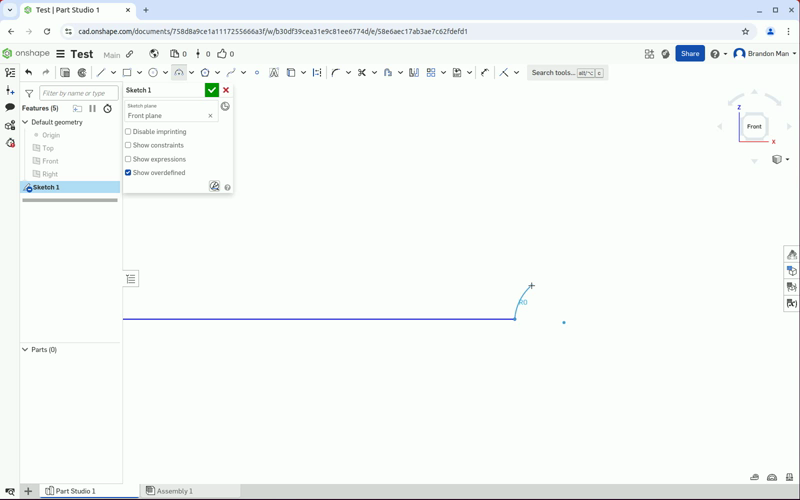
scroll(-6)
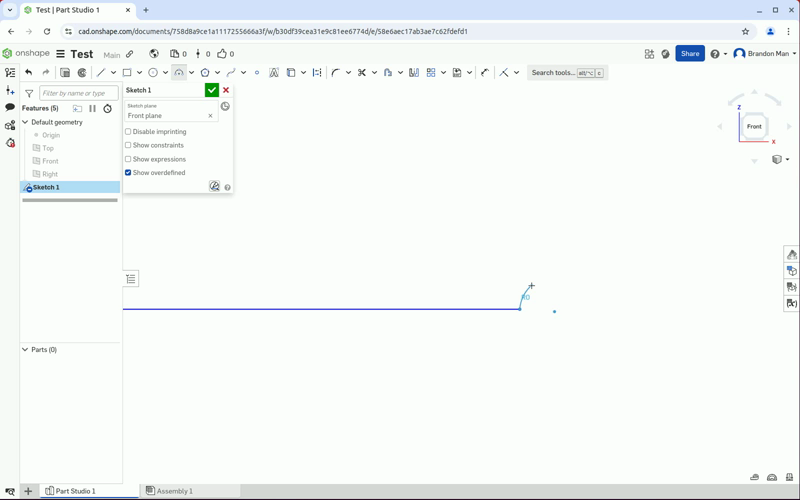
scroll(-6)
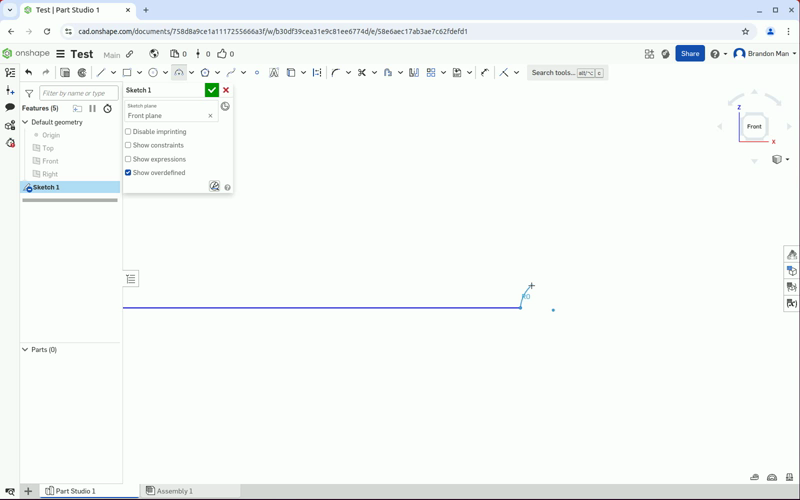
scroll(-6)
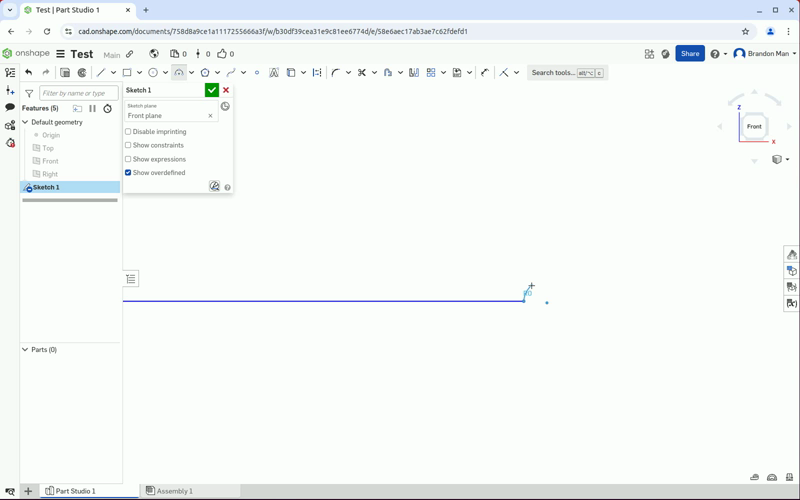
scroll(-6)
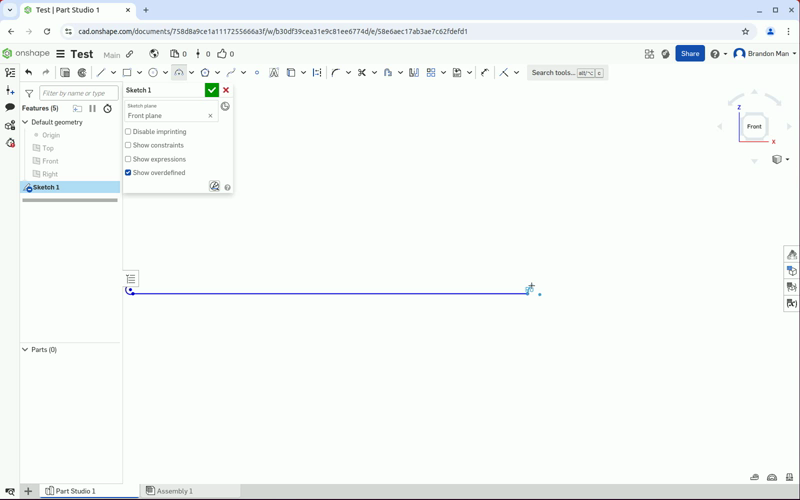
scroll(-6)
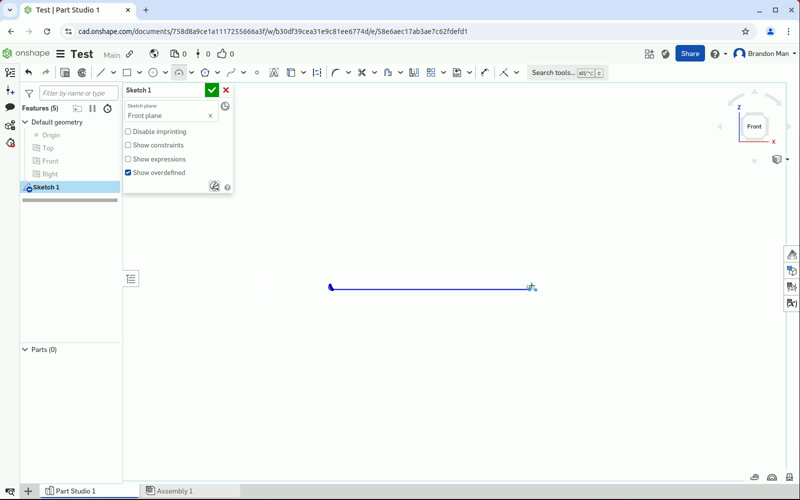
scroll(-6)
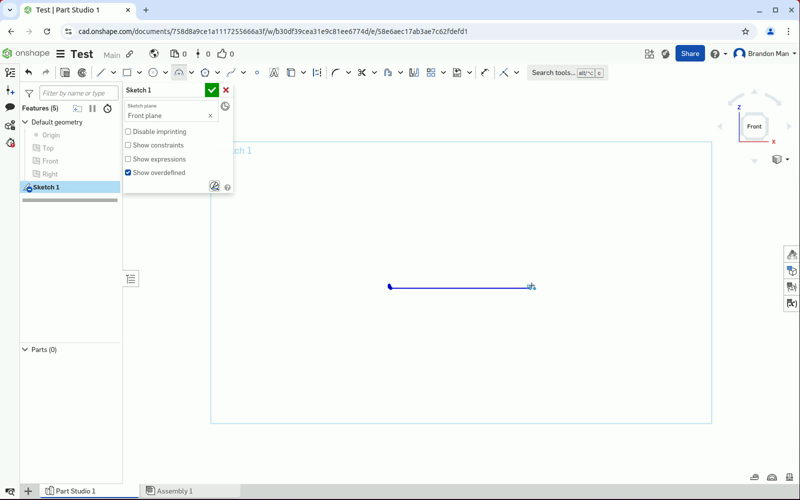
mouse_move(532, 287)
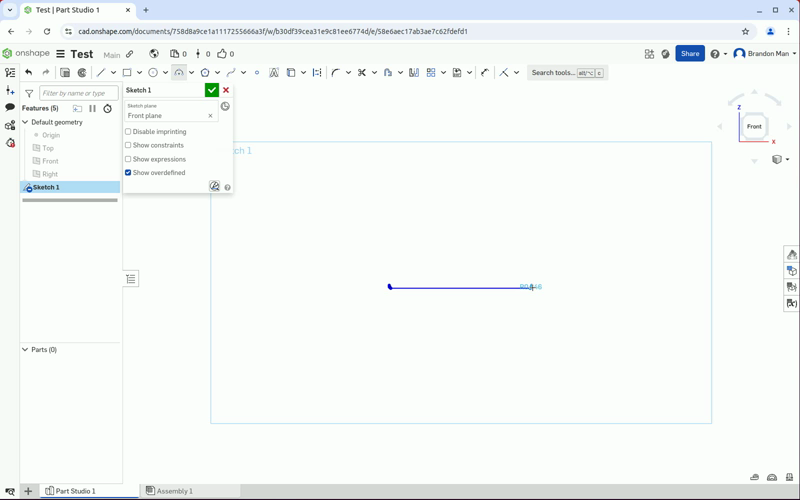
scroll(6)
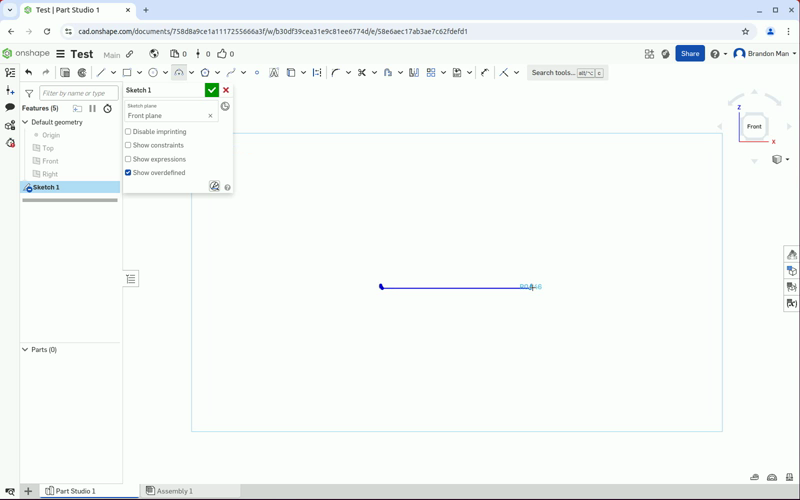
scroll(6)
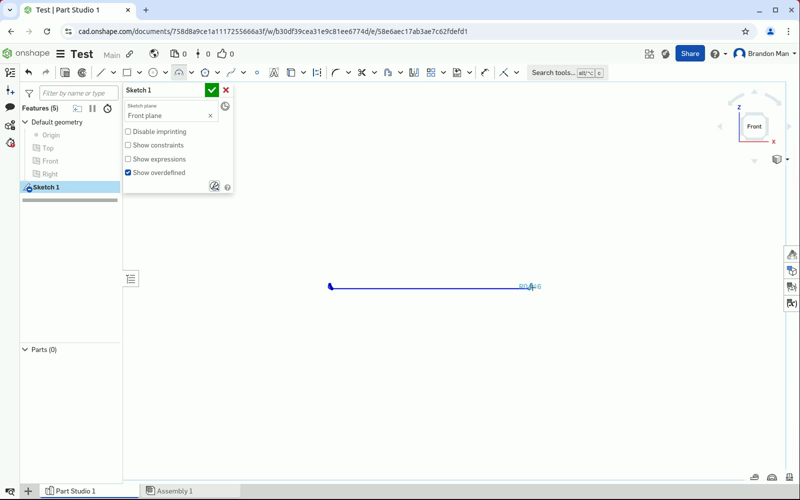
scroll(6)
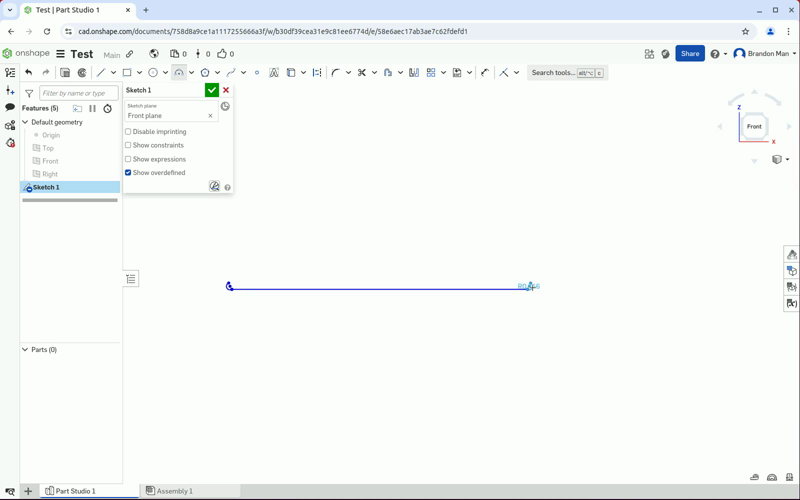
scroll(6)
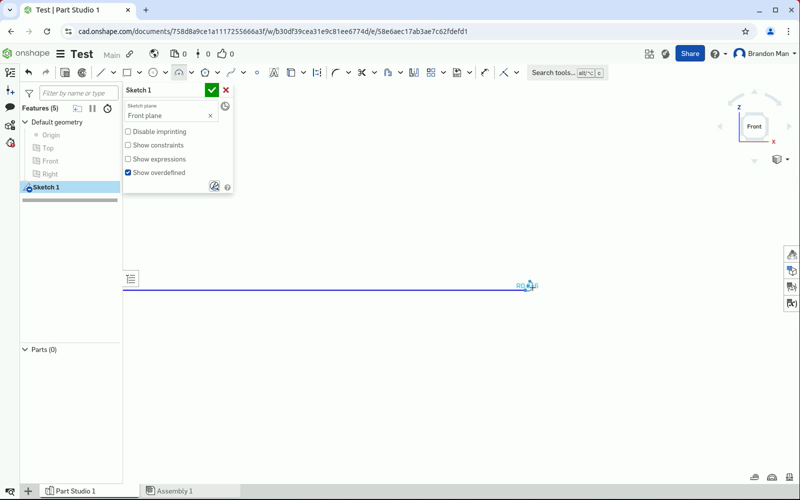
scroll(6)
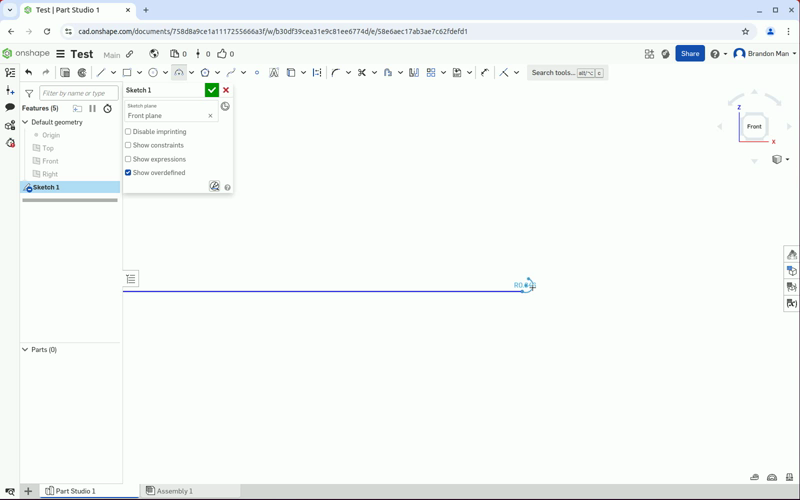
scroll(6)
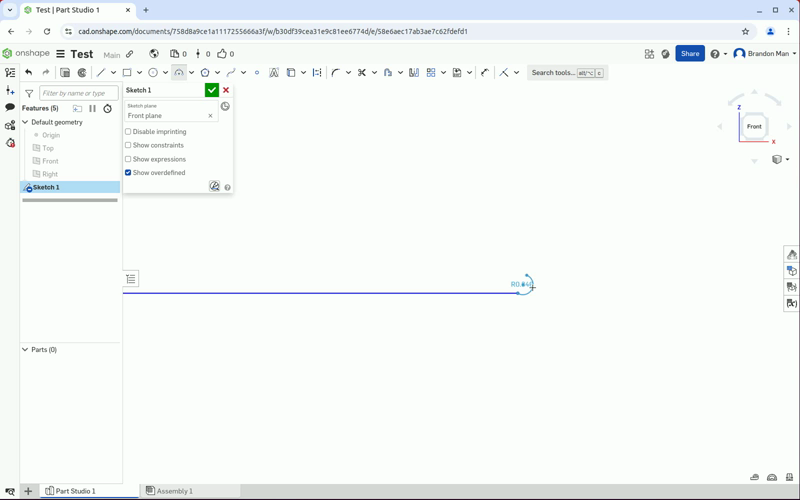
scroll(6)
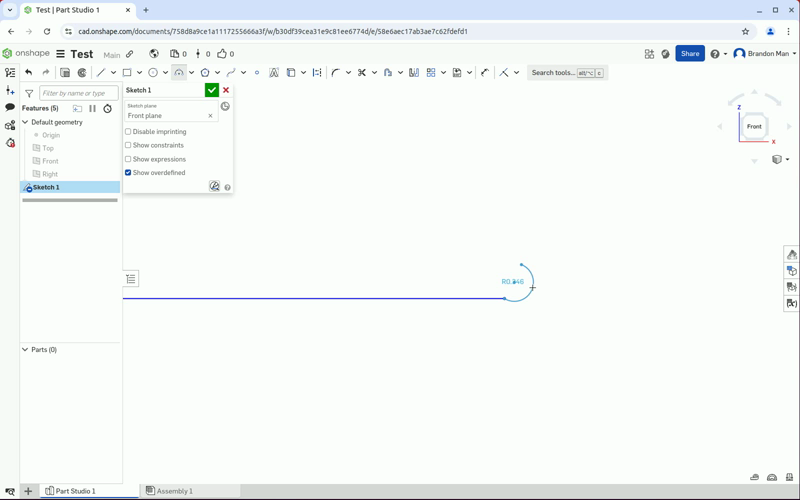
click(532, 287)
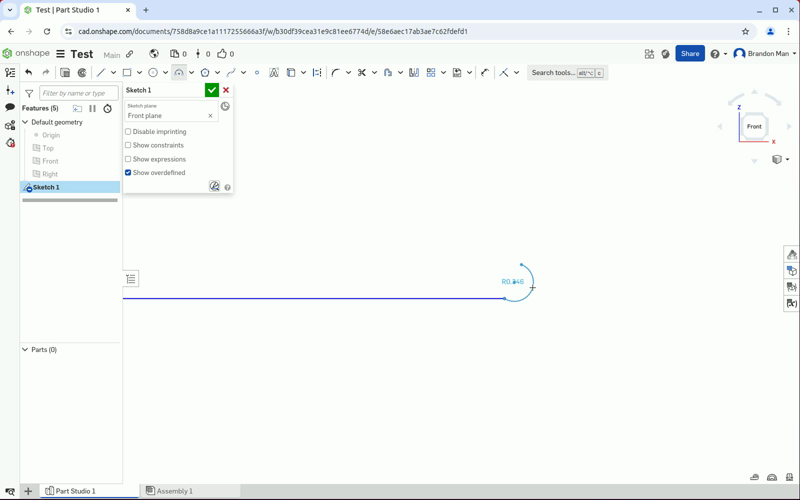
scroll(-6)
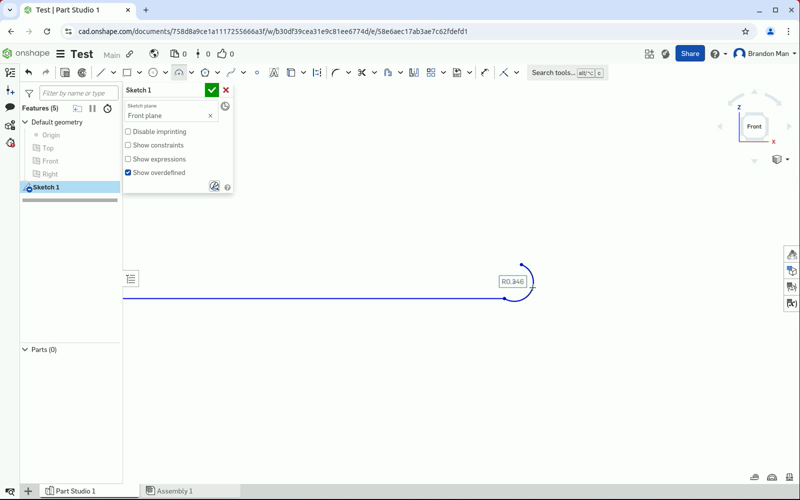
scroll(-6)
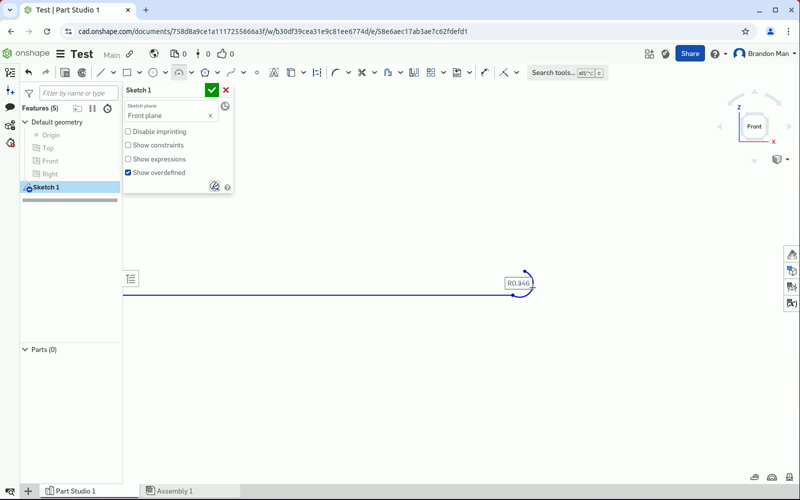
scroll(-6)
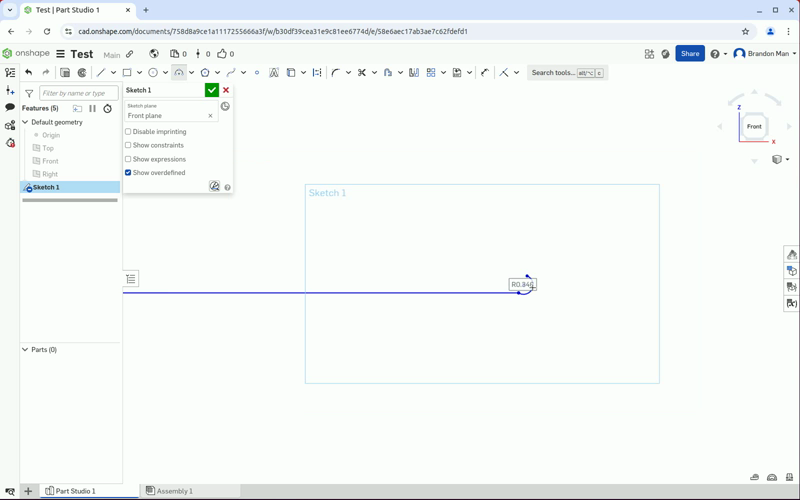
scroll(-6)
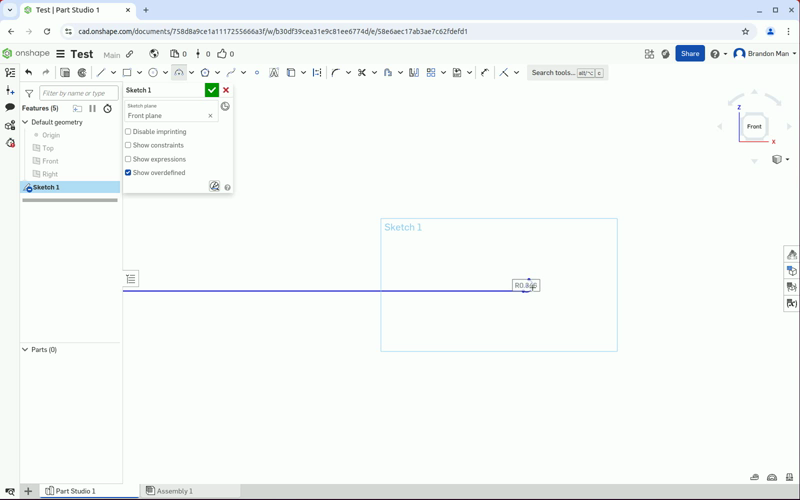
scroll(-6)
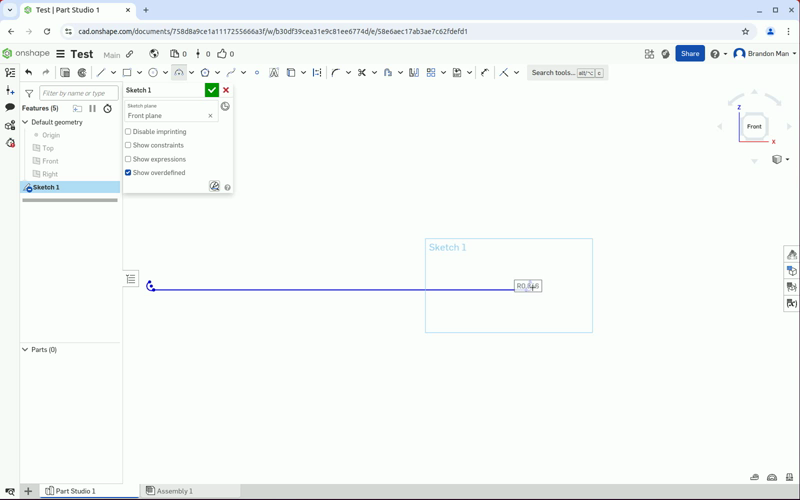
scroll(-6)
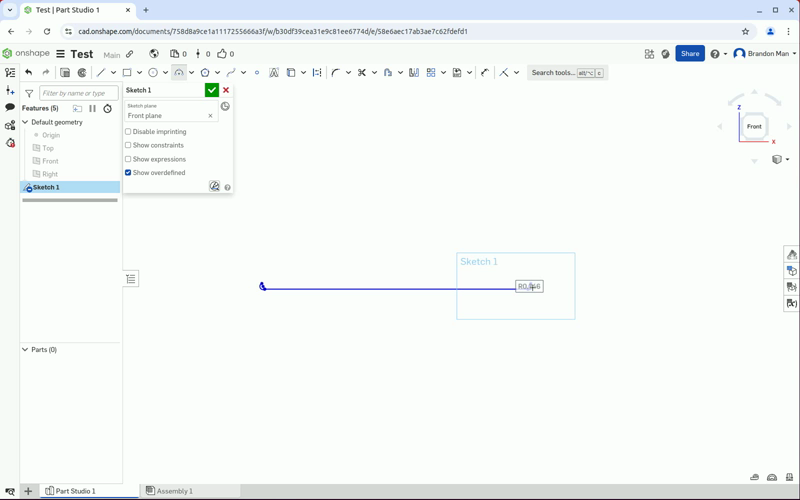
scroll(-6)
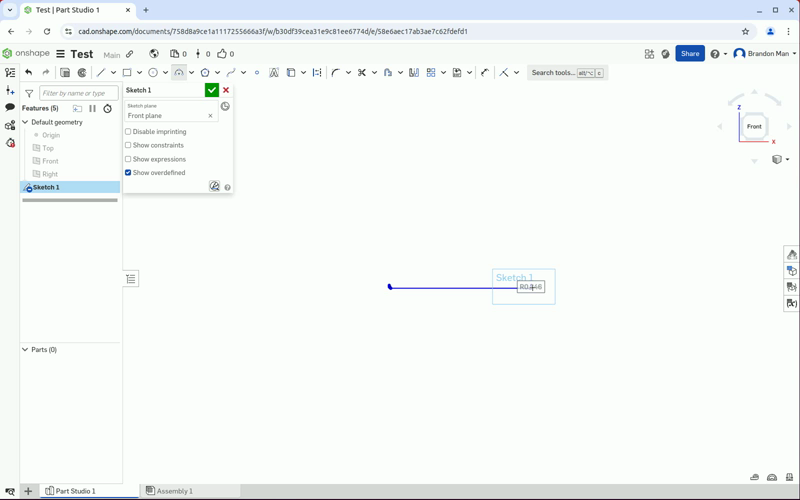
key_up(shift)
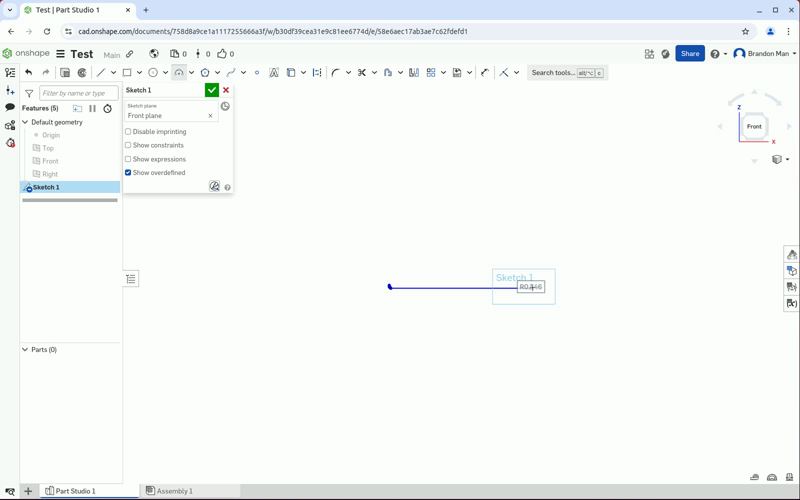
key(esc)
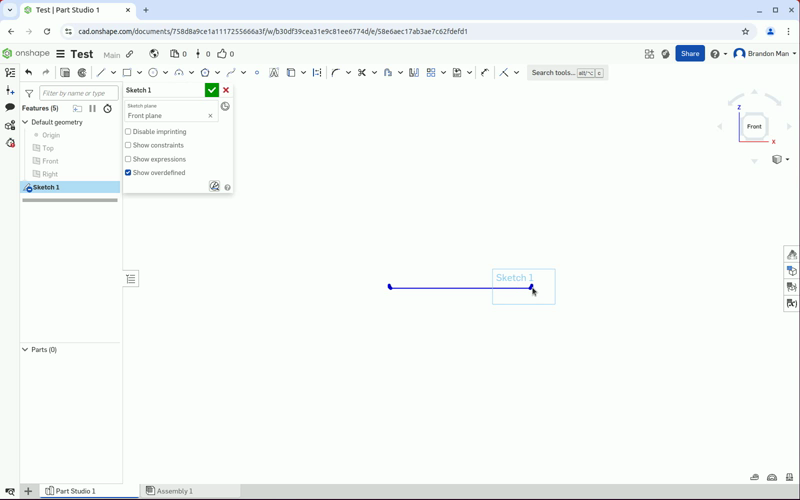
key(l)
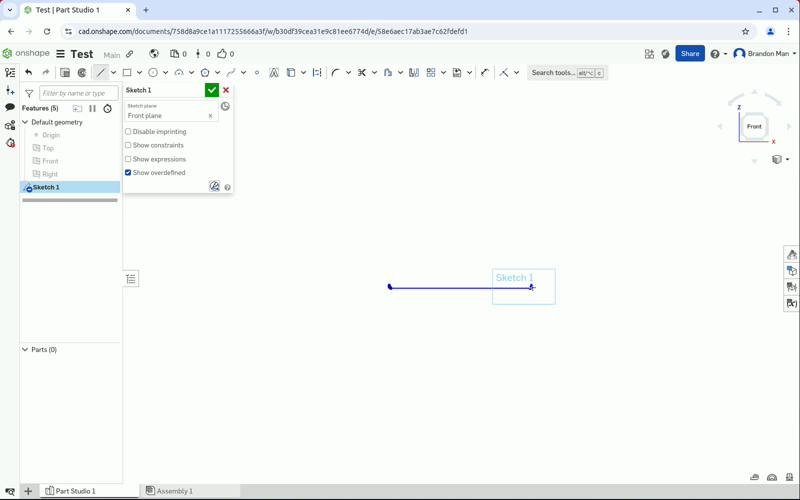
mouse_move(531, 285)
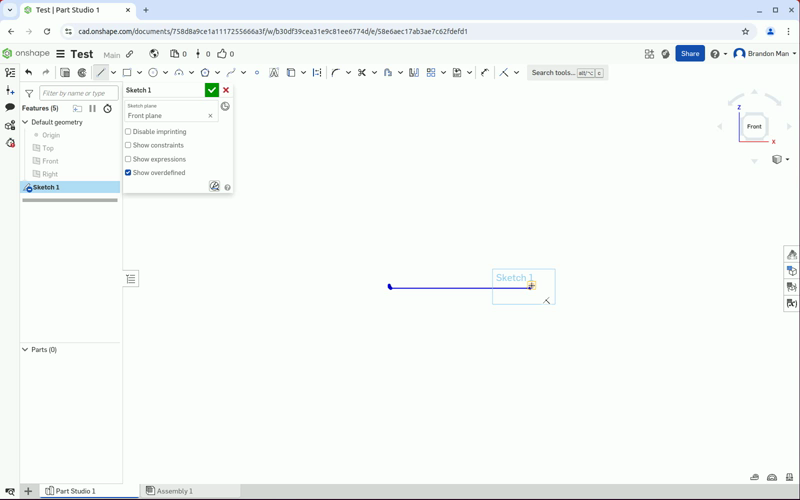
scroll(6)
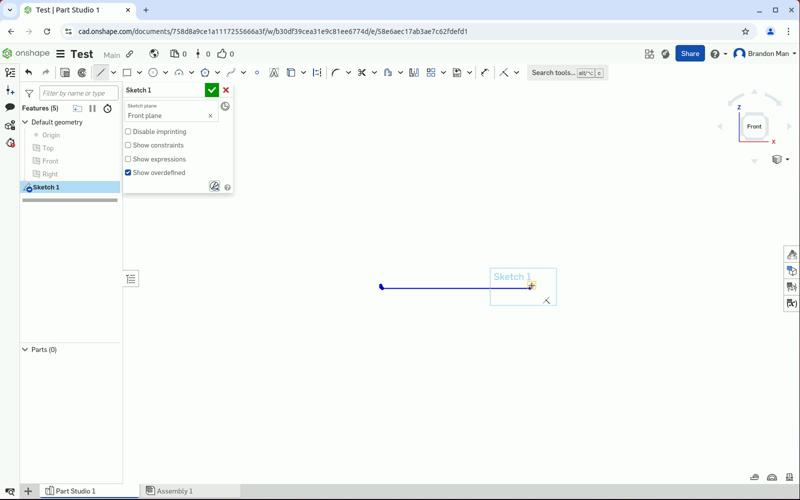
scroll(6)
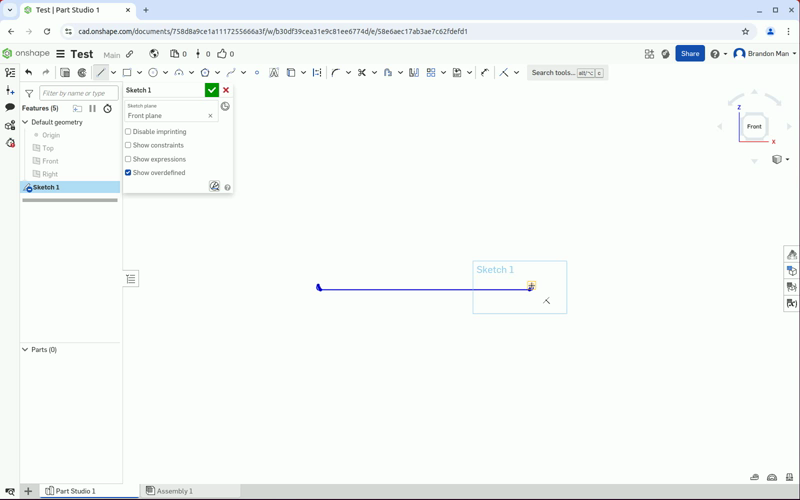
scroll(6)
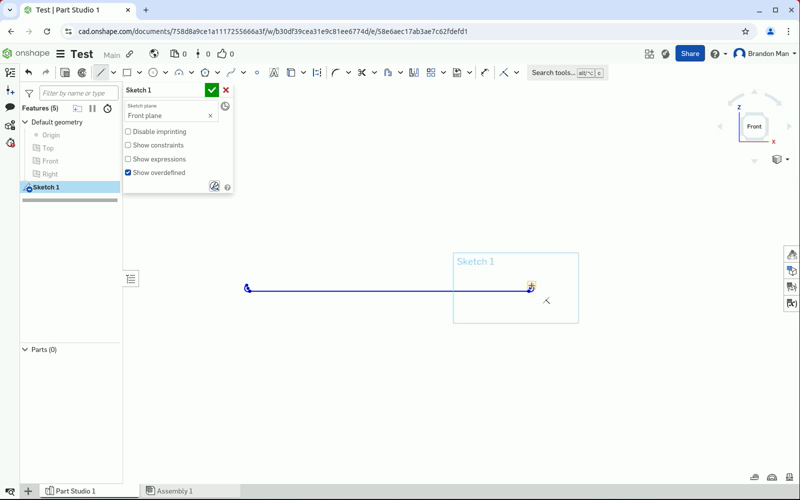
scroll(6)
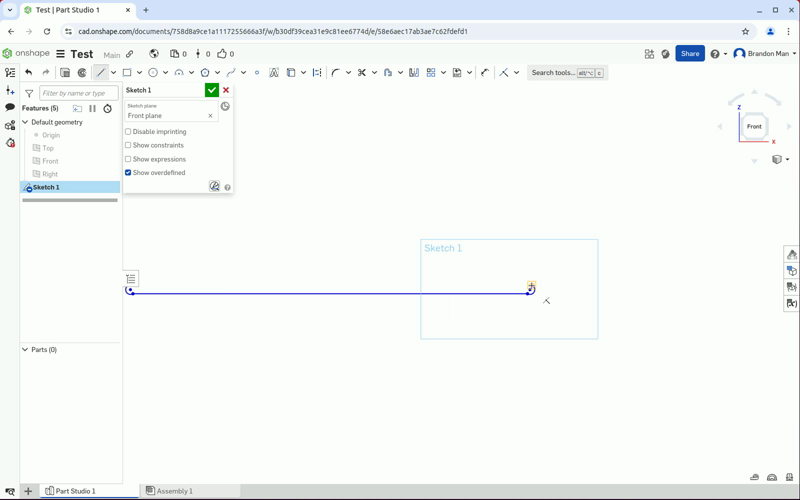
scroll(6)
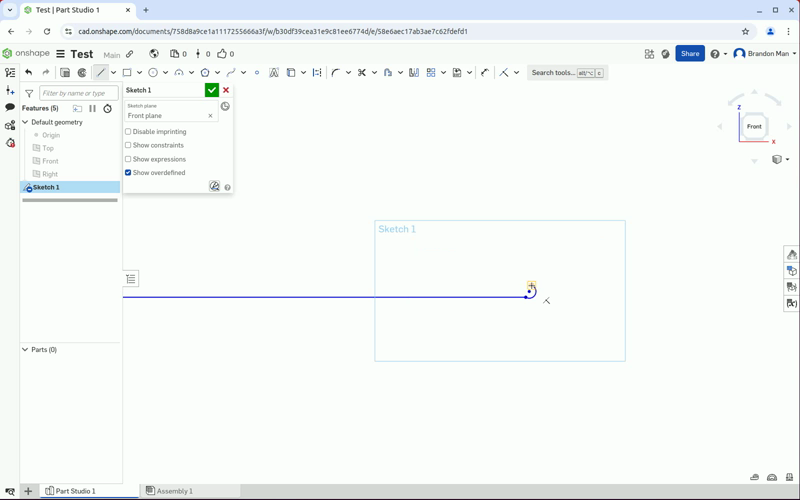
scroll(6)
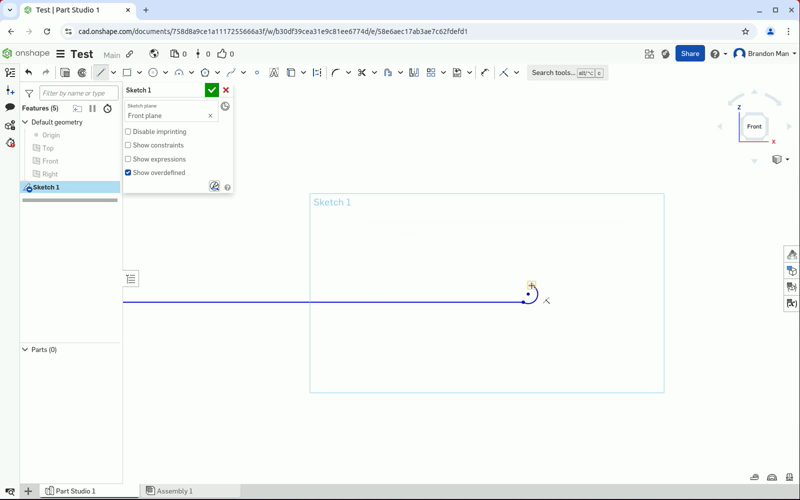
scroll(6)
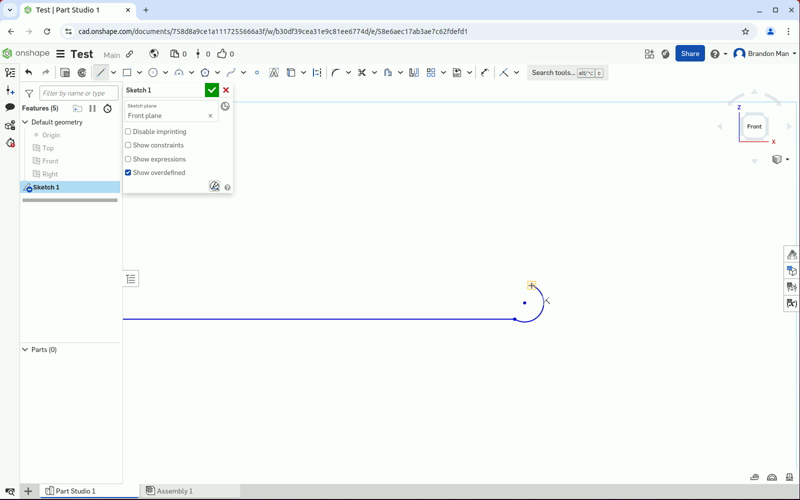
click(531, 285)
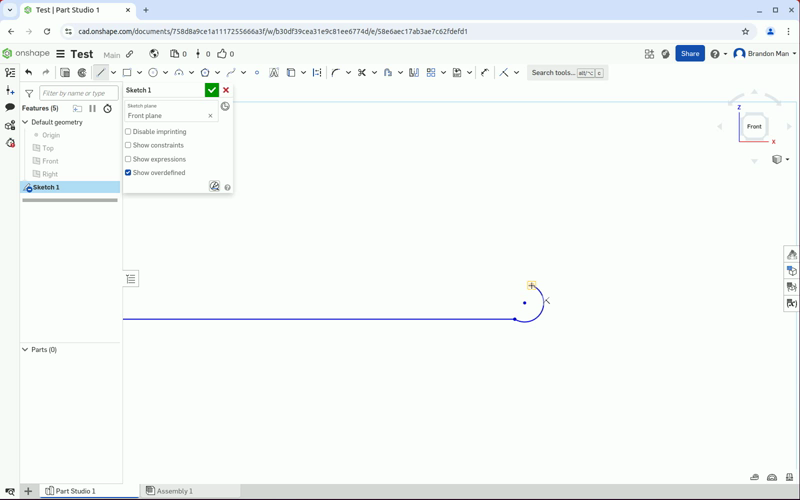
scroll(-6)
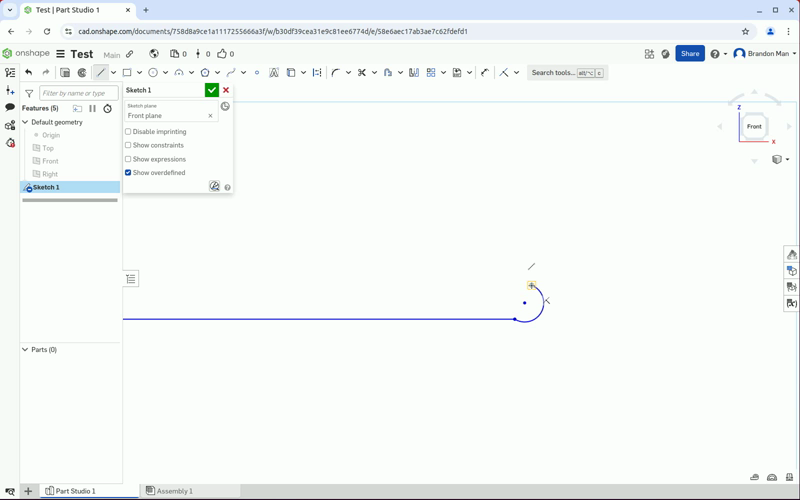
scroll(-6)
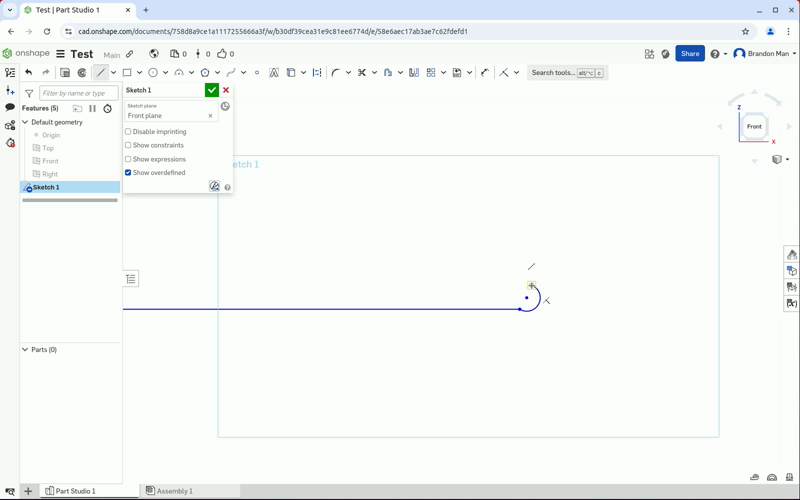
scroll(-6)
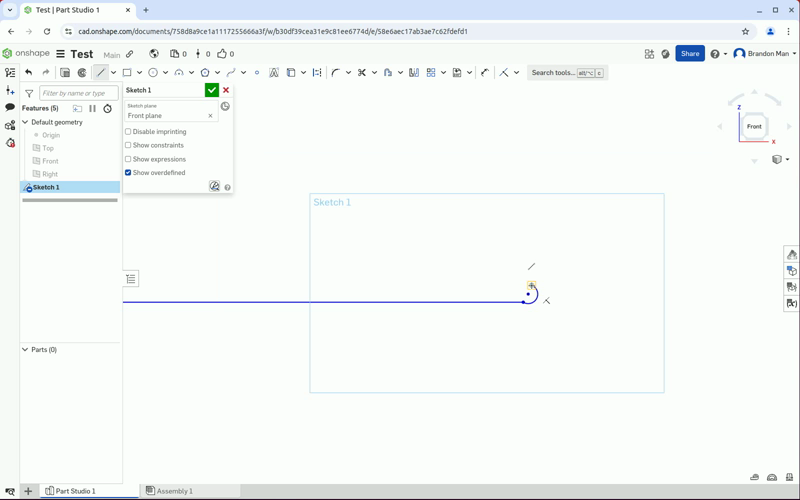
scroll(-6)
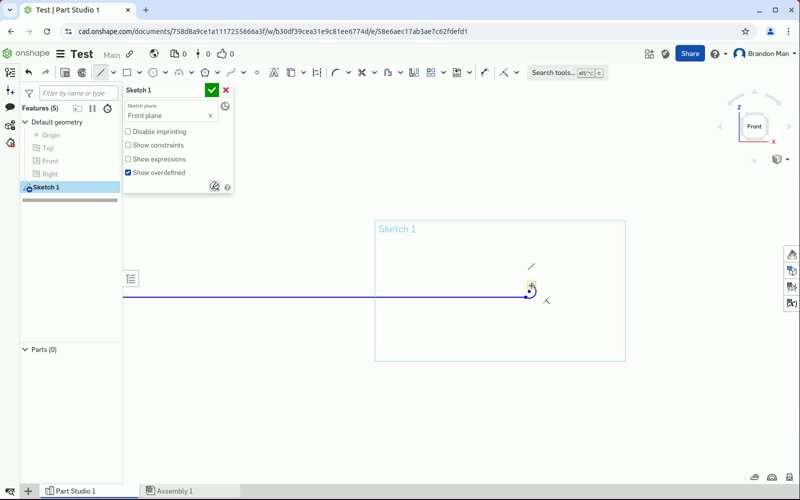
scroll(-6)
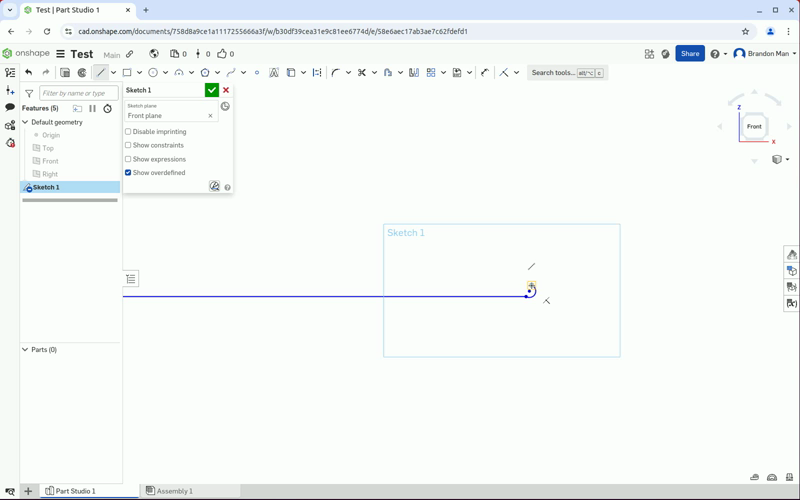
scroll(-6)
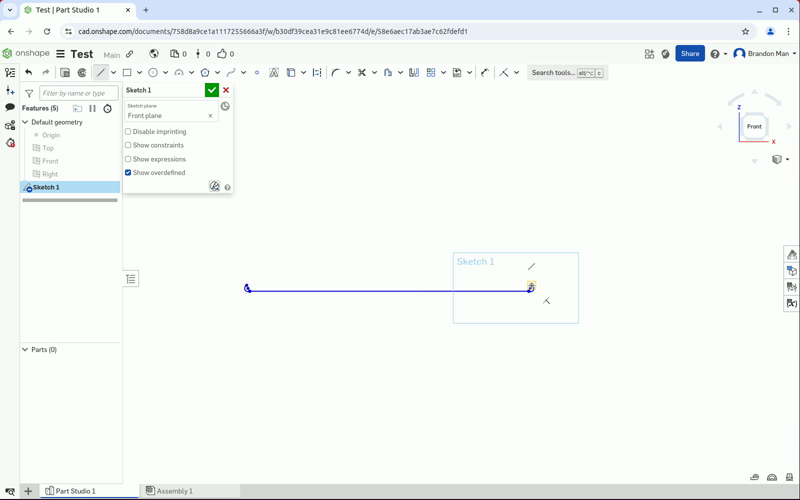
scroll(-6)
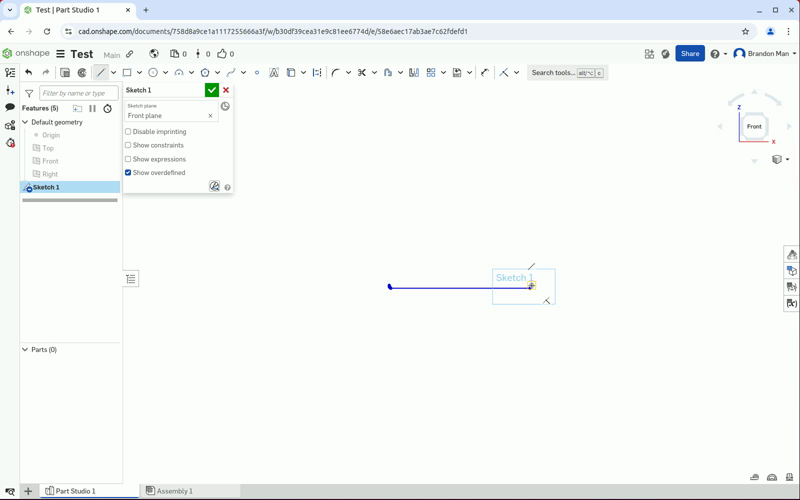
key_down(shift)
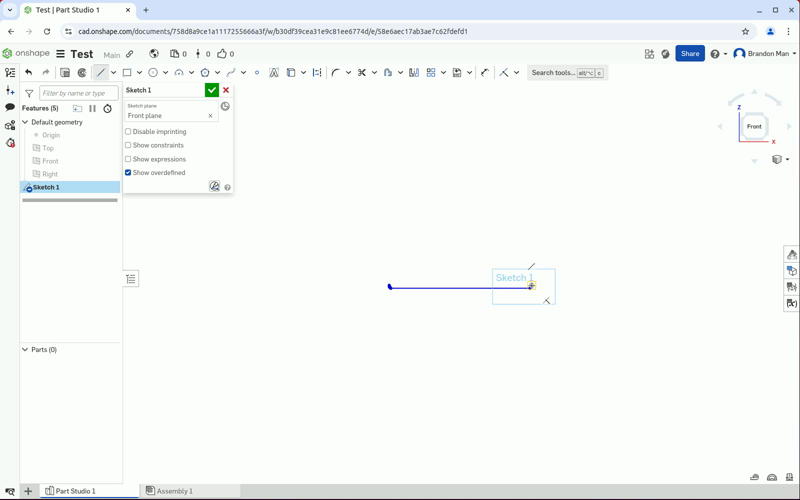
mouse_move(467, 174)
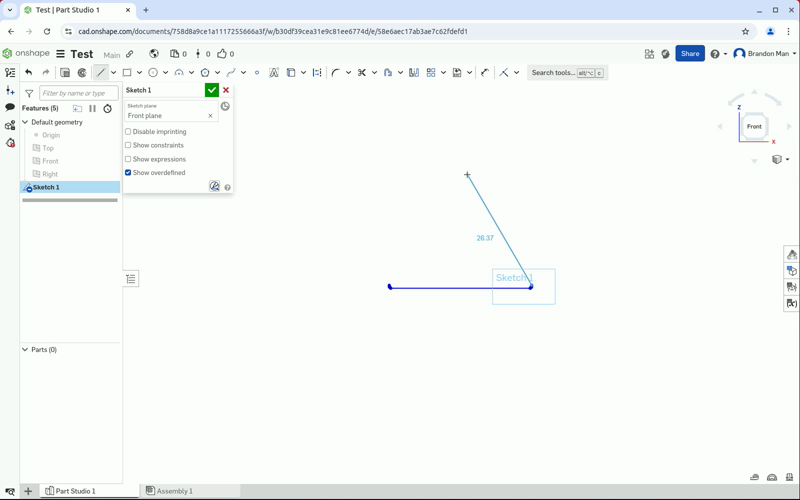
click(467, 174)
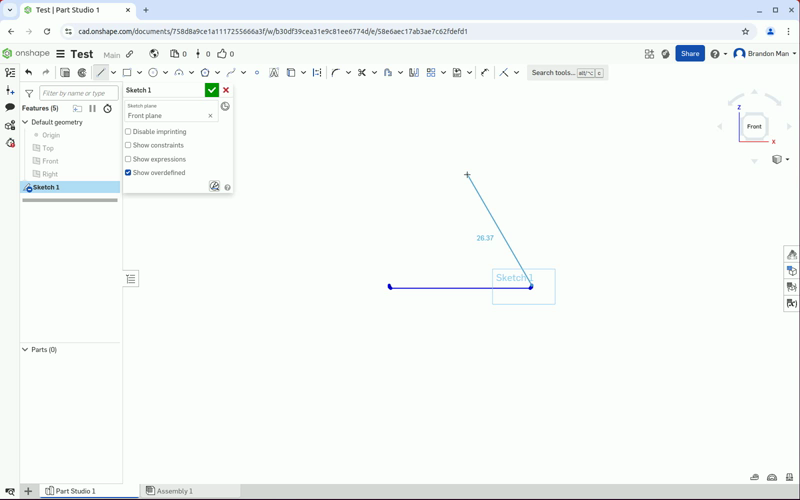
key_up(shift)
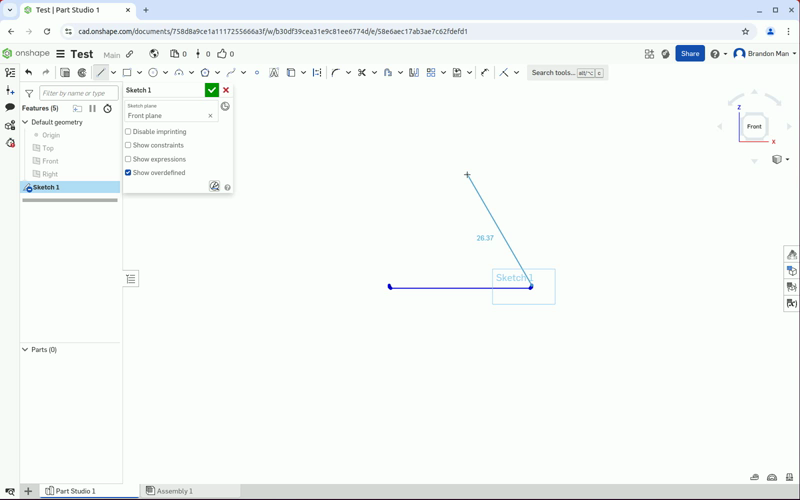
key(esc)
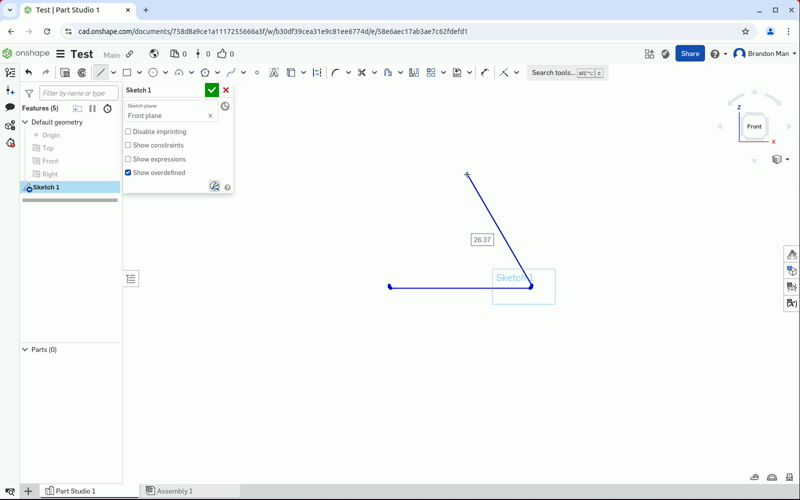
key(a)
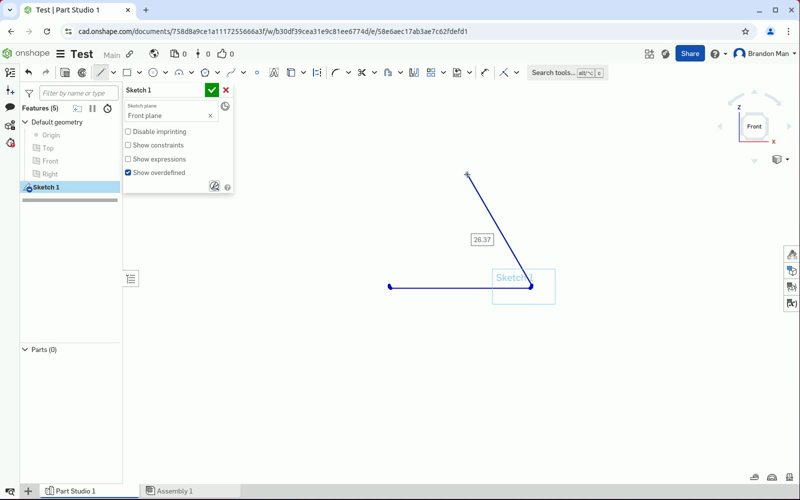
mouse_move(467, 174)
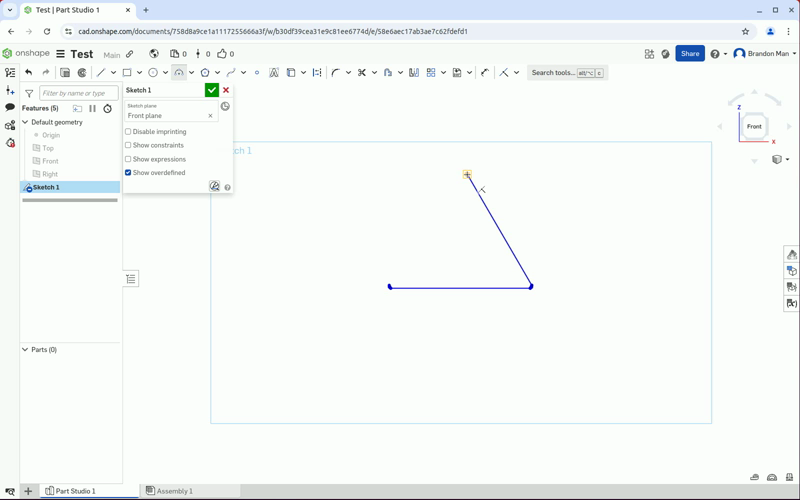
click(467, 174)
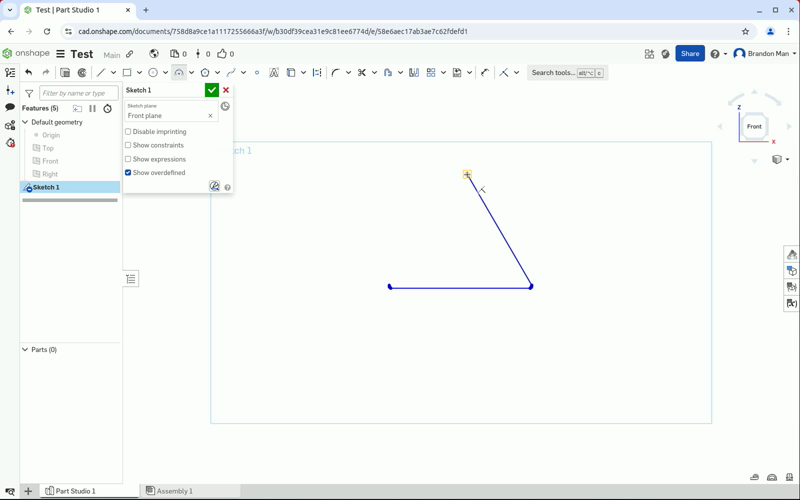
key_down(shift)
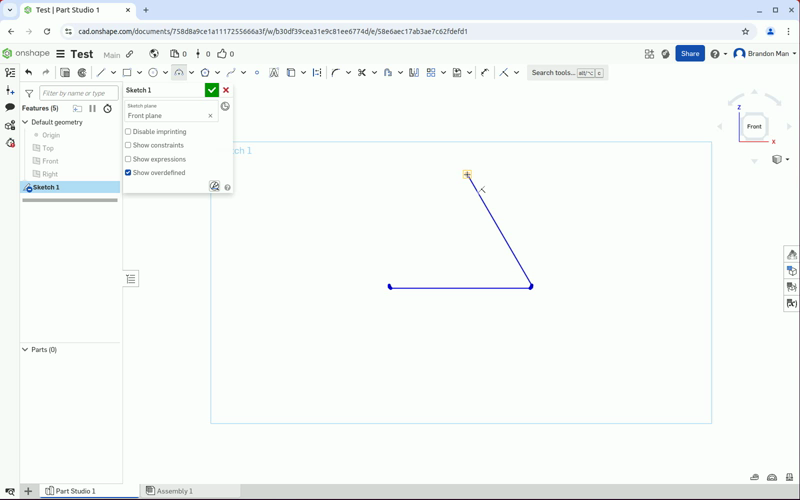
mouse_move(453, 174)
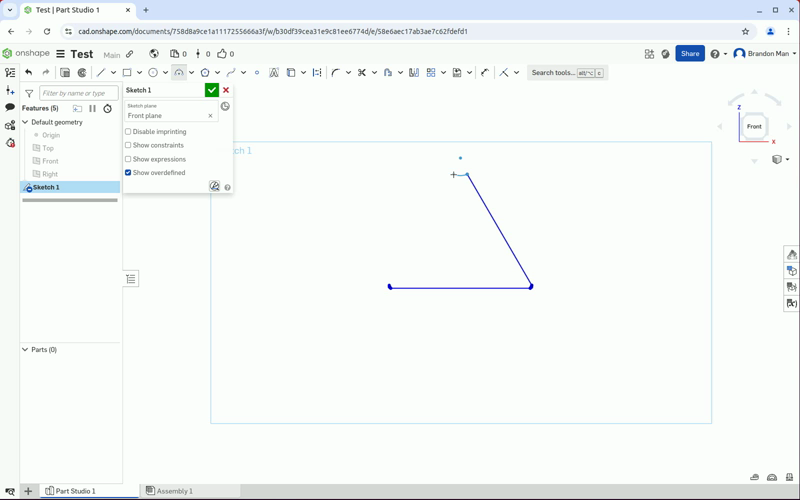
click(453, 174)
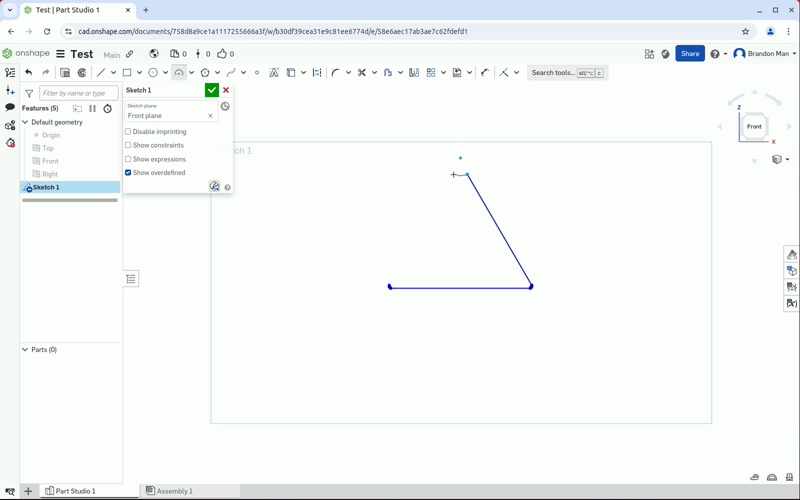
mouse_move(460, 170)
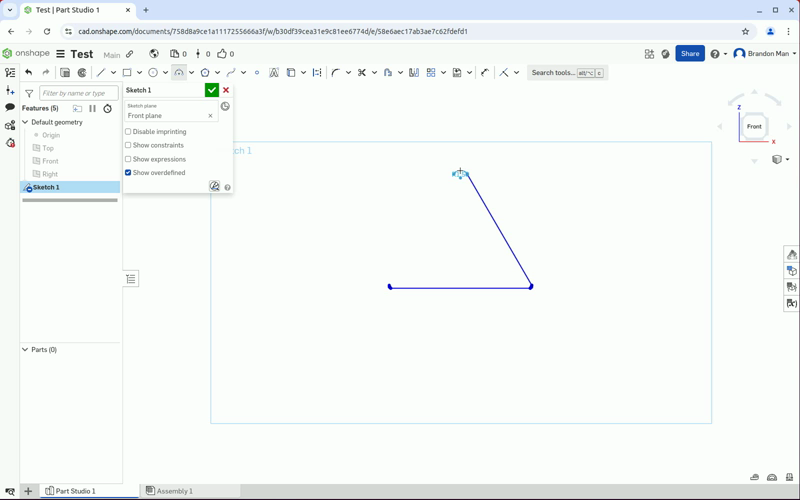
click(460, 170)
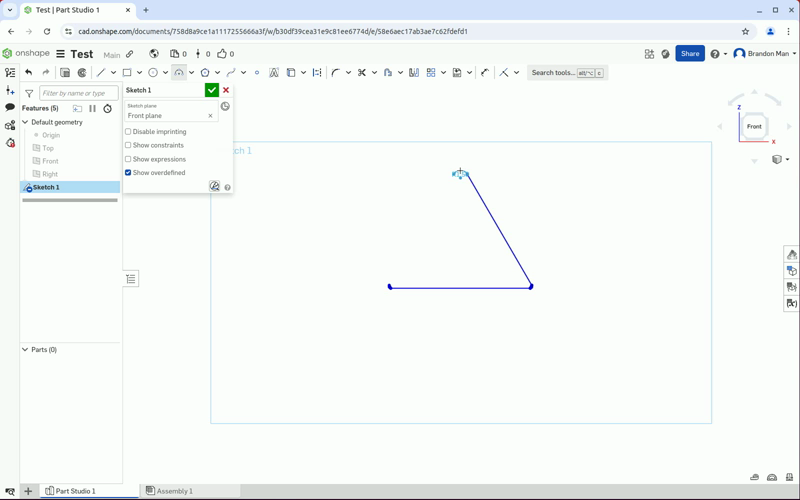
key_up(shift)
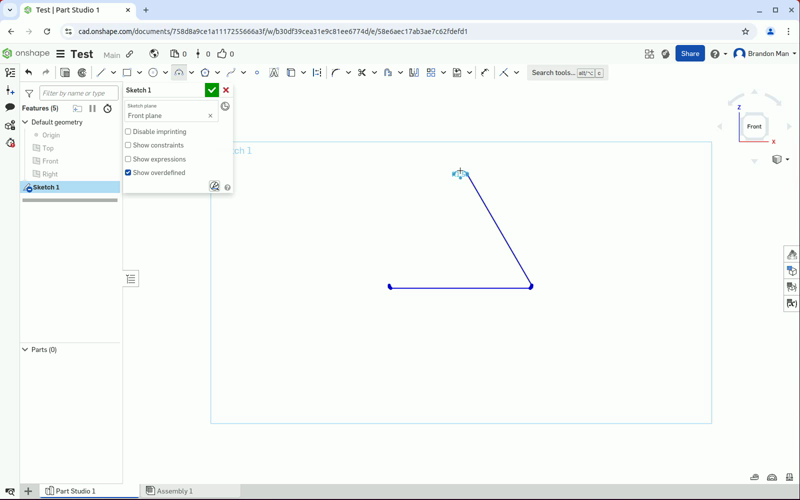
key(esc)
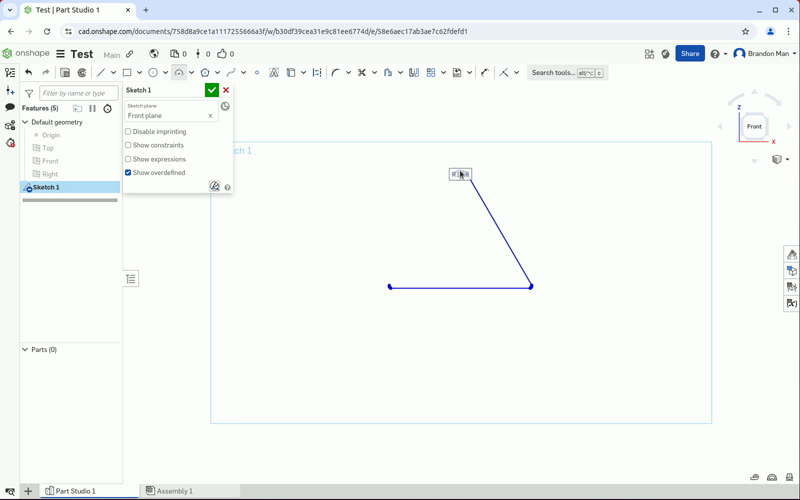
key(l)
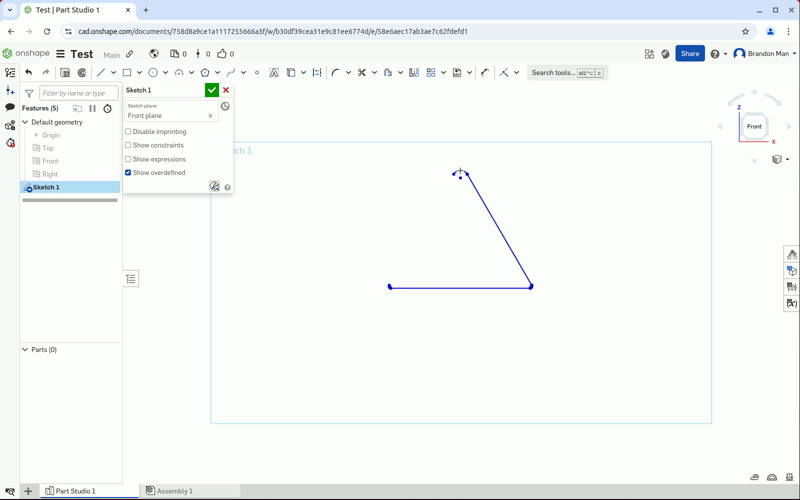
mouse_move(453, 174)
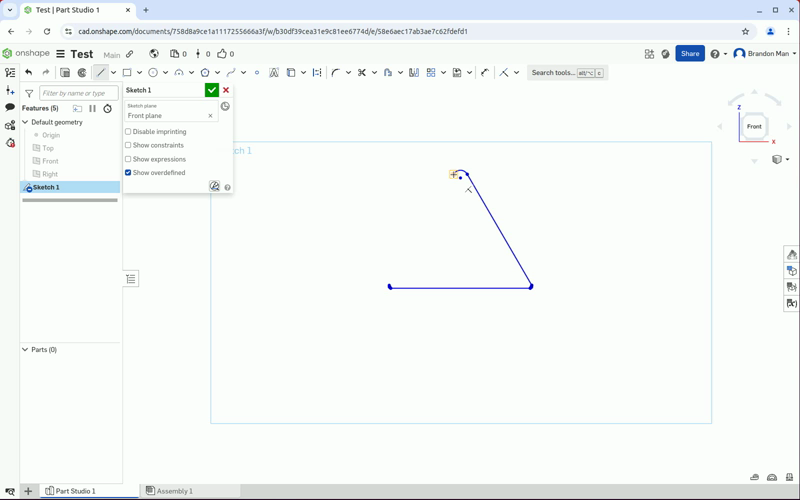
click(453, 174)
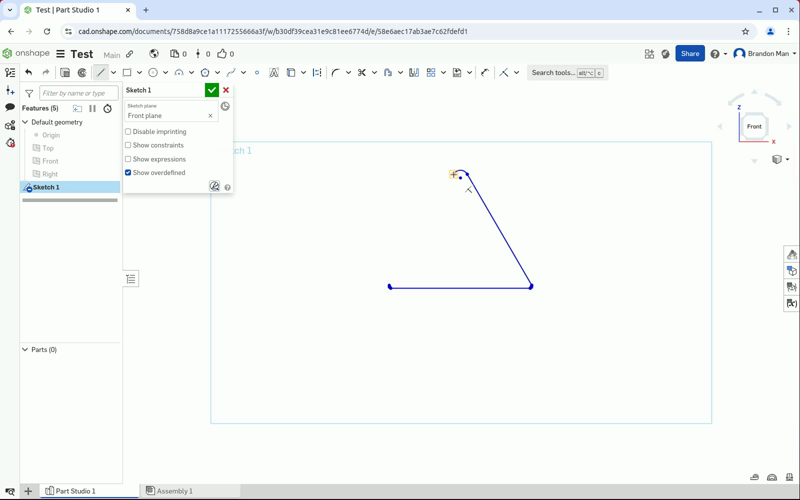
key_down(shift)
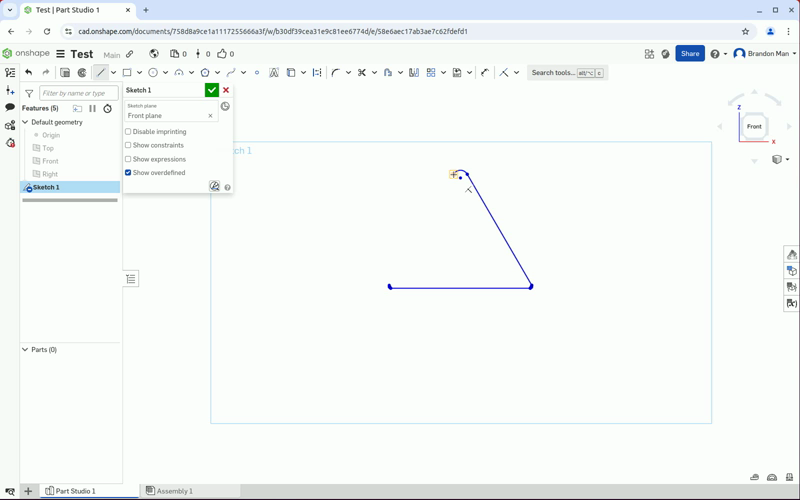
mouse_move(389, 285)
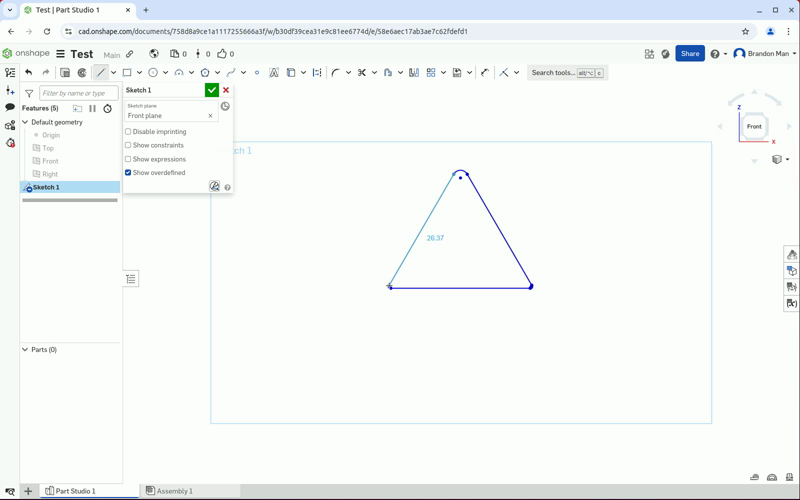
scroll(6)
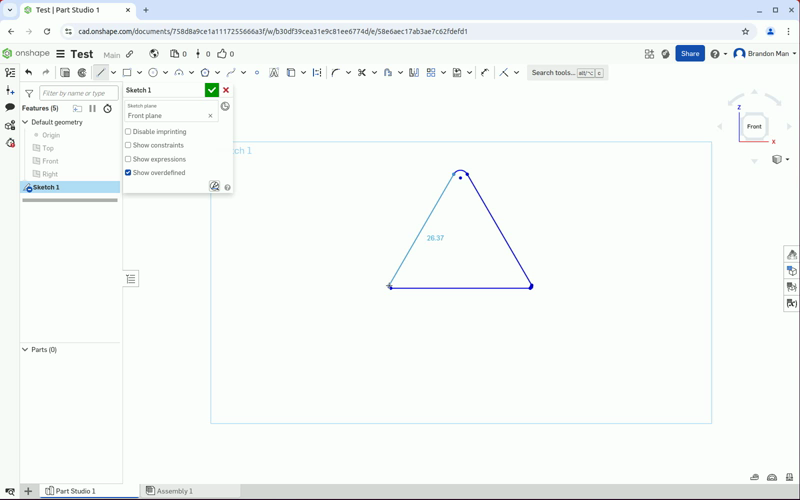
scroll(6)
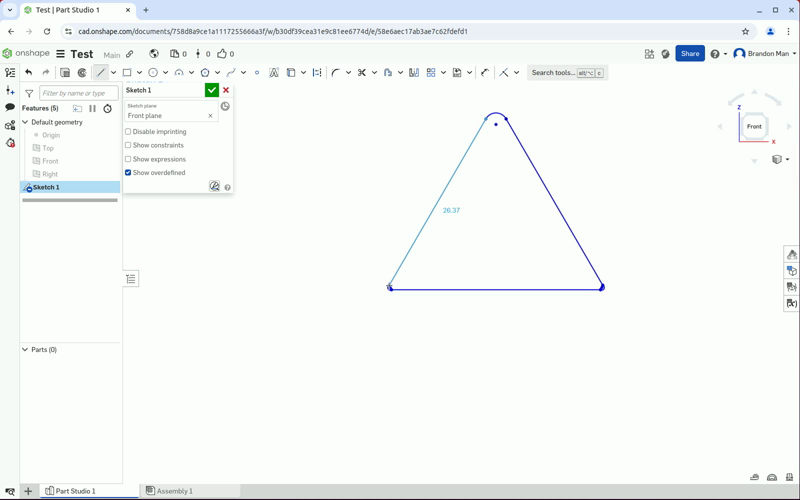
scroll(6)
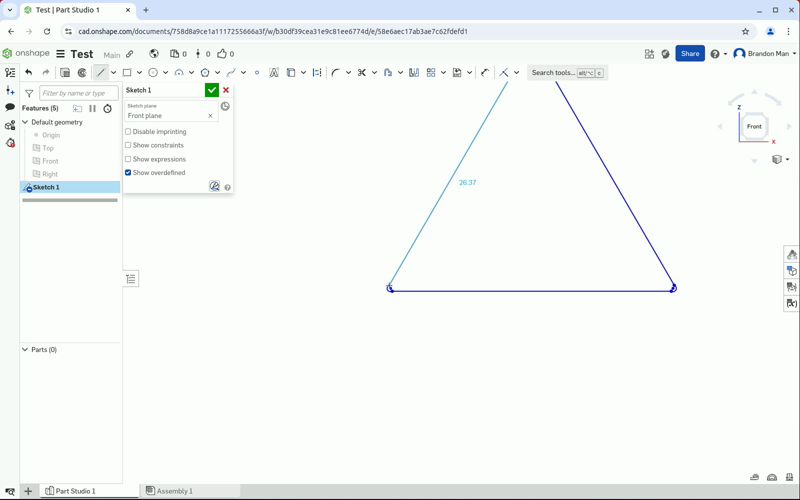
scroll(6)
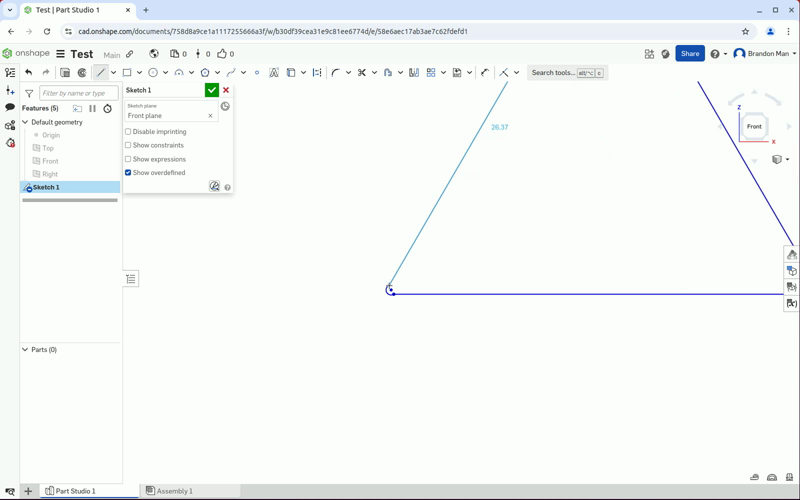
scroll(6)
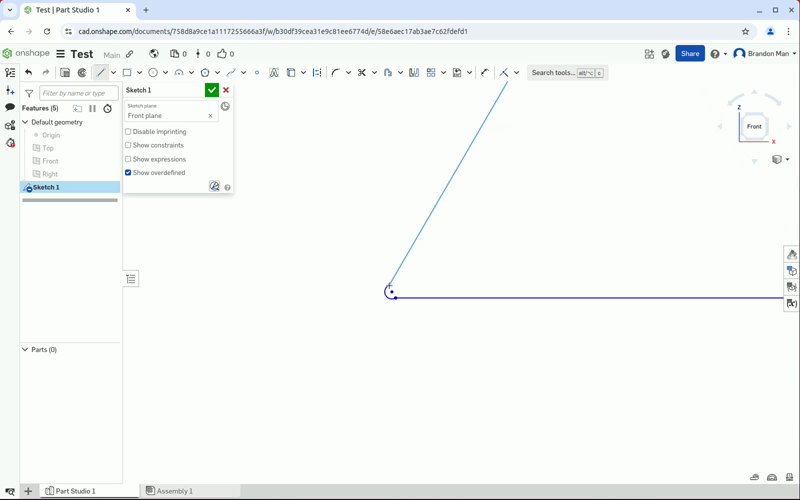
scroll(6)
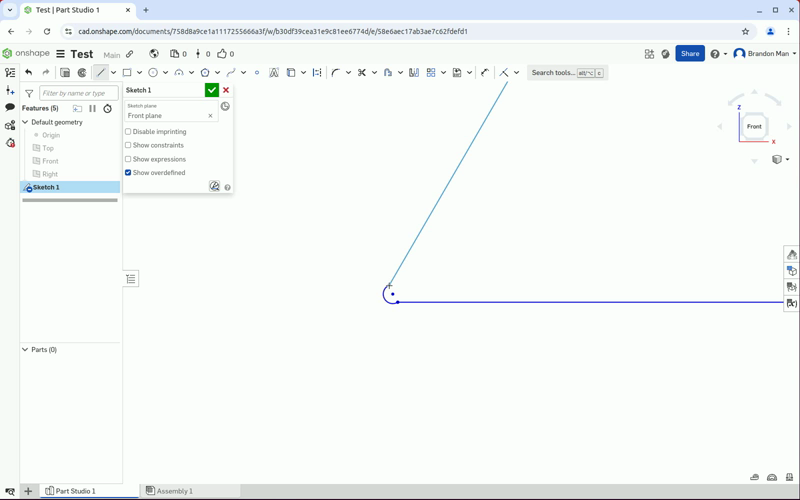
scroll(6)
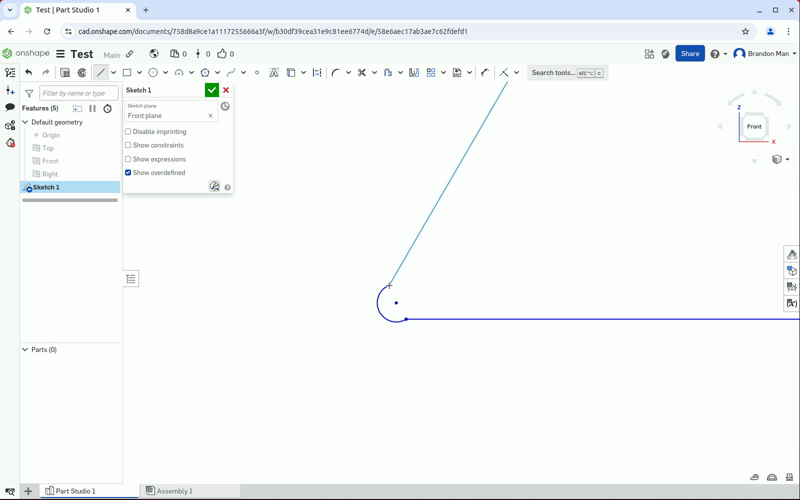
key_up(shift)
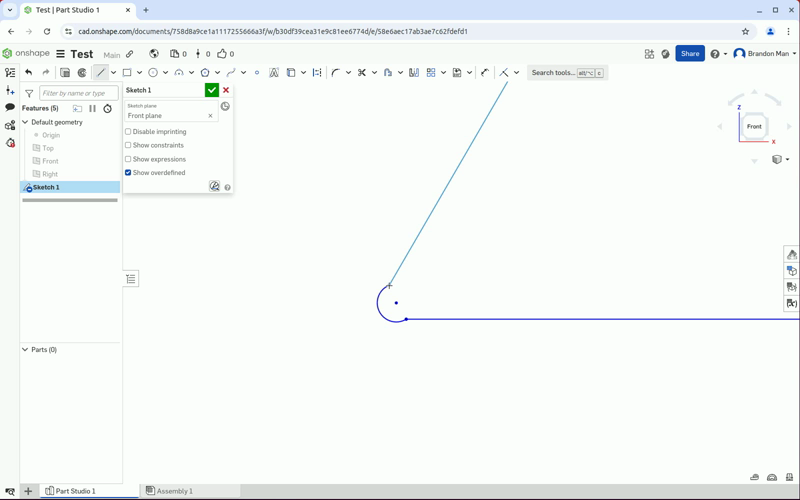
click(389, 285)
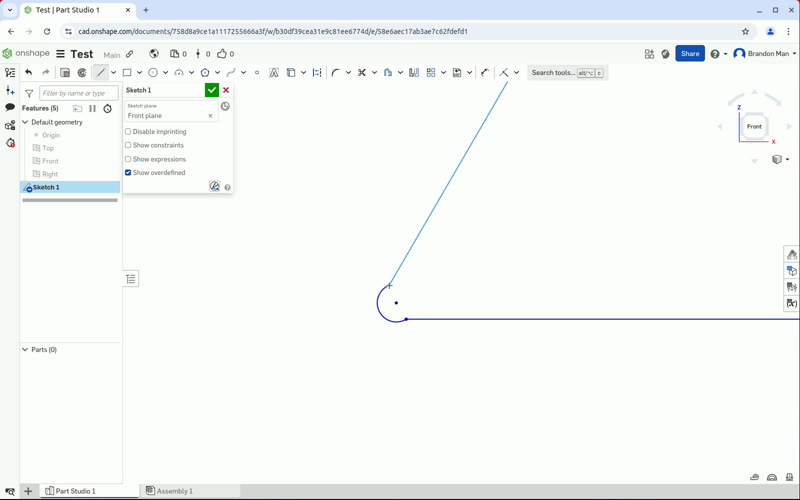
scroll(-6)
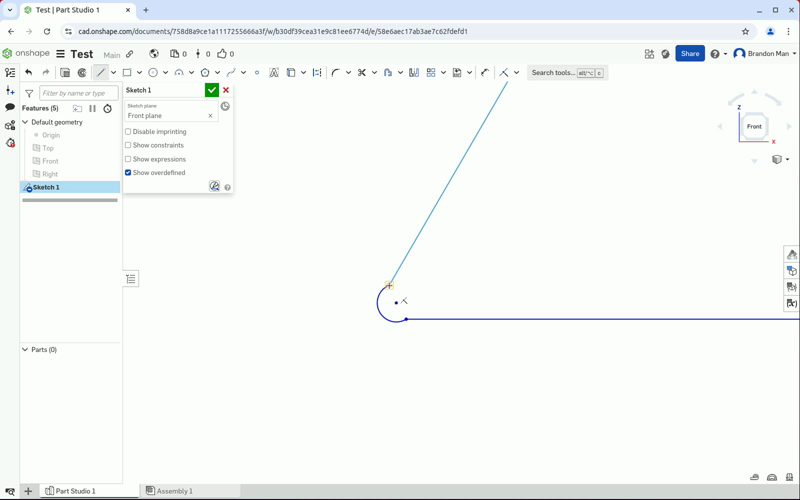
scroll(-6)
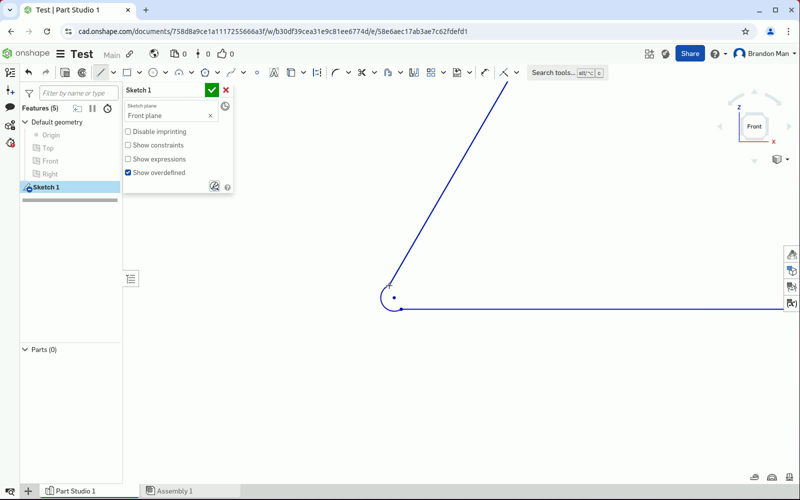
scroll(-6)
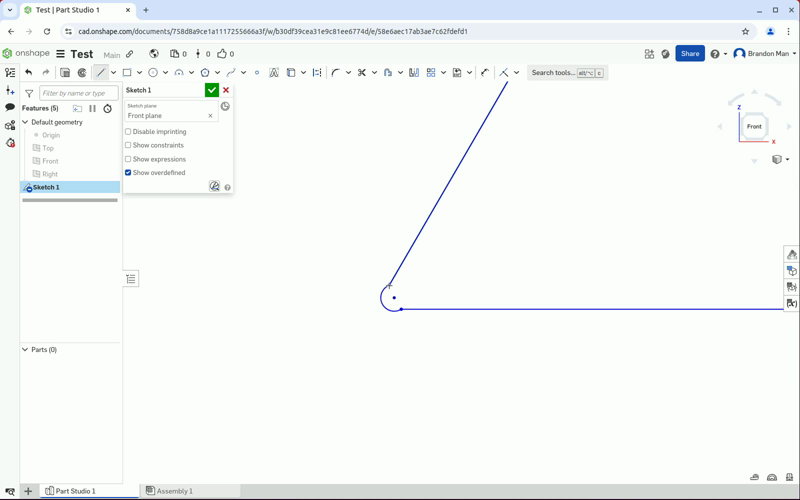
scroll(-6)
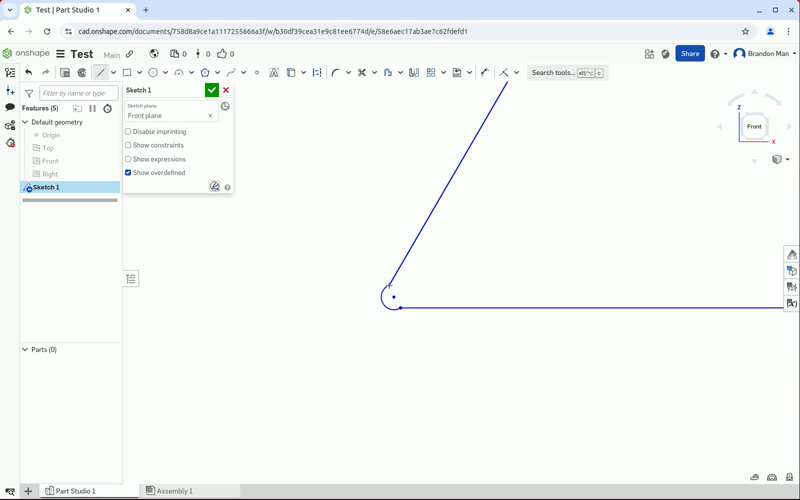
scroll(-6)
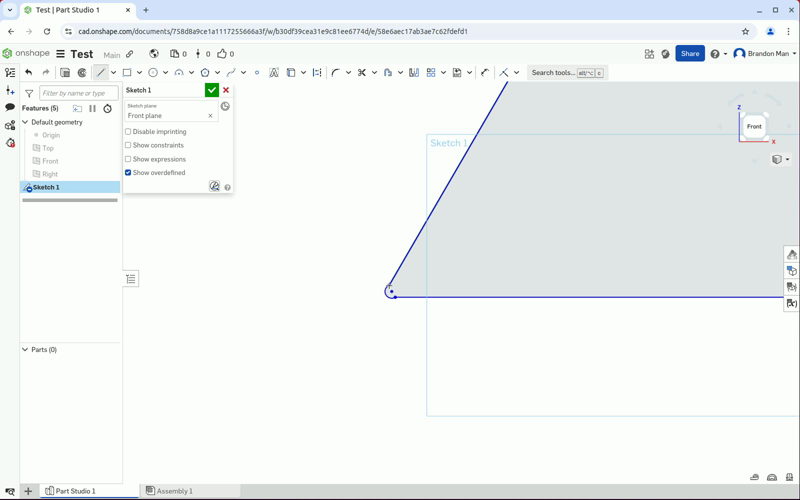
scroll(-6)
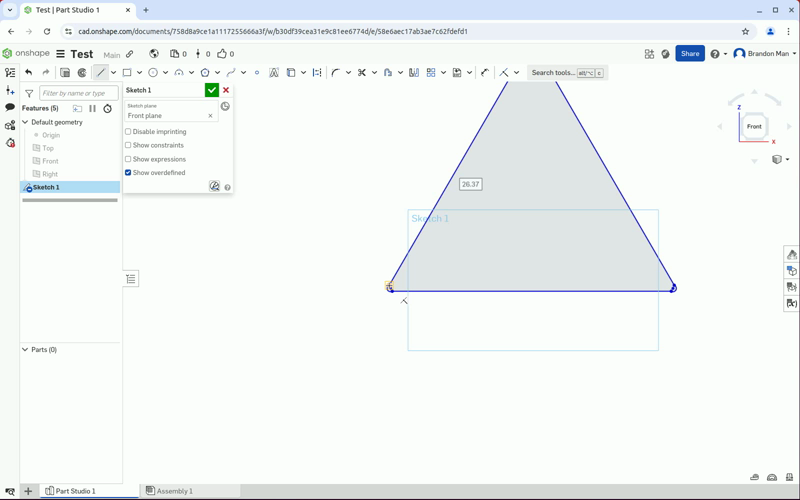
scroll(-6)
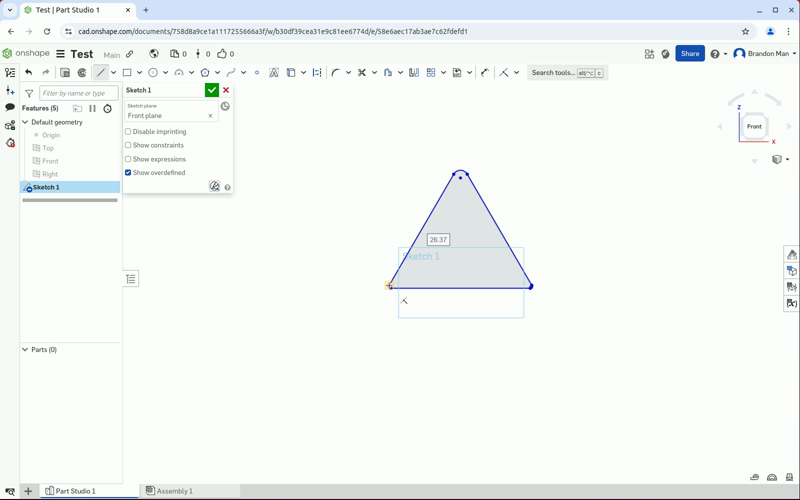
key(esc)
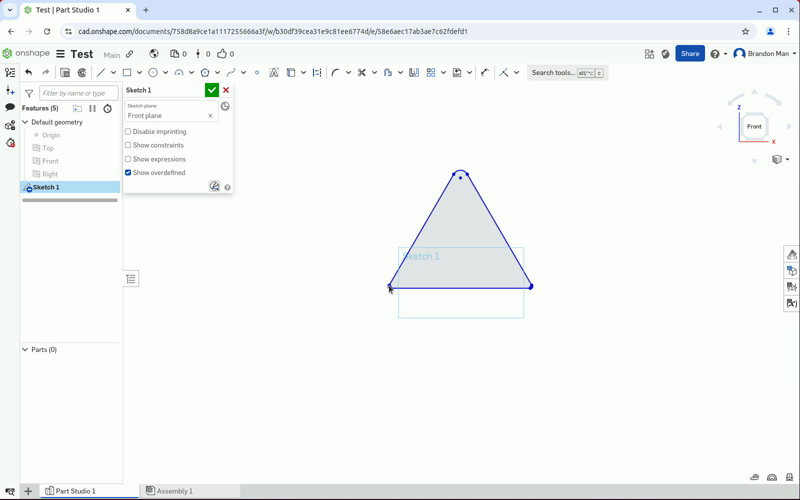
key(l)
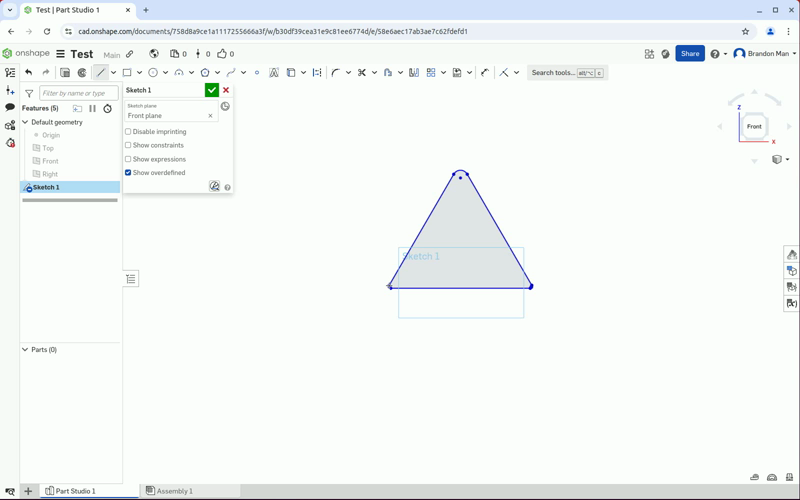
key_down(shift)
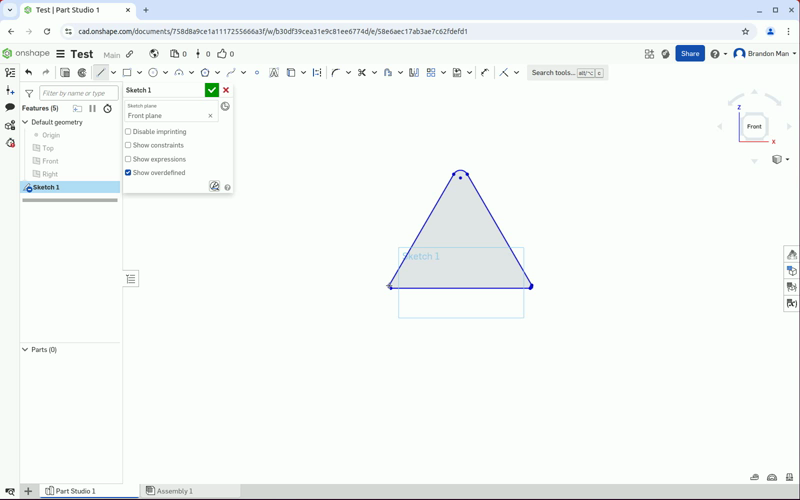
mouse_move(407, 277)
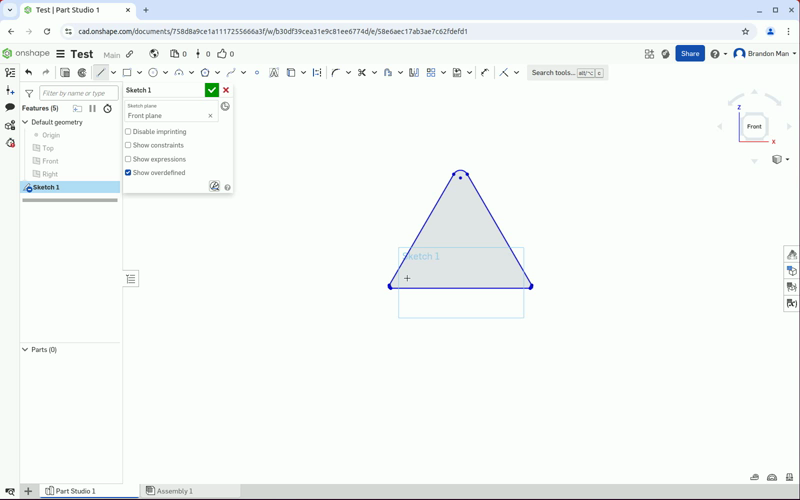
click(407, 277)
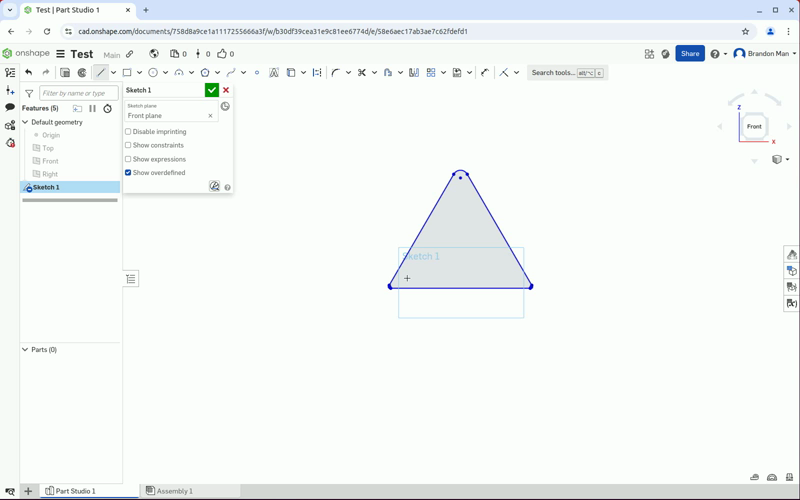
key_up(shift)
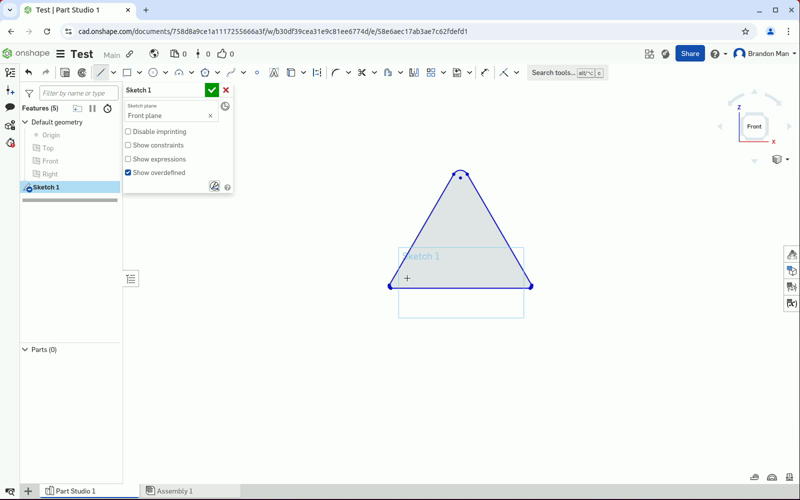
key_down(shift)
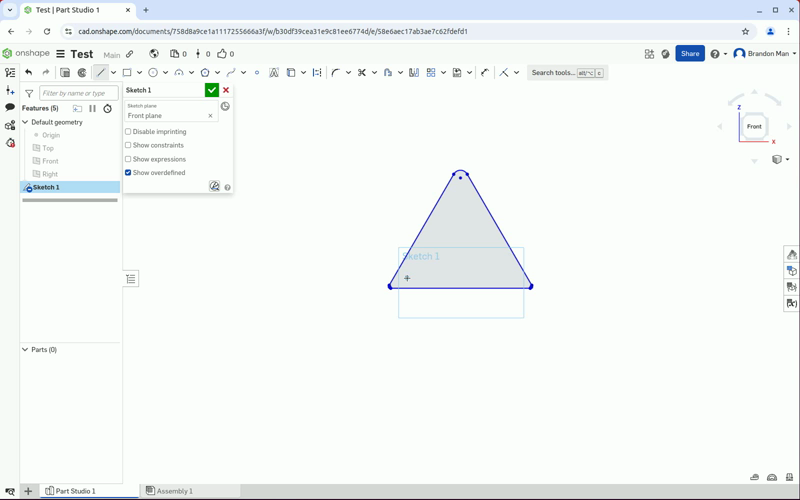
mouse_move(437, 277)
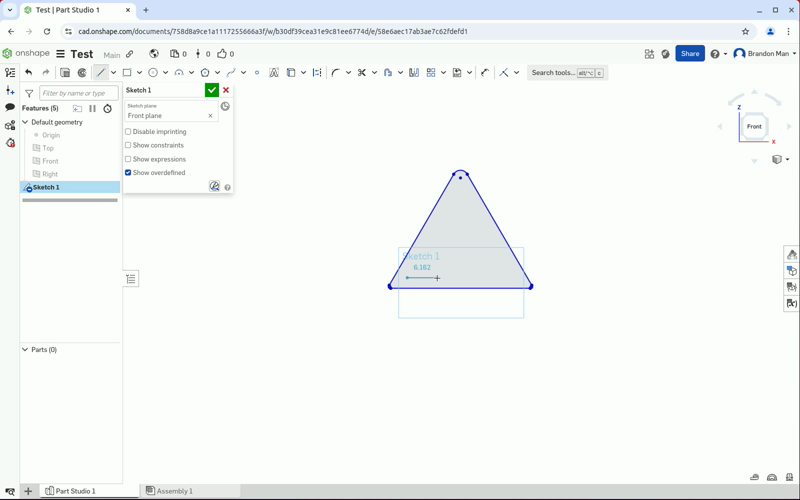
mouse_move(449, 277)
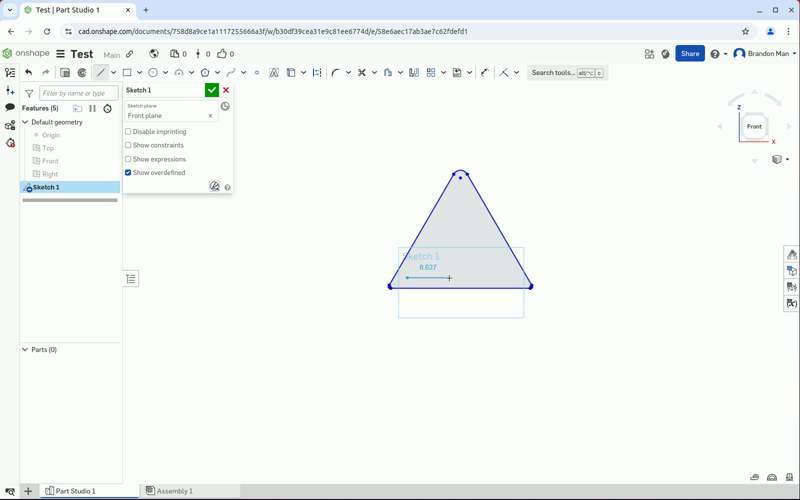
click(449, 277)
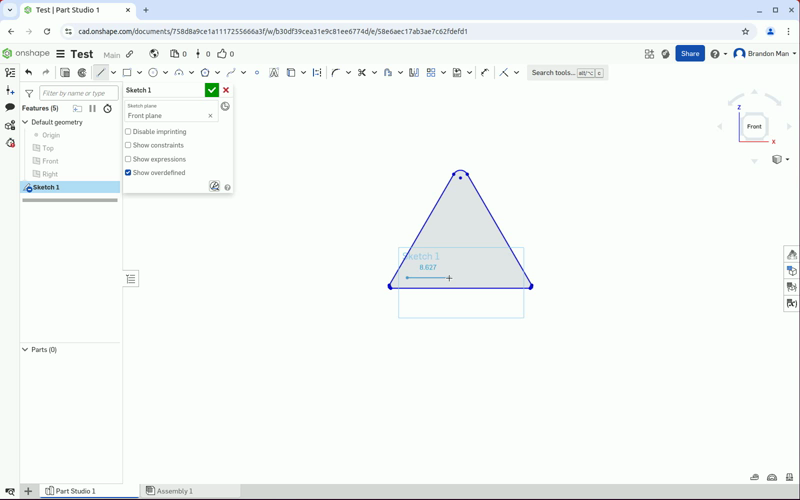
key_up(shift)
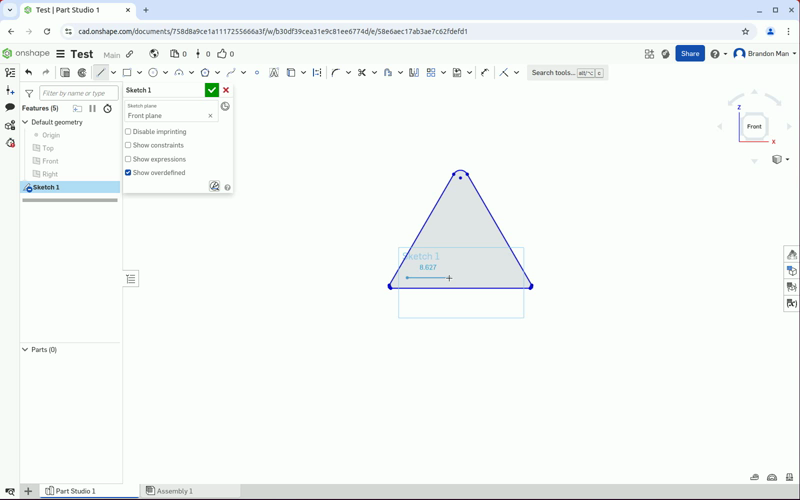
key(esc)
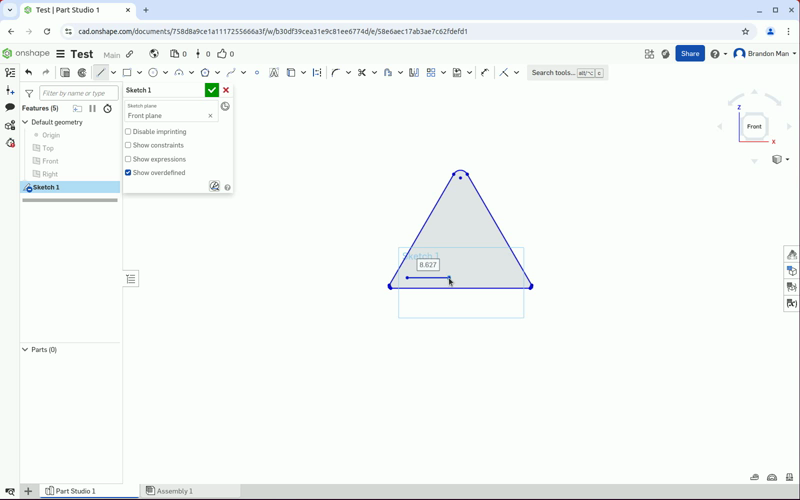
key(a)
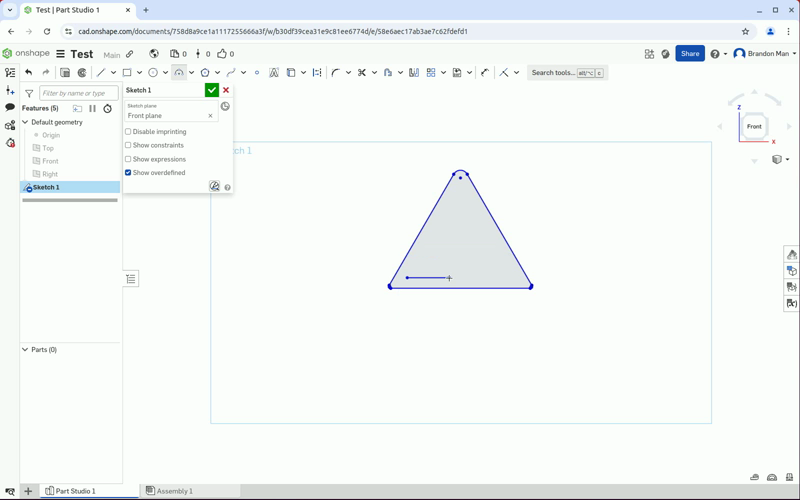
mouse_move(449, 277)
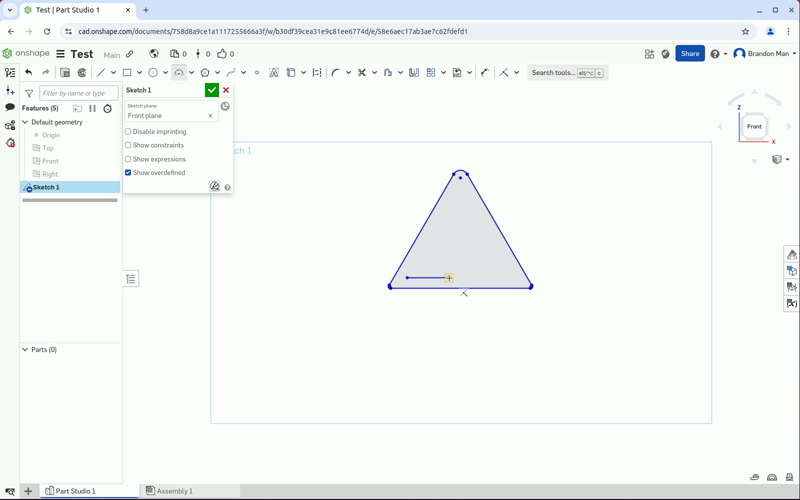
click(449, 277)
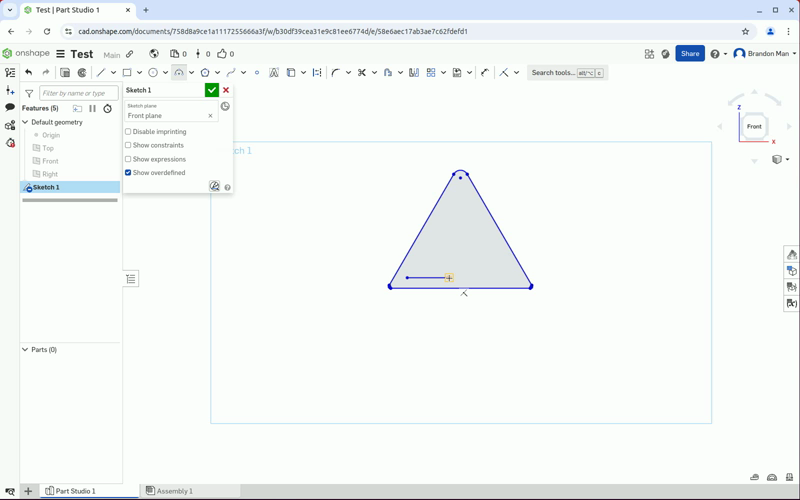
key_down(shift)
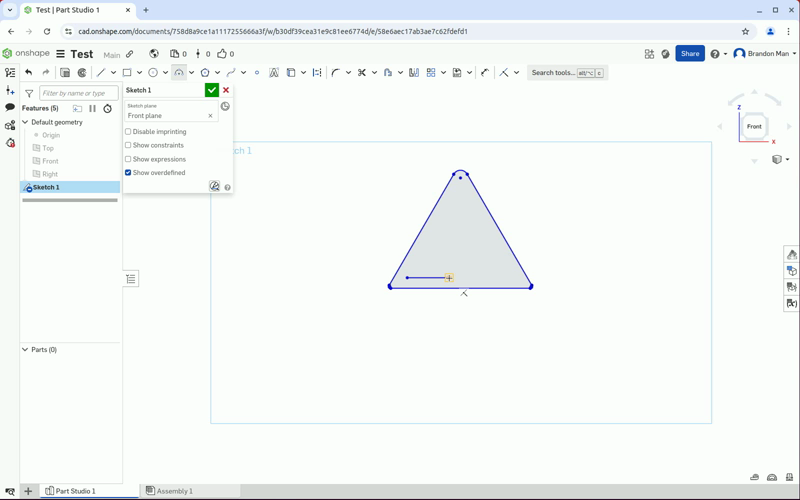
mouse_move(450, 276)
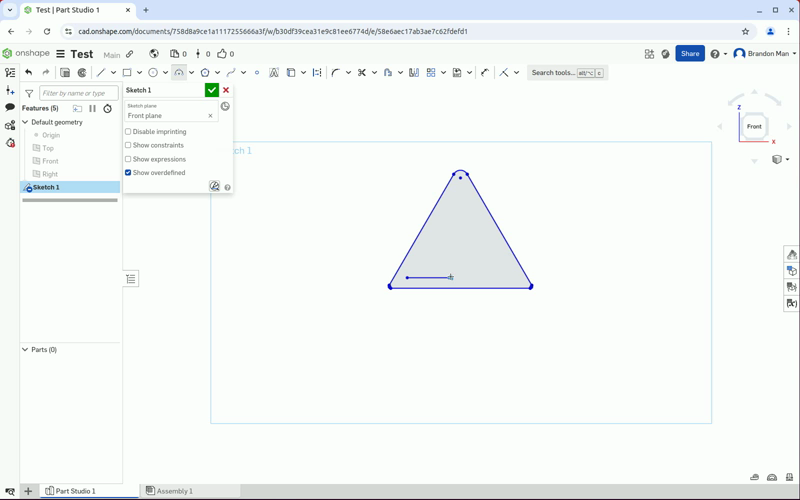
scroll(6)
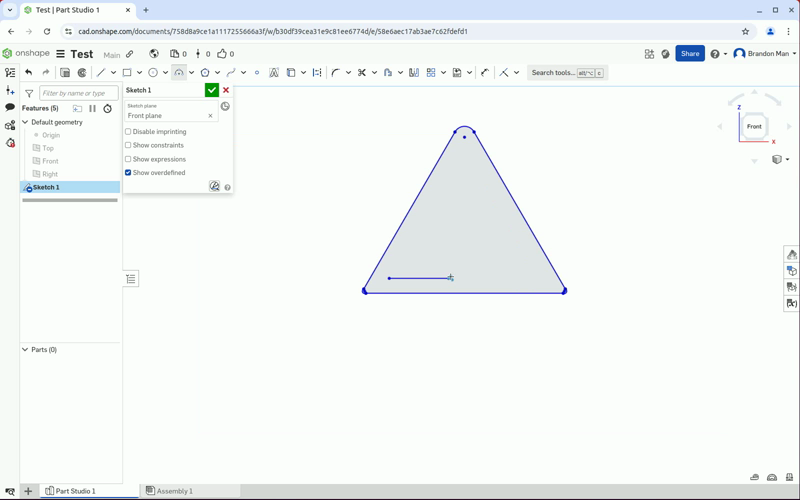
scroll(6)
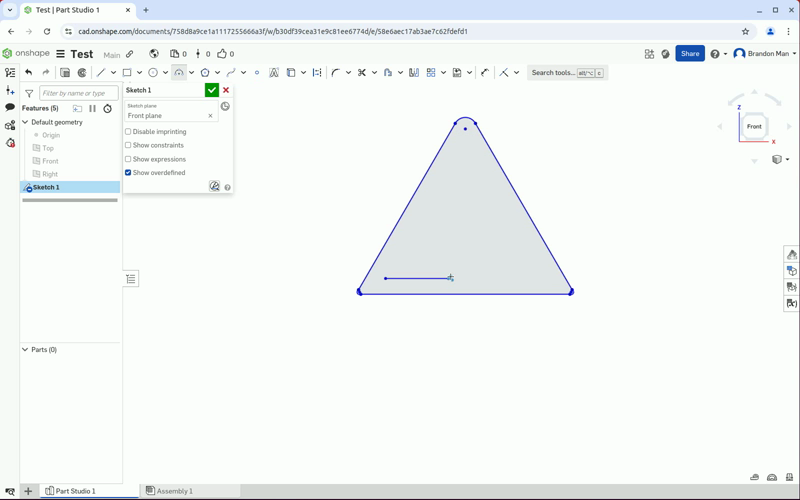
scroll(6)
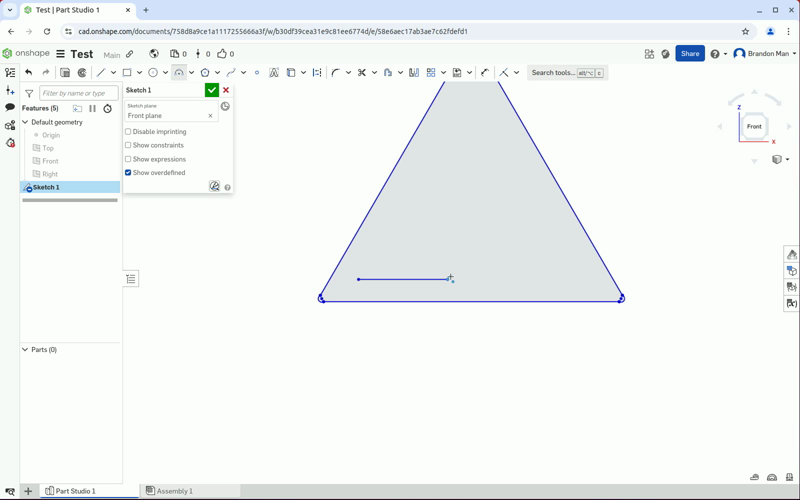
scroll(6)
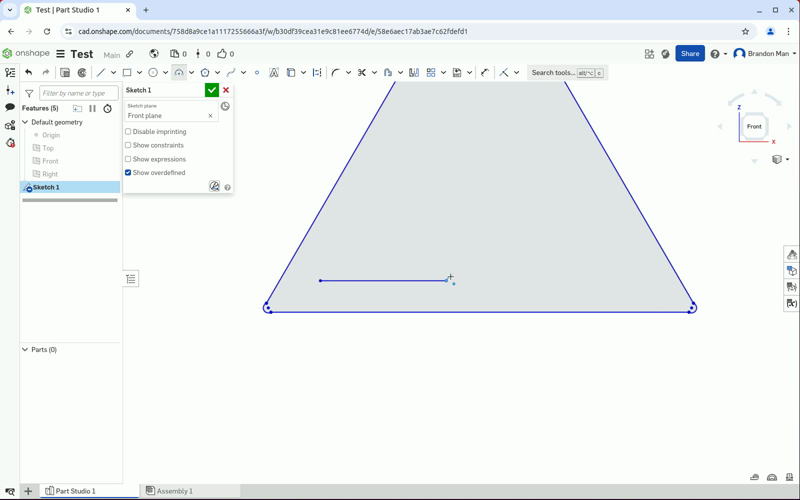
scroll(6)
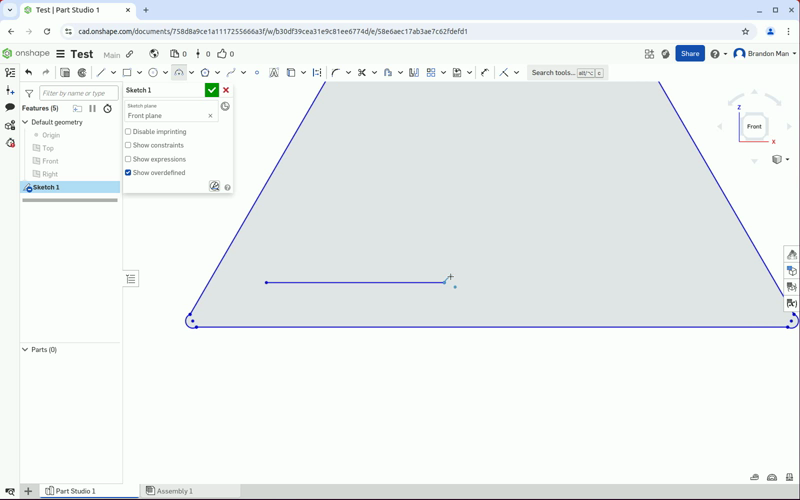
scroll(6)
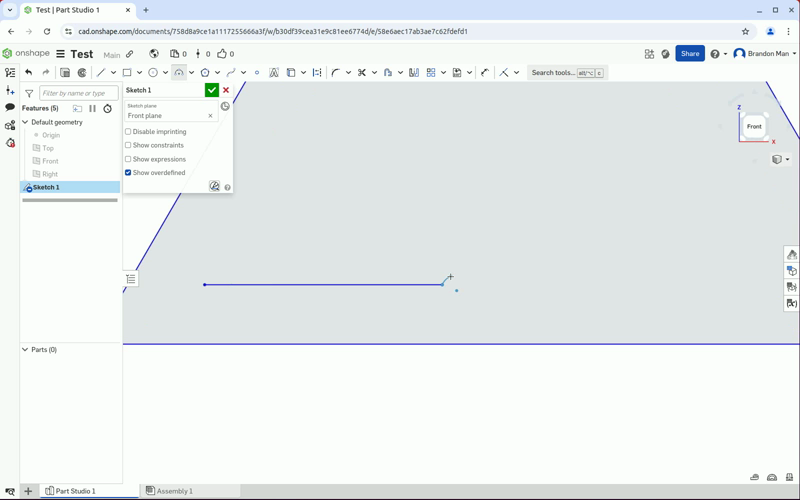
scroll(6)
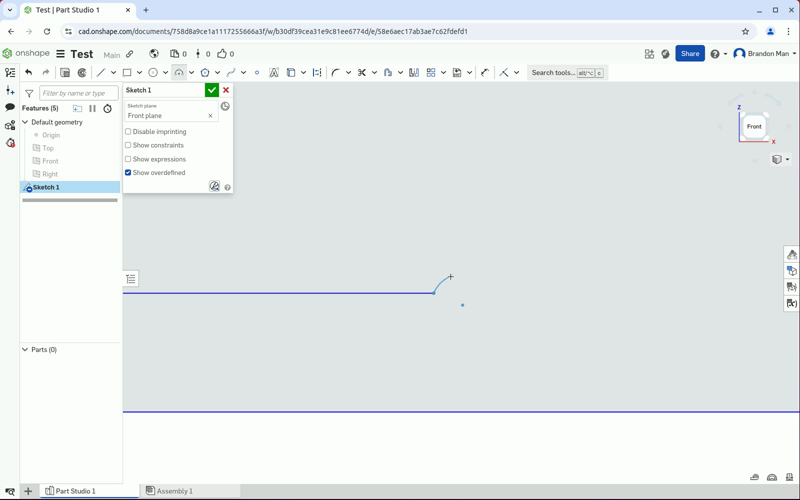
click(450, 276)
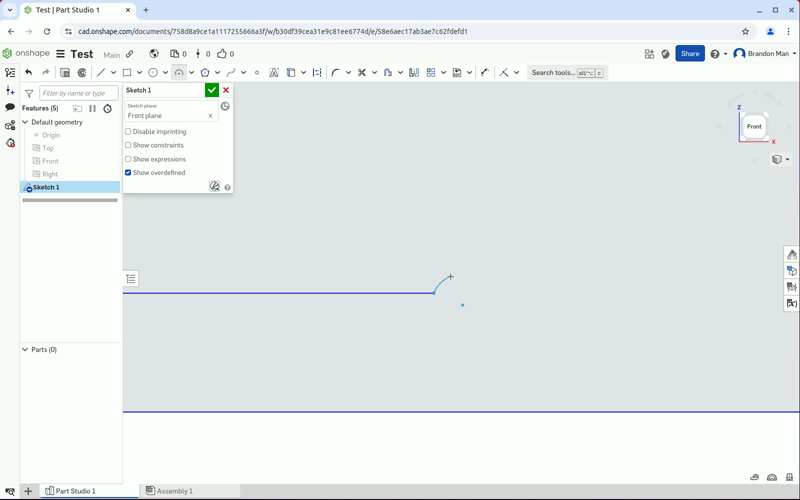
scroll(-6)
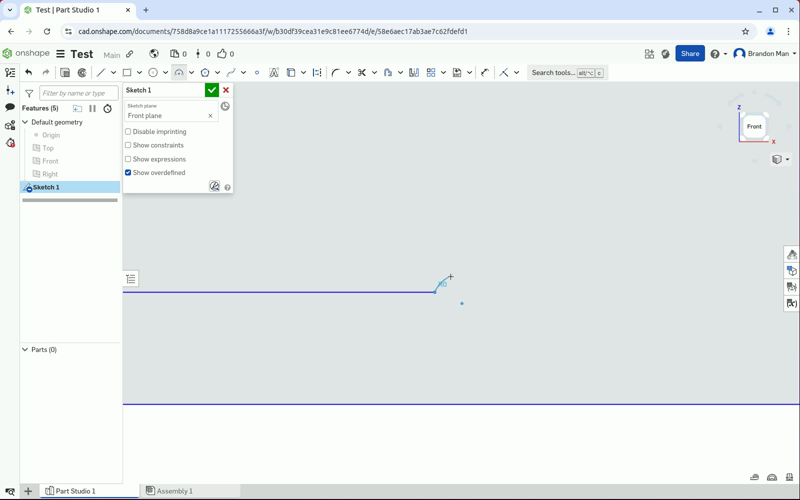
scroll(-6)
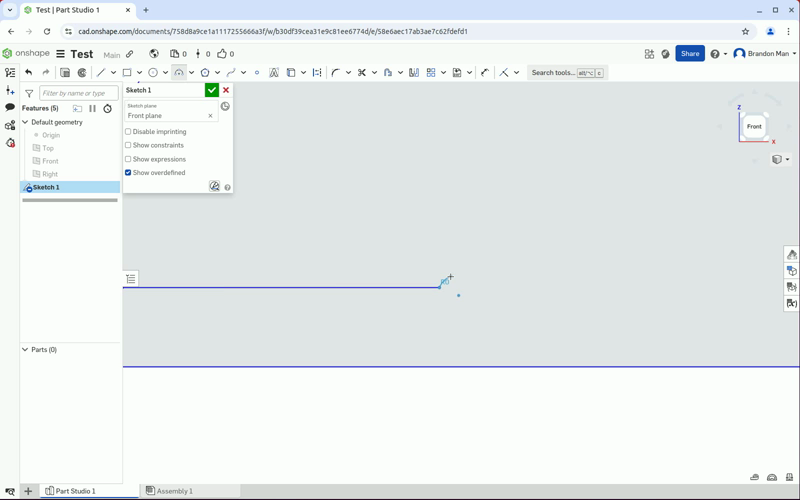
scroll(-6)
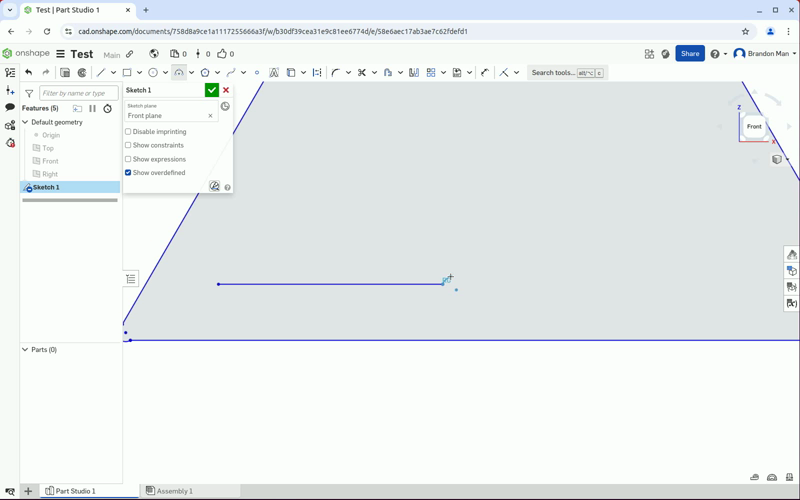
scroll(-6)
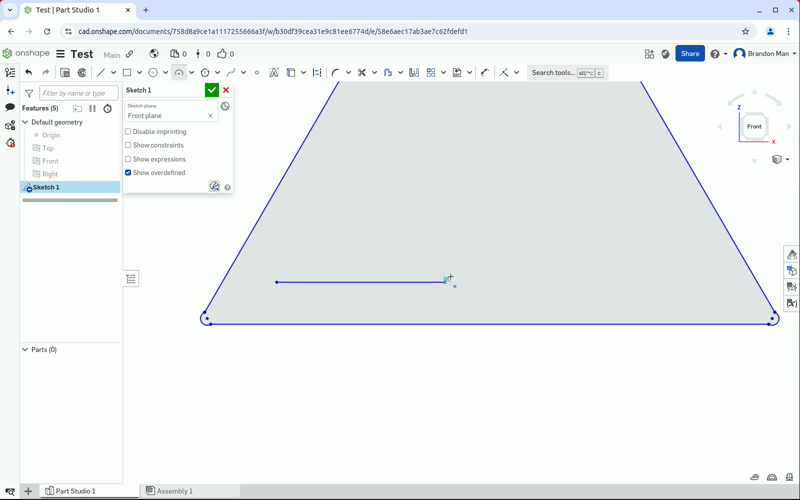
scroll(-6)
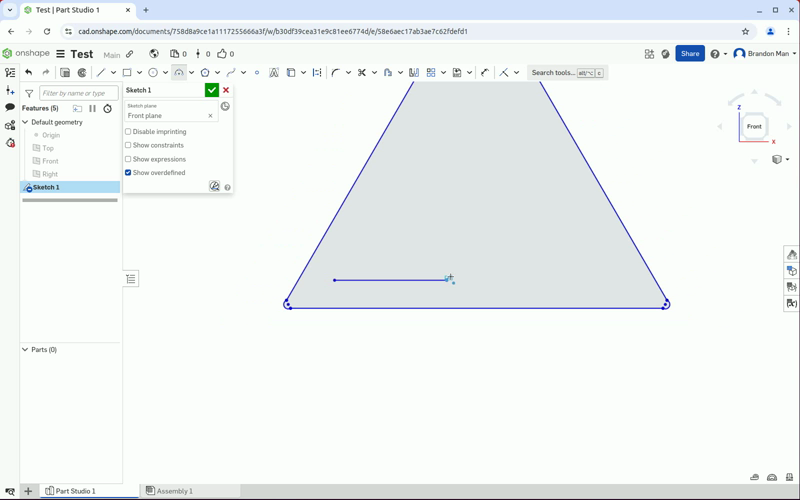
scroll(-6)
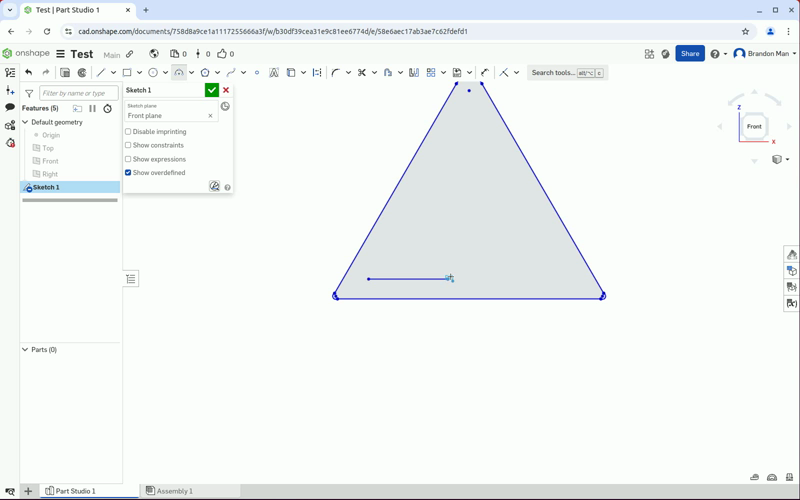
scroll(-6)
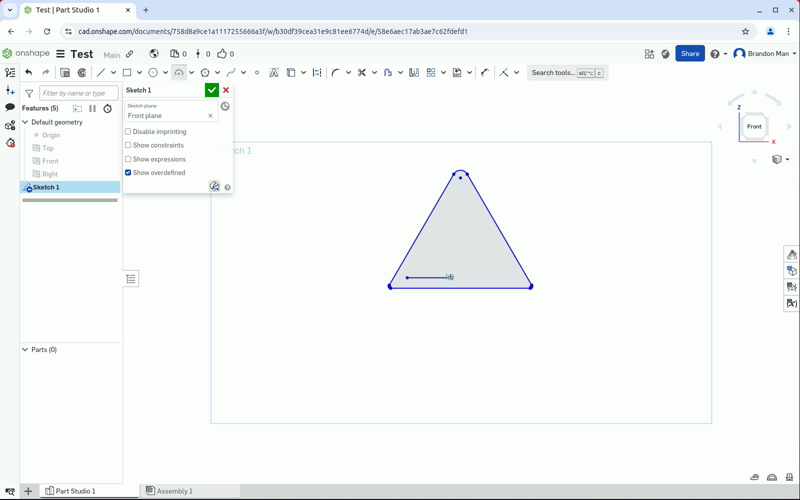
mouse_move(450, 277)
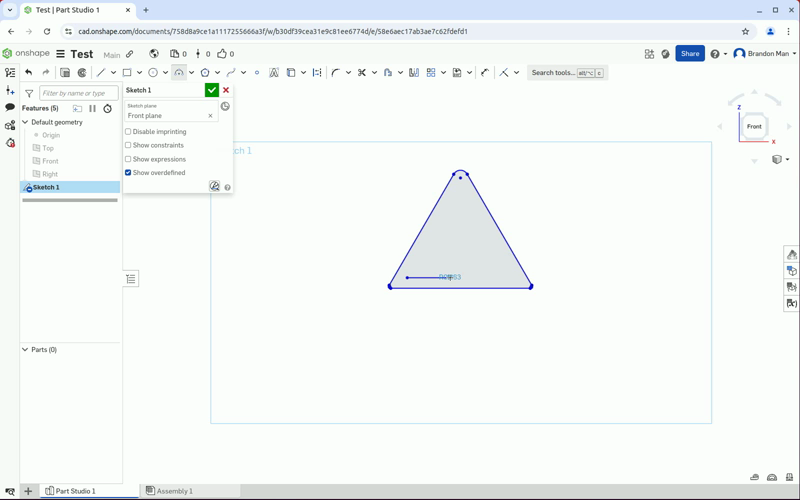
scroll(6)
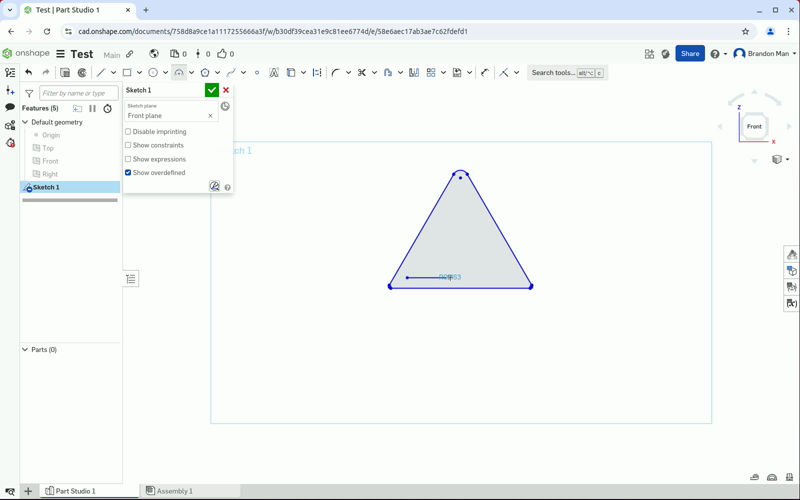
scroll(6)
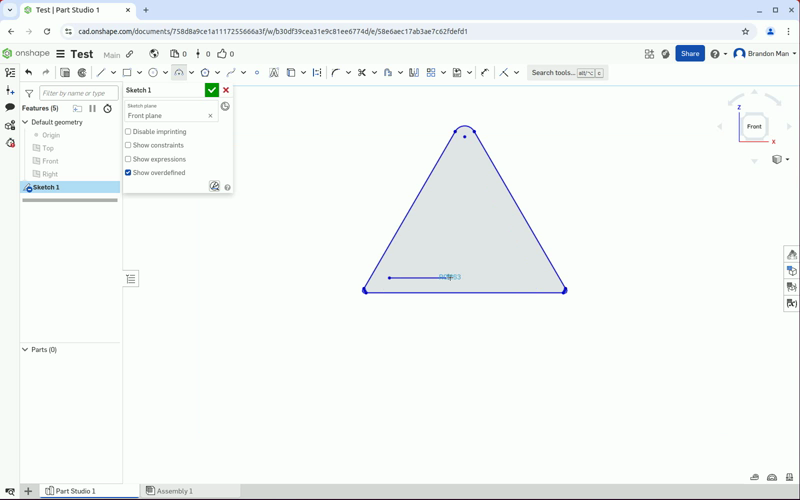
scroll(6)
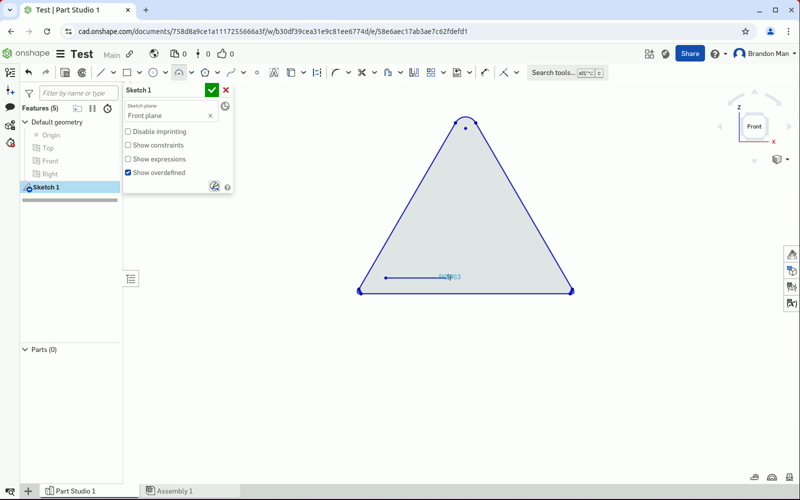
scroll(6)
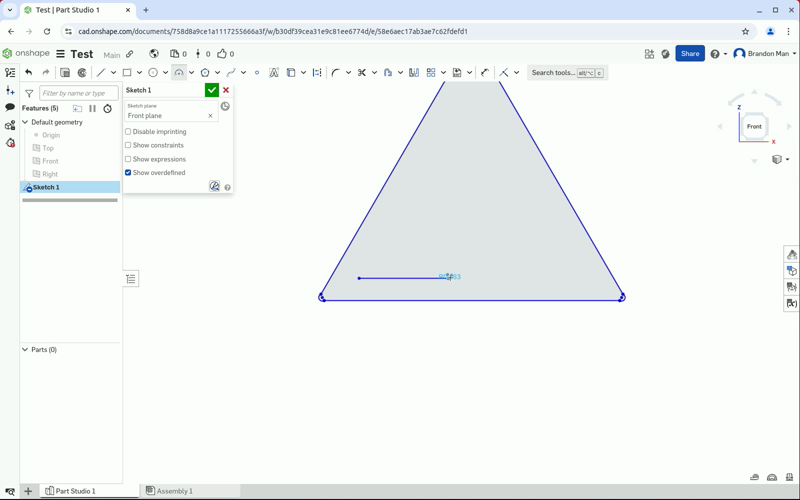
scroll(6)
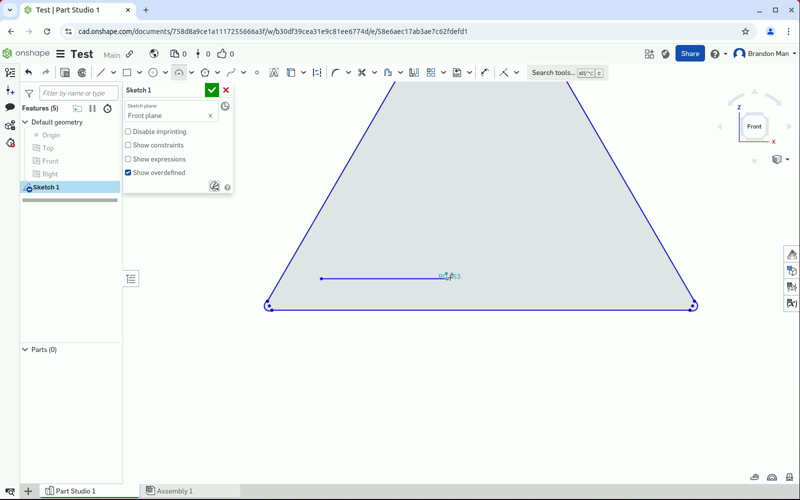
scroll(6)
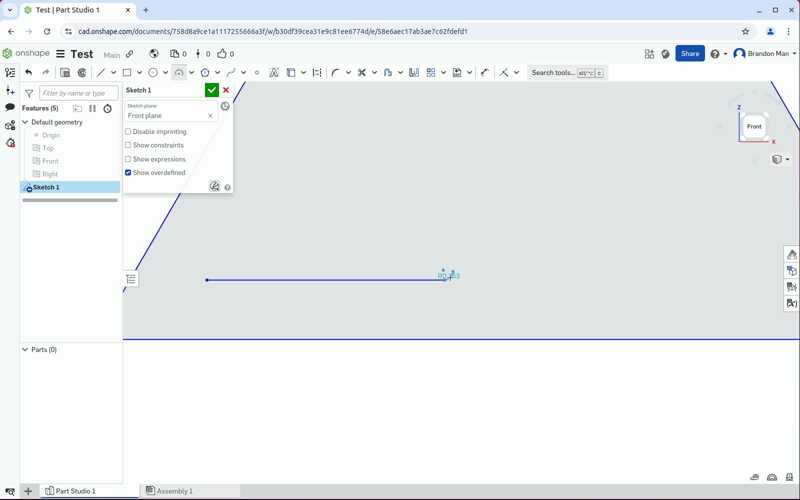
scroll(6)
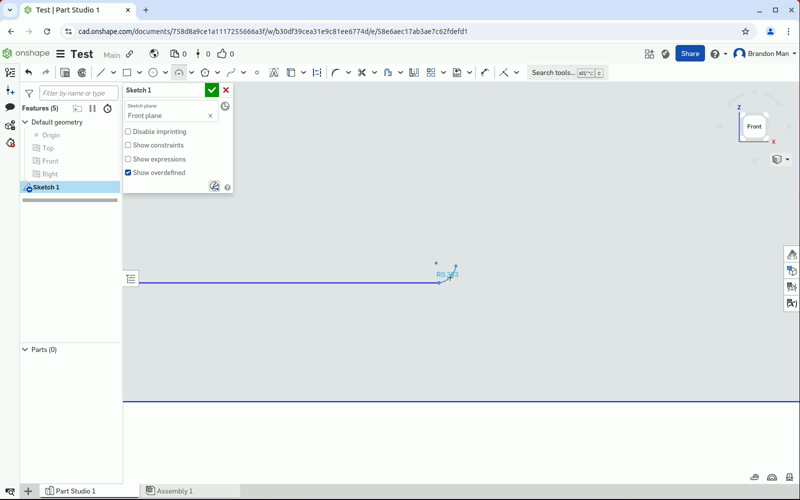
click(450, 277)
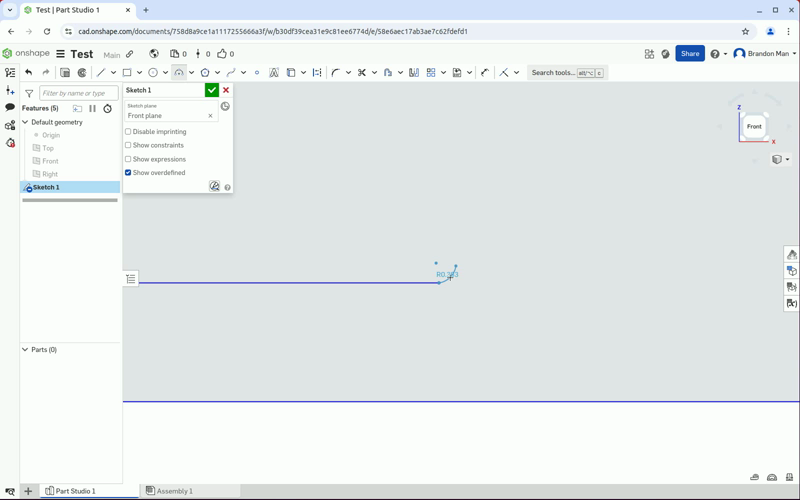
scroll(-6)
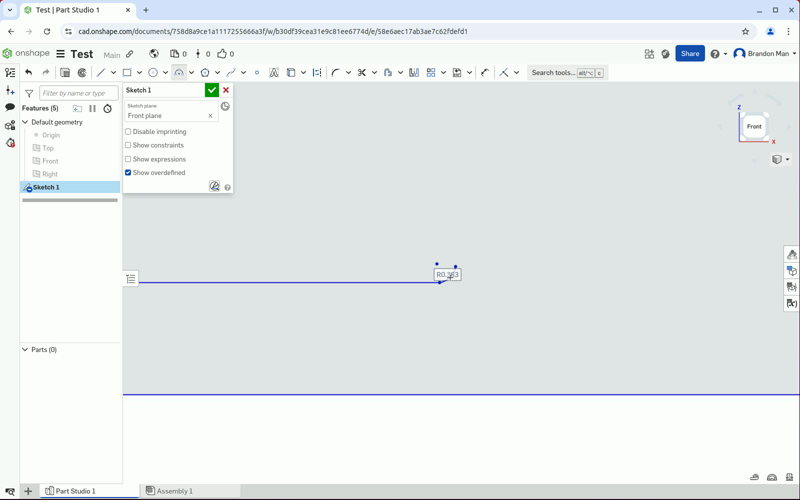
scroll(-6)
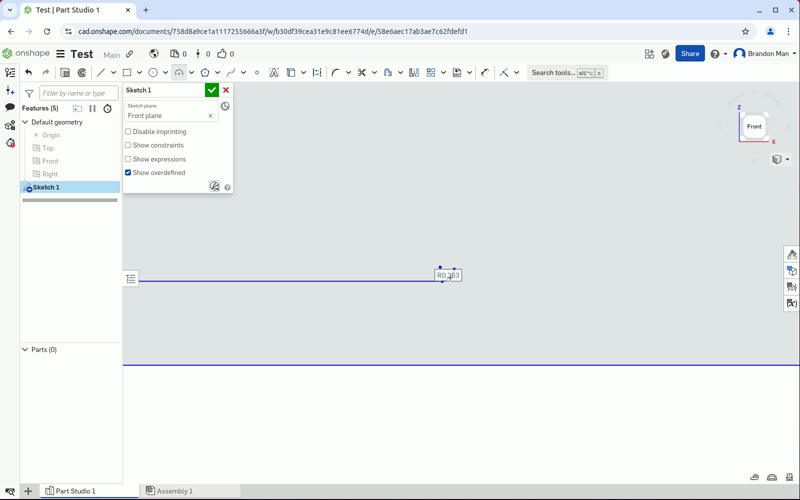
scroll(-6)
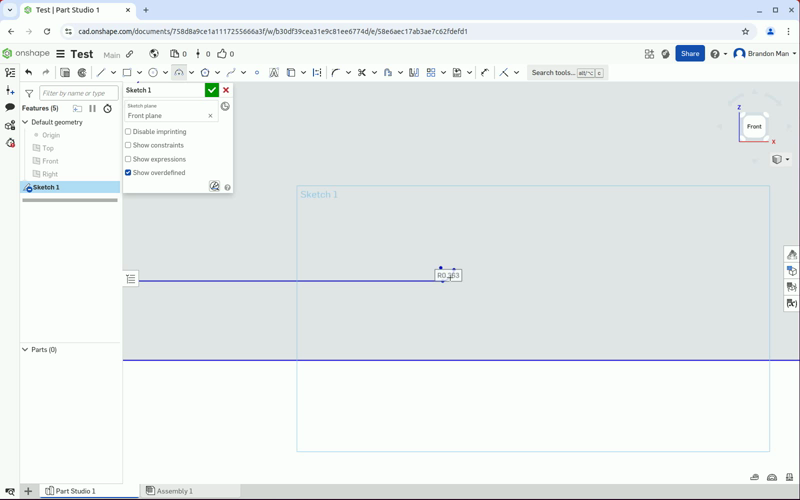
scroll(-6)
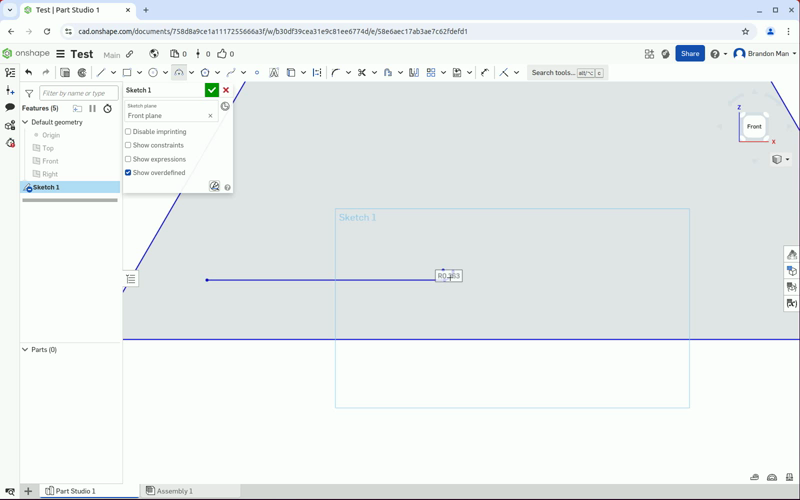
scroll(-6)
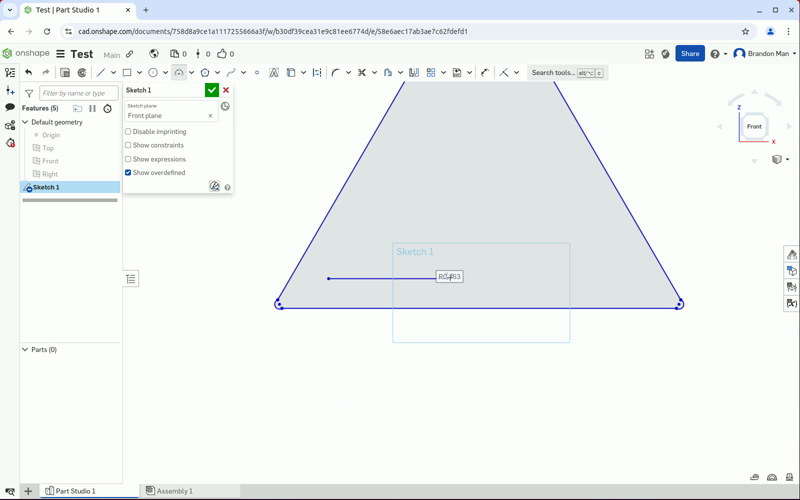
scroll(-6)
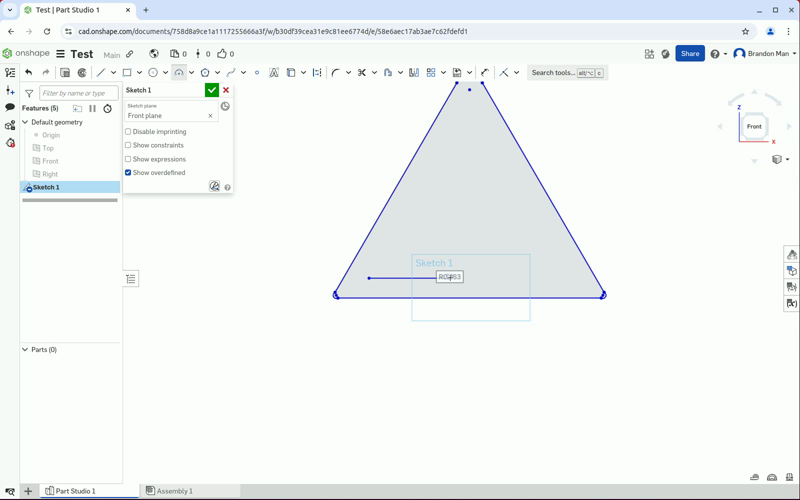
scroll(-6)
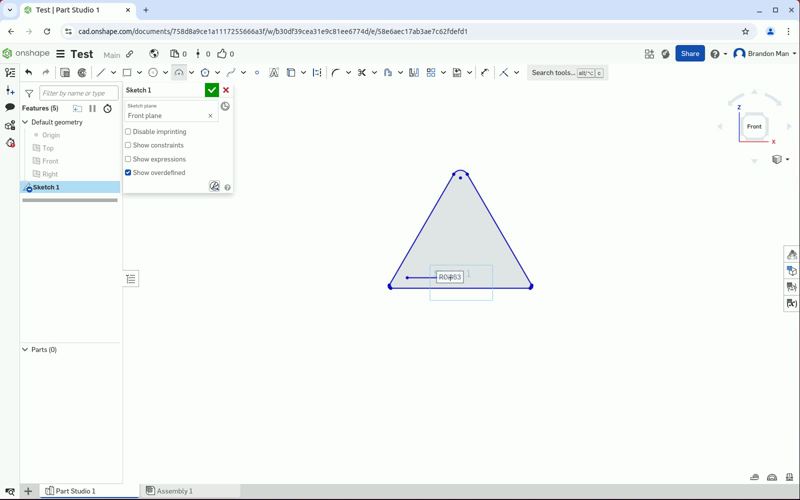
key_up(shift)
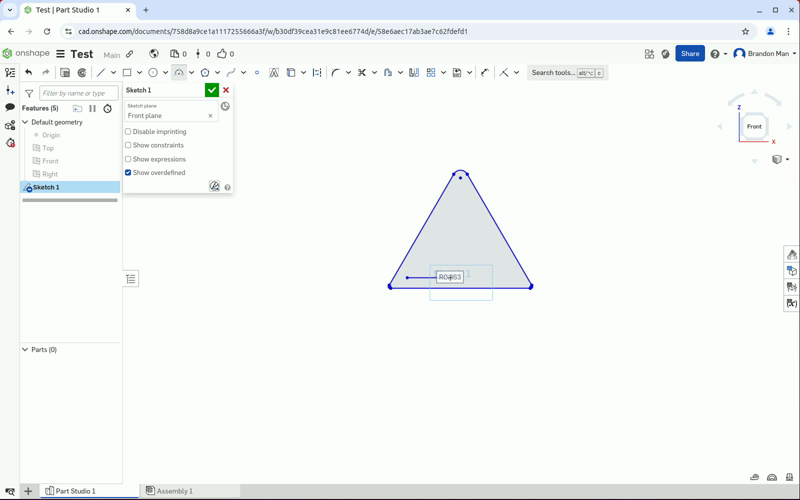
mouse_move(450, 276)
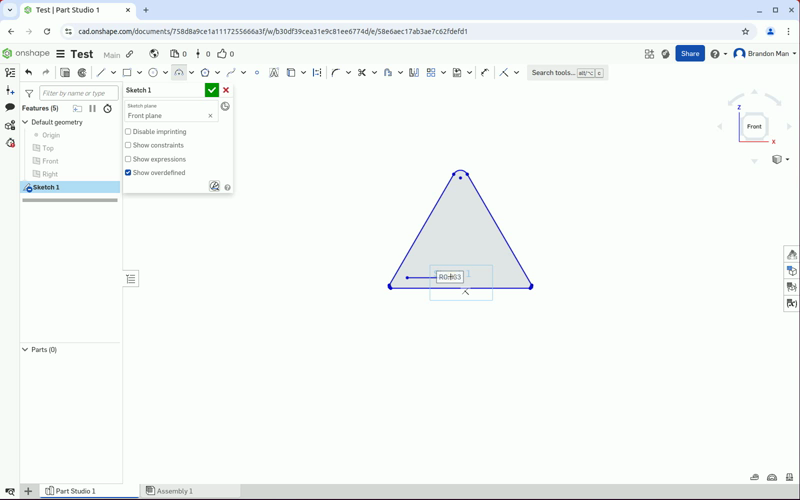
scroll(6)
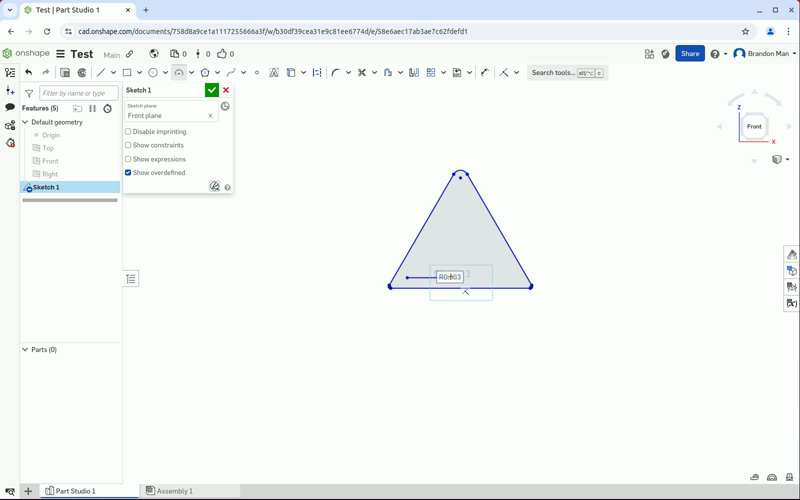
scroll(6)
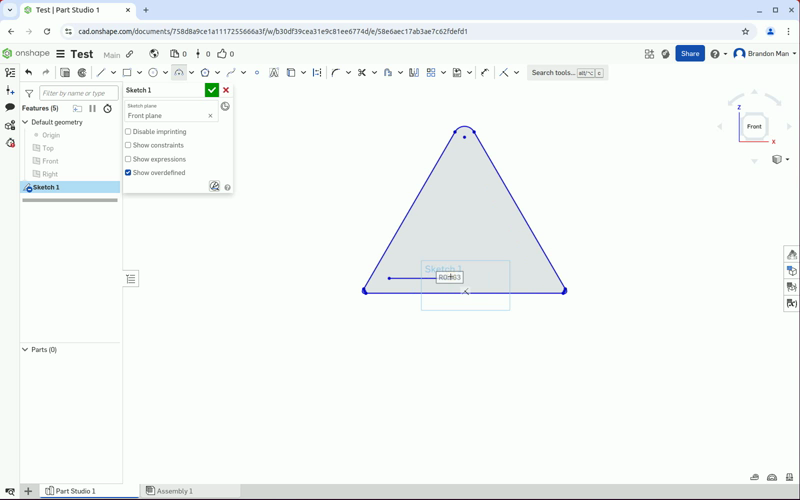
scroll(6)
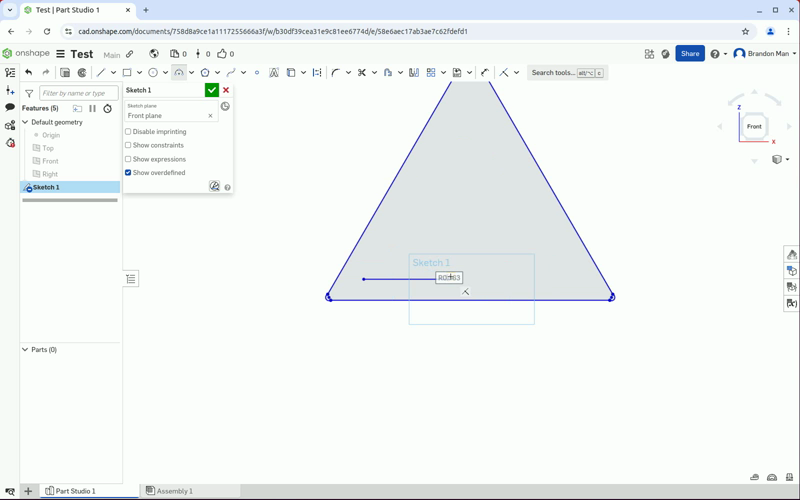
scroll(6)
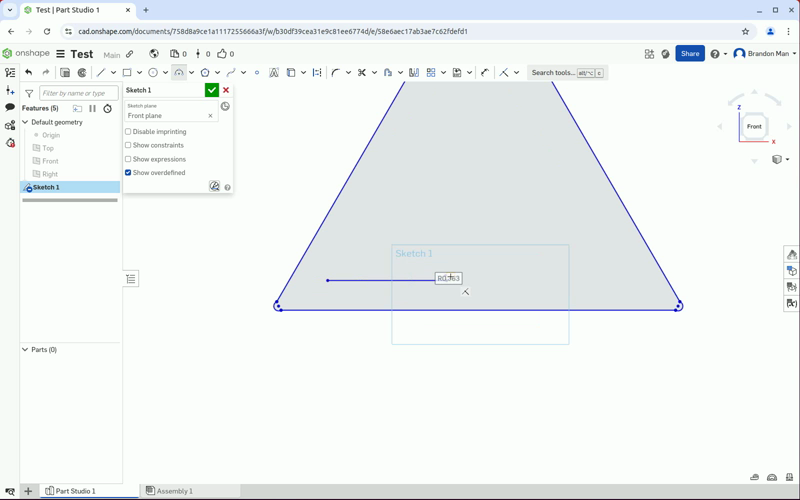
scroll(6)
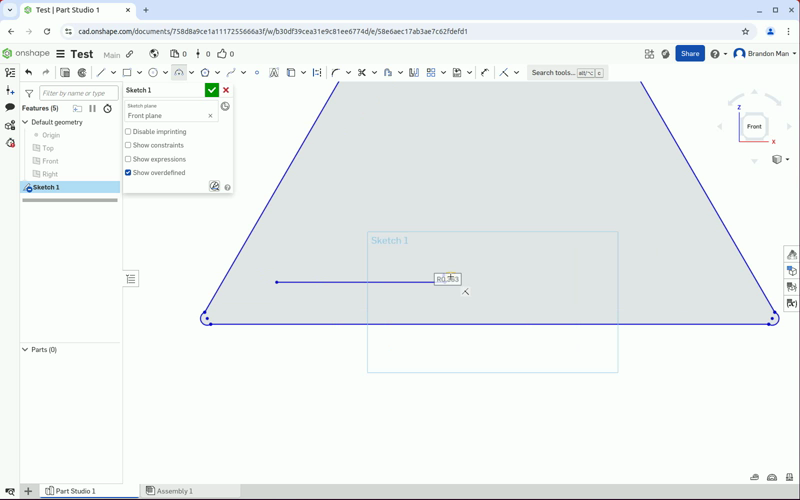
scroll(6)
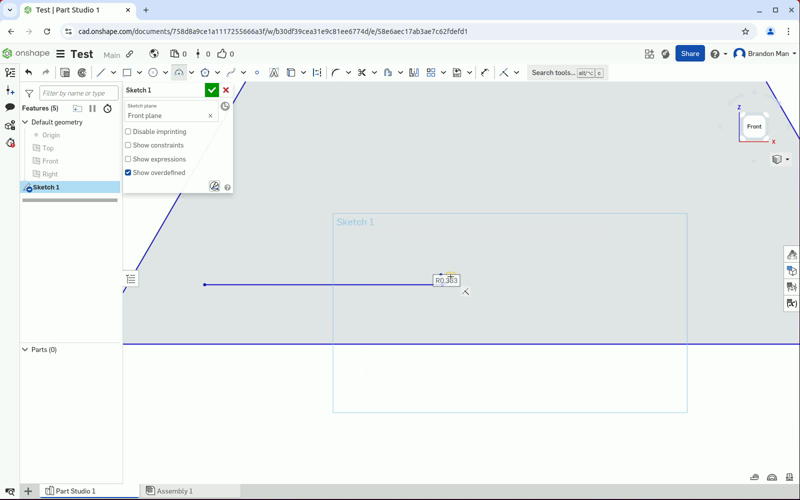
scroll(6)
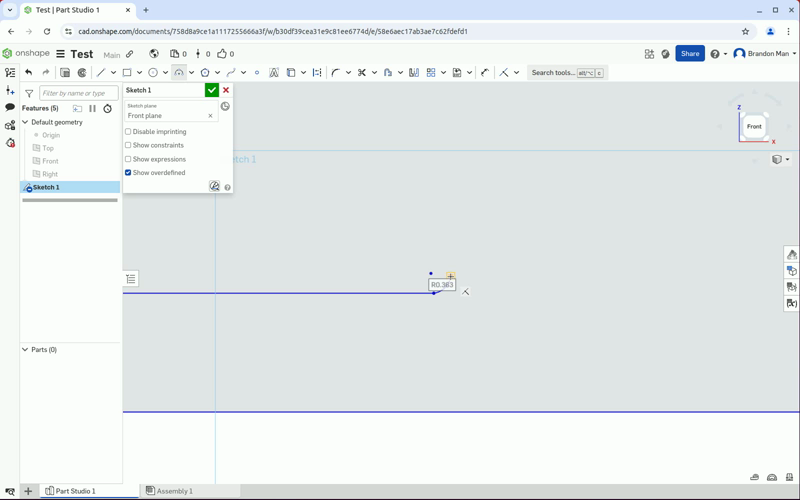
click(450, 276)
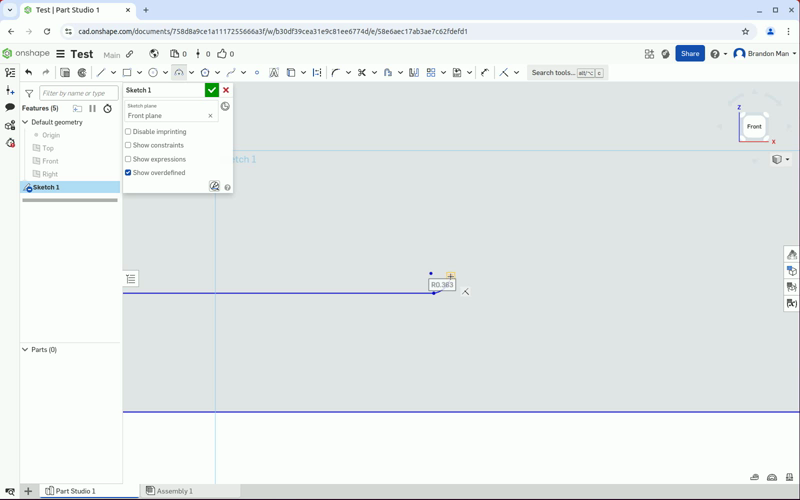
scroll(-6)
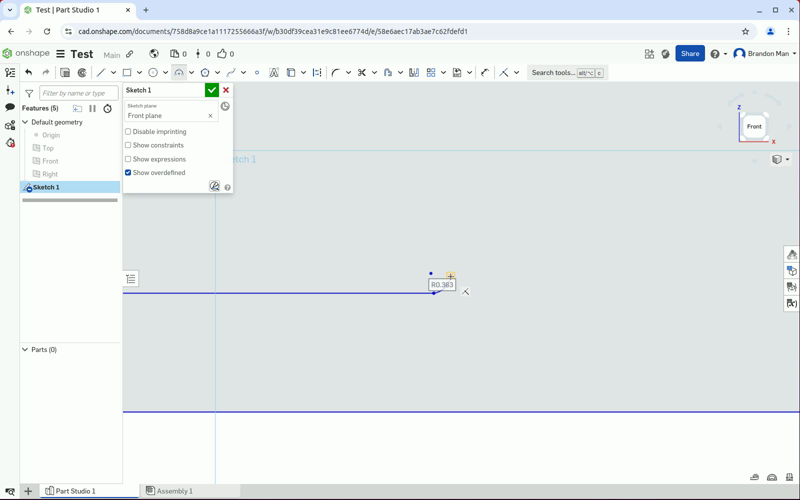
scroll(-6)
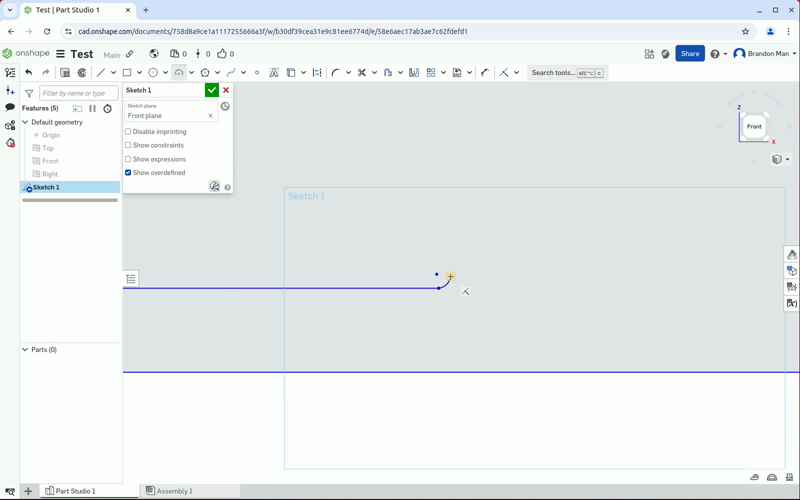
scroll(-6)
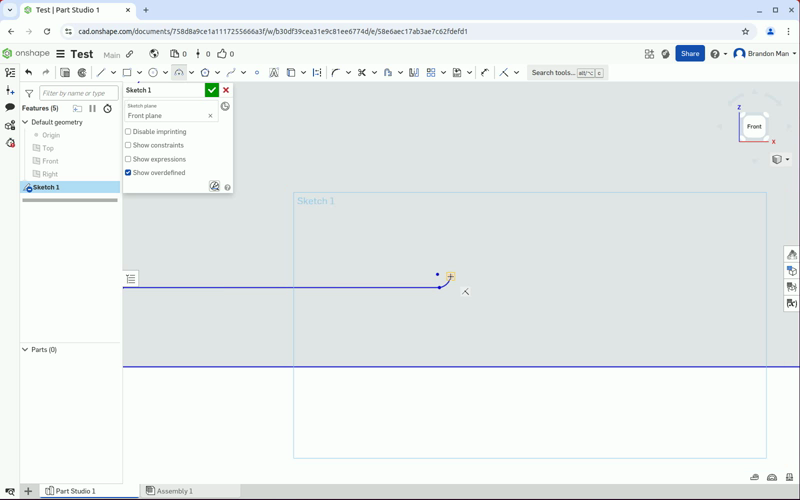
scroll(-6)
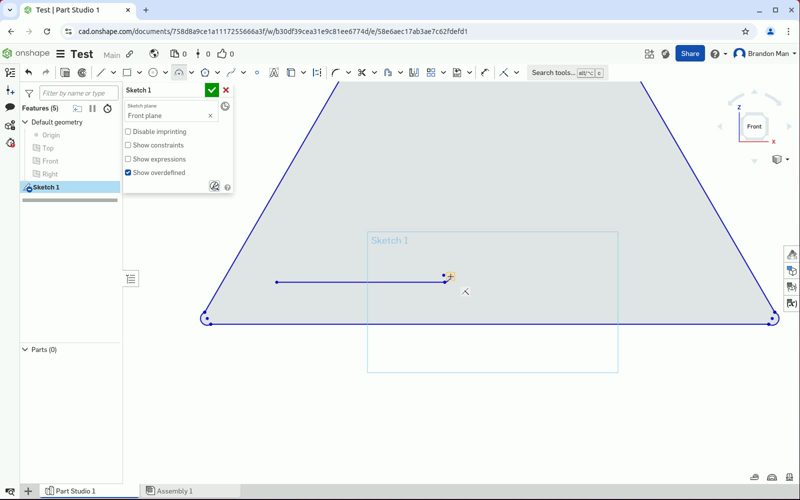
scroll(-6)
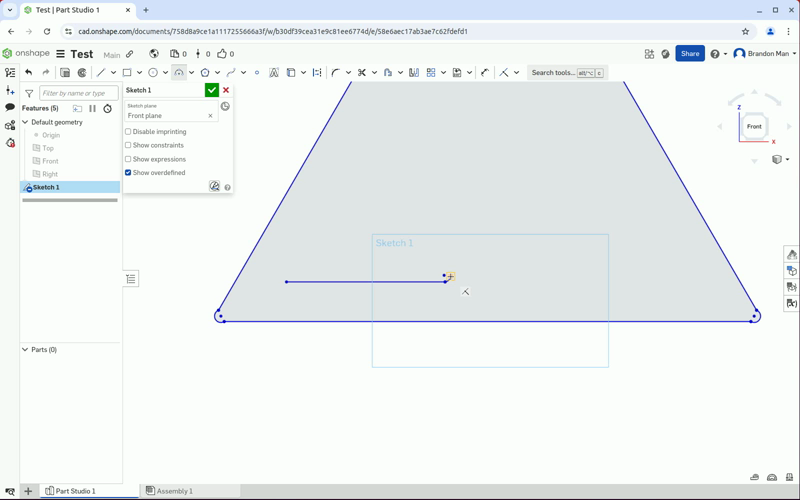
scroll(-6)
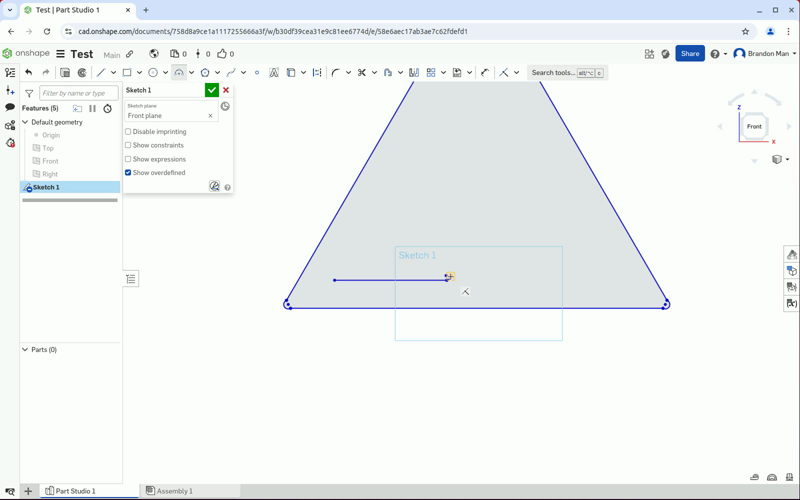
scroll(-6)
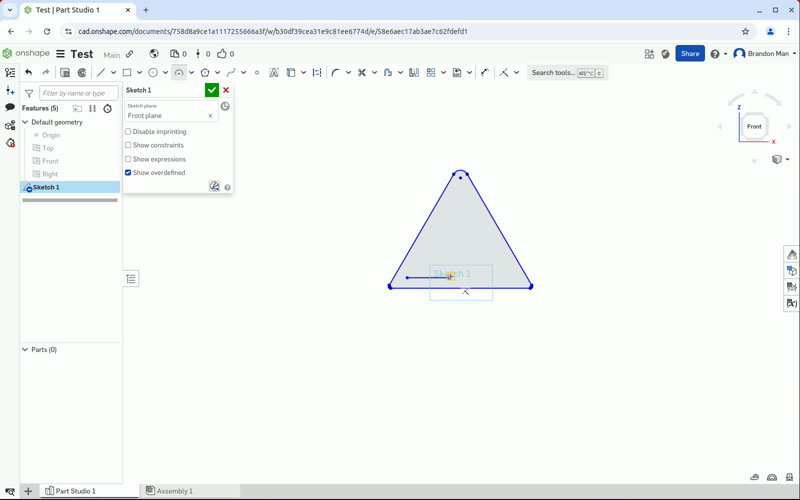
key_down(shift)
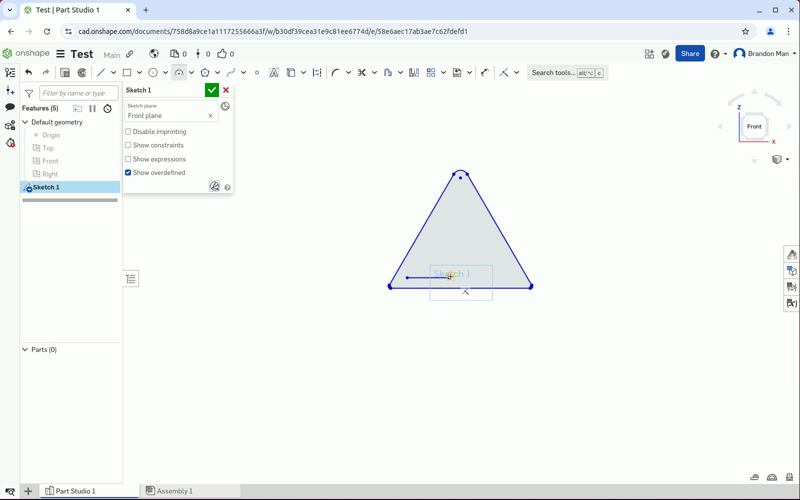
mouse_move(468, 276)
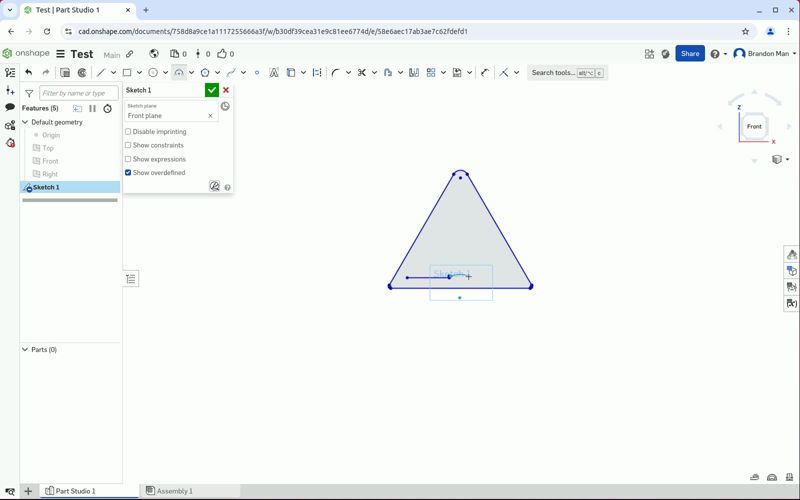
click(468, 276)
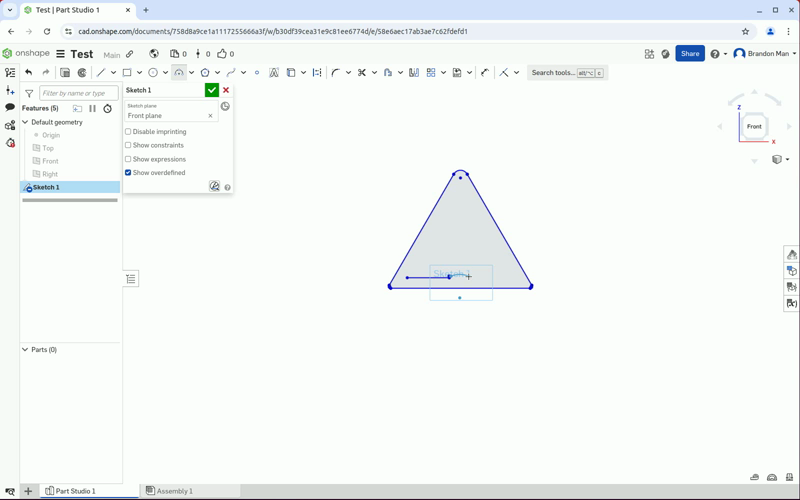
mouse_move(459, 268)
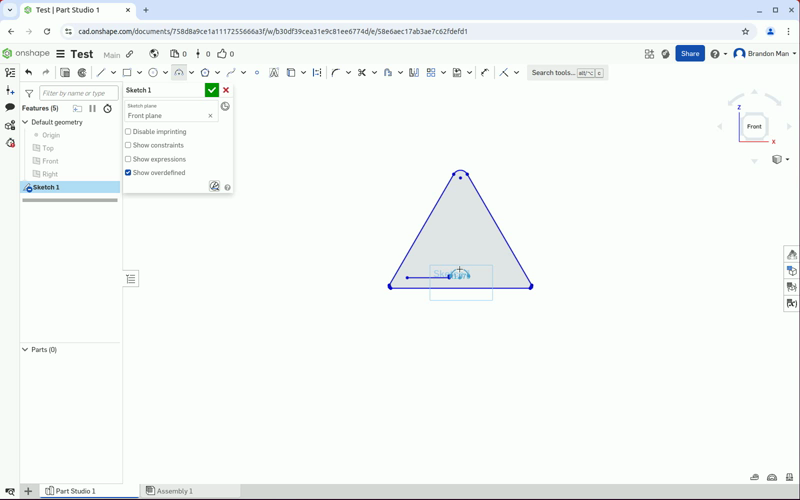
click(459, 268)
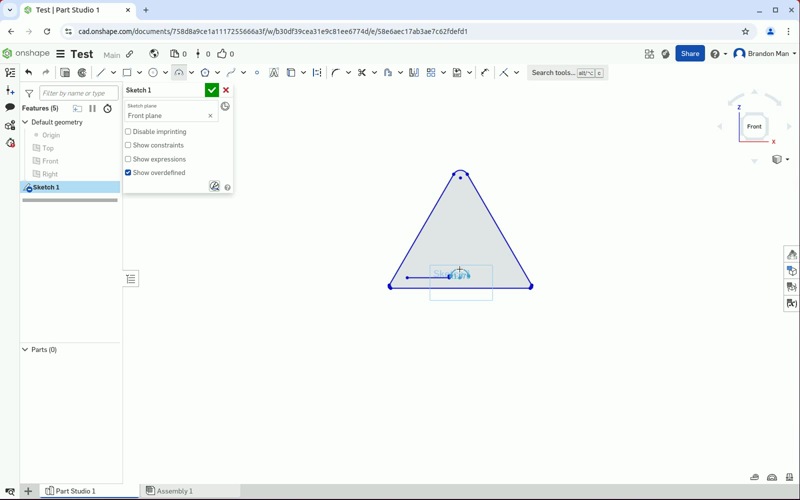
key_up(shift)
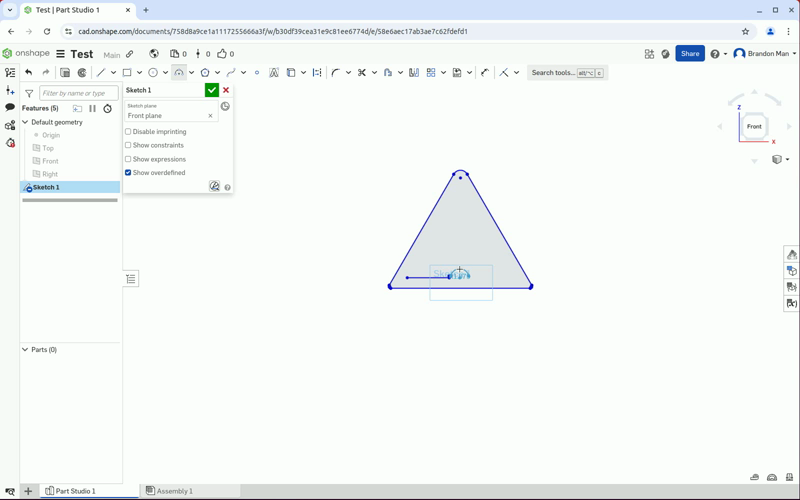
mouse_move(468, 276)
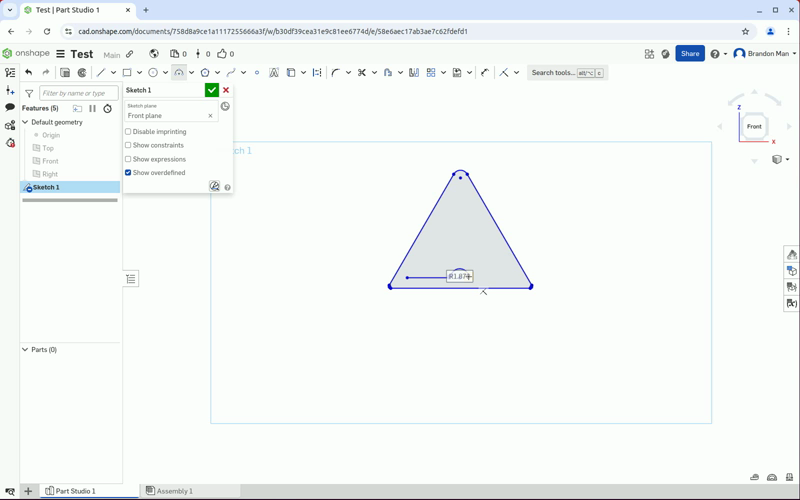
click(468, 276)
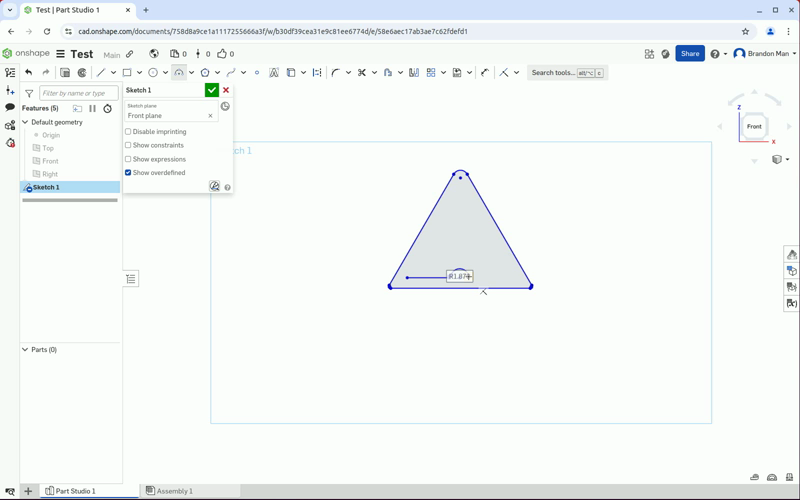
key_down(shift)
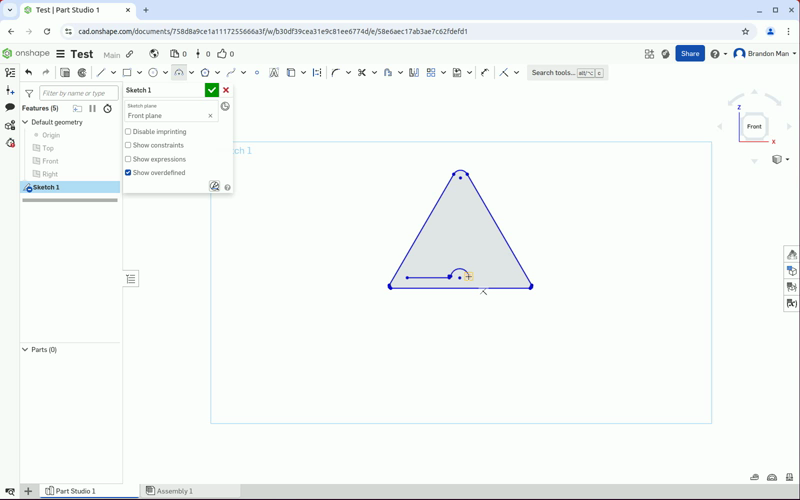
mouse_move(471, 277)
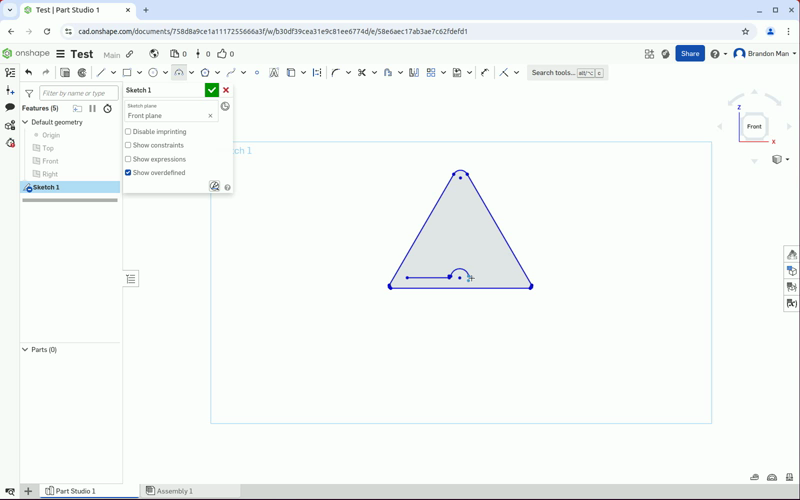
scroll(6)
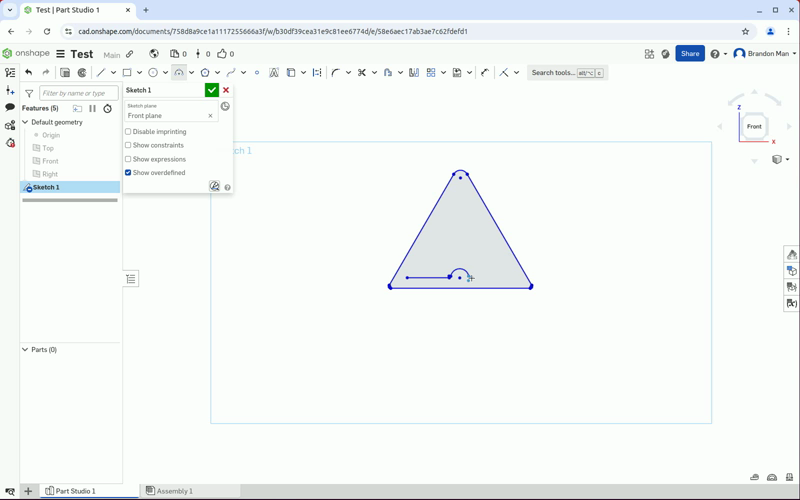
scroll(6)
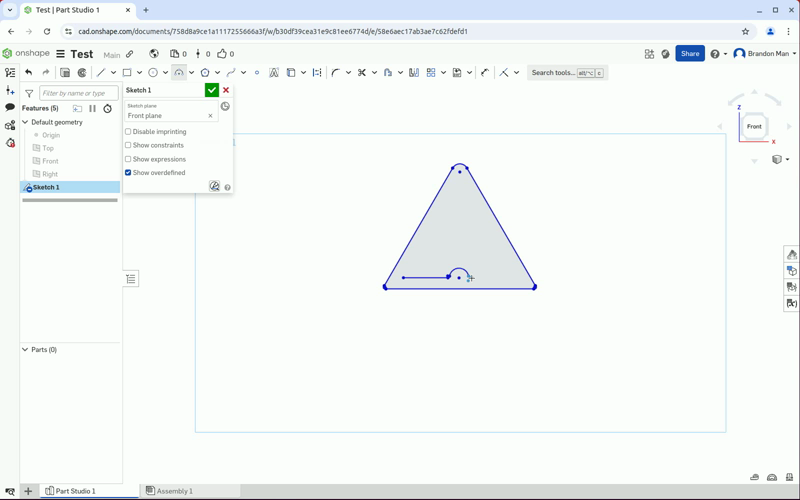
scroll(6)
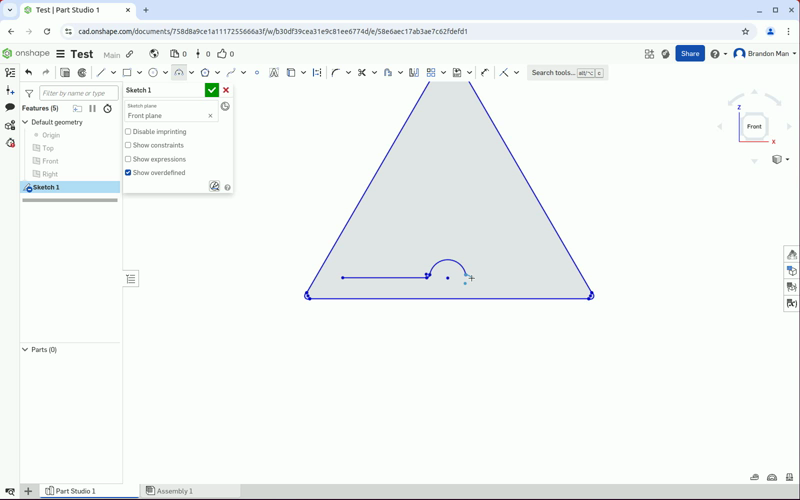
scroll(6)
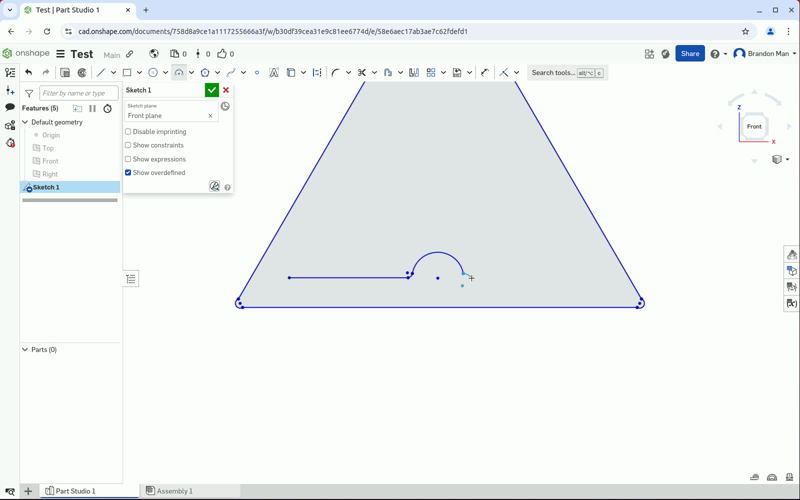
scroll(6)
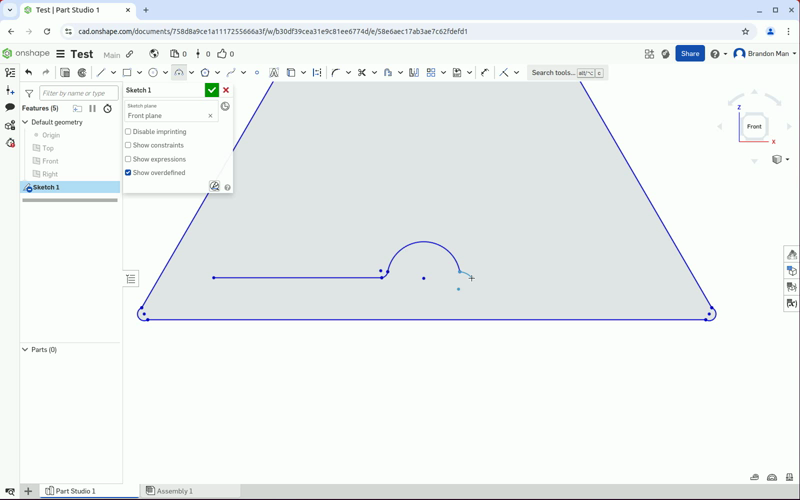
scroll(6)
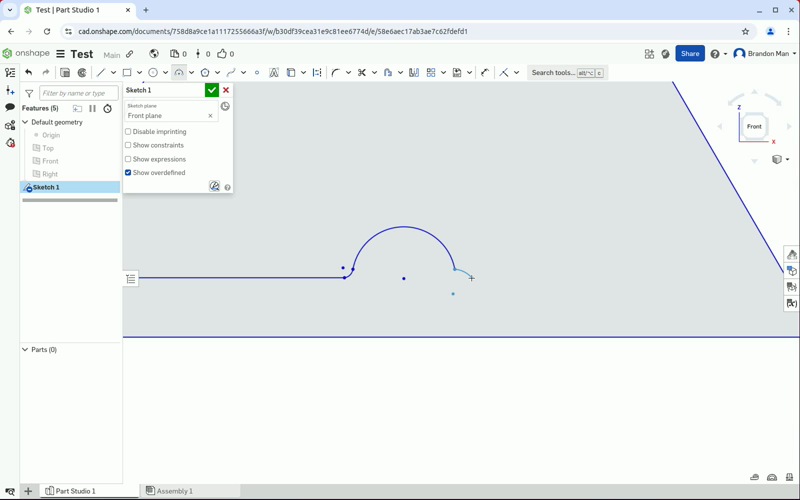
scroll(6)
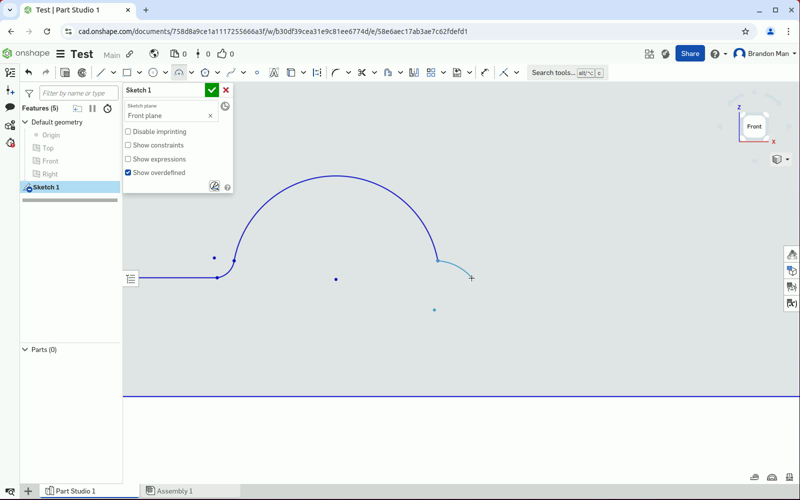
click(471, 277)
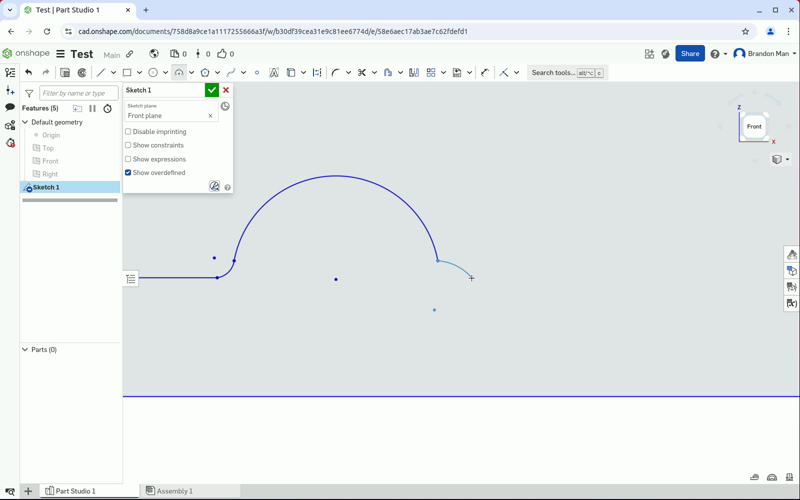
scroll(-6)
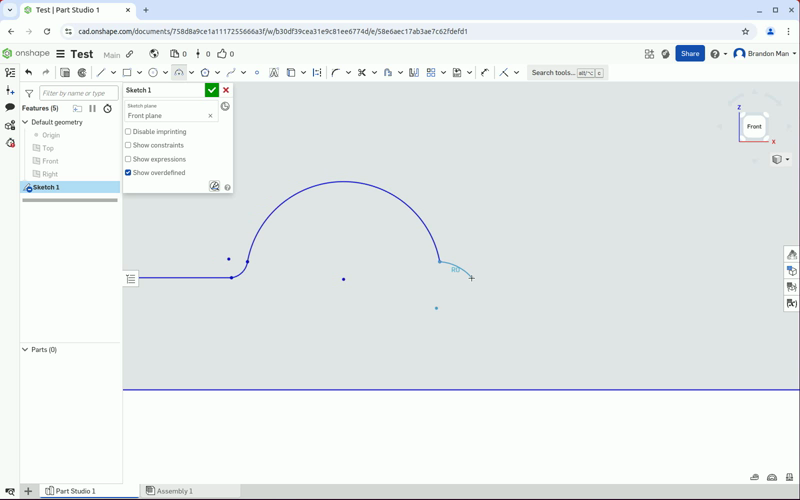
scroll(-6)
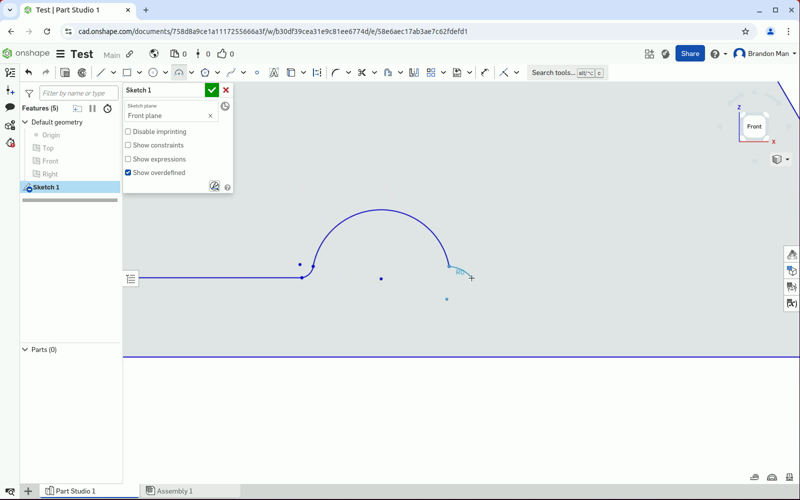
scroll(-6)
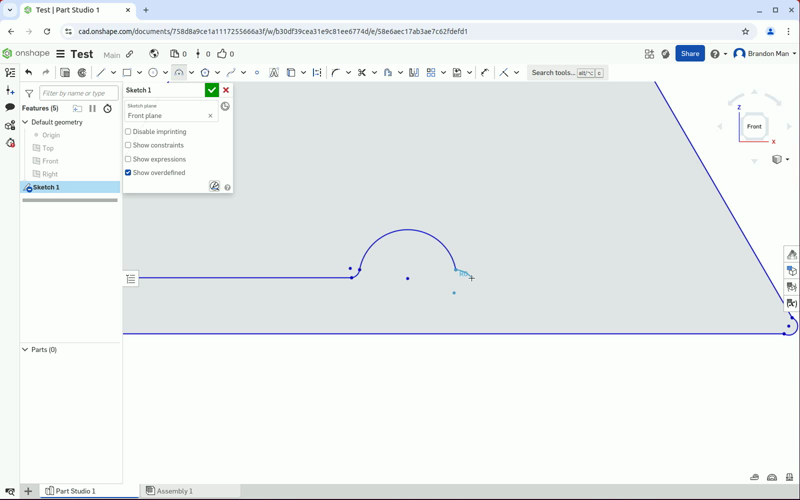
scroll(-6)
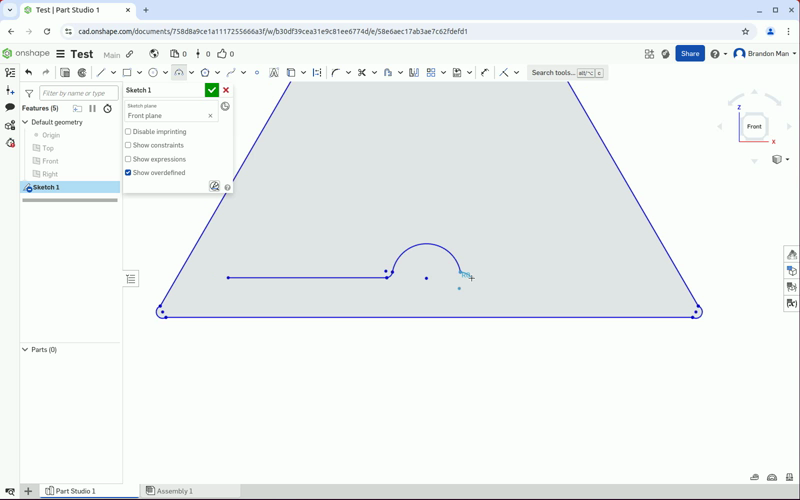
scroll(-6)
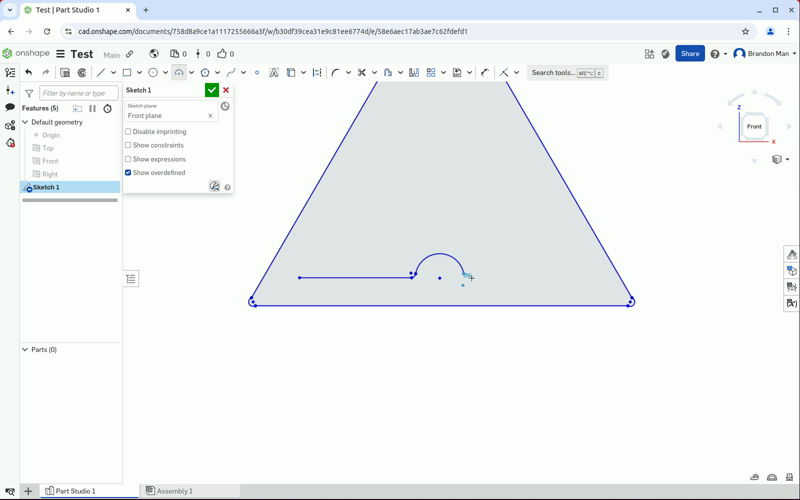
scroll(-6)
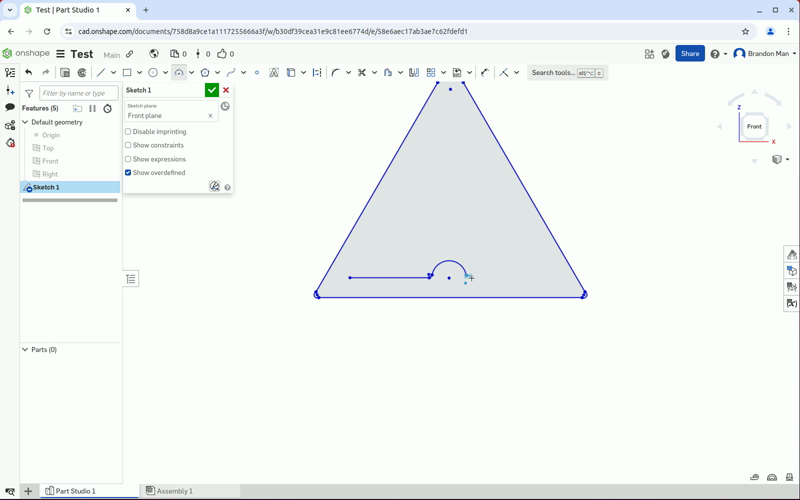
scroll(-6)
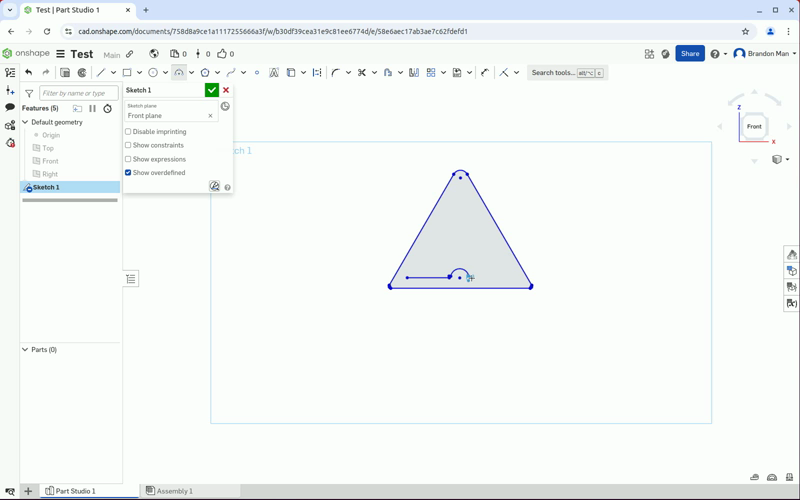
mouse_move(470, 278)
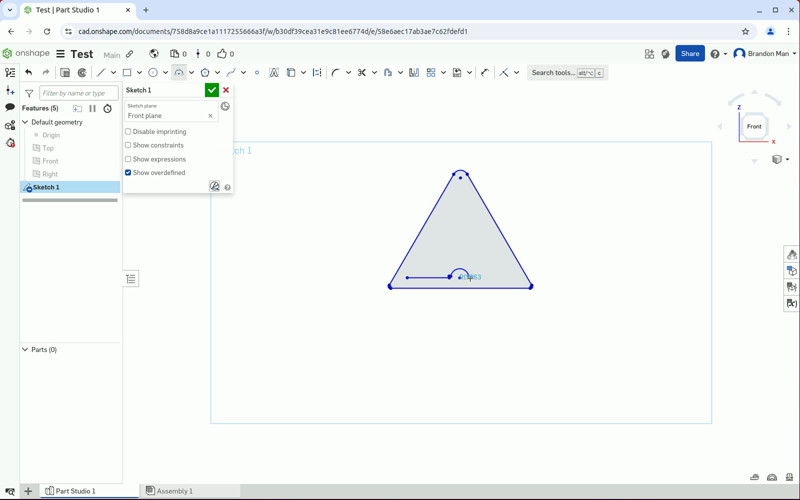
scroll(6)
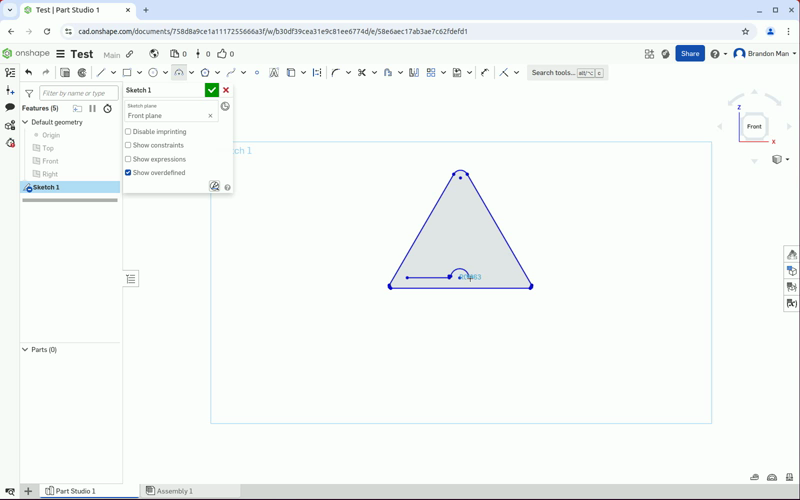
scroll(6)
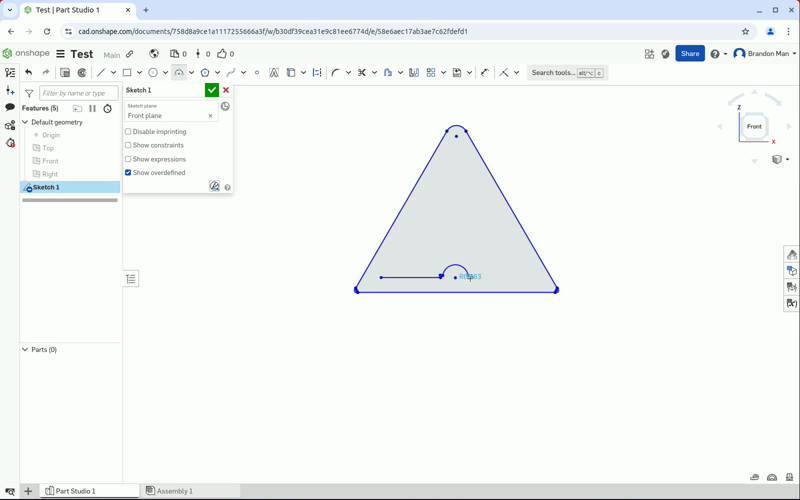
scroll(6)
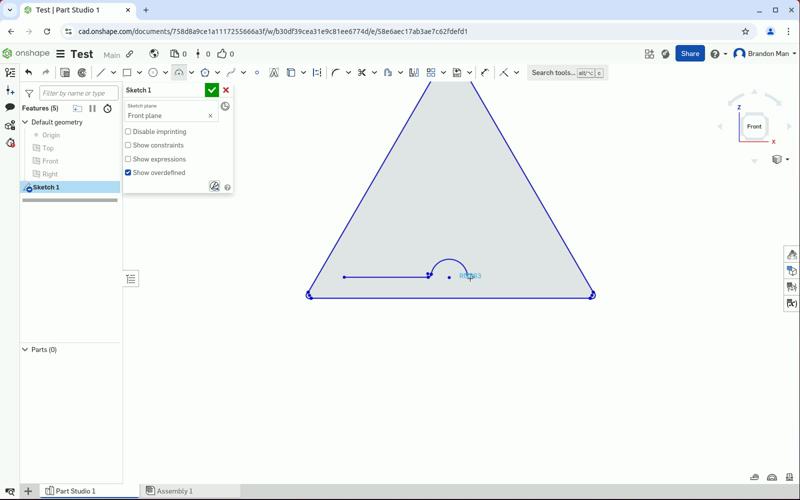
scroll(6)
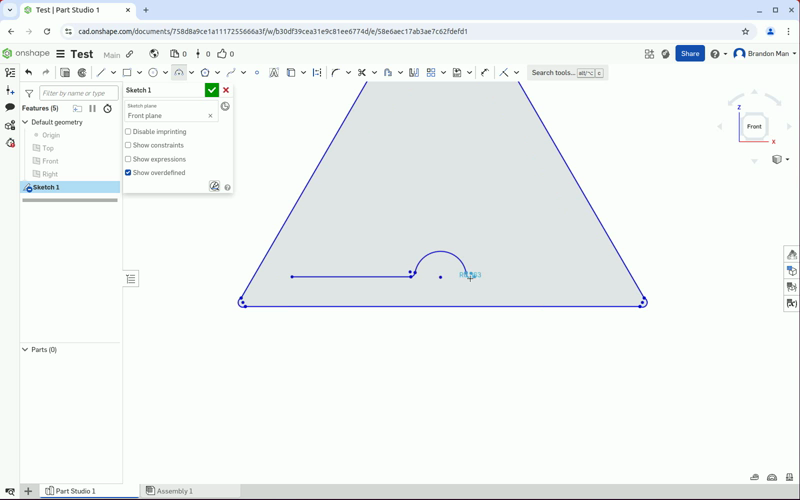
scroll(6)
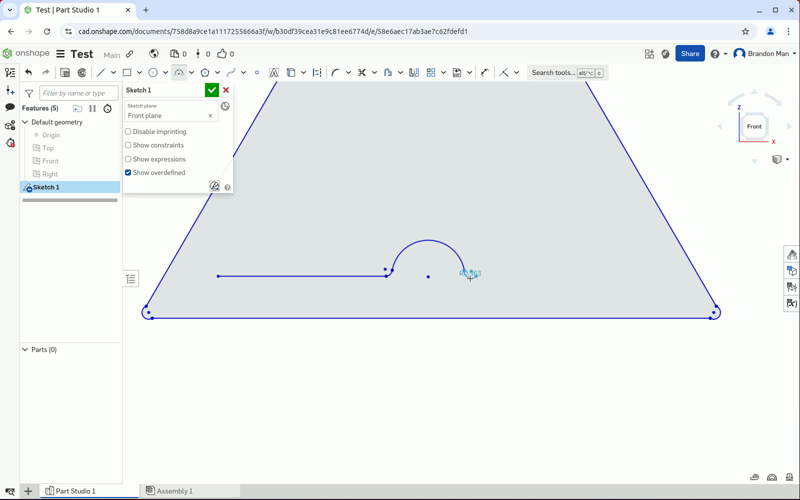
scroll(6)
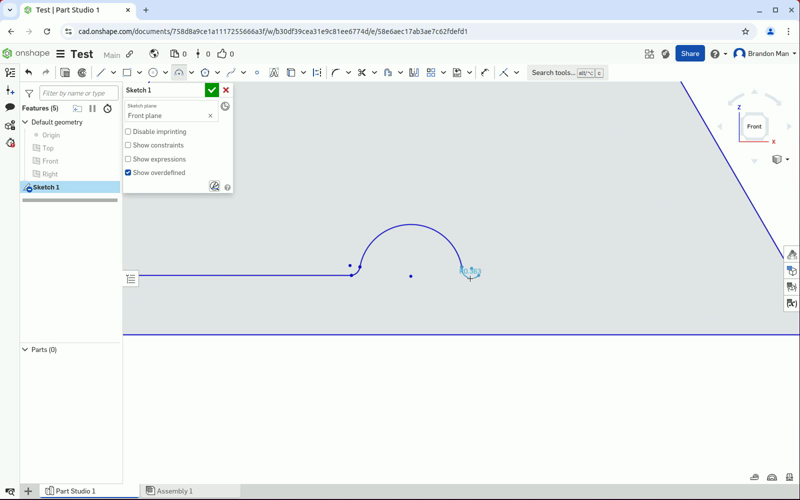
scroll(6)
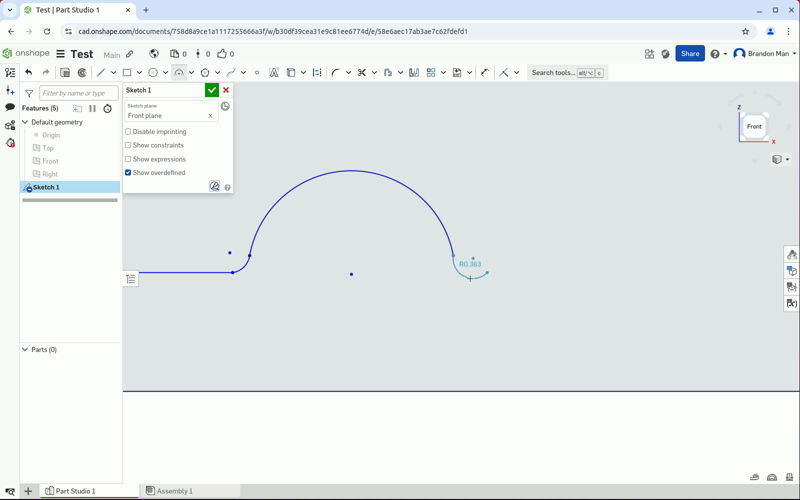
click(470, 278)
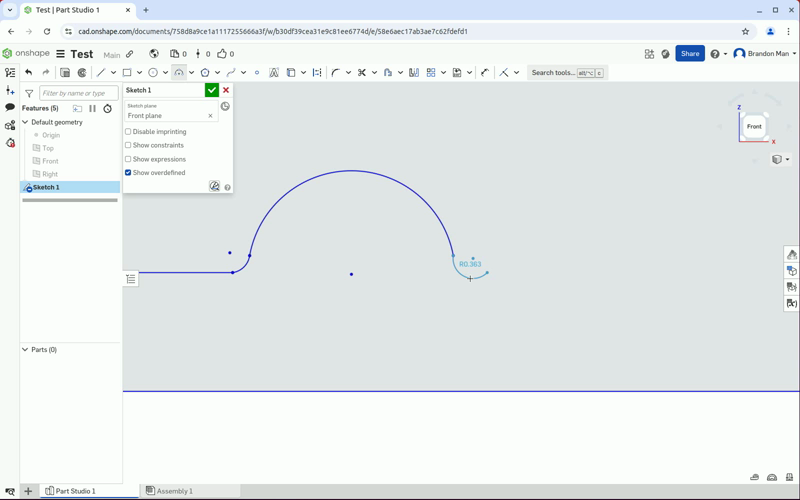
scroll(-6)
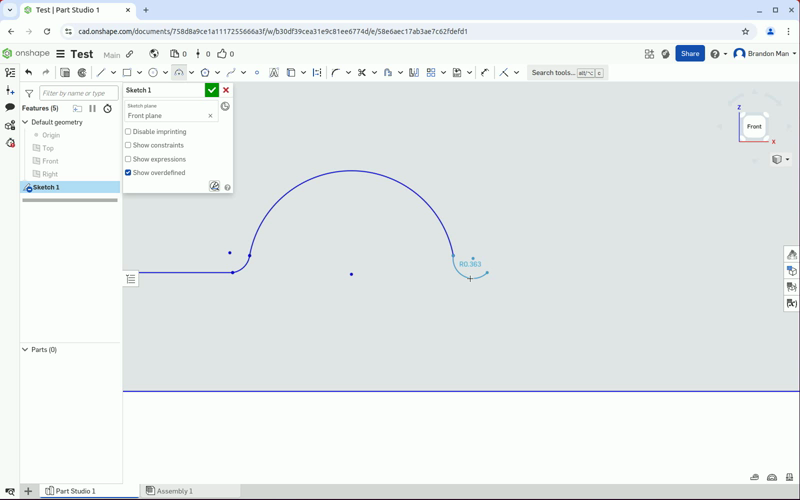
scroll(-6)
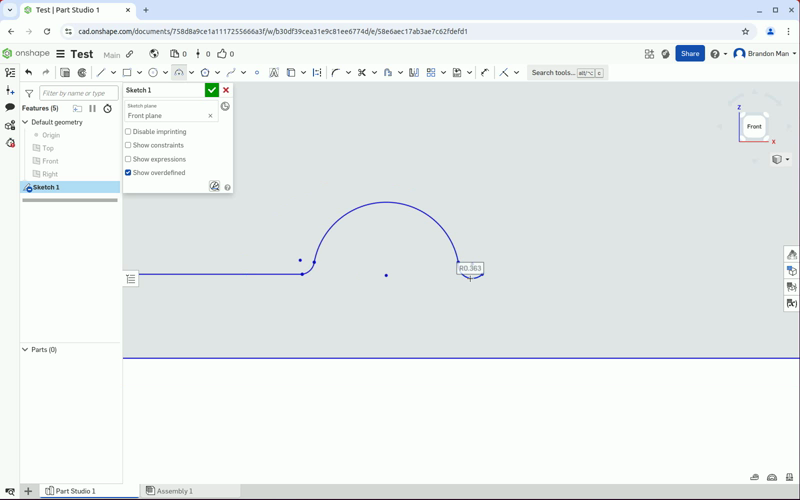
scroll(-6)
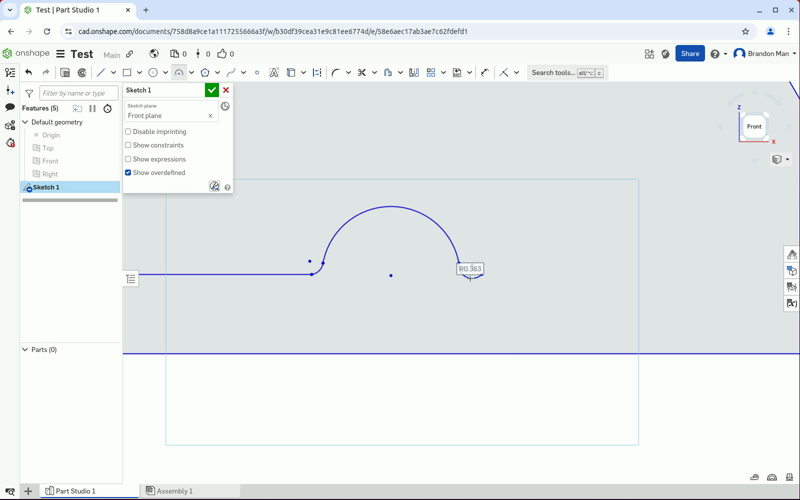
scroll(-6)
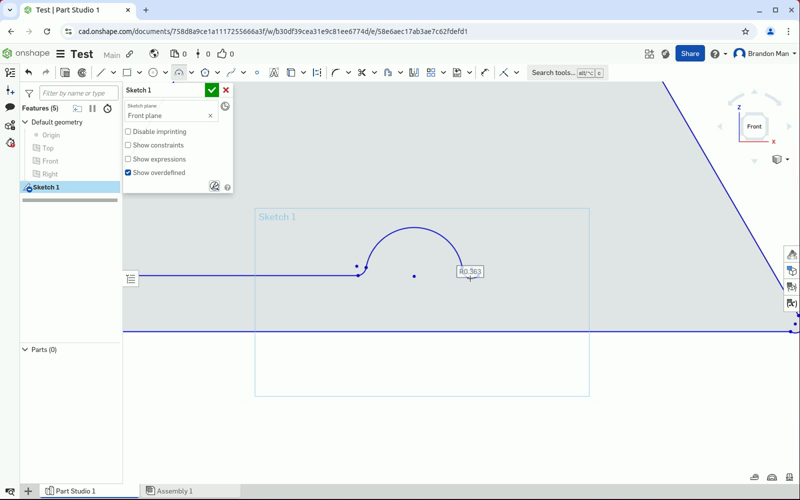
scroll(-6)
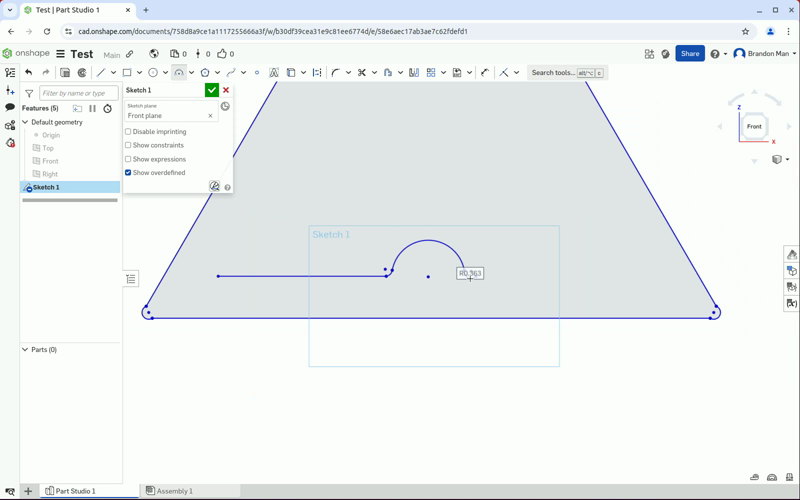
scroll(-6)
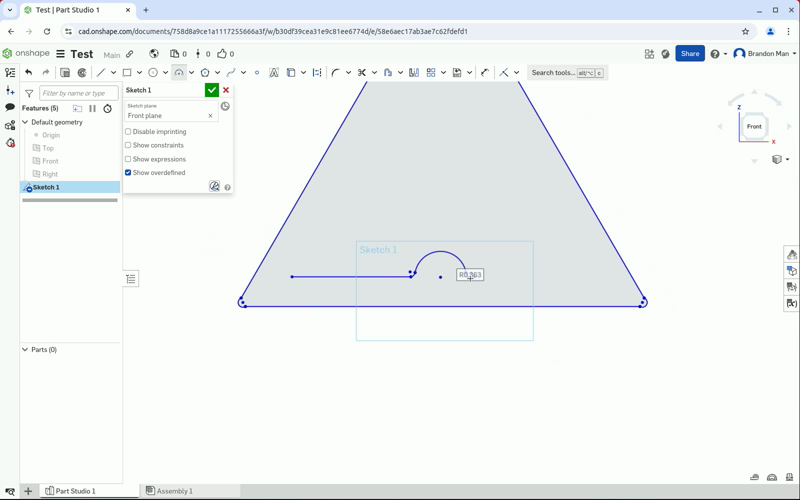
scroll(-6)
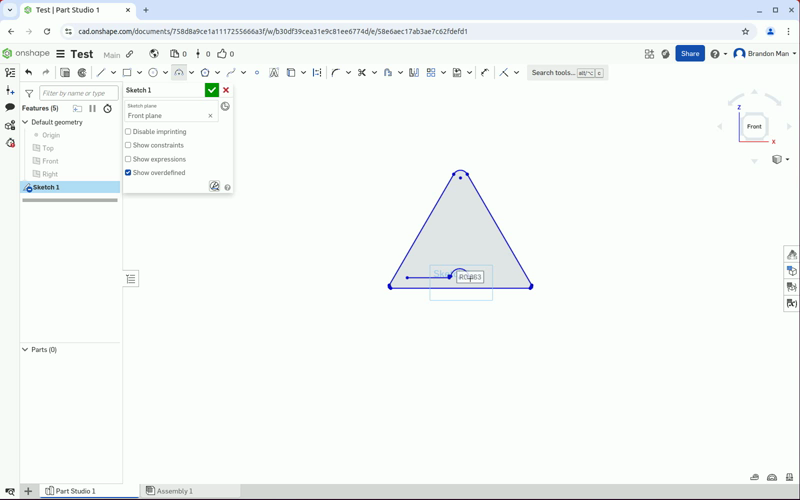
key_up(shift)
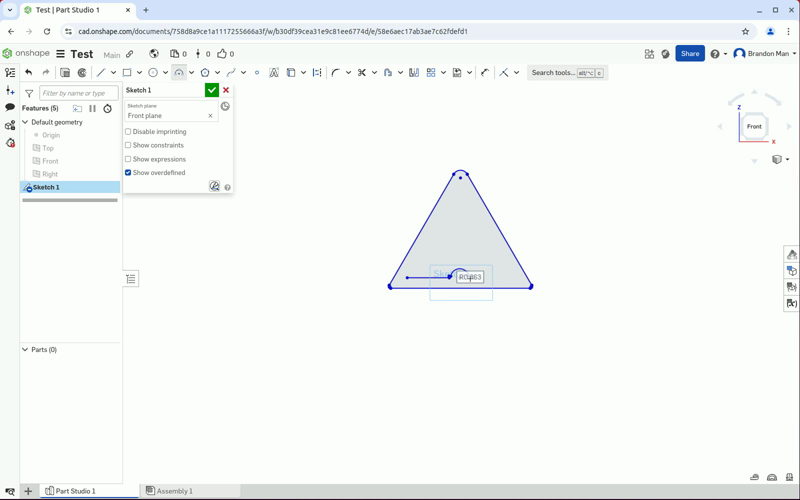
key(esc)
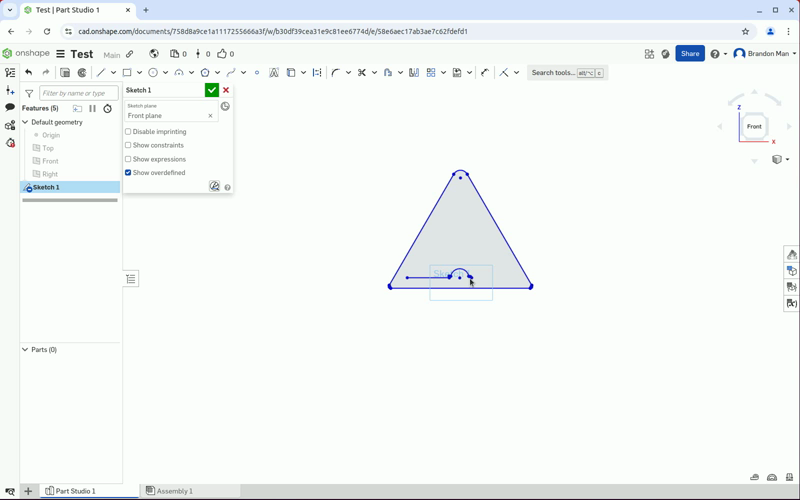
key(l)
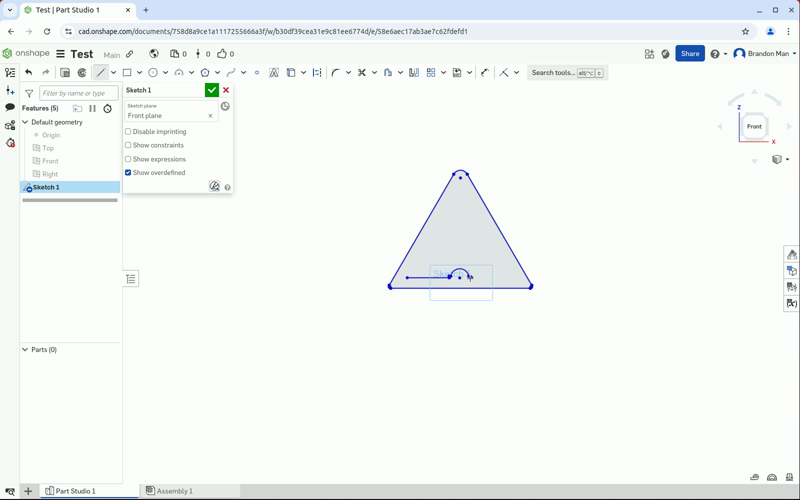
mouse_move(471, 277)
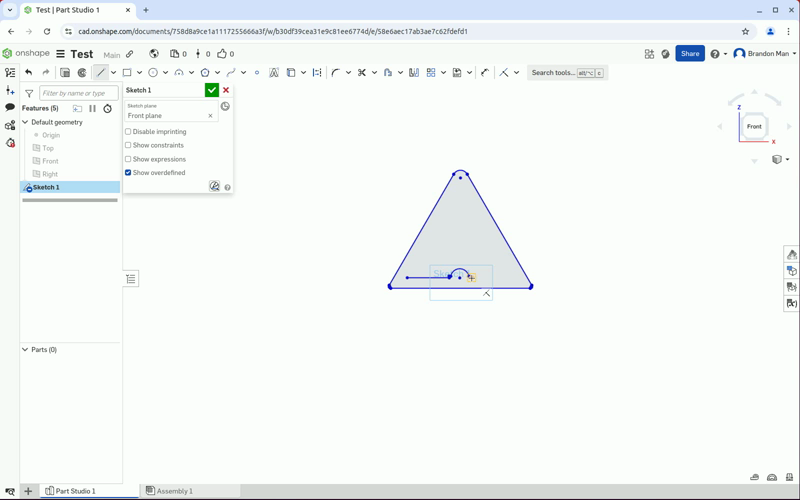
scroll(6)
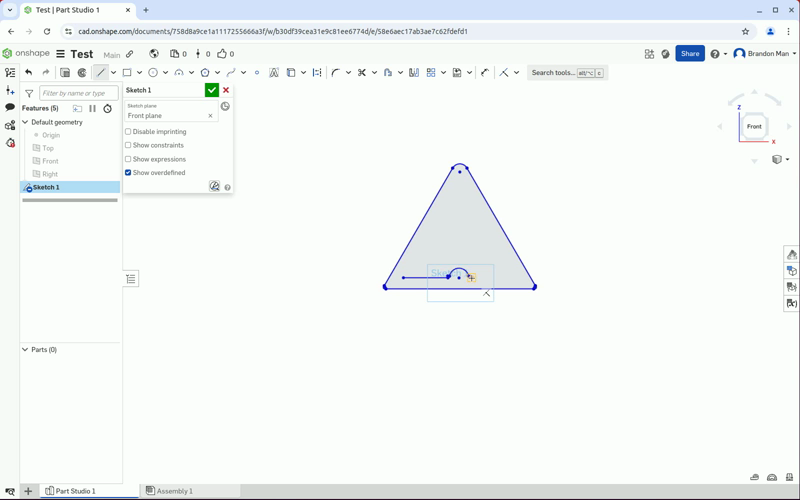
scroll(6)
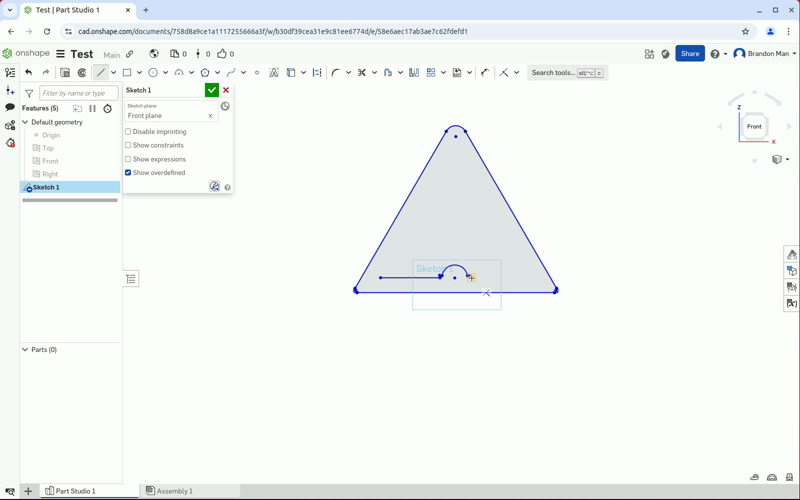
scroll(6)
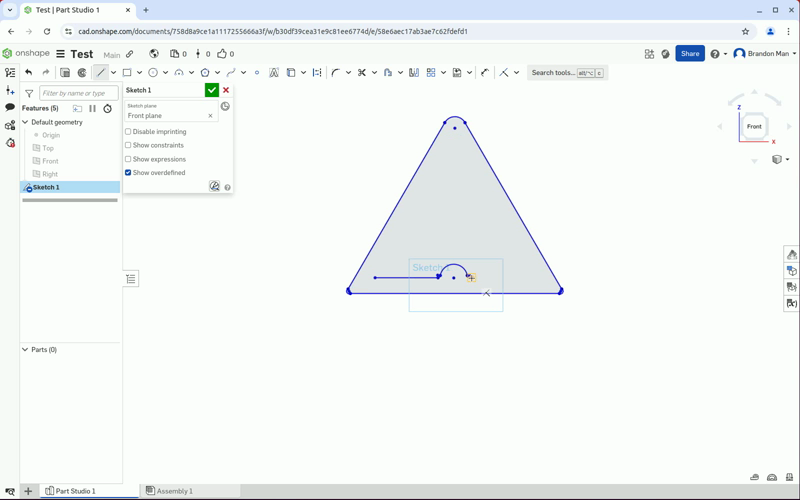
scroll(6)
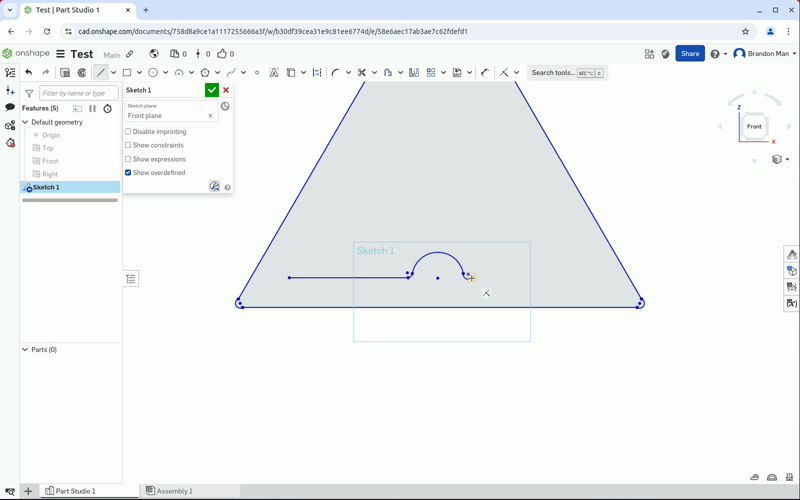
scroll(6)
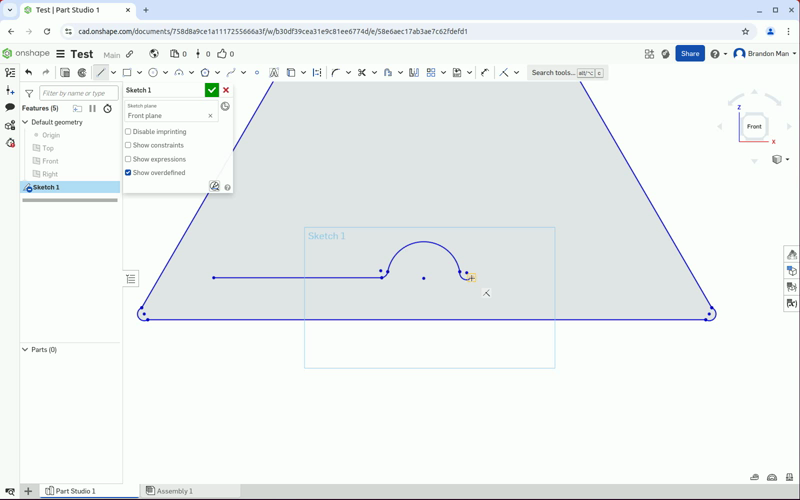
scroll(6)
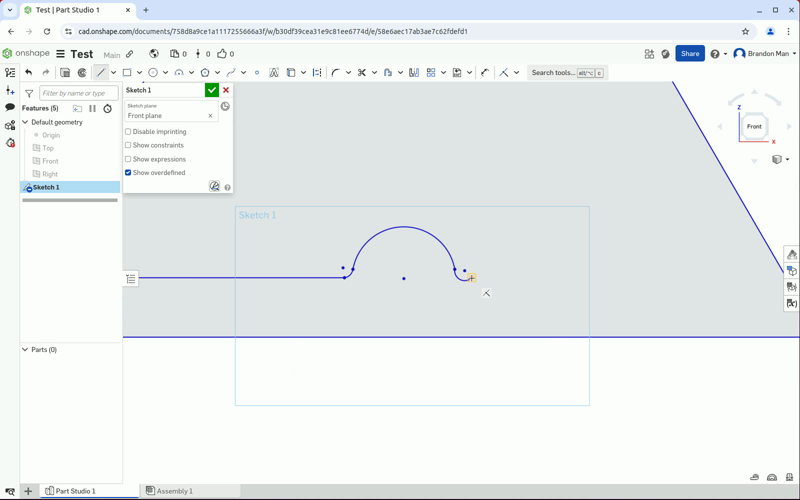
scroll(6)
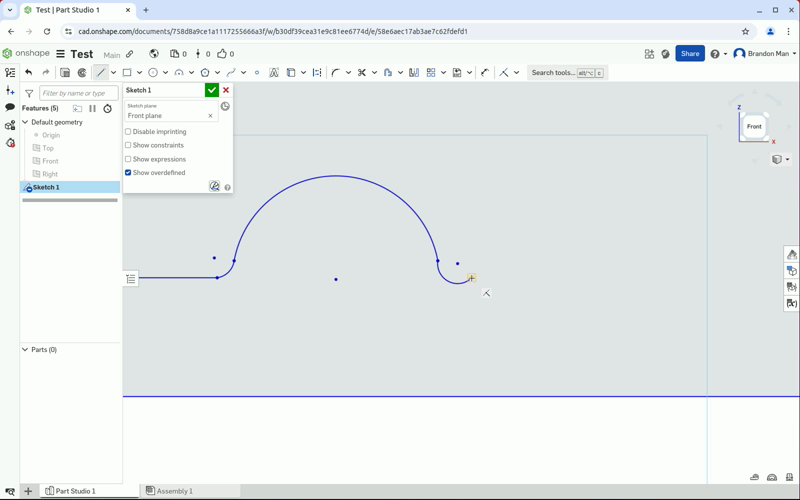
click(471, 277)
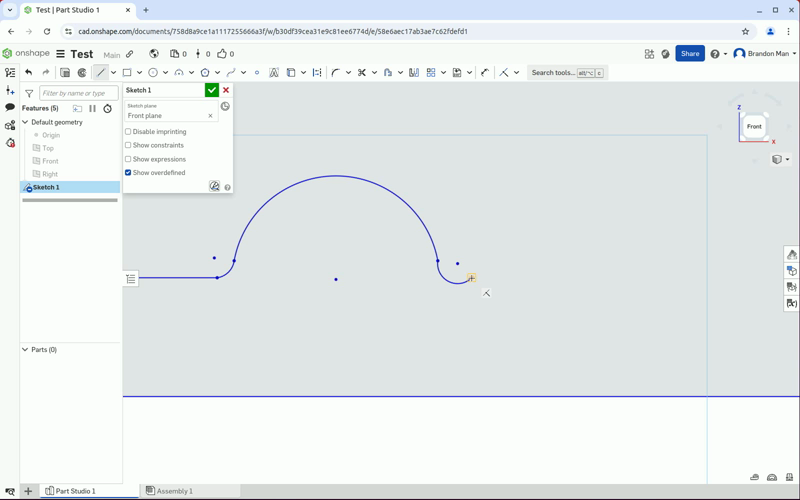
scroll(-6)
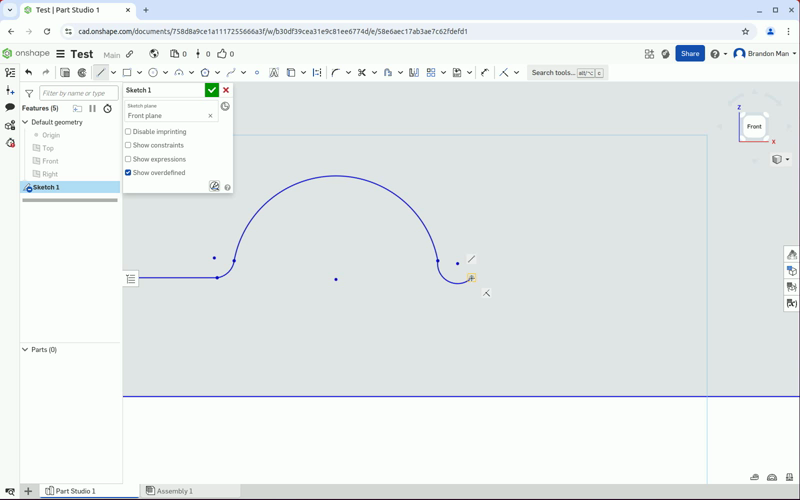
scroll(-6)
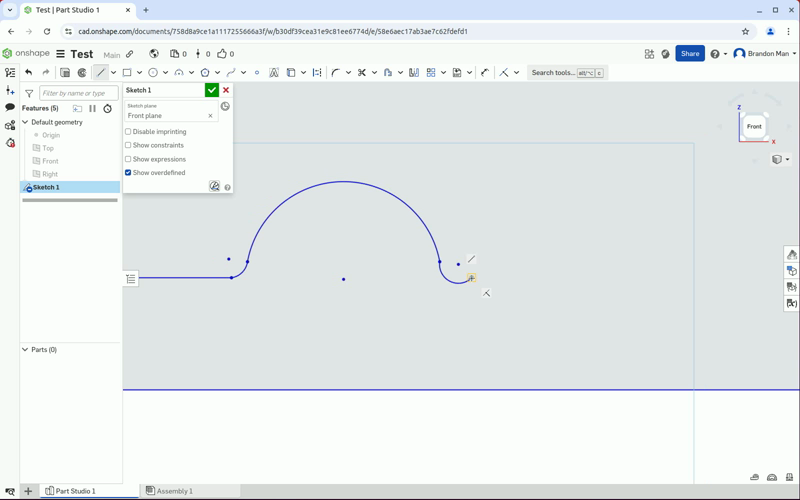
scroll(-6)
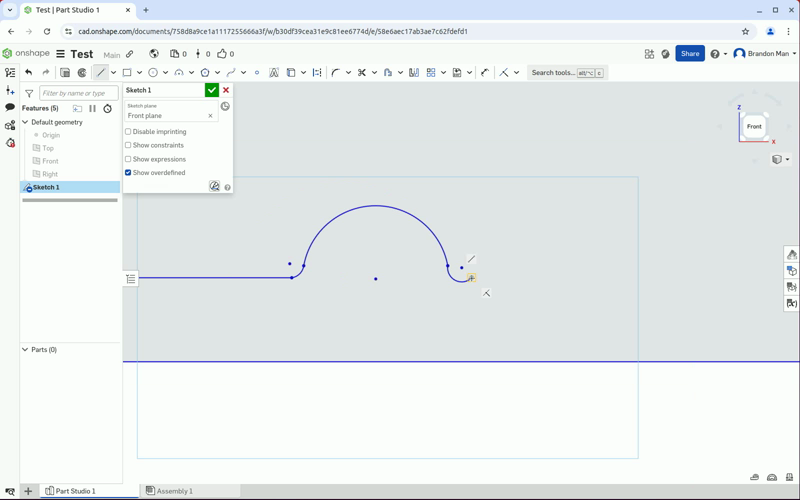
scroll(-6)
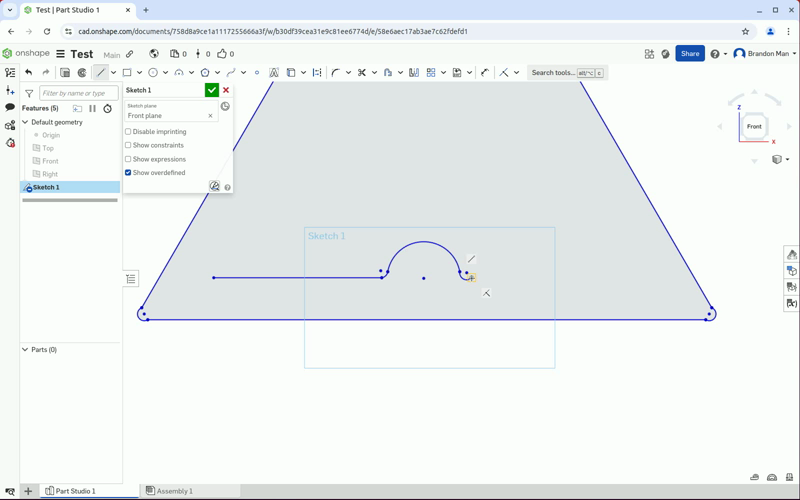
scroll(-6)
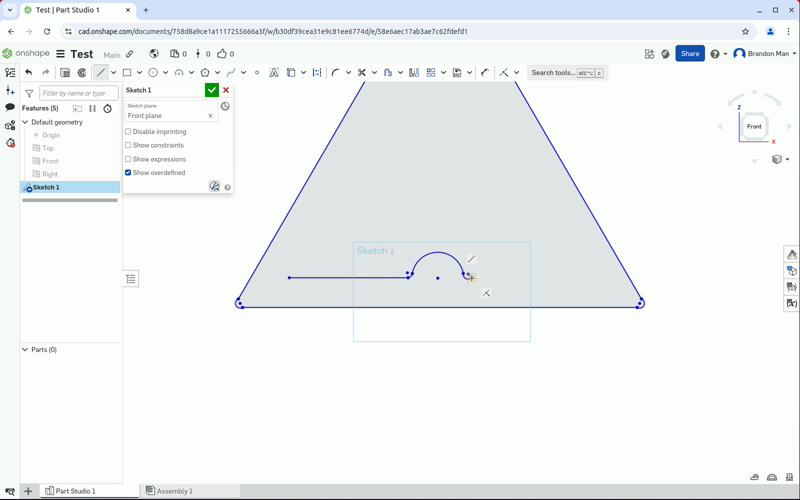
scroll(-6)
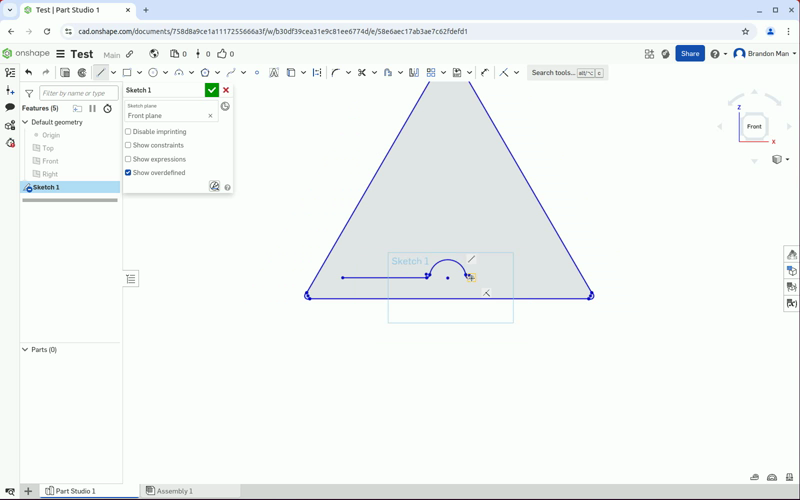
scroll(-6)
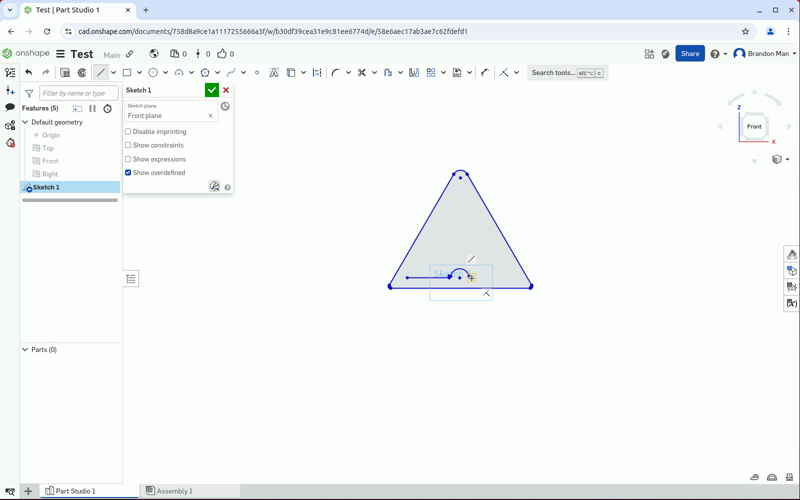
key_down(shift)
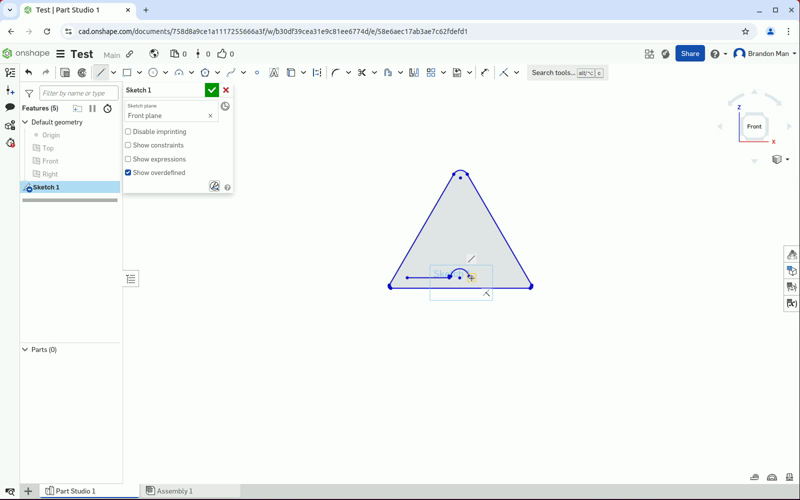
mouse_move(501, 277)
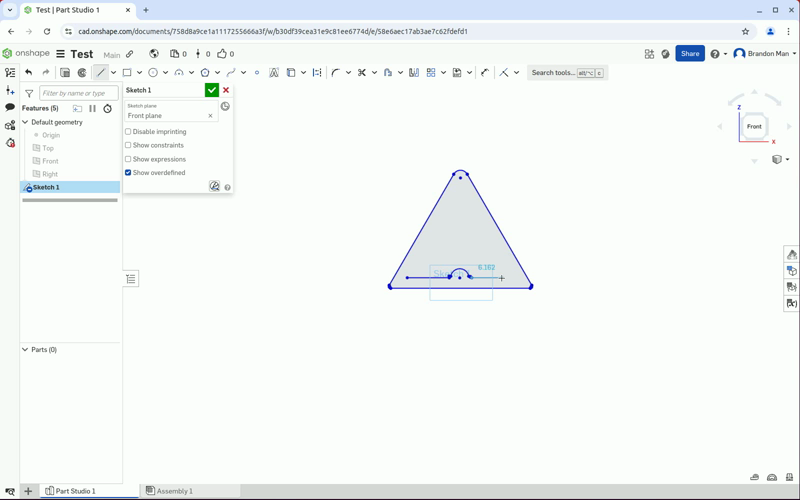
mouse_move(512, 277)
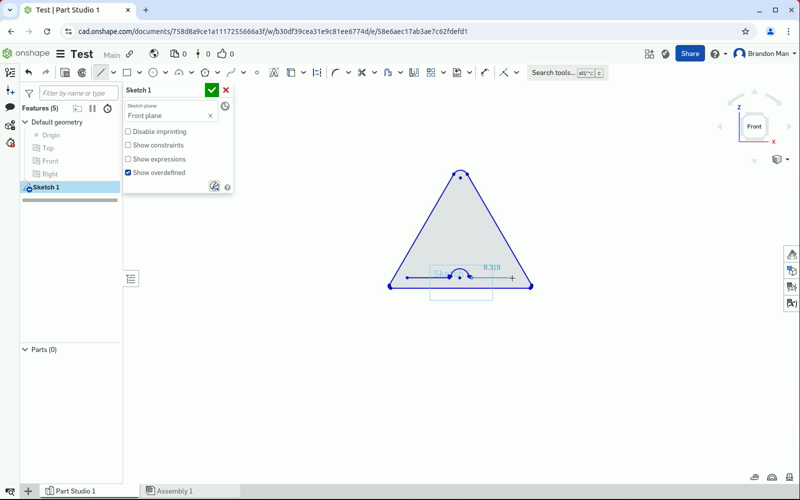
click(512, 277)
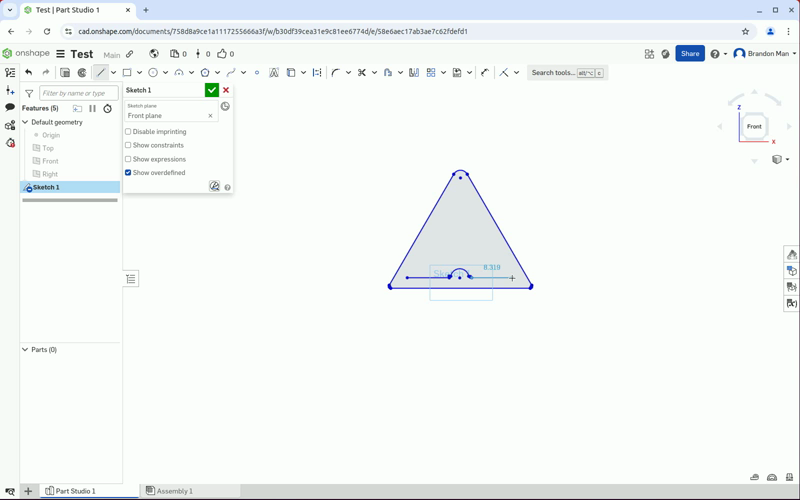
key_up(shift)
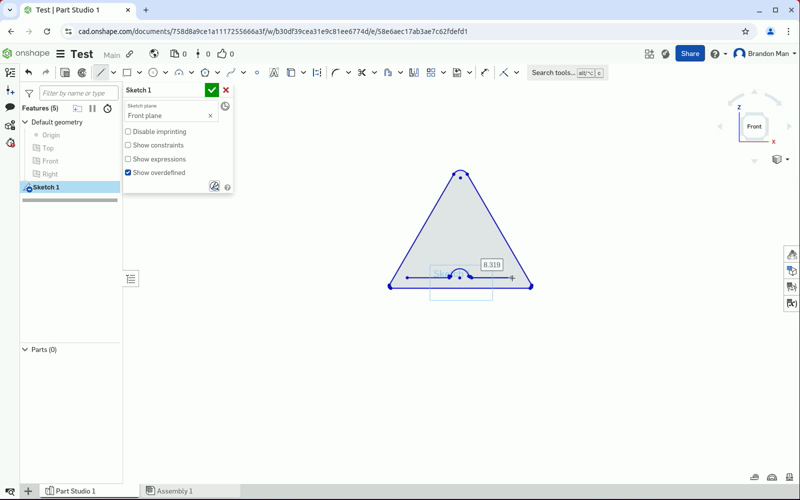
key(esc)
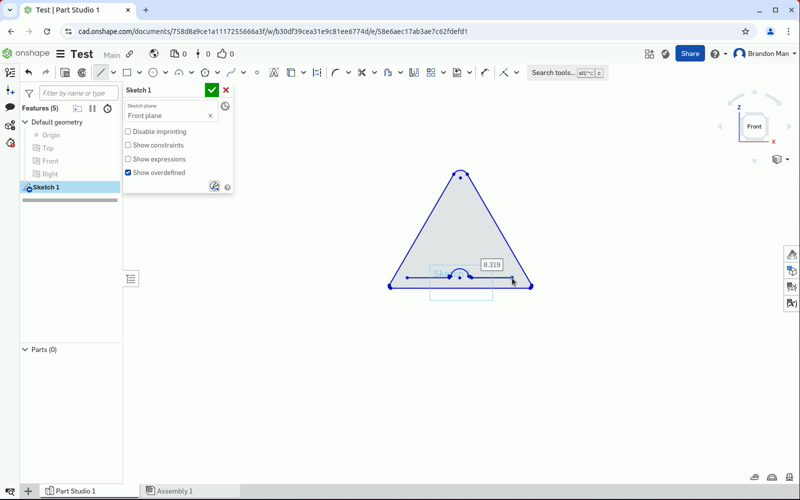
key(a)
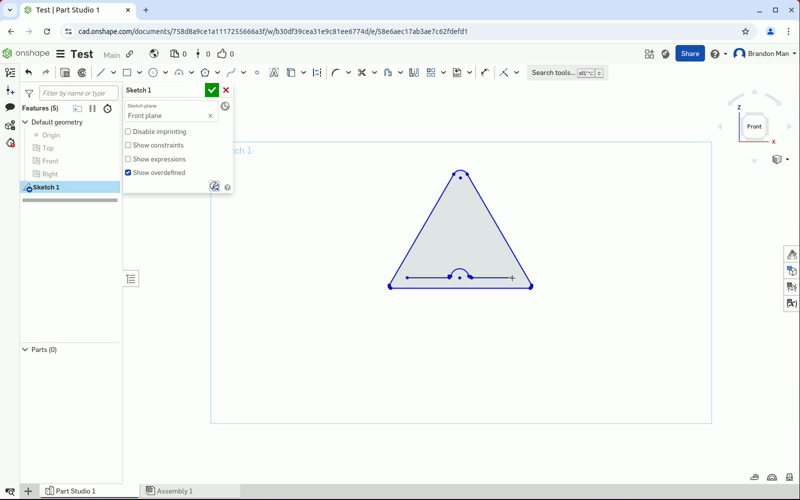
mouse_move(512, 277)
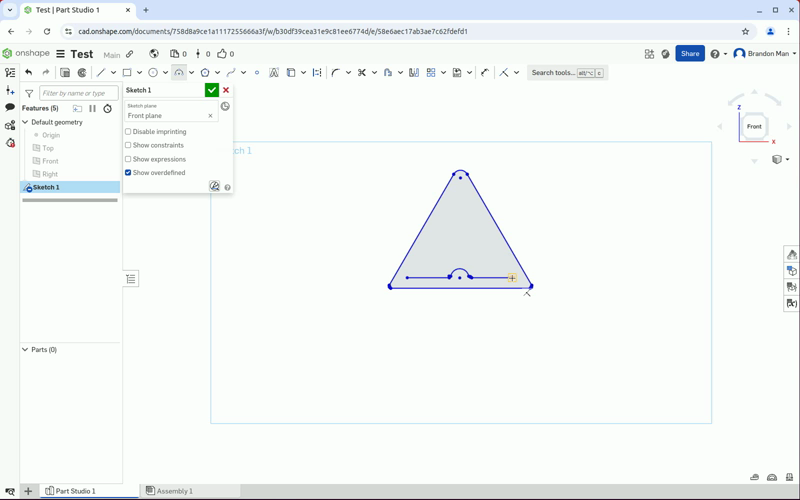
click(512, 277)
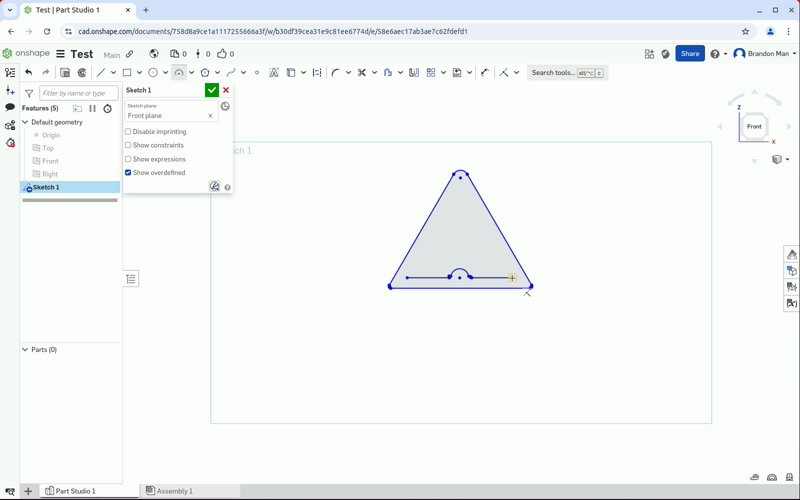
key_down(shift)
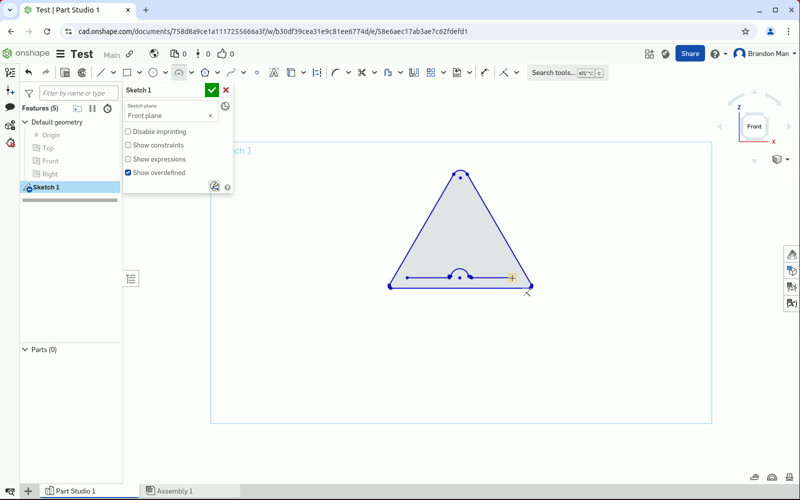
mouse_move(513, 274)
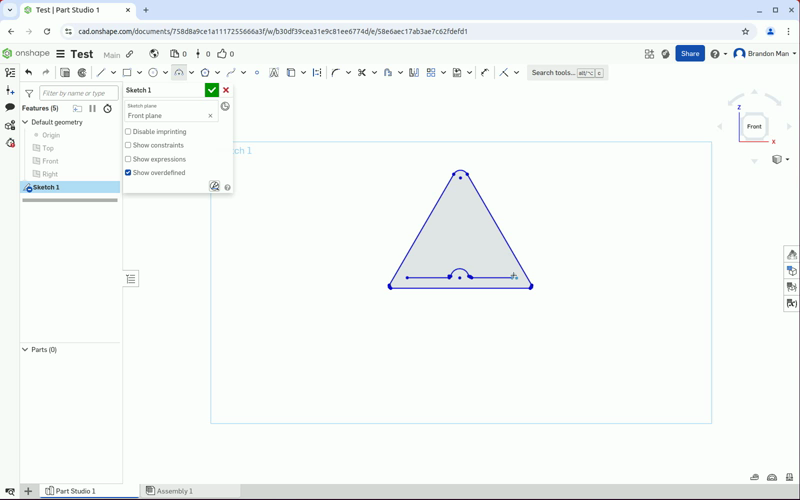
scroll(6)
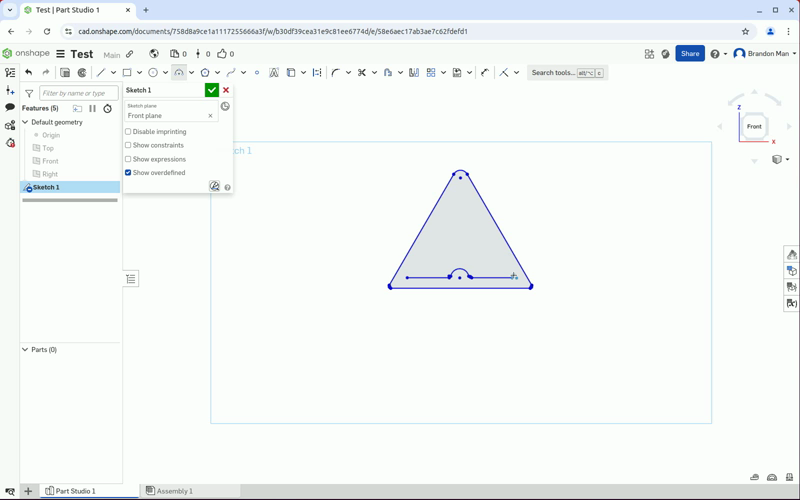
scroll(6)
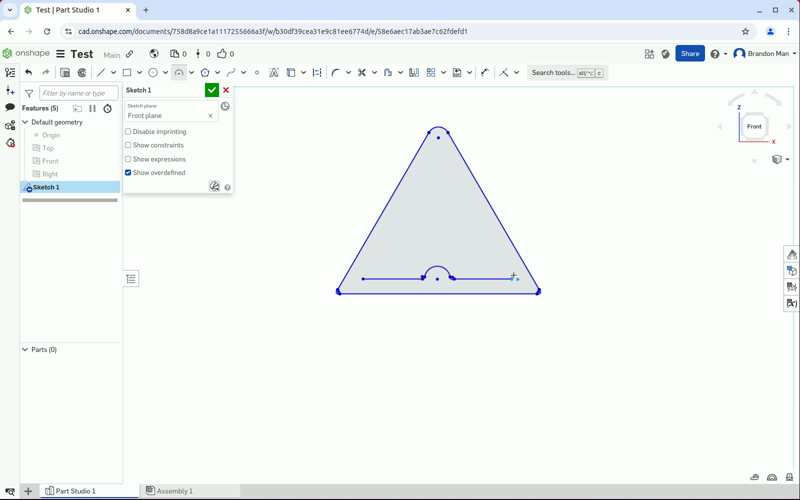
scroll(6)
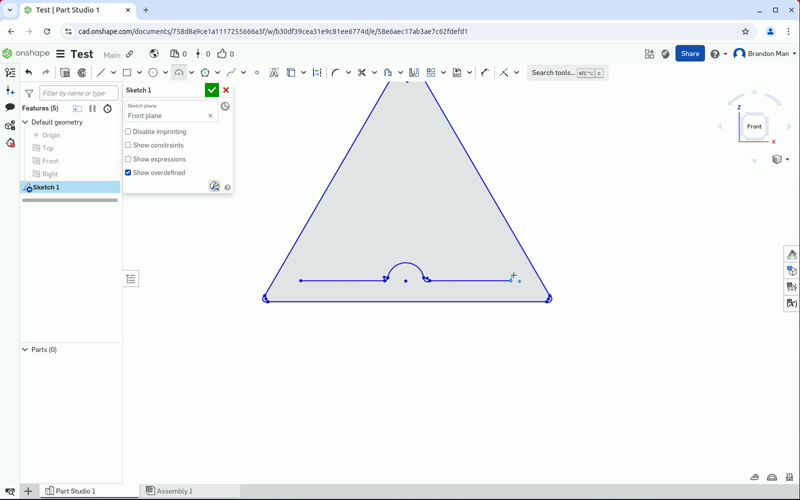
scroll(6)
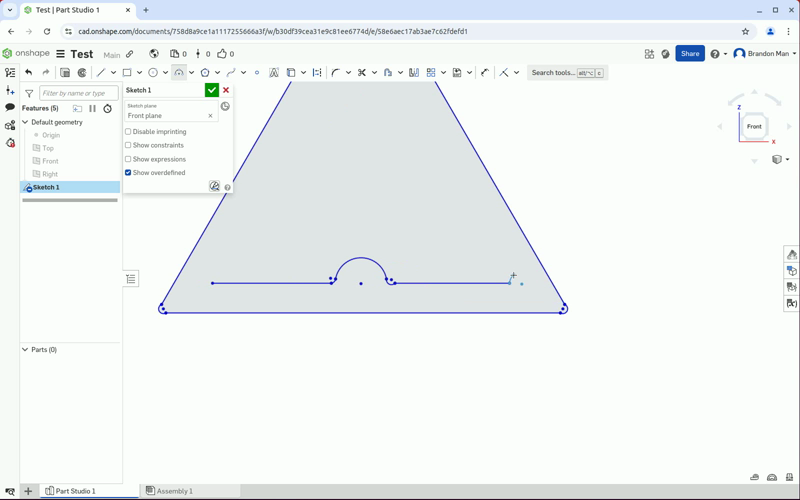
scroll(6)
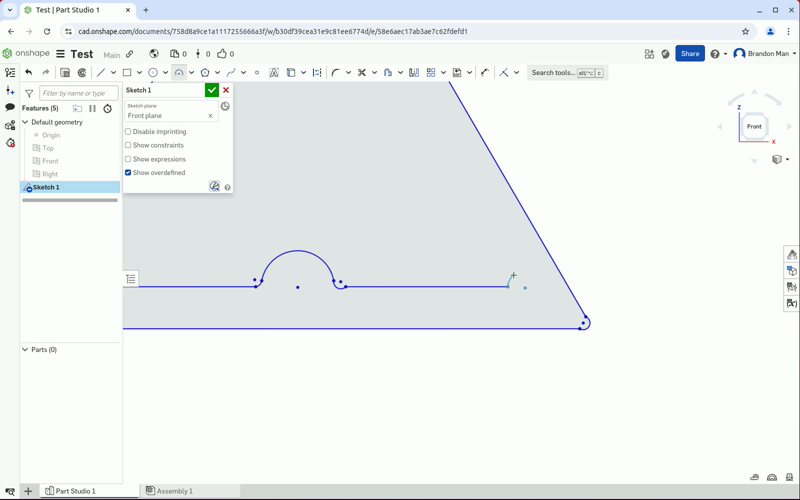
scroll(6)
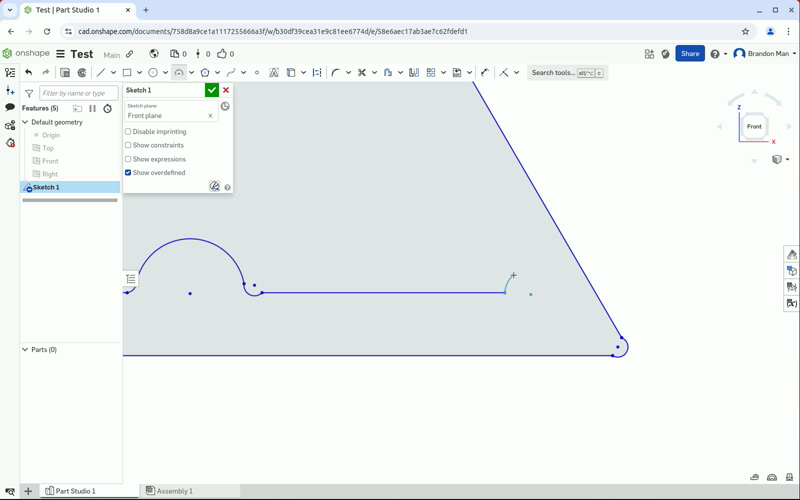
scroll(6)
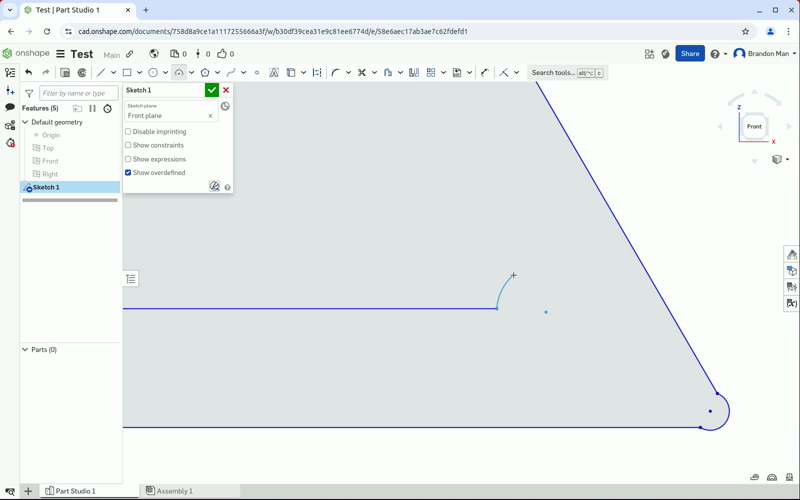
click(513, 274)
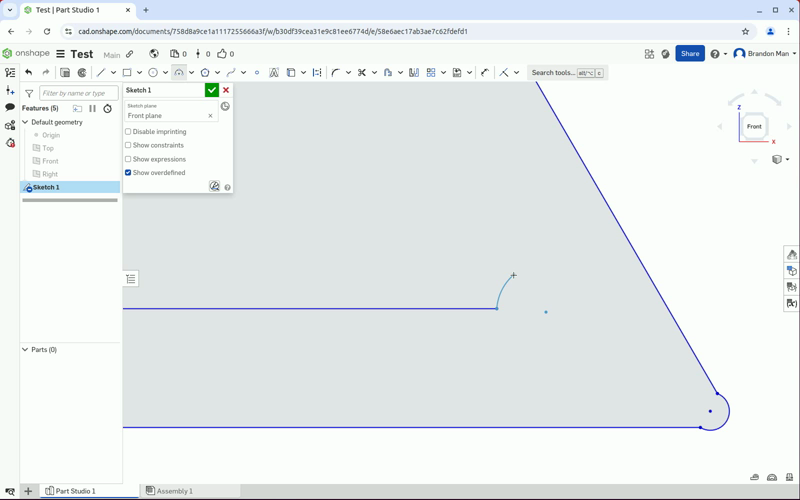
scroll(-6)
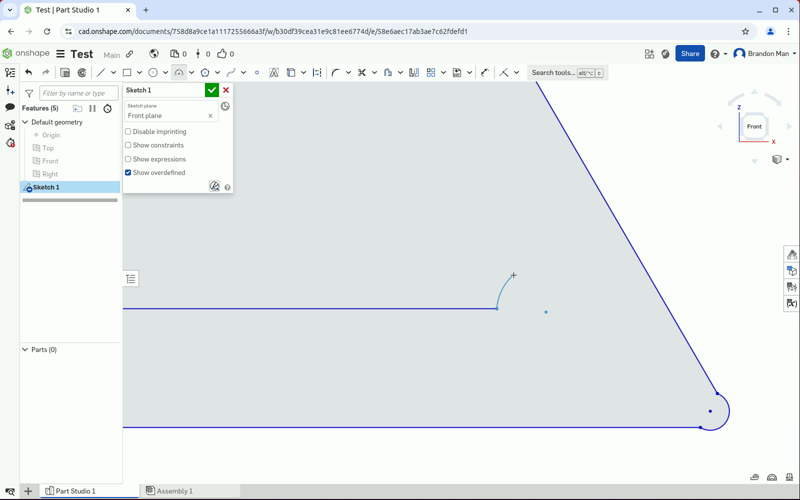
scroll(-6)
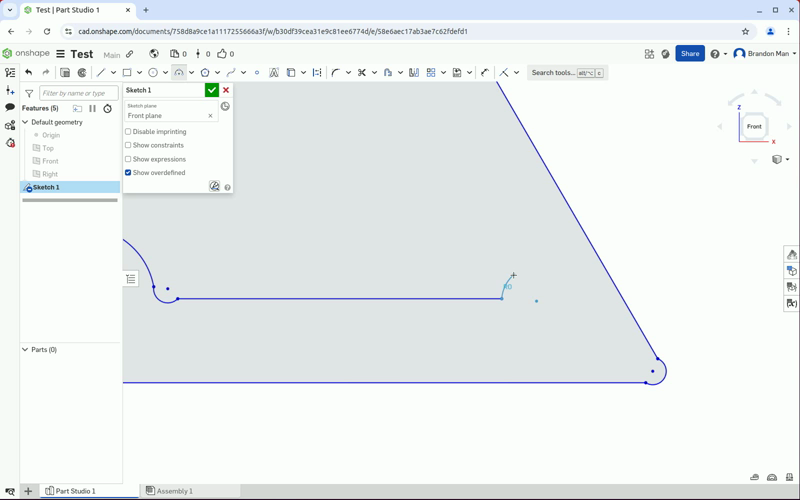
scroll(-6)
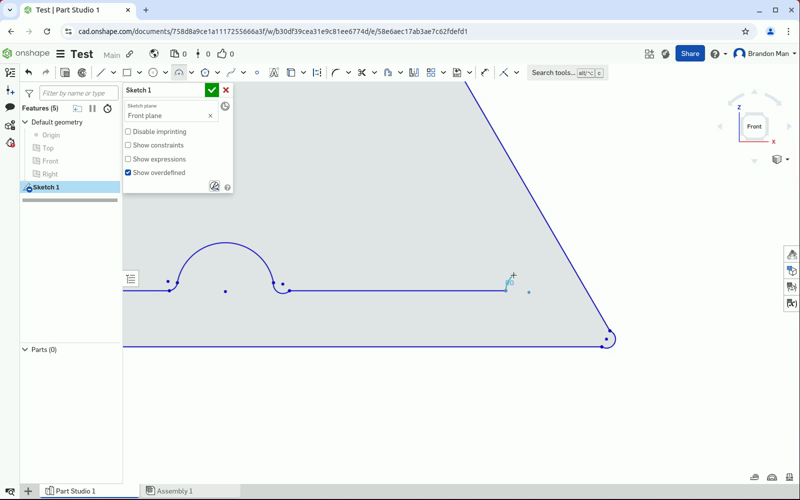
scroll(-6)
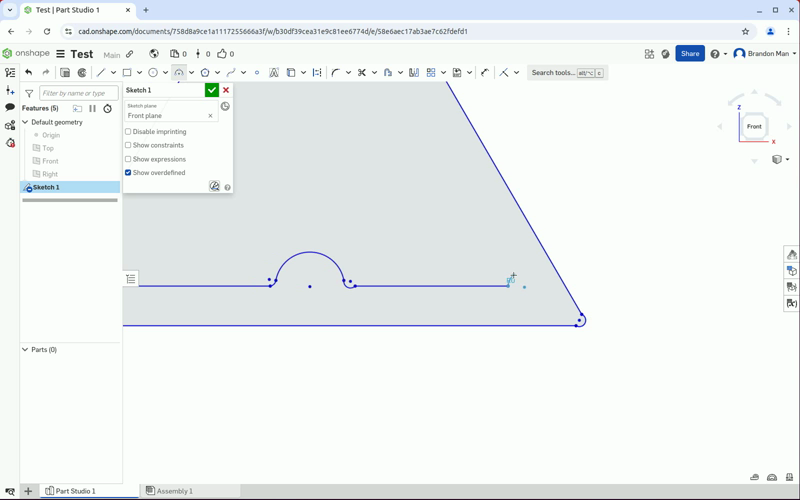
scroll(-6)
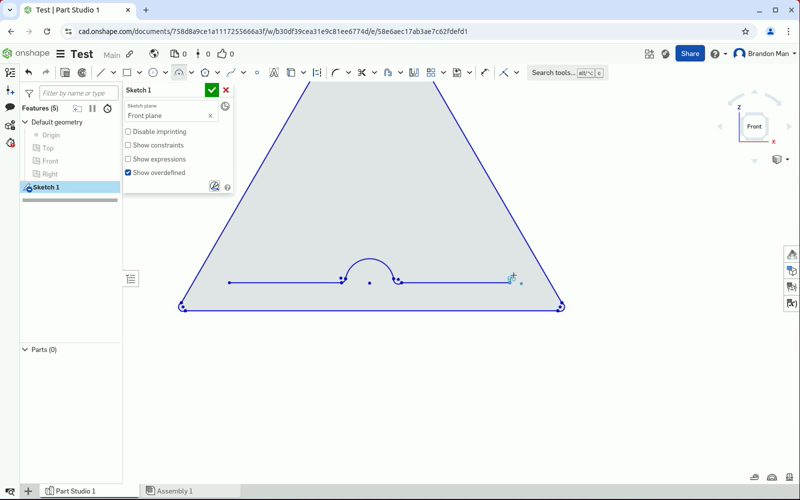
scroll(-6)
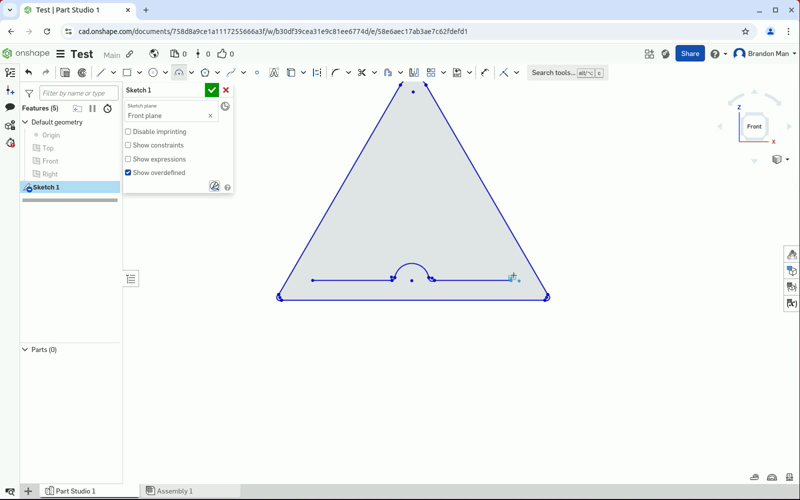
scroll(-6)
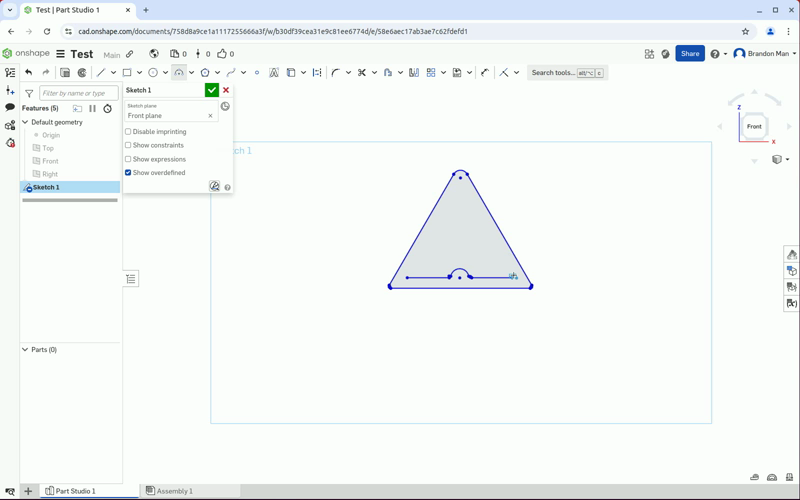
mouse_move(514, 276)
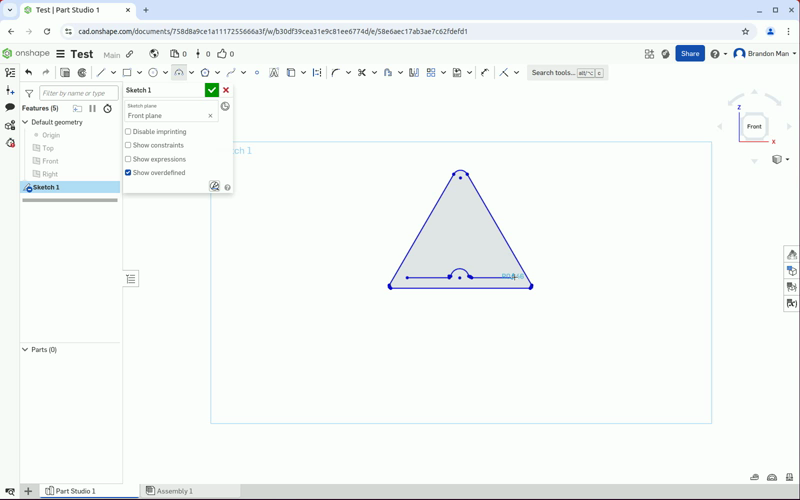
scroll(6)
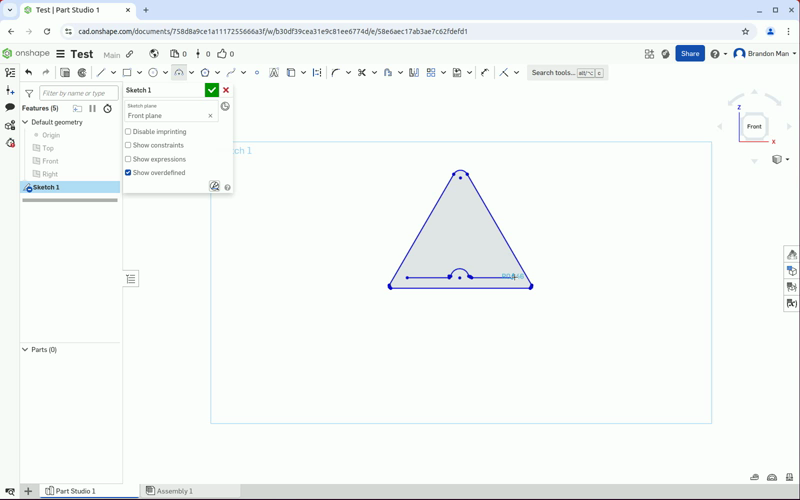
scroll(6)
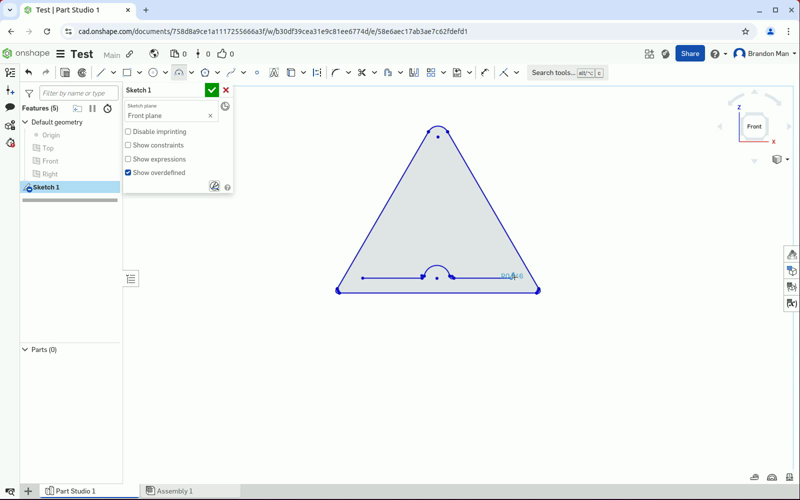
scroll(6)
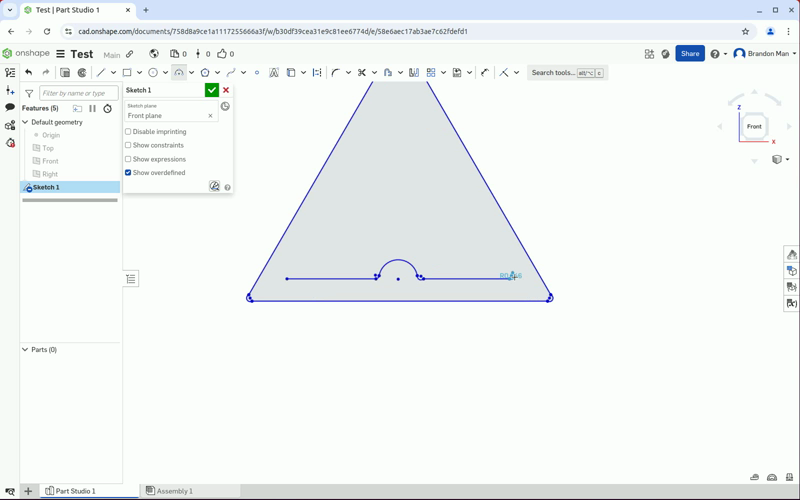
scroll(6)
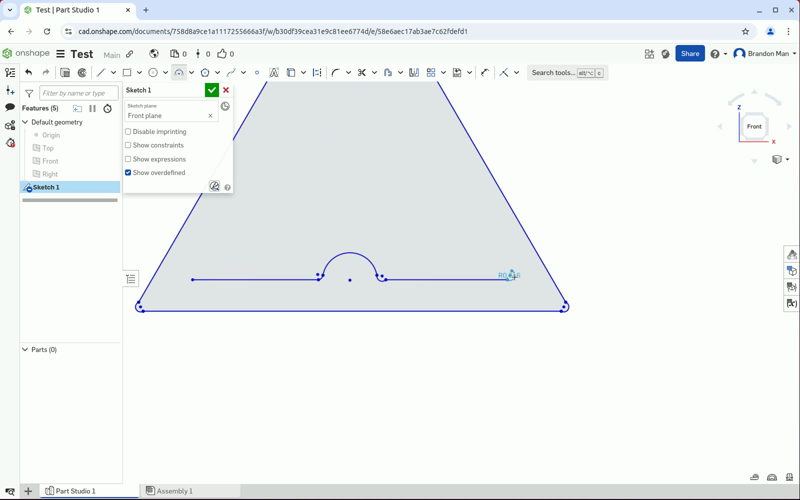
scroll(6)
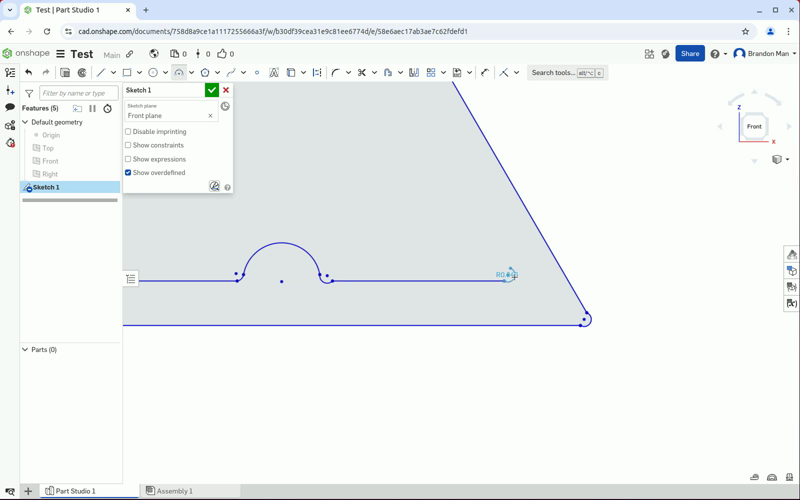
scroll(6)
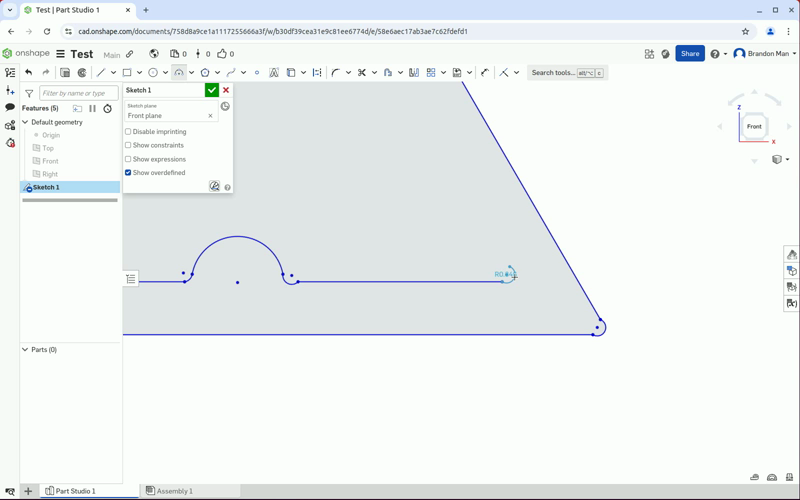
scroll(6)
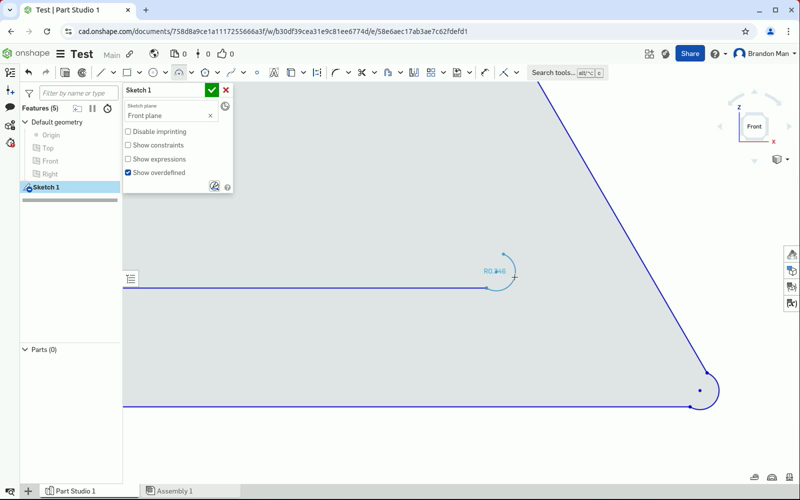
click(514, 276)
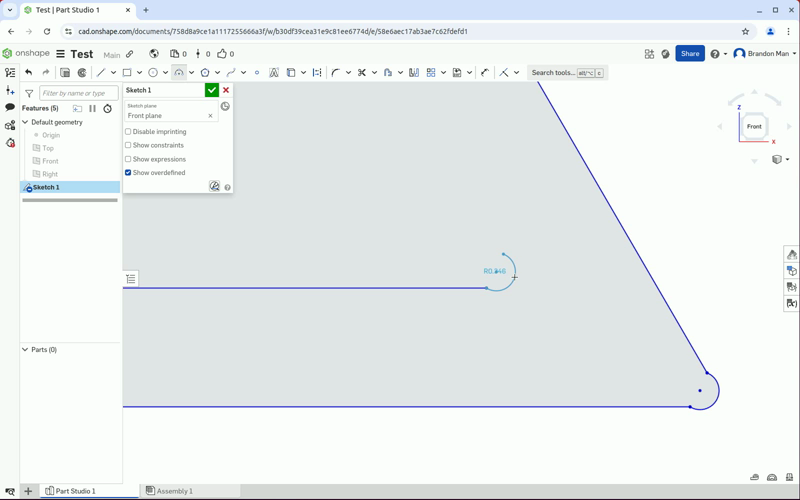
scroll(-6)
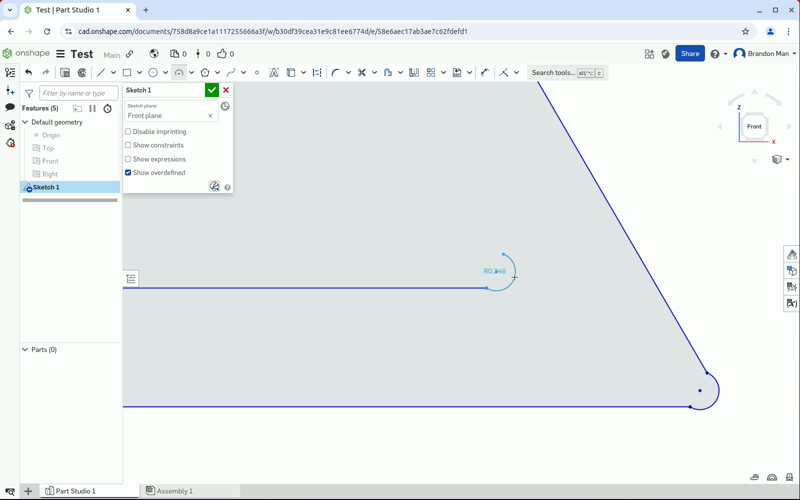
scroll(-6)
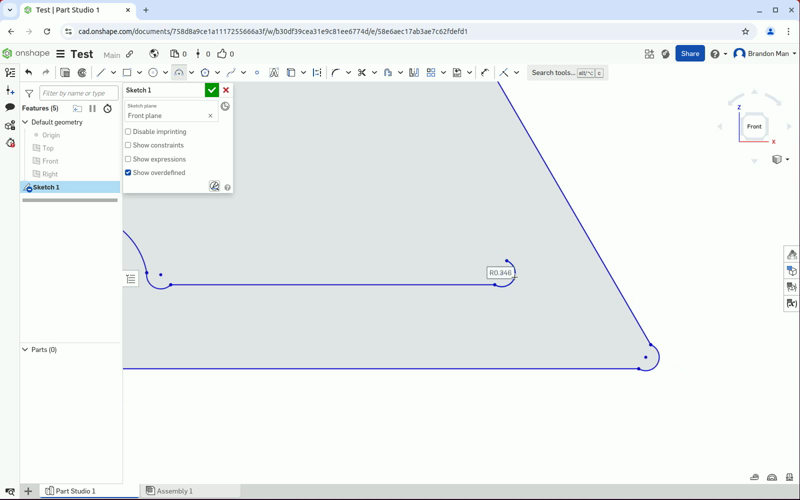
scroll(-6)
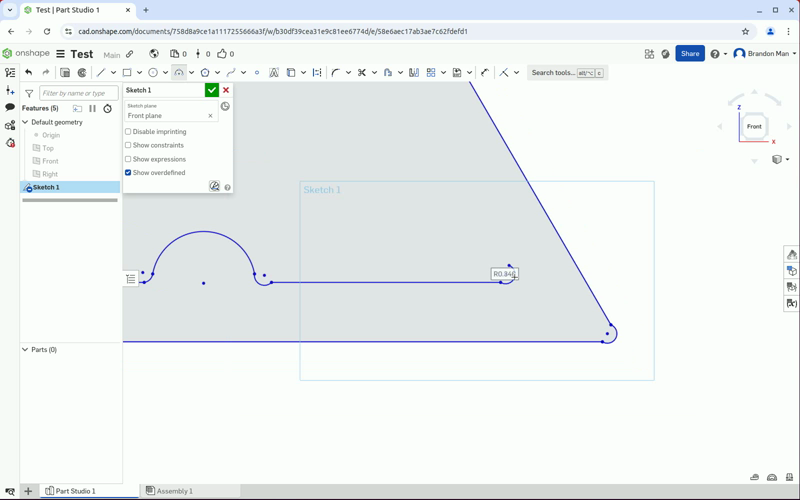
scroll(-6)
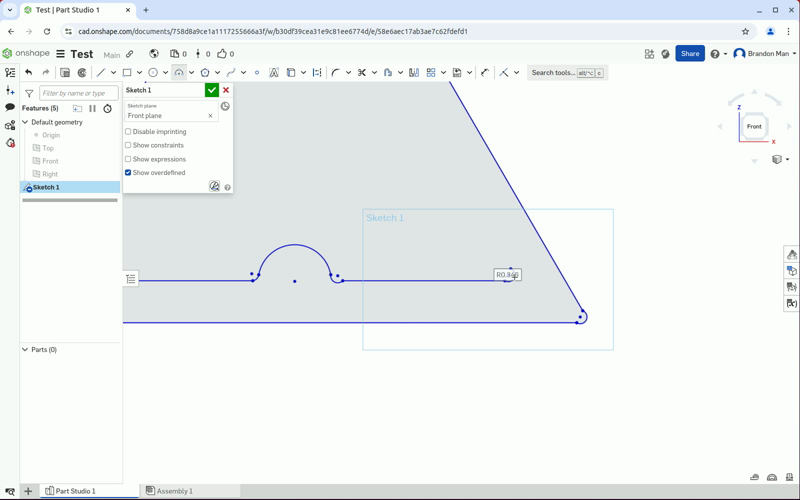
scroll(-6)
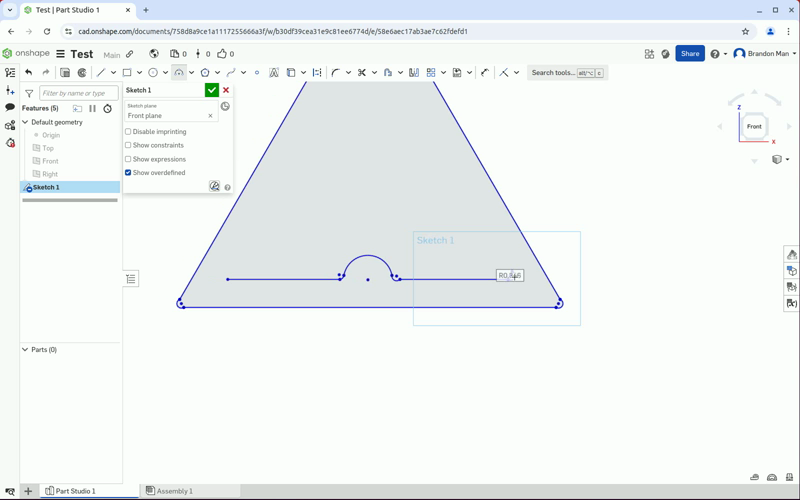
scroll(-6)
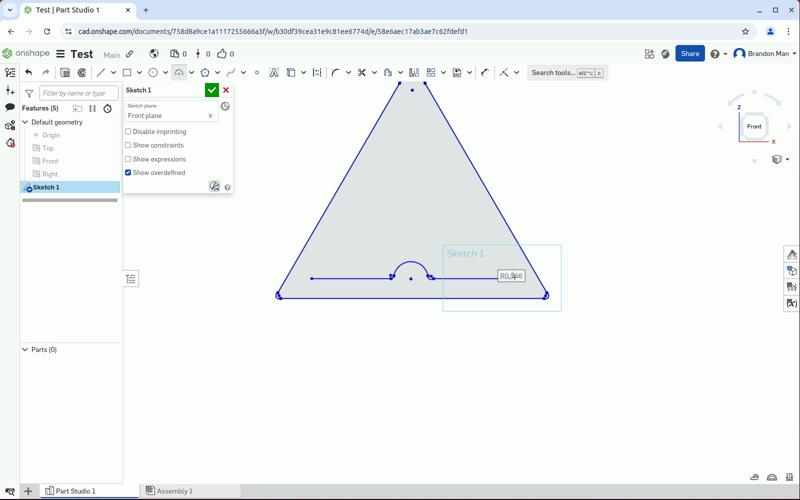
scroll(-6)
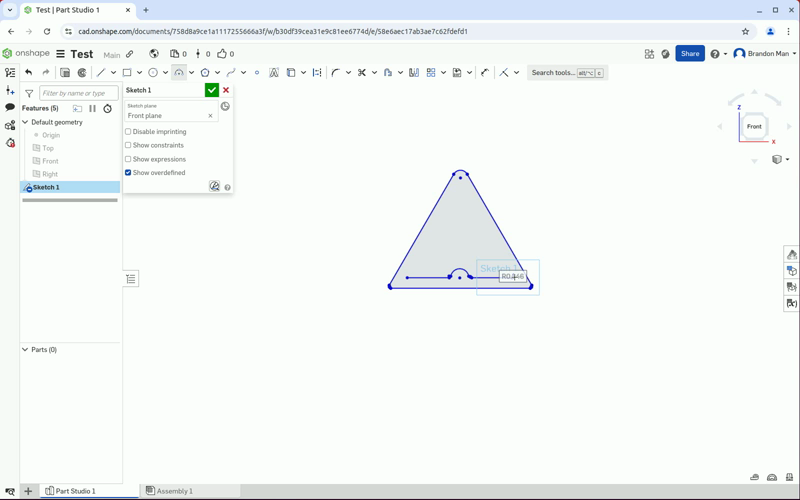
key_up(shift)
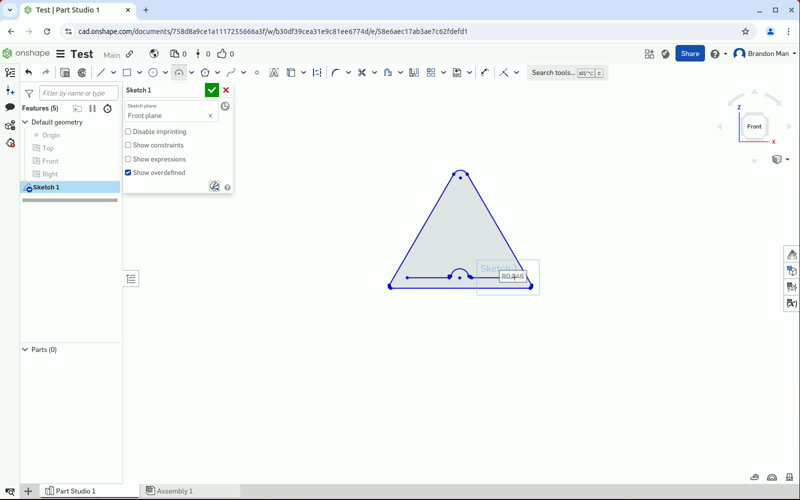
key(esc)
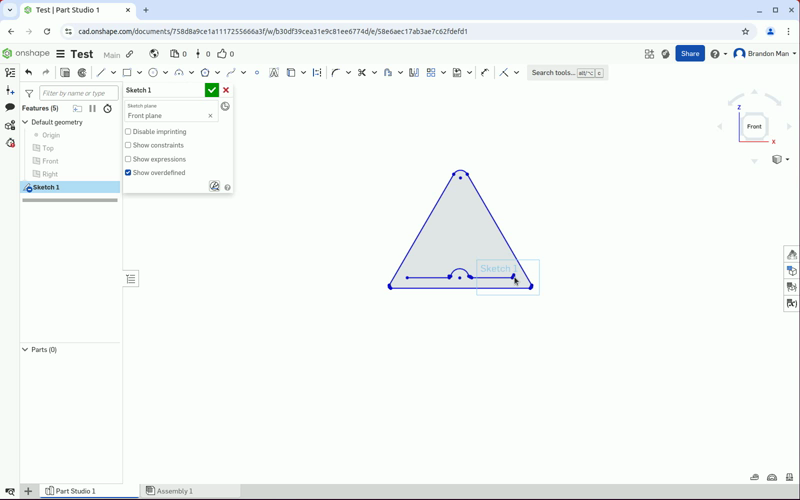
key(l)
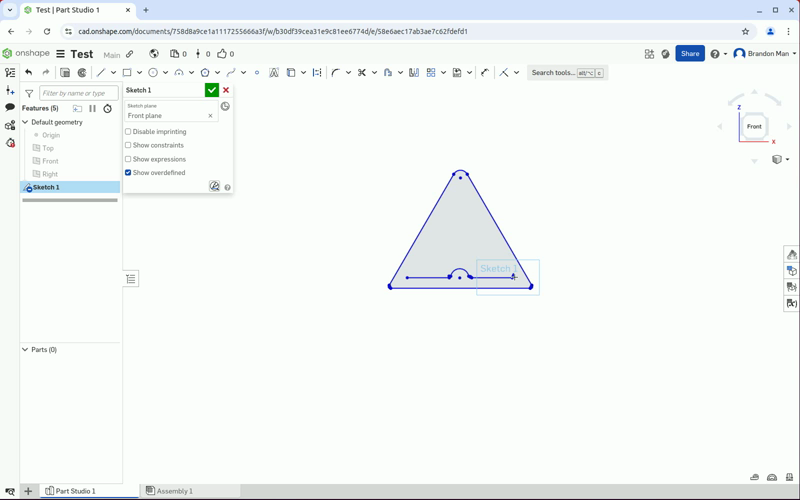
mouse_move(513, 274)
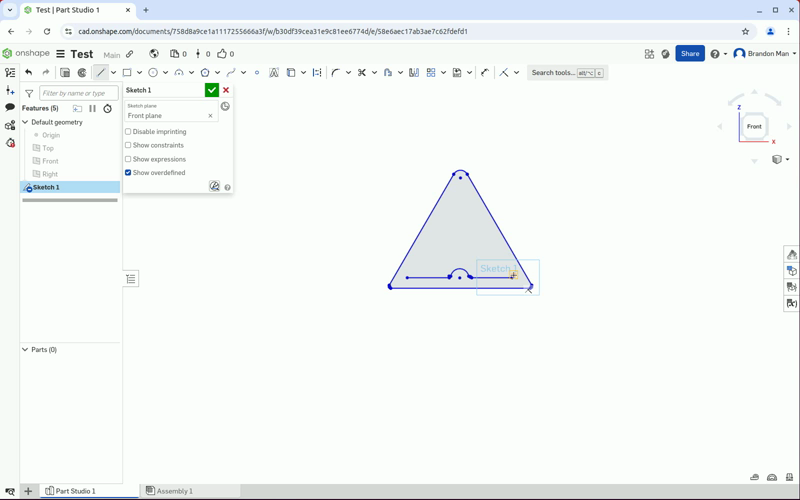
scroll(6)
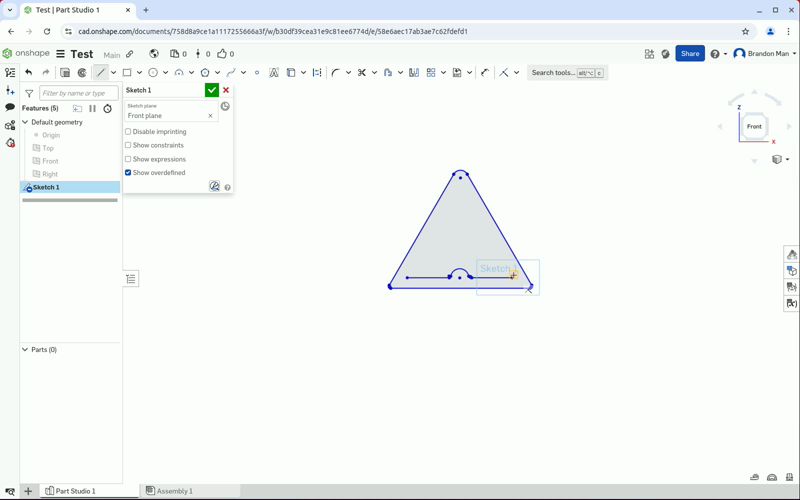
scroll(6)
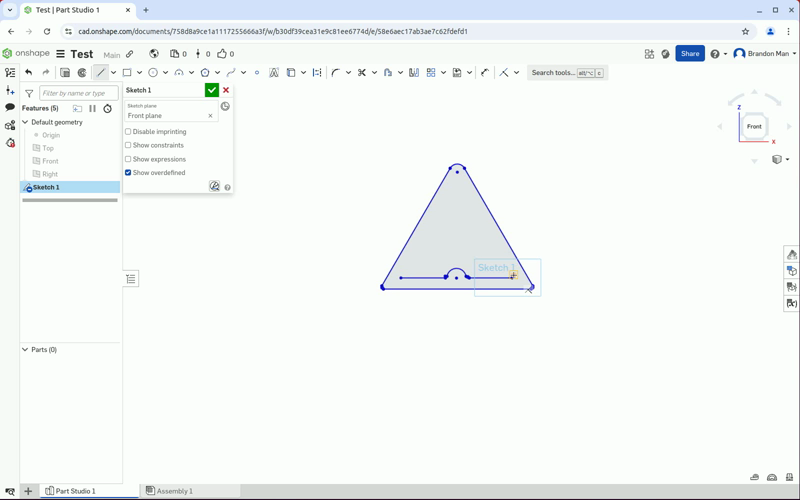
scroll(6)
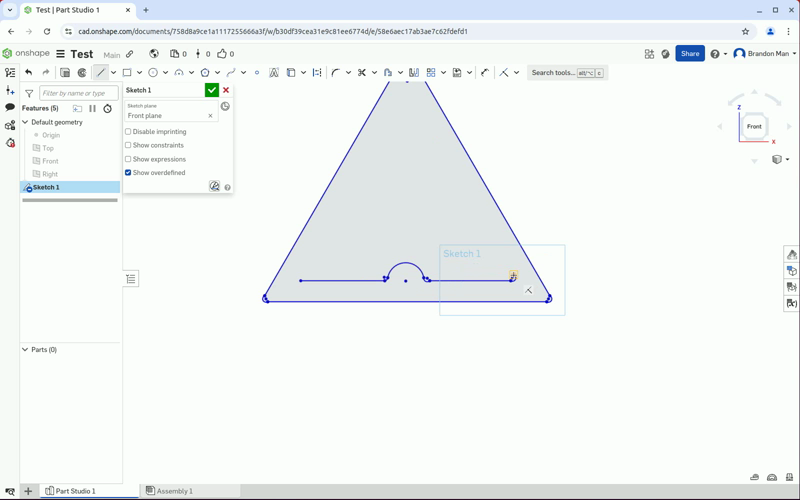
scroll(6)
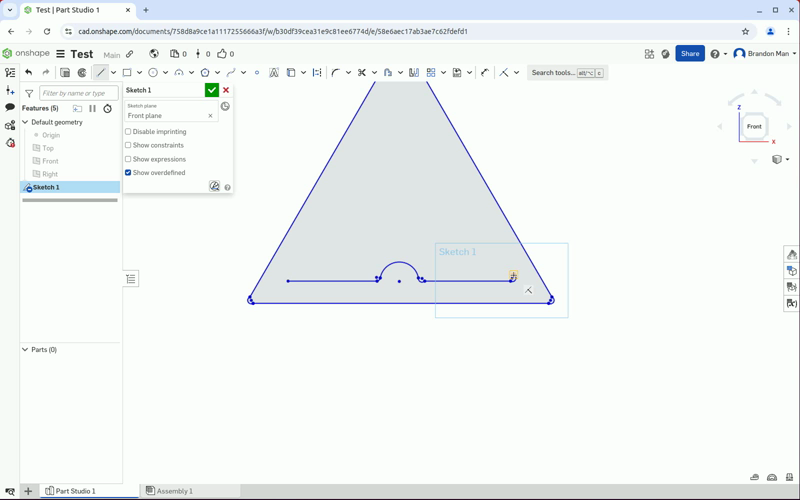
scroll(6)
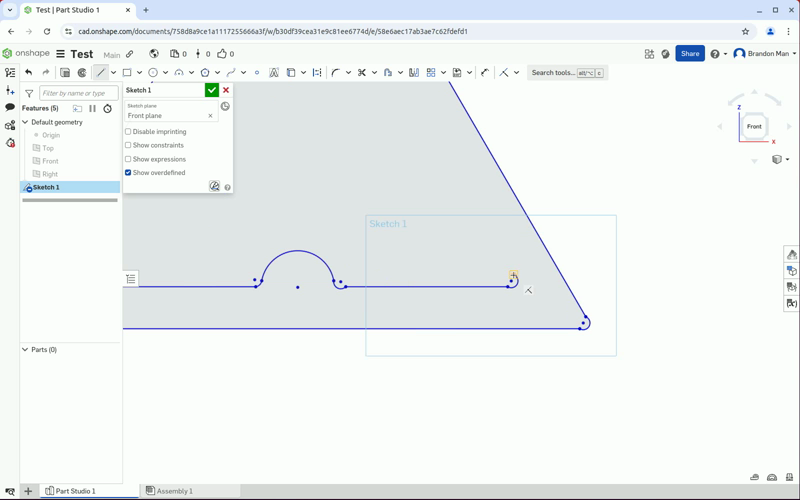
scroll(6)
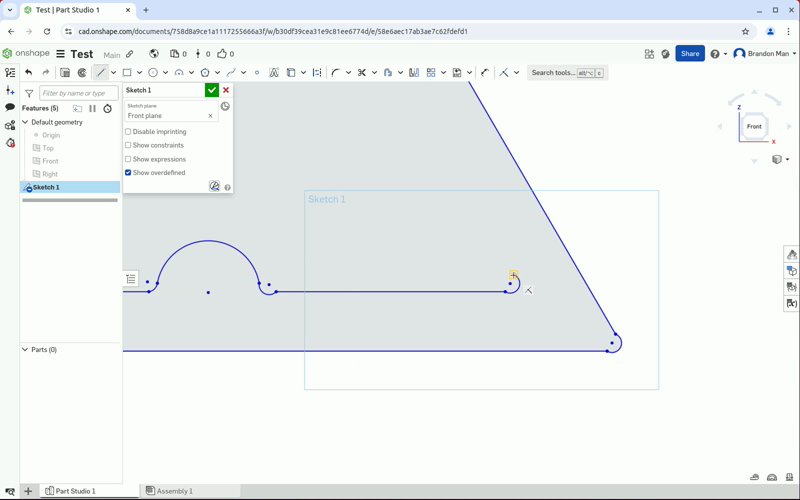
scroll(6)
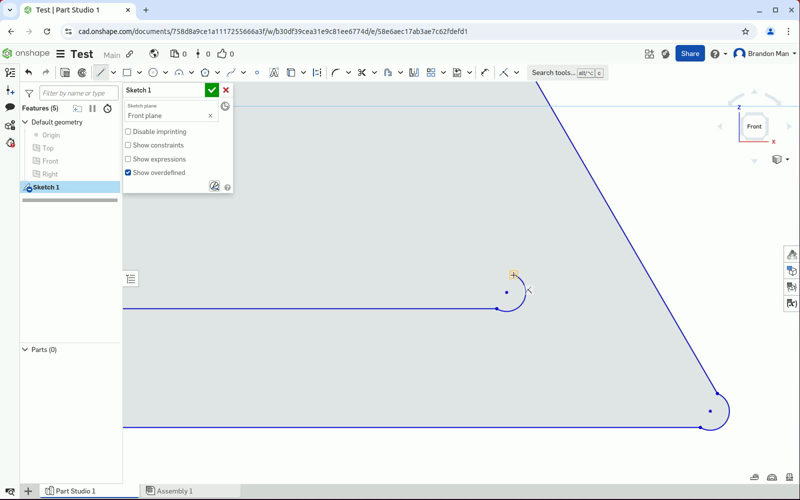
click(513, 274)
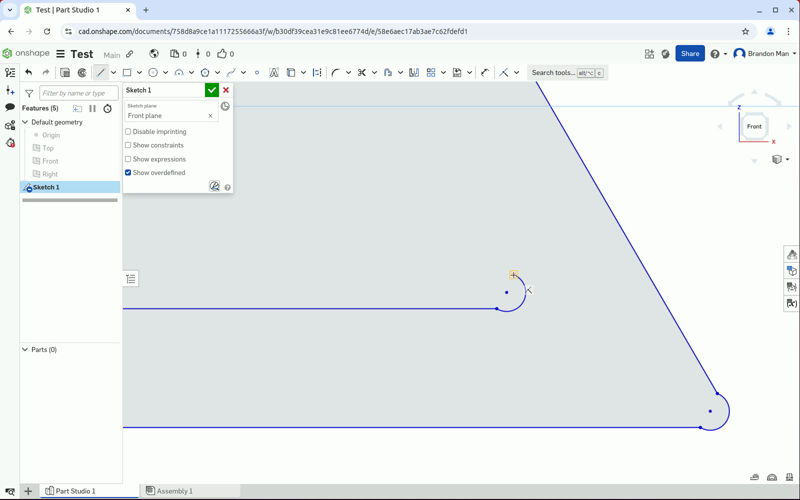
scroll(-6)
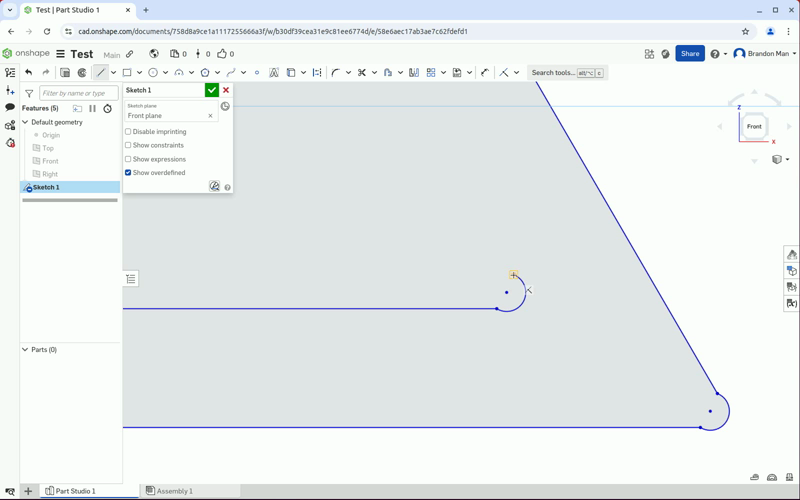
scroll(-6)
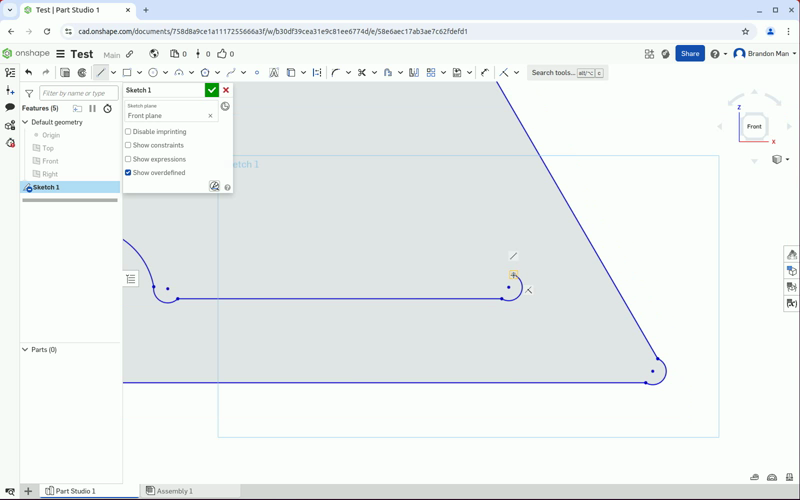
scroll(-6)
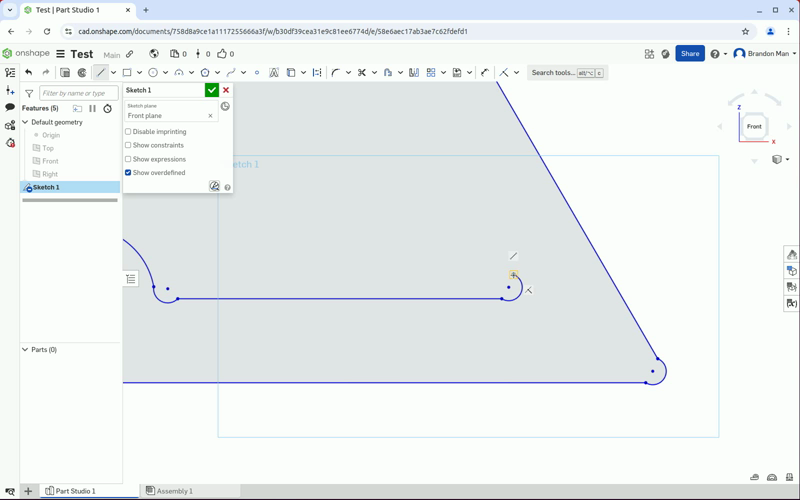
scroll(-6)
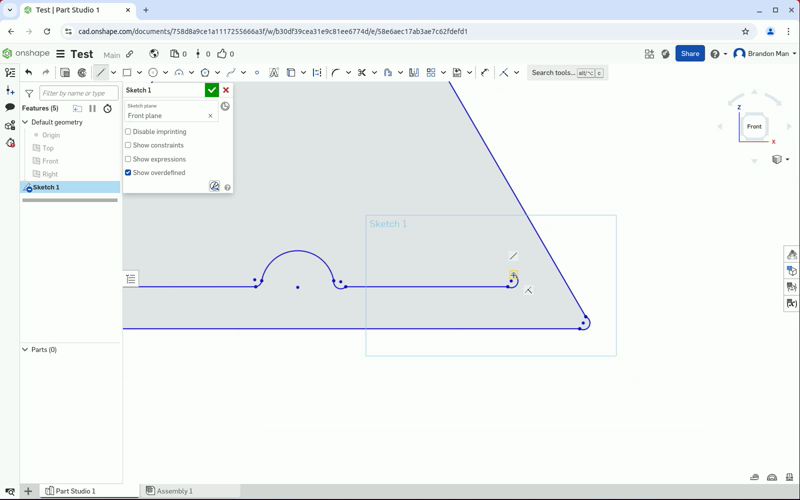
scroll(-6)
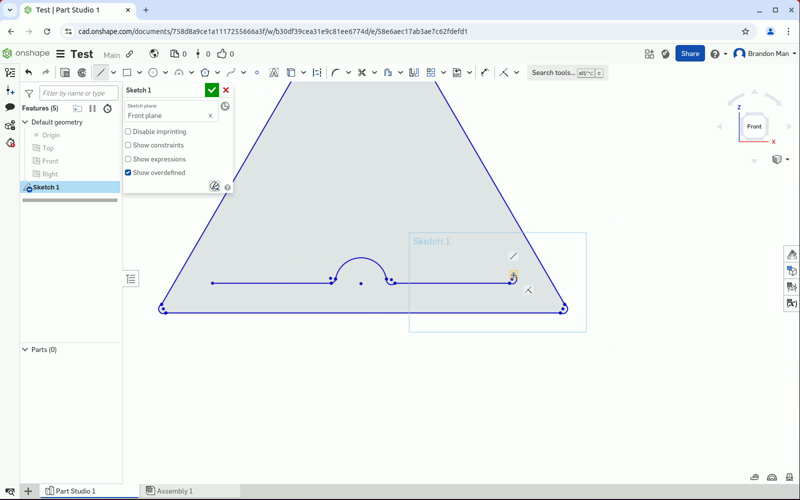
scroll(-6)
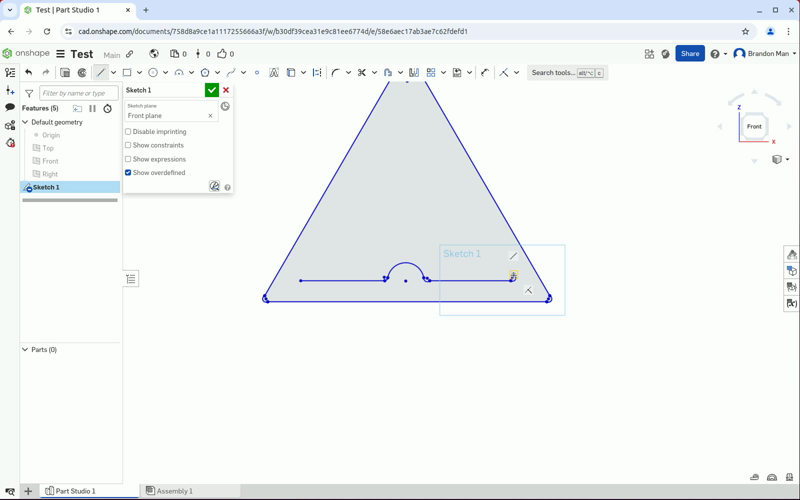
scroll(-6)
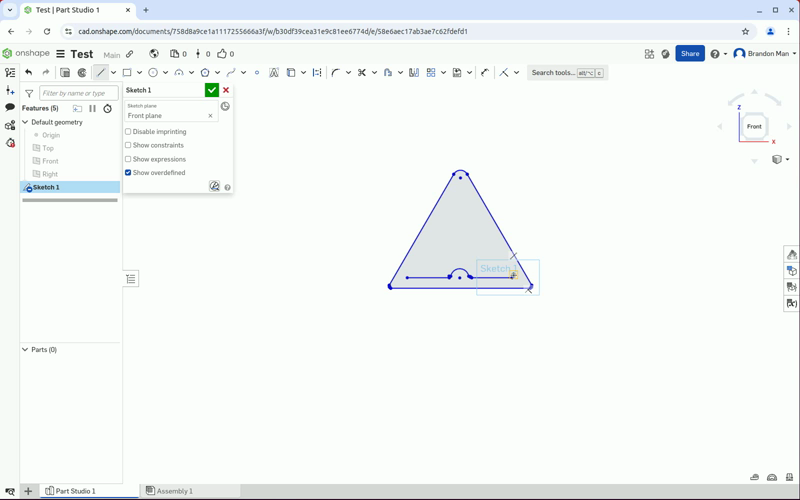
key_down(shift)
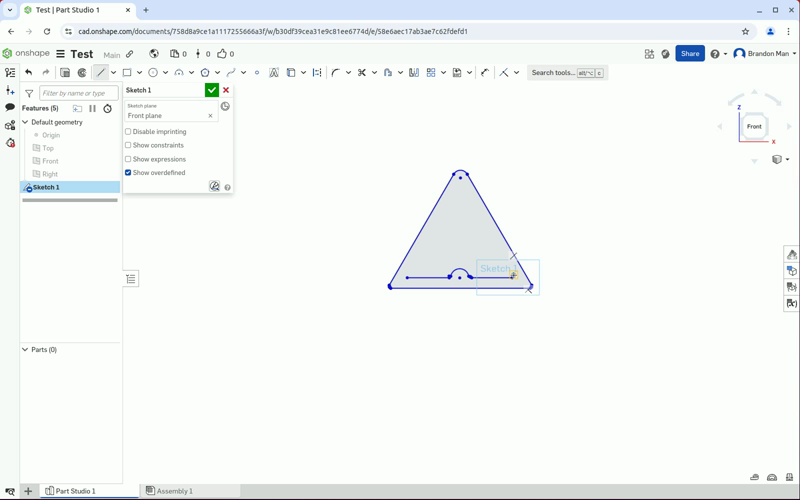
mouse_move(468, 195)
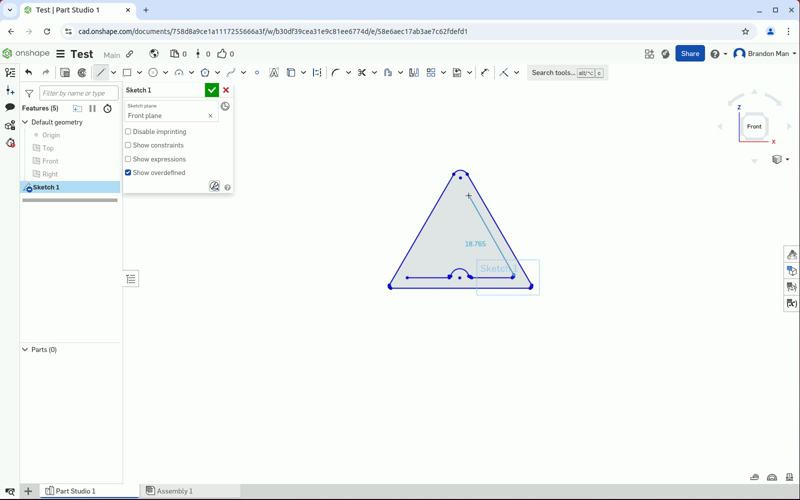
click(468, 195)
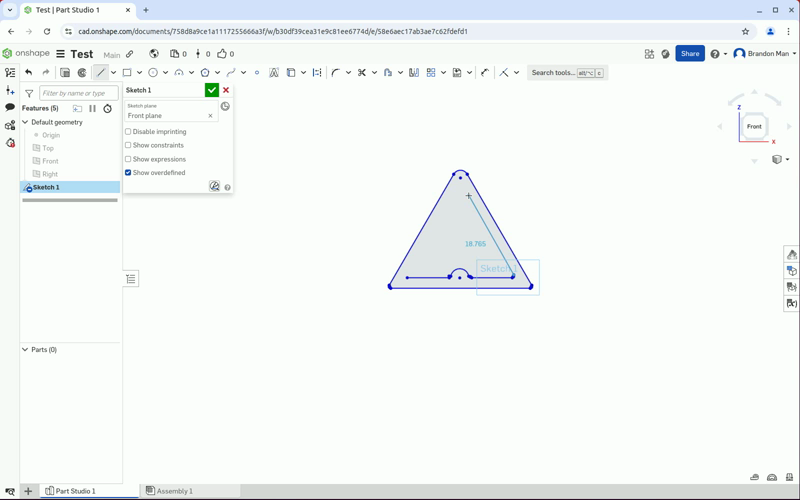
key_up(shift)
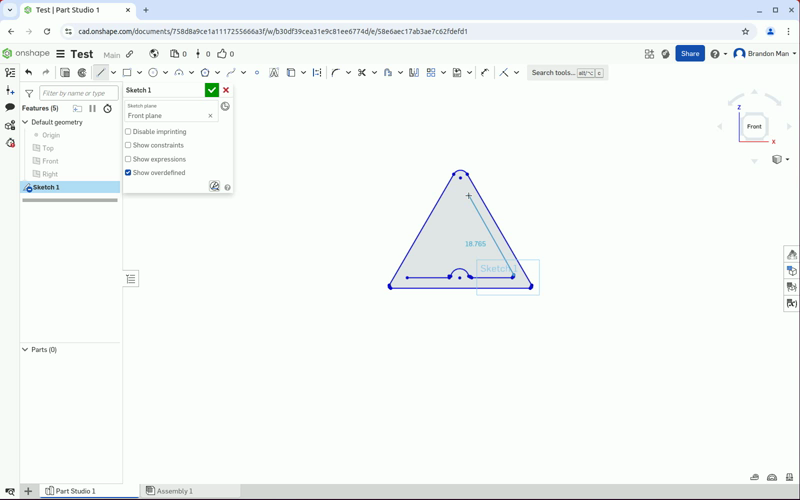
key(esc)
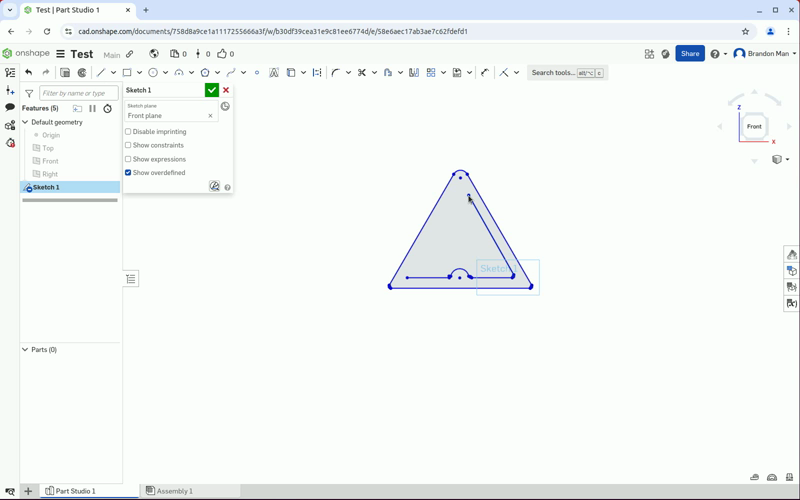
key(a)
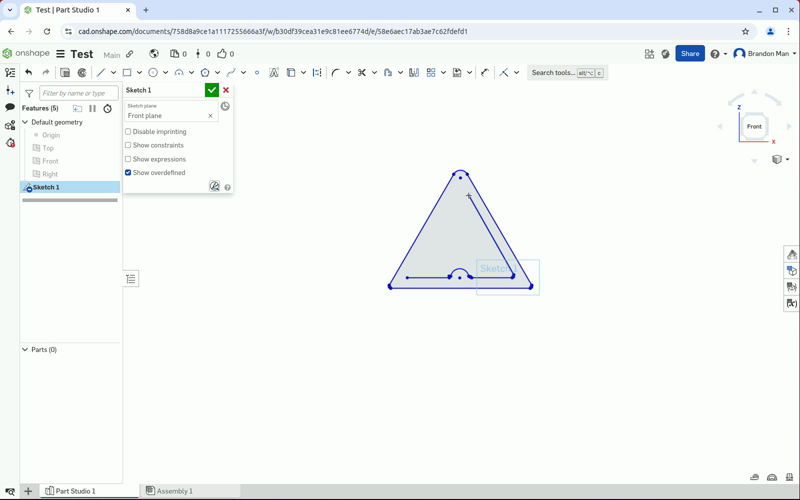
mouse_move(468, 195)
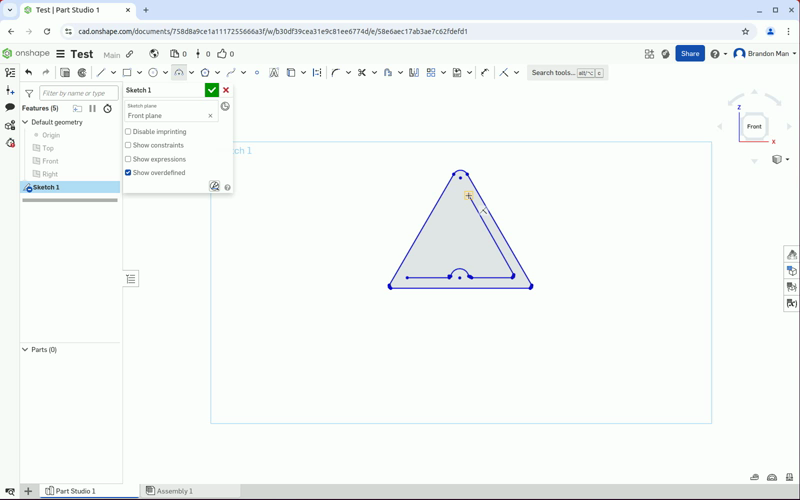
click(468, 195)
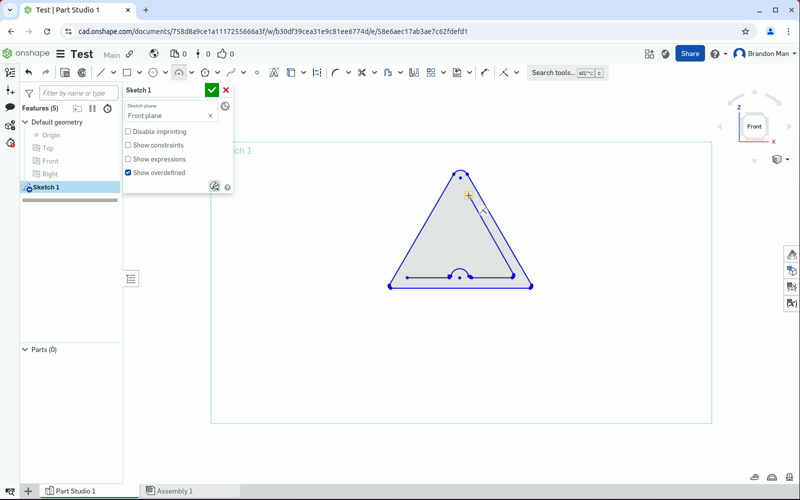
key_down(shift)
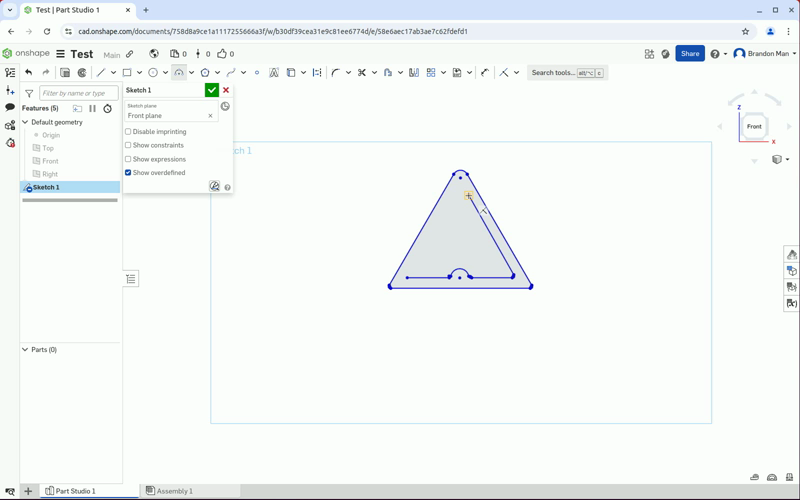
mouse_move(452, 195)
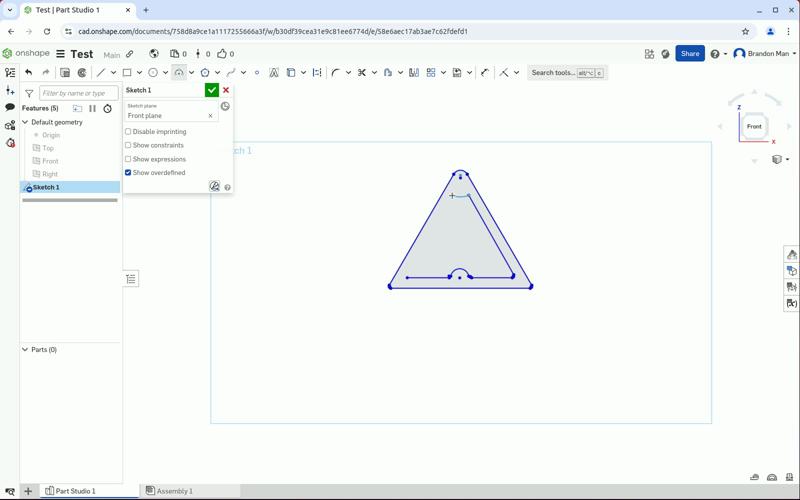
click(452, 195)
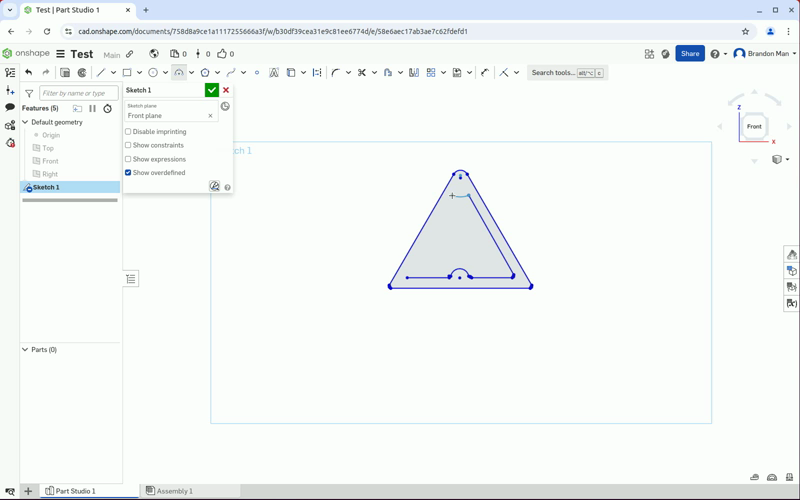
mouse_move(460, 190)
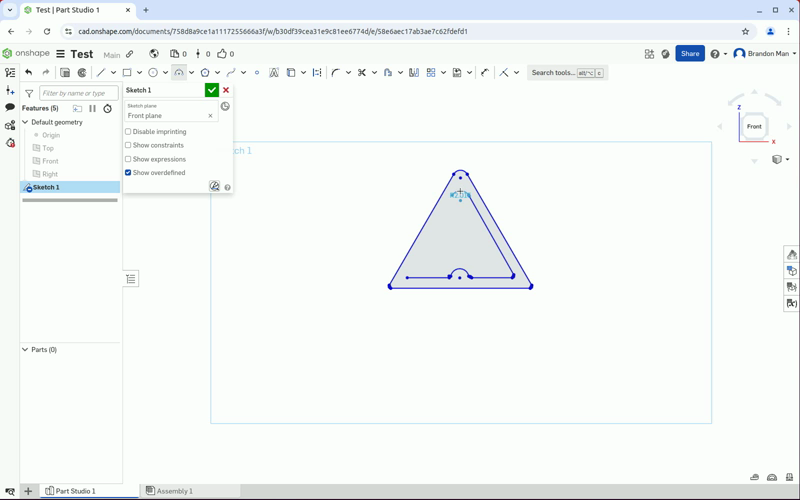
click(460, 190)
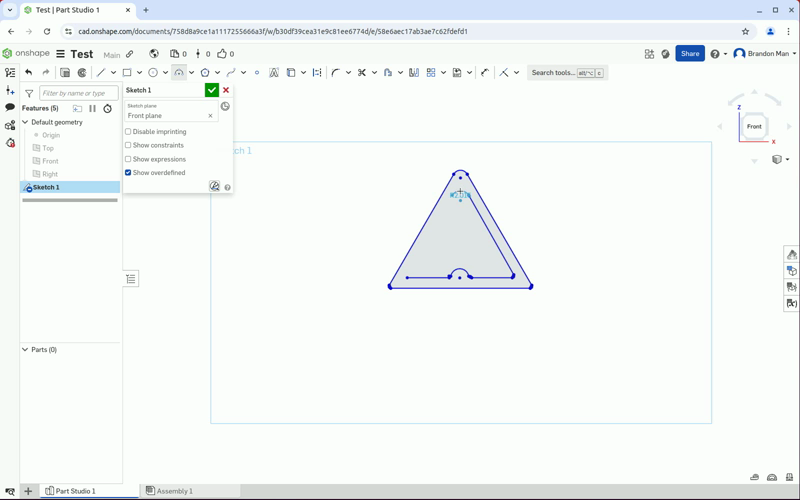
key_up(shift)
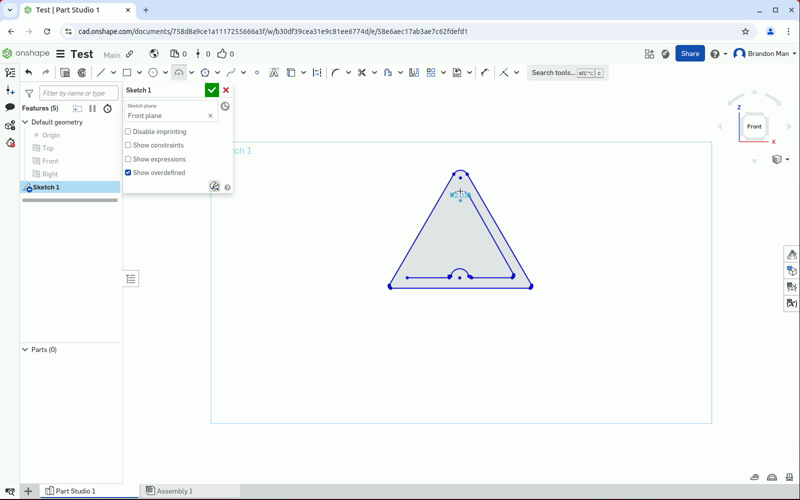
key(esc)
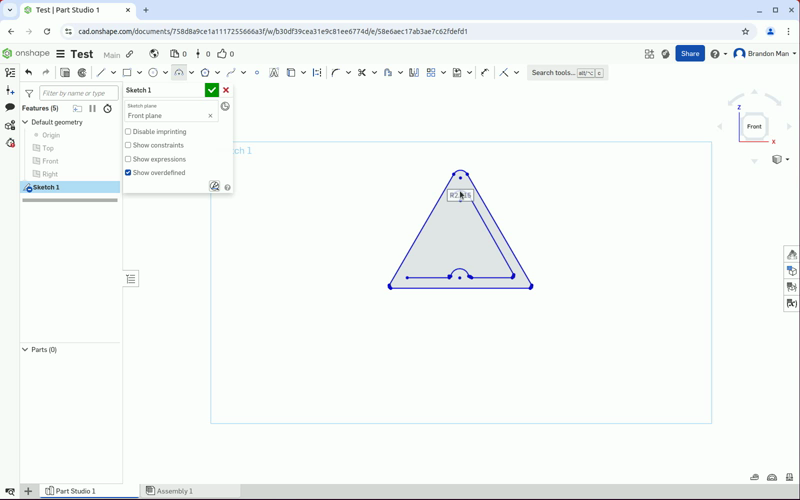
key(l)
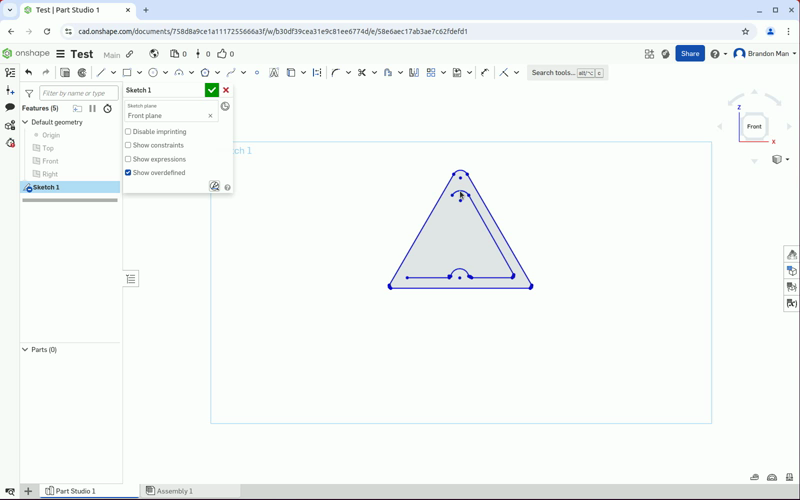
mouse_move(452, 195)
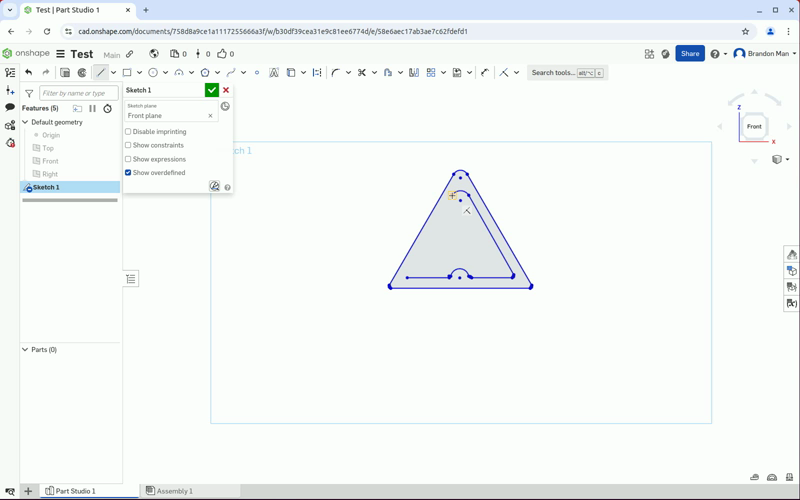
click(452, 195)
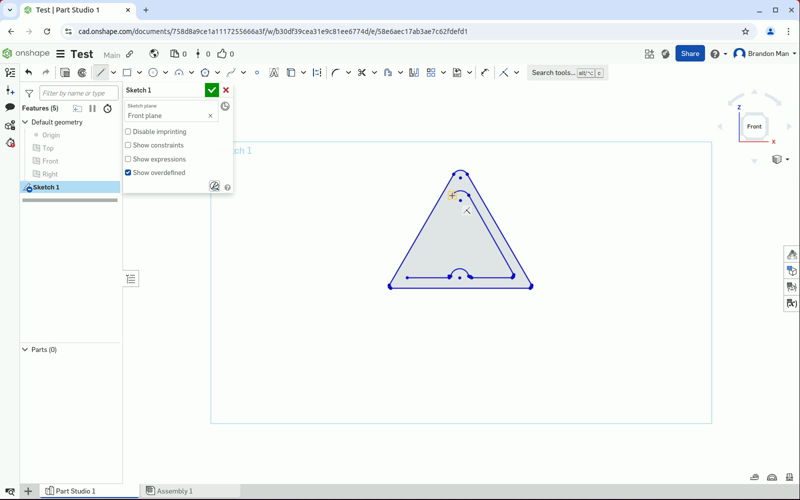
key_down(shift)
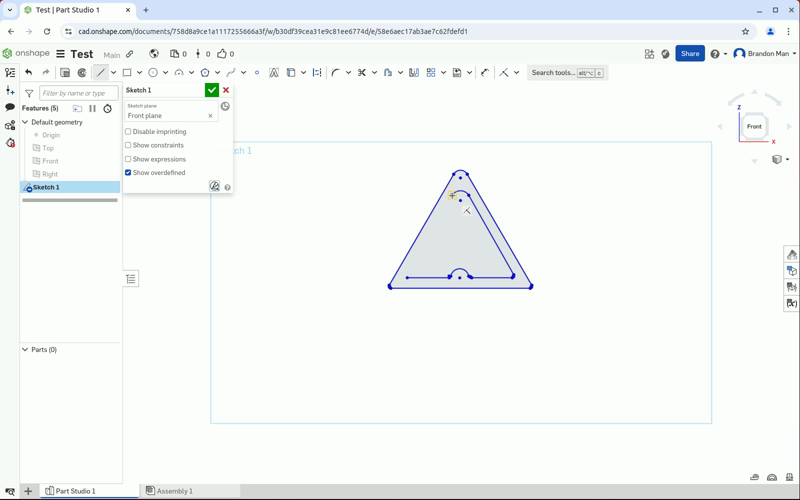
mouse_move(407, 274)
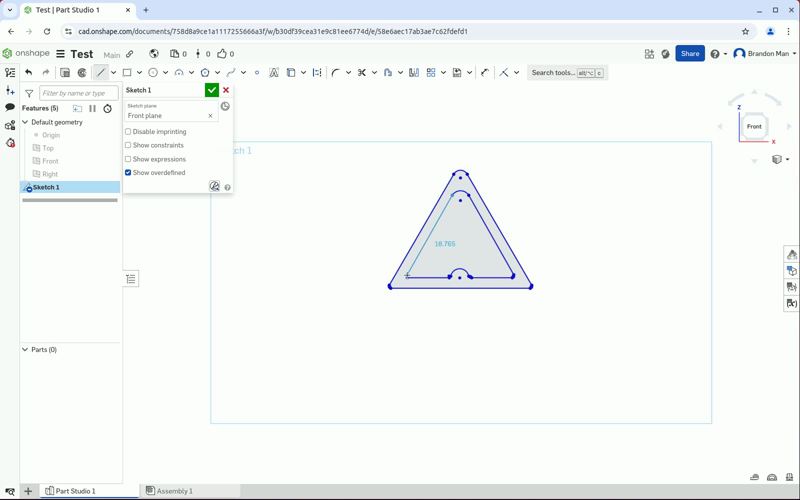
scroll(6)
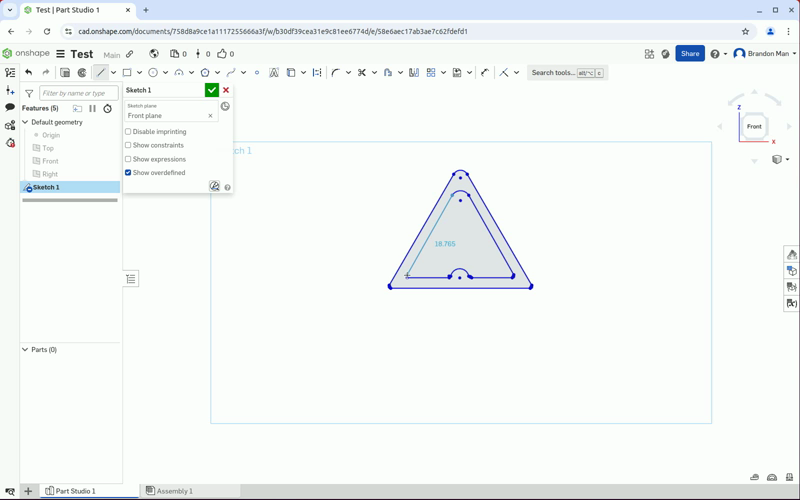
scroll(6)
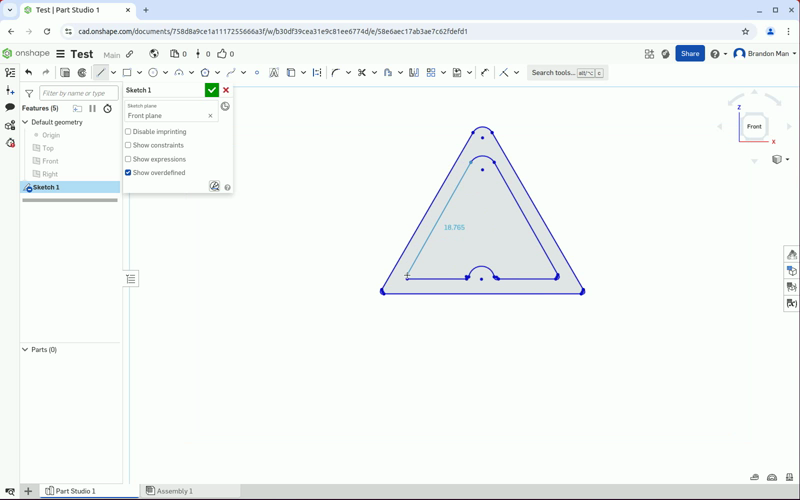
scroll(6)
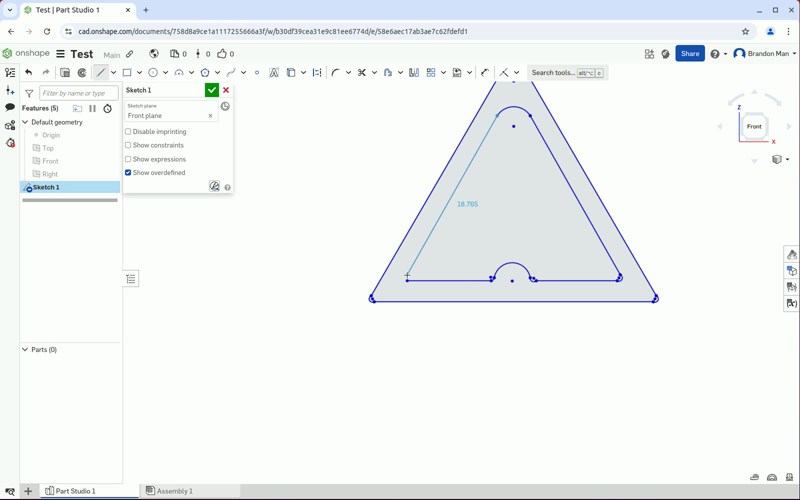
scroll(6)
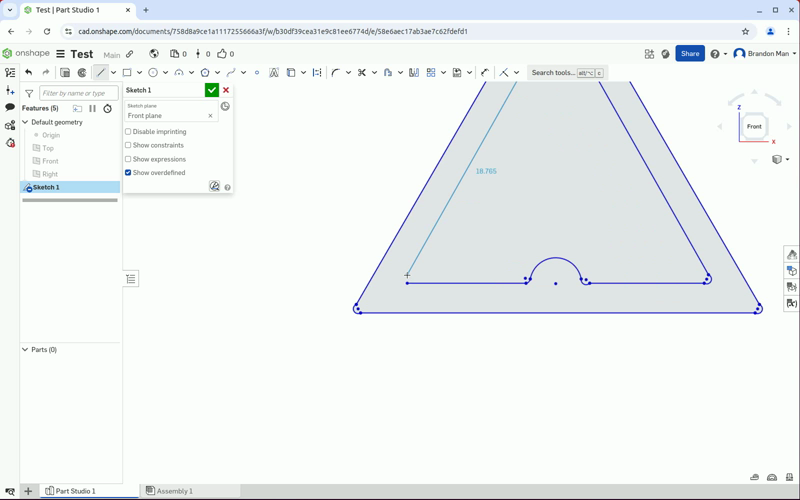
scroll(6)
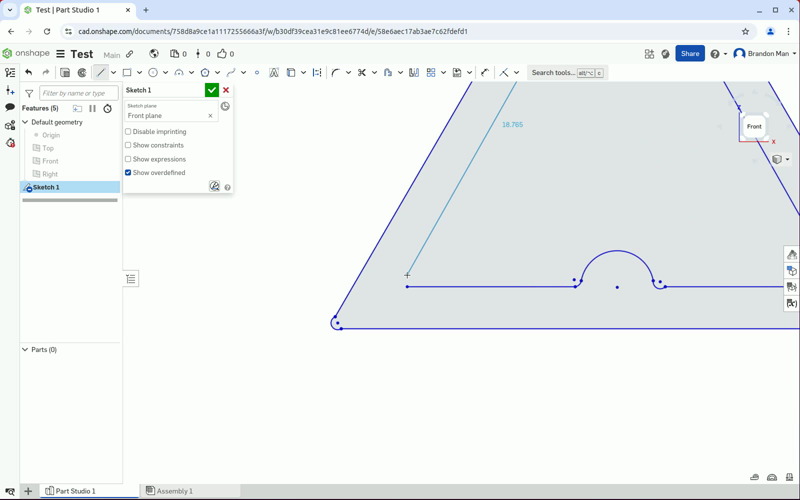
scroll(6)
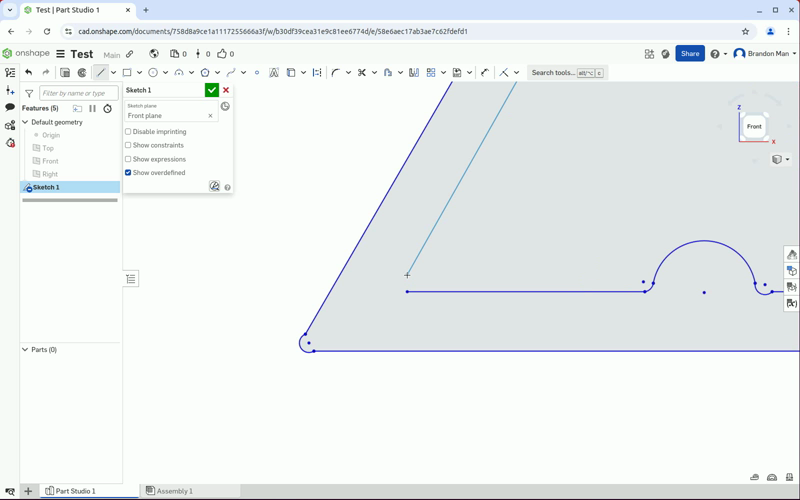
scroll(6)
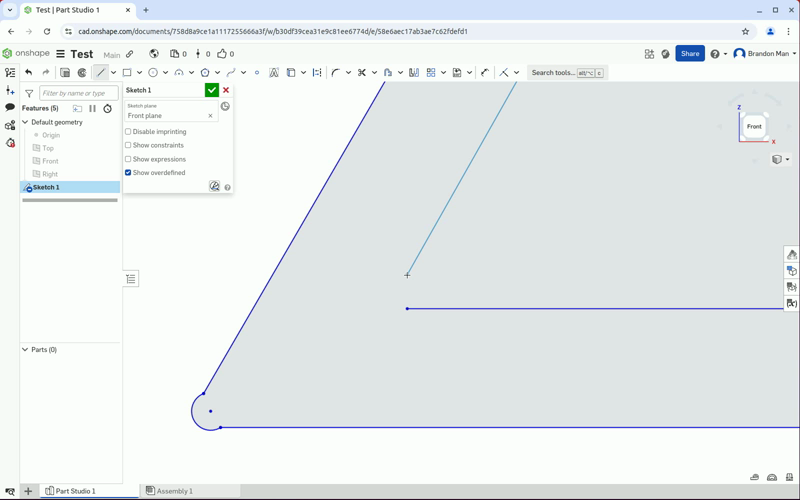
click(407, 274)
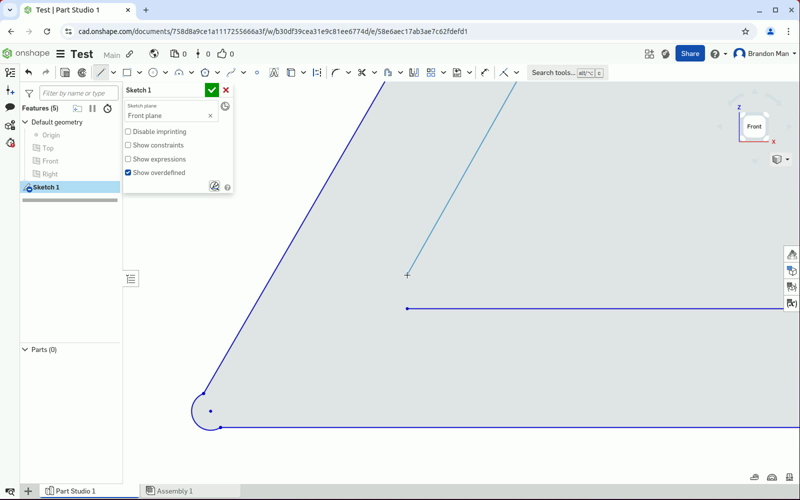
scroll(-6)
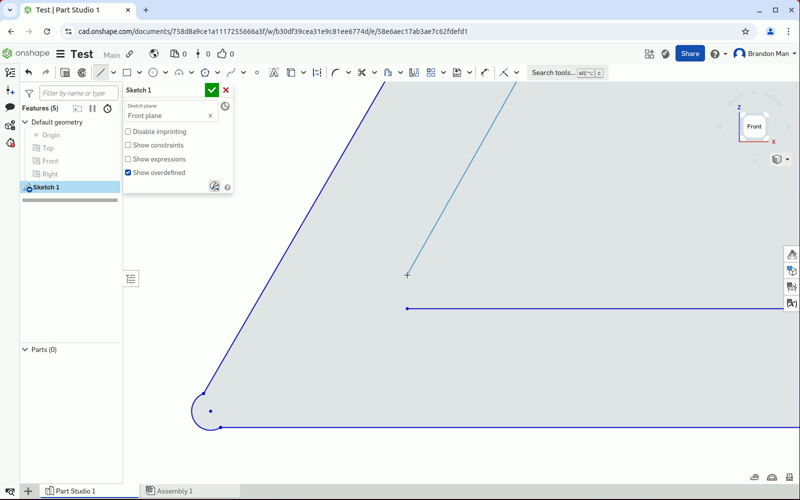
scroll(-6)
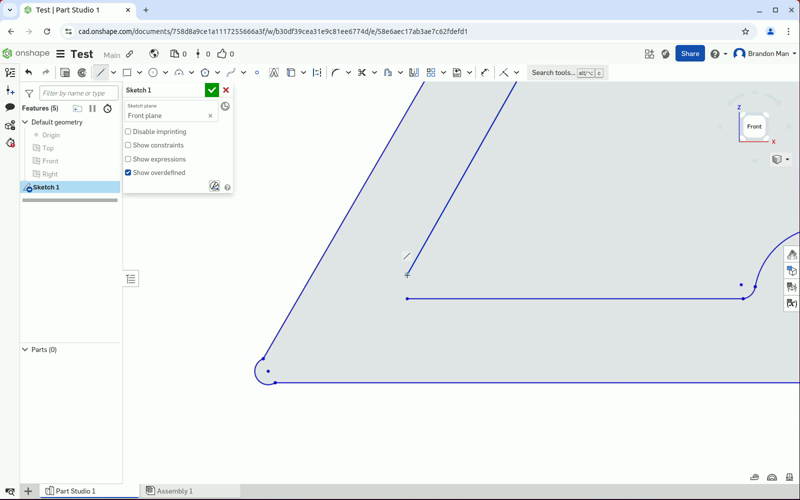
scroll(-6)
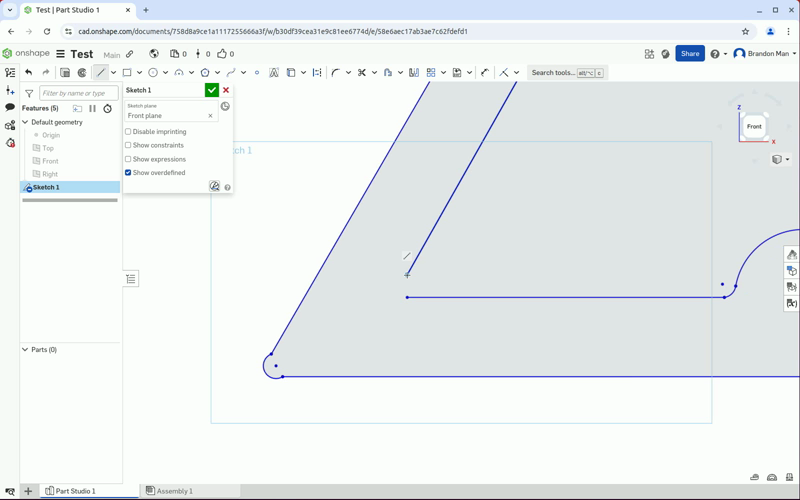
scroll(-6)
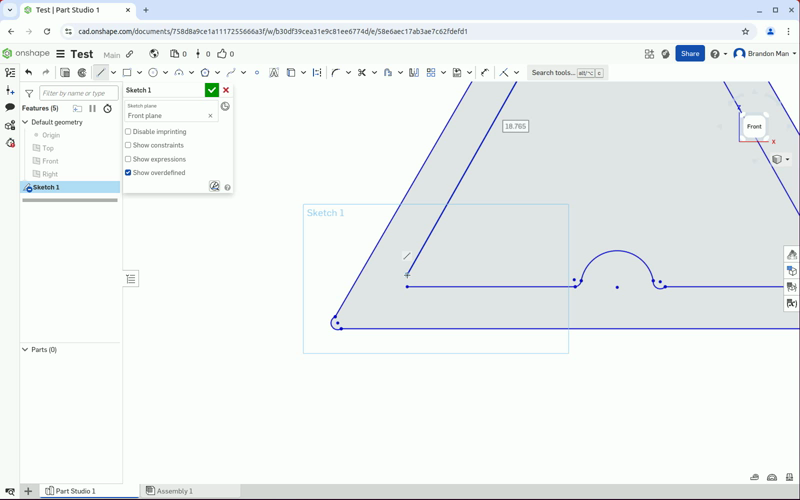
scroll(-6)
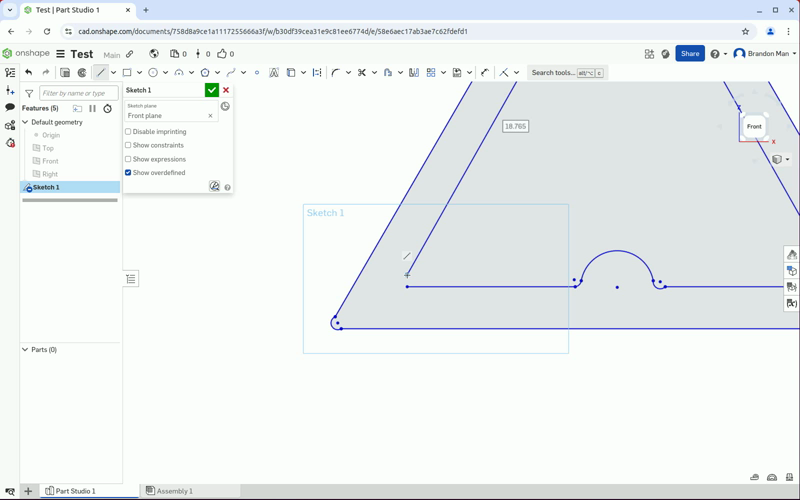
scroll(-6)
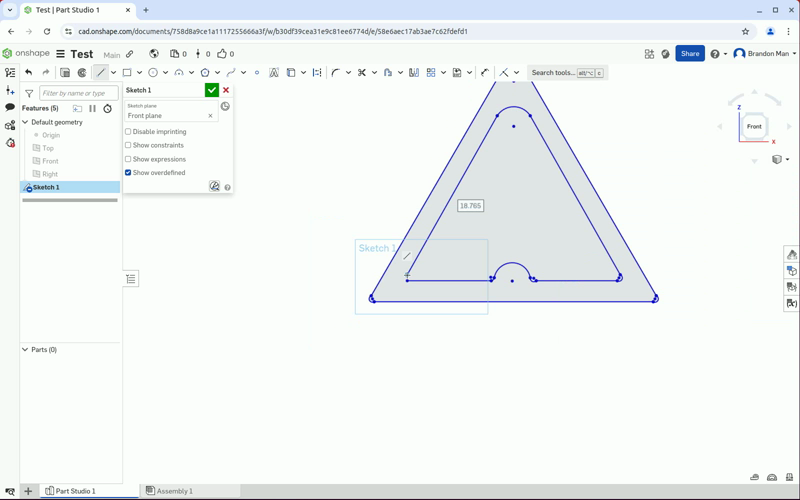
scroll(-6)
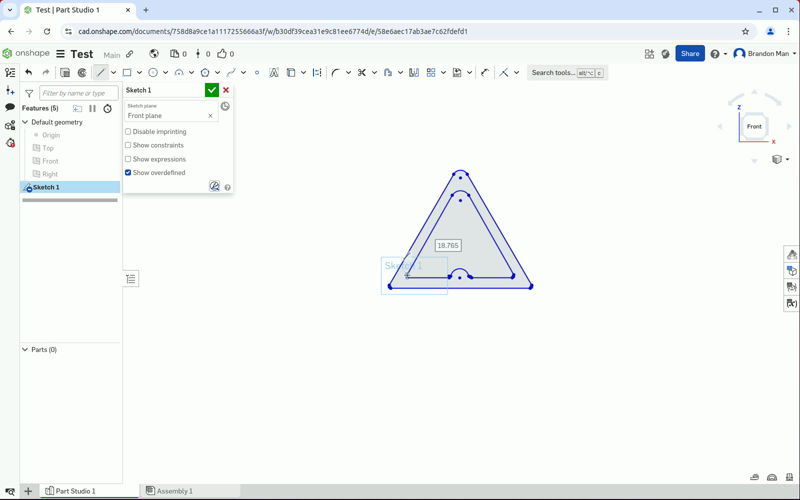
key_up(shift)
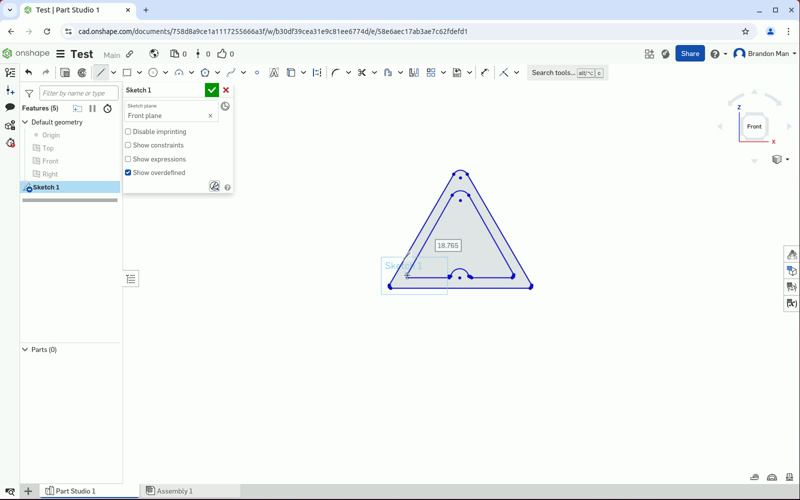
key(esc)
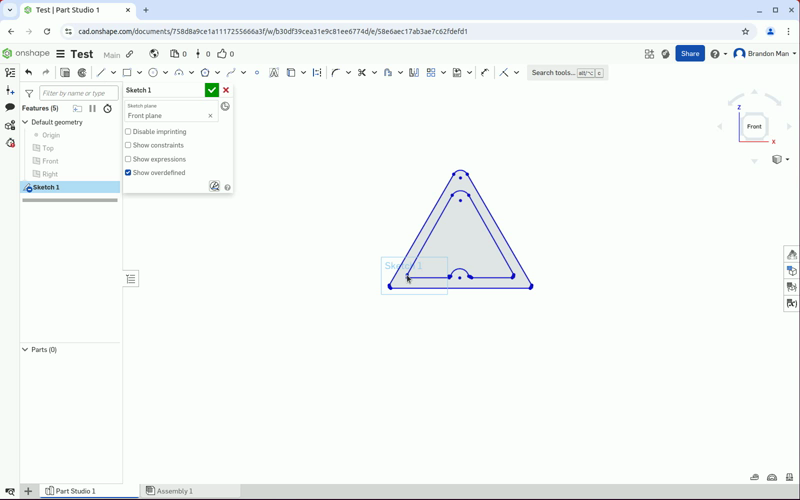
key(a)
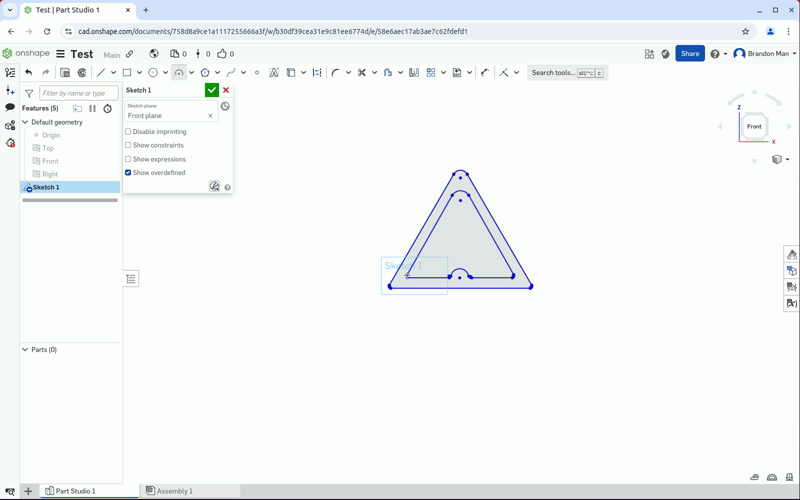
mouse_move(407, 274)
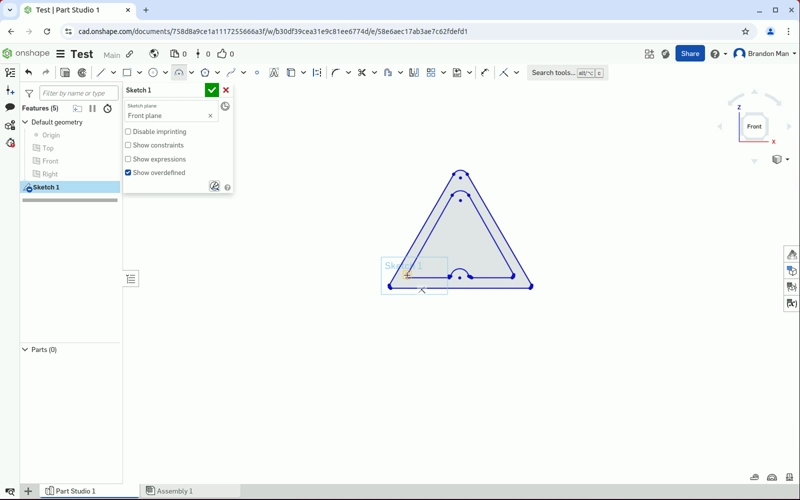
scroll(6)
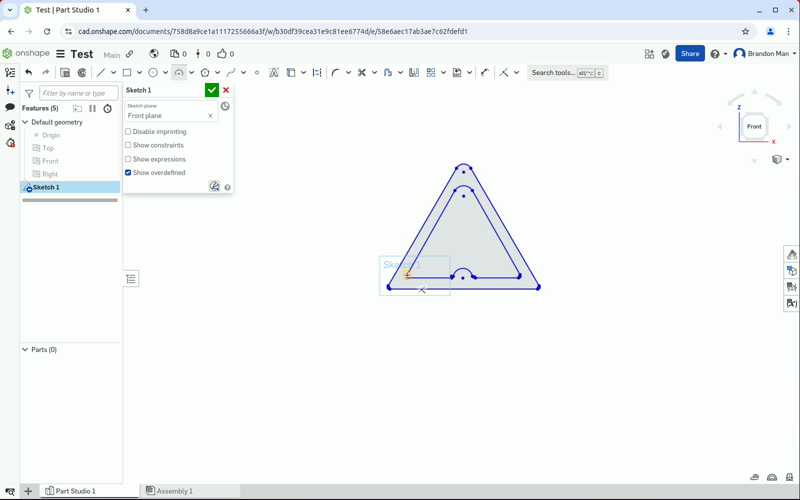
scroll(6)
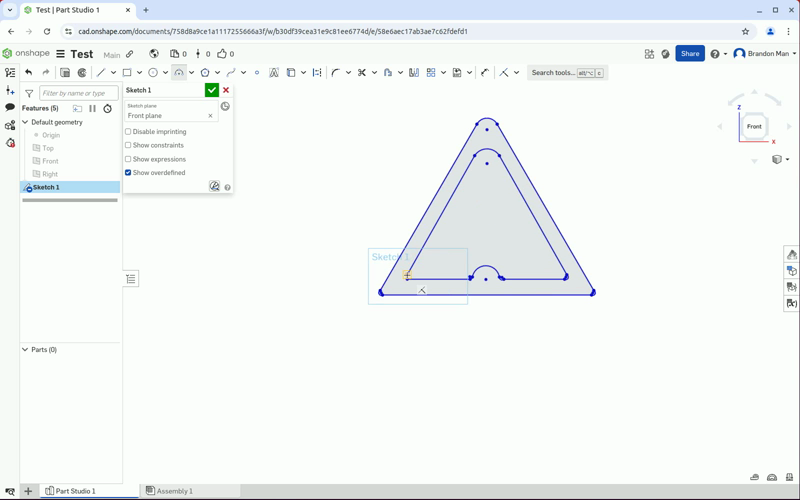
scroll(6)
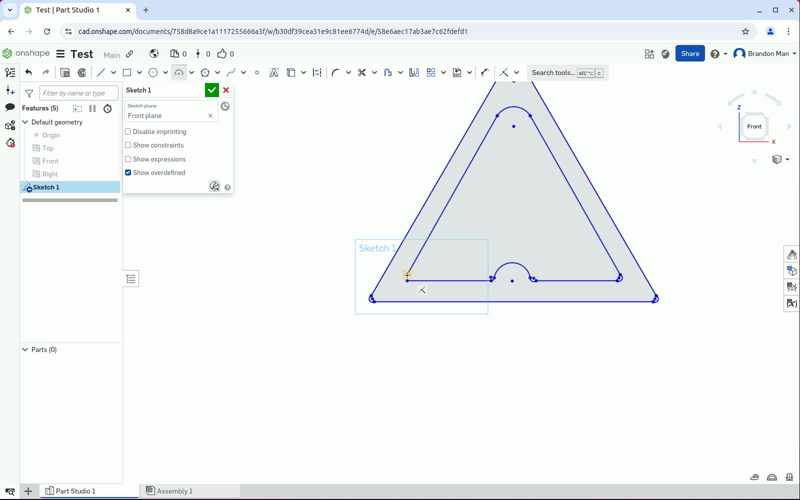
scroll(6)
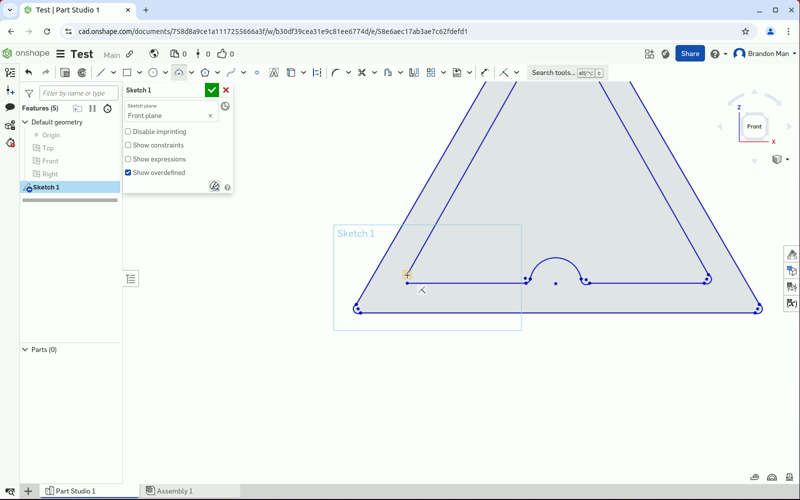
scroll(6)
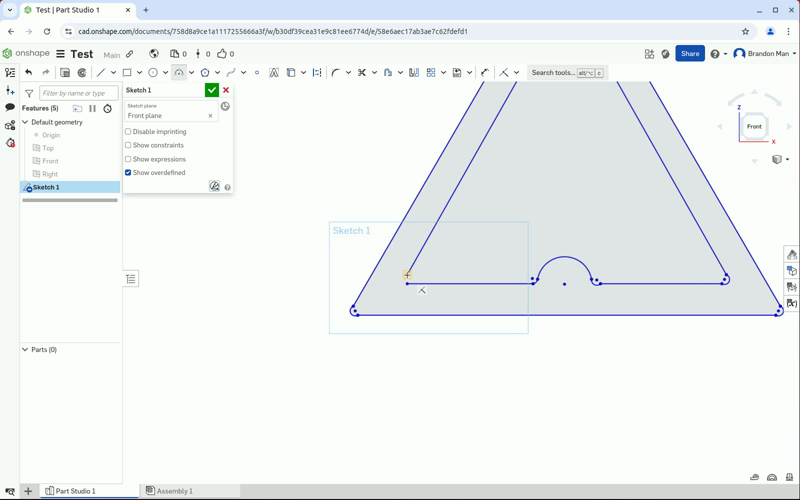
scroll(6)
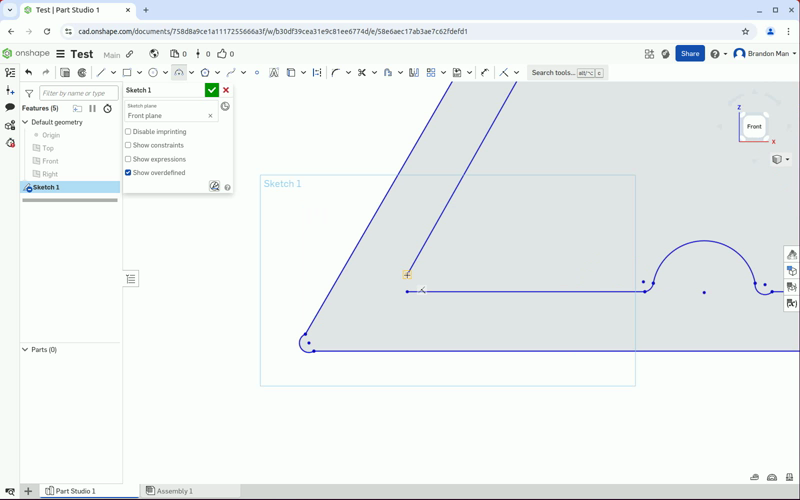
scroll(6)
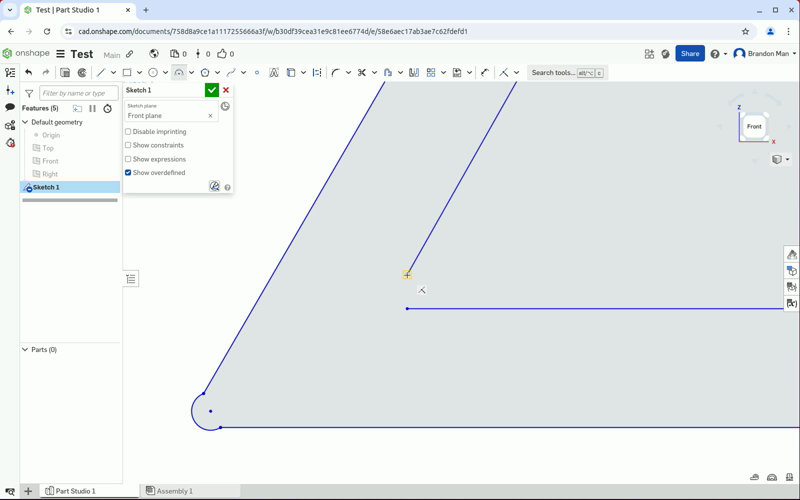
click(407, 274)
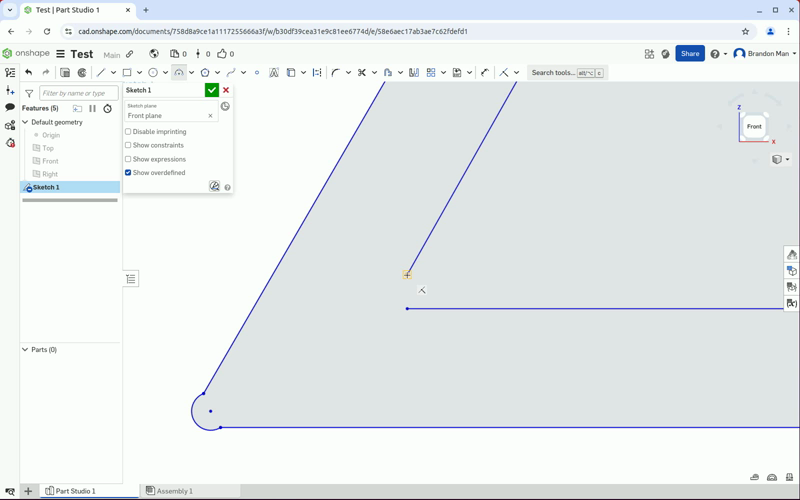
scroll(-6)
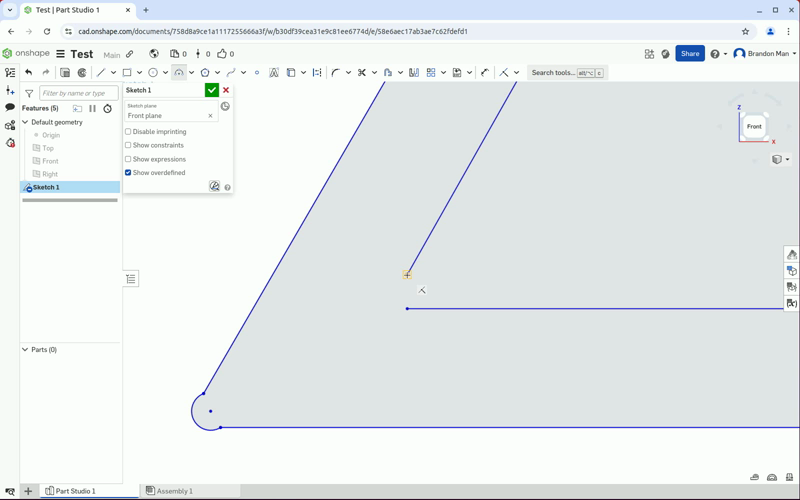
scroll(-6)
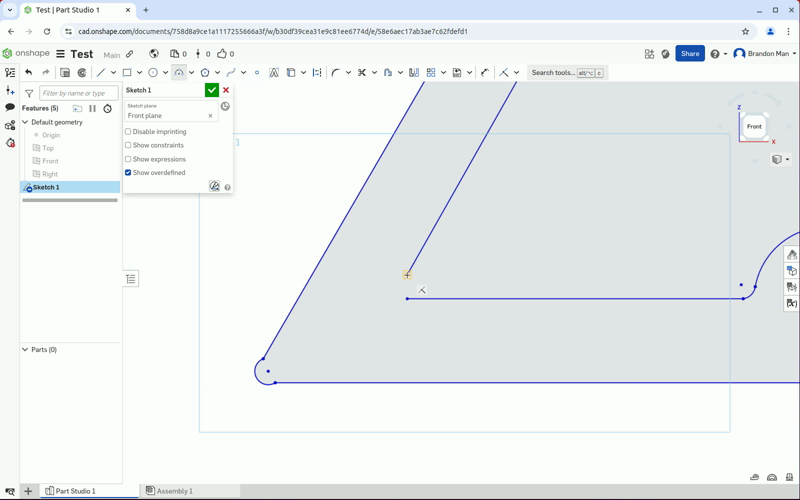
scroll(-6)
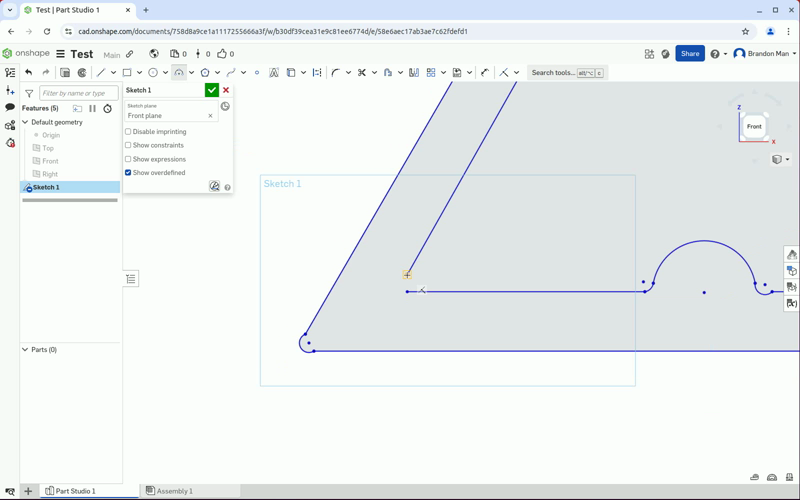
scroll(-6)
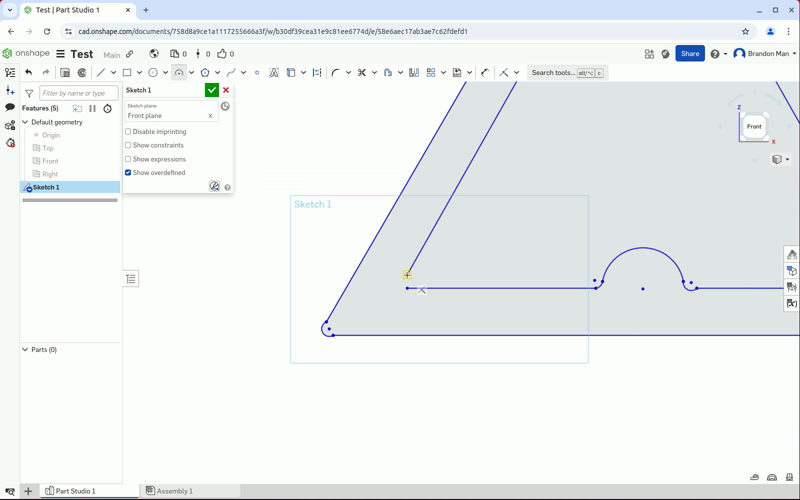
scroll(-6)
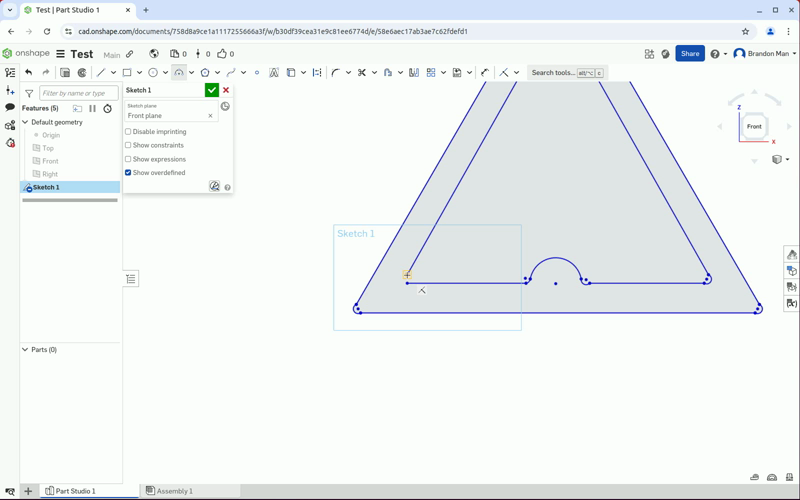
scroll(-6)
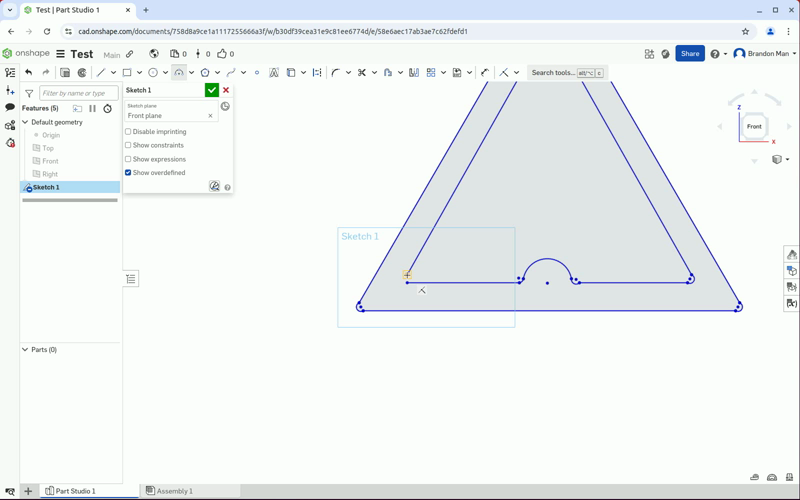
scroll(-6)
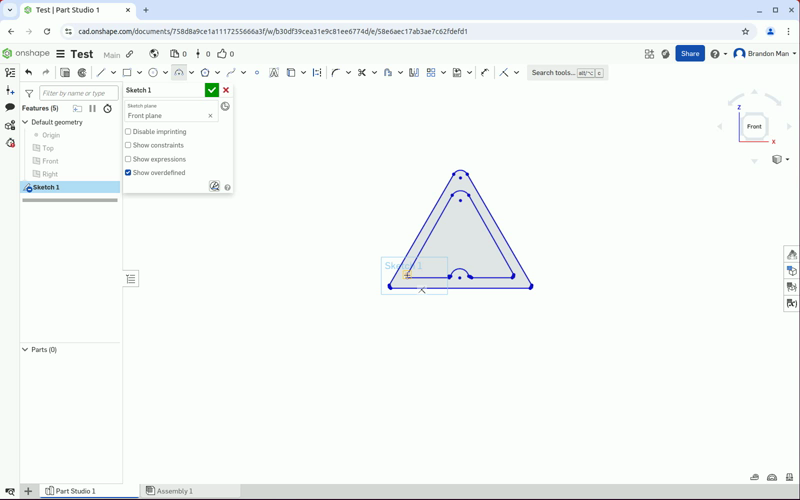
mouse_move(407, 277)
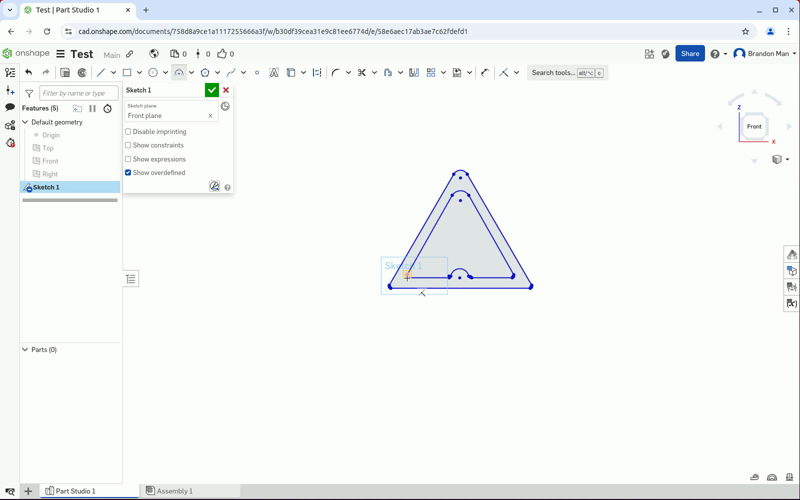
scroll(6)
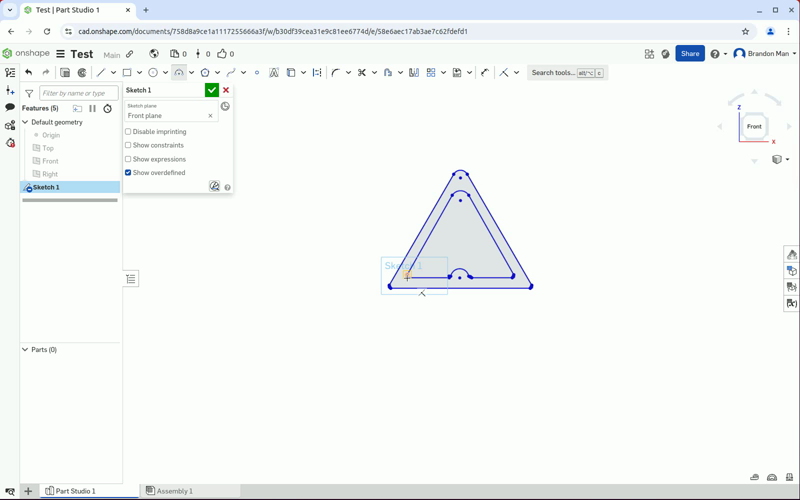
scroll(6)
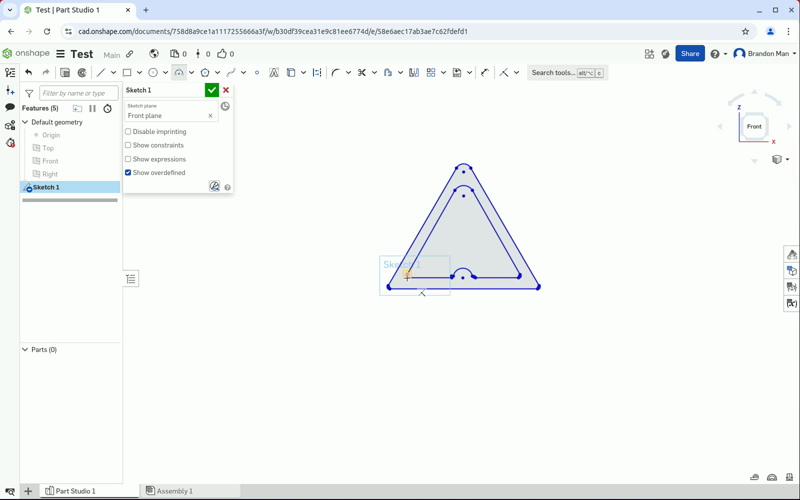
scroll(6)
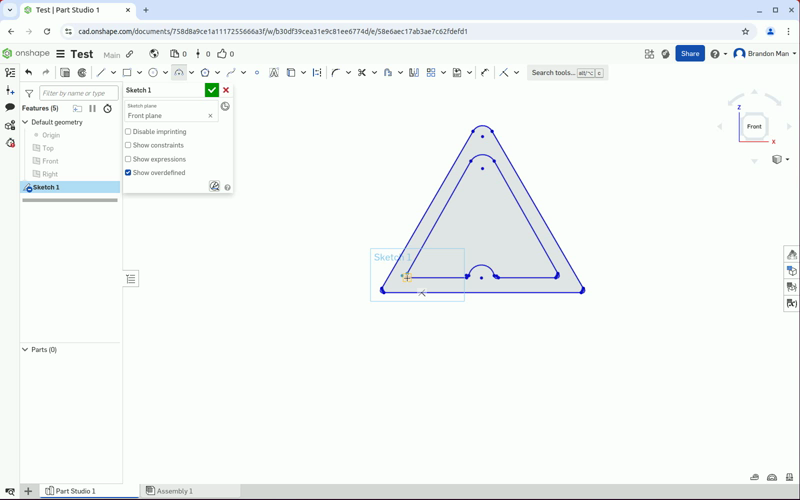
scroll(6)
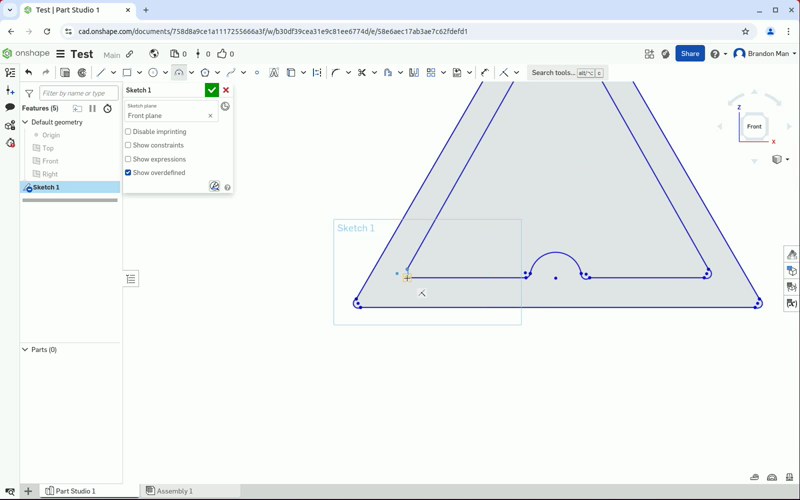
scroll(6)
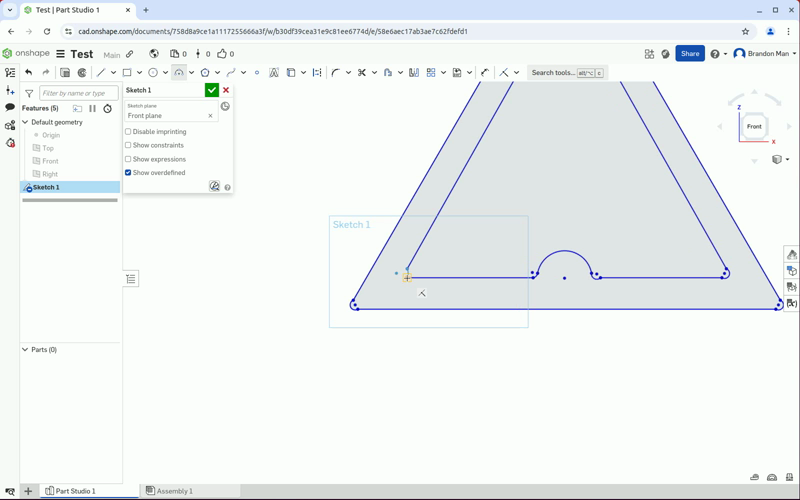
scroll(6)
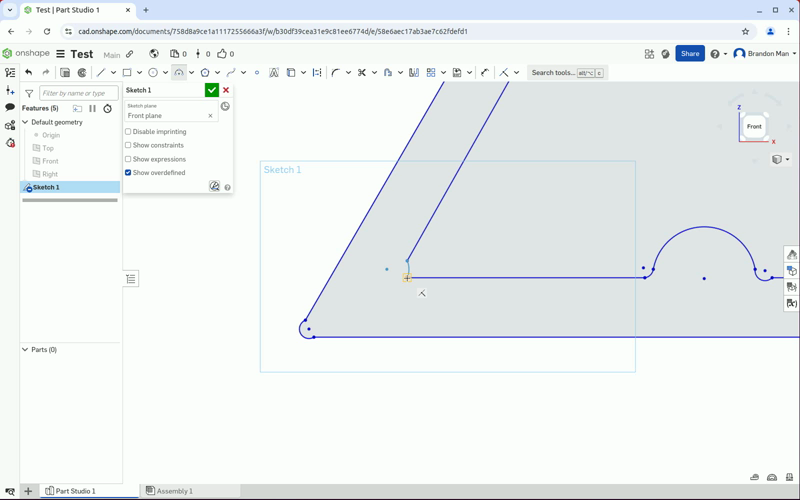
scroll(6)
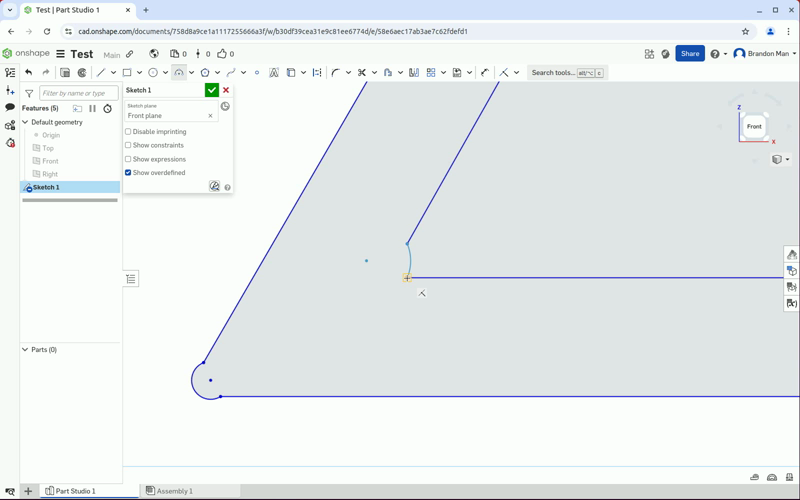
click(407, 277)
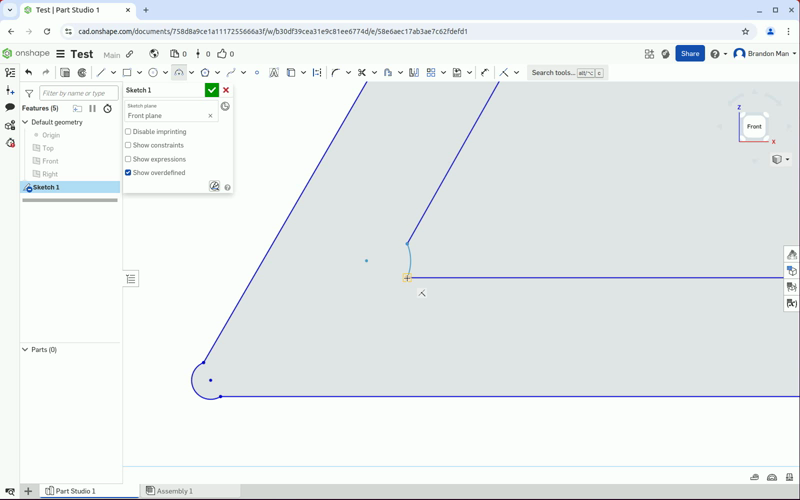
scroll(-6)
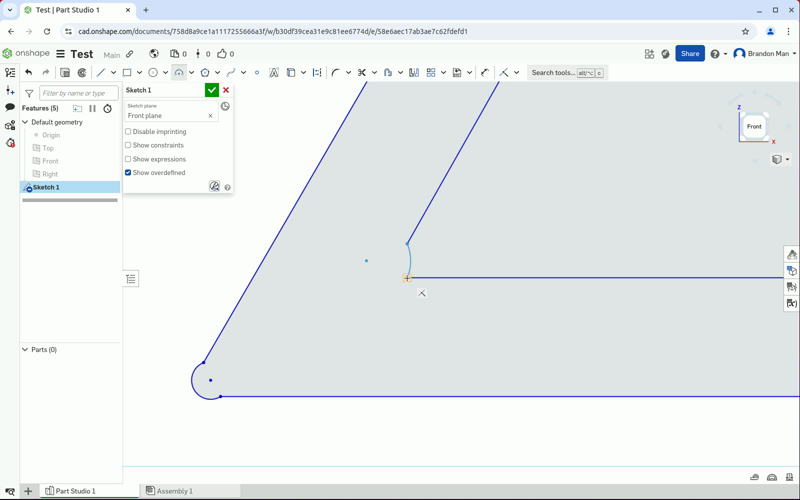
scroll(-6)
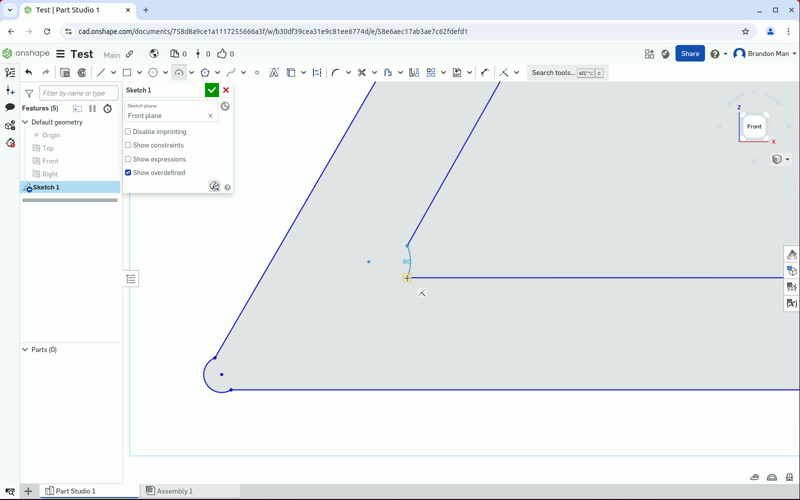
scroll(-6)
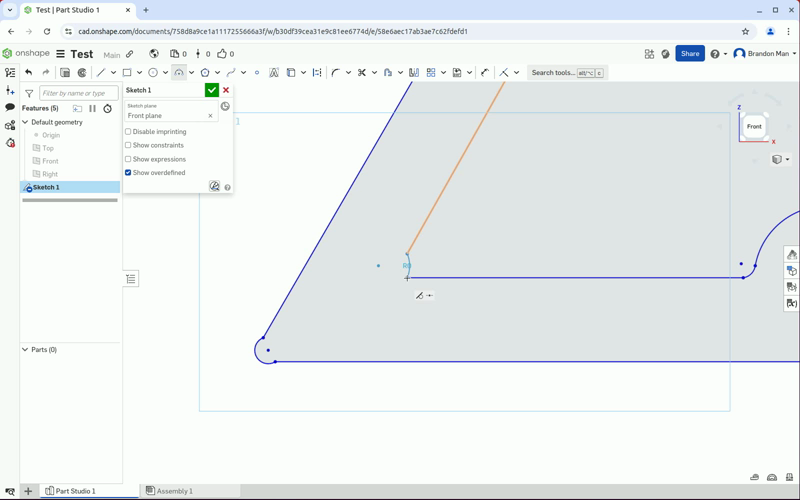
scroll(-6)
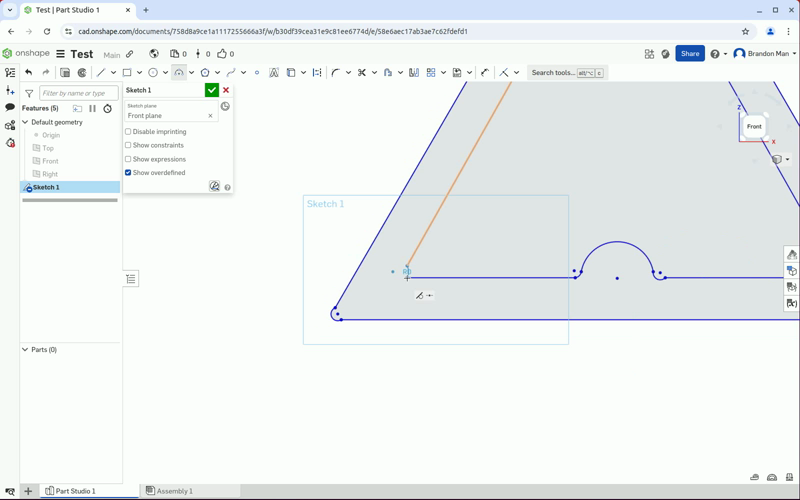
scroll(-6)
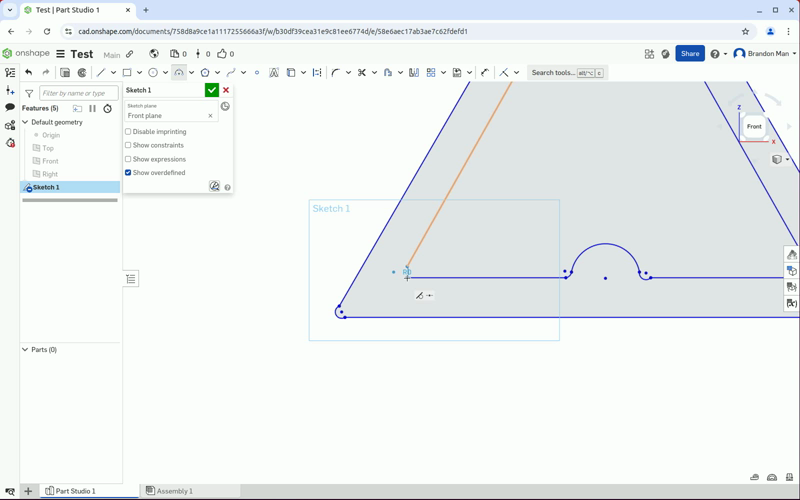
scroll(-6)
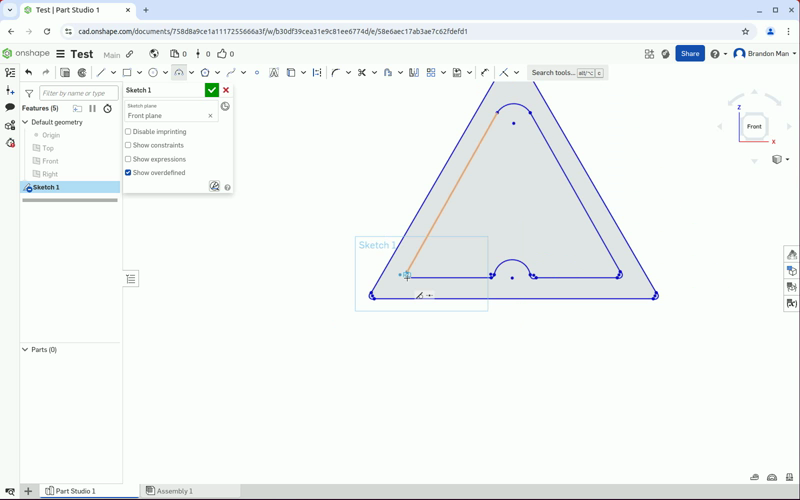
scroll(-6)
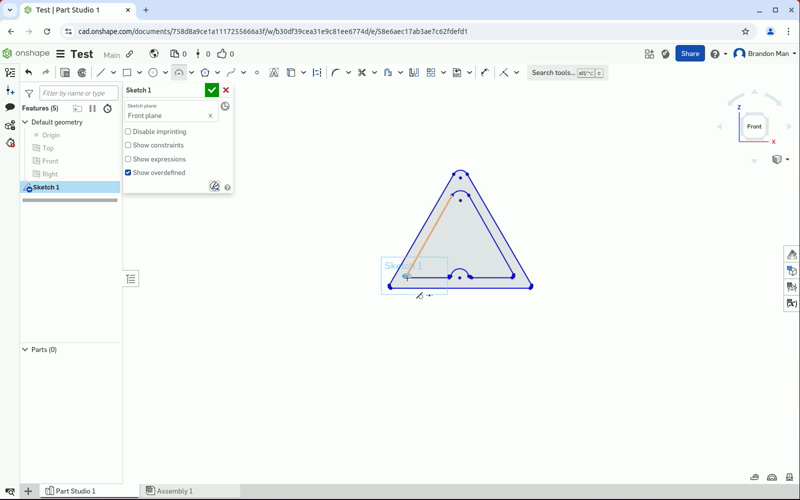
key_down(shift)
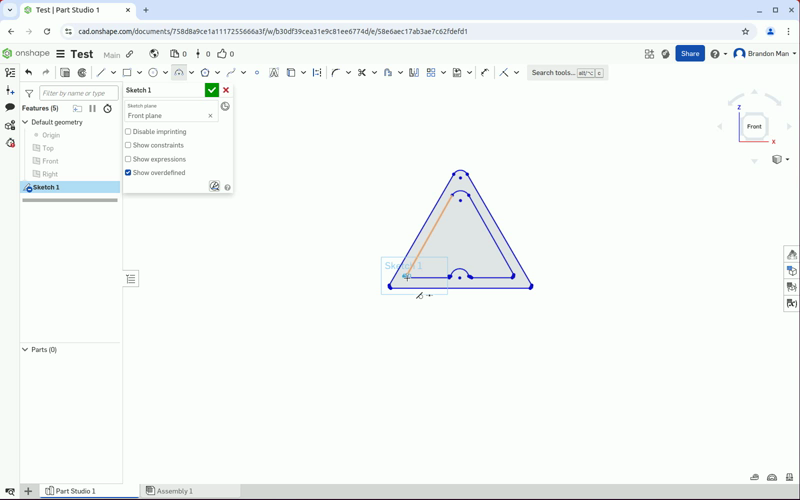
mouse_move(406, 276)
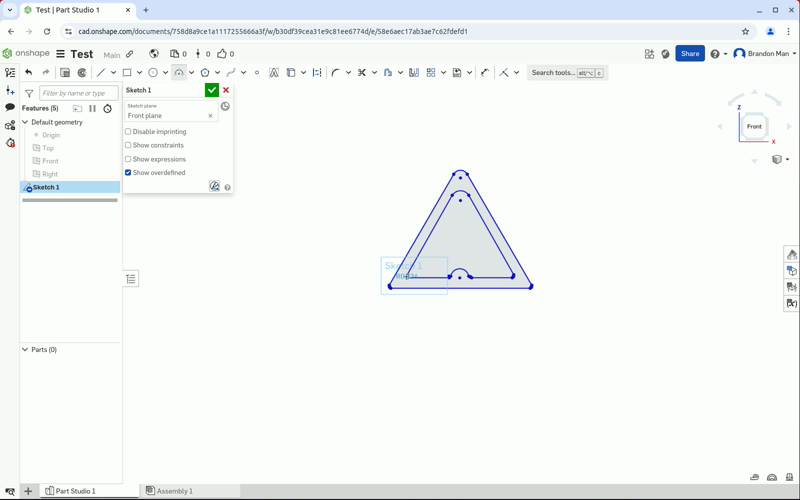
scroll(6)
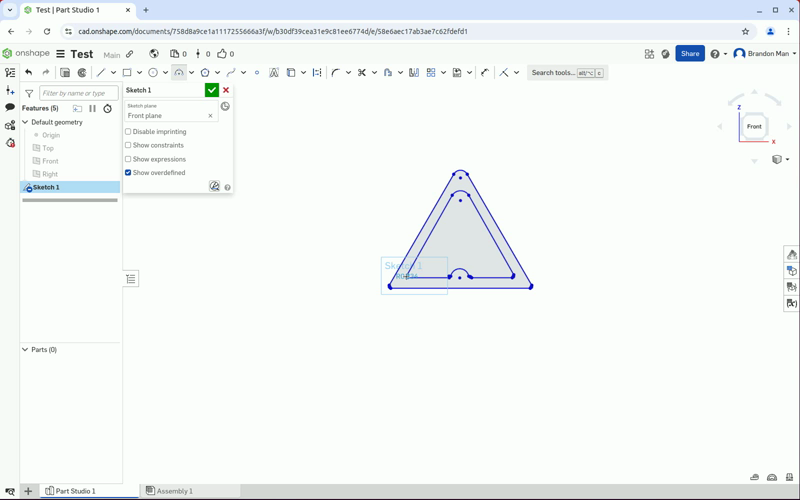
scroll(6)
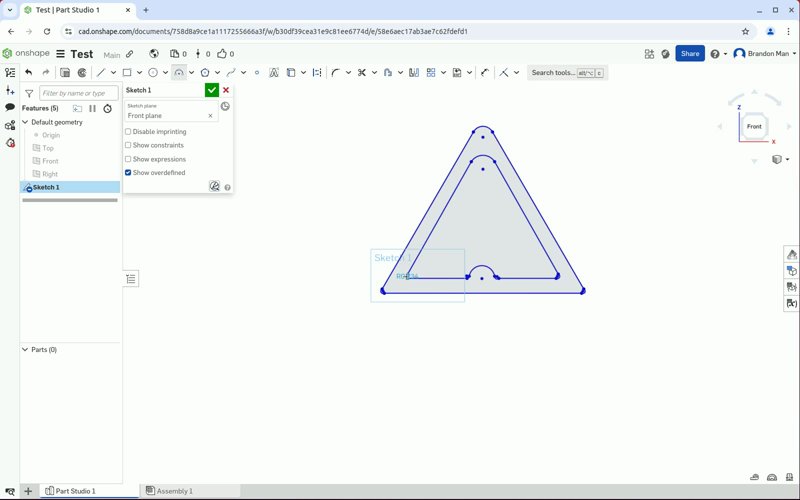
scroll(6)
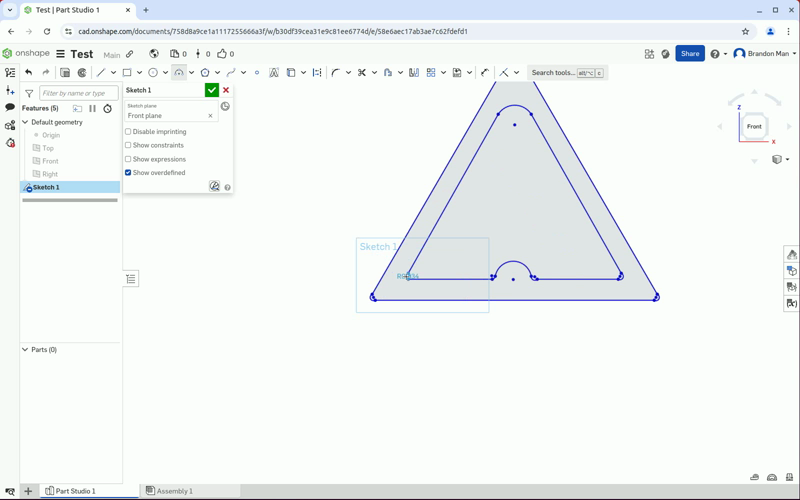
scroll(6)
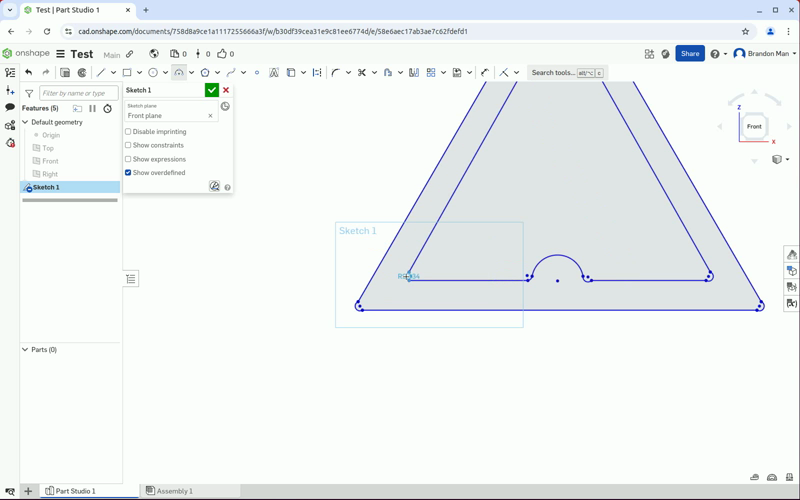
scroll(6)
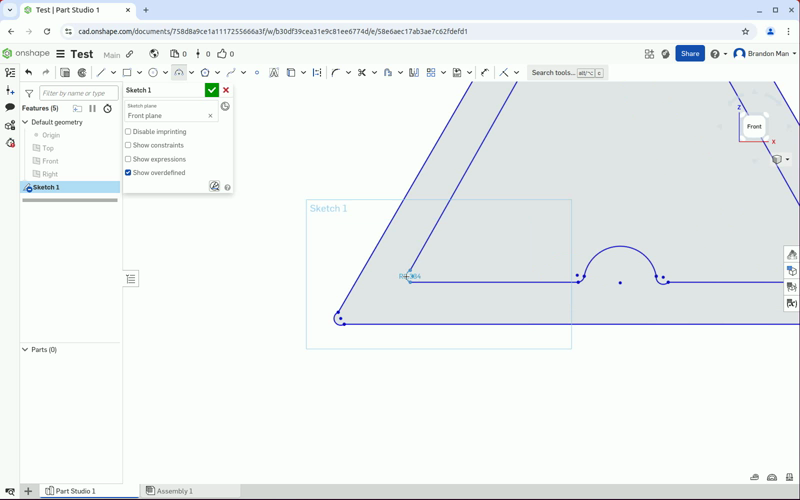
scroll(6)
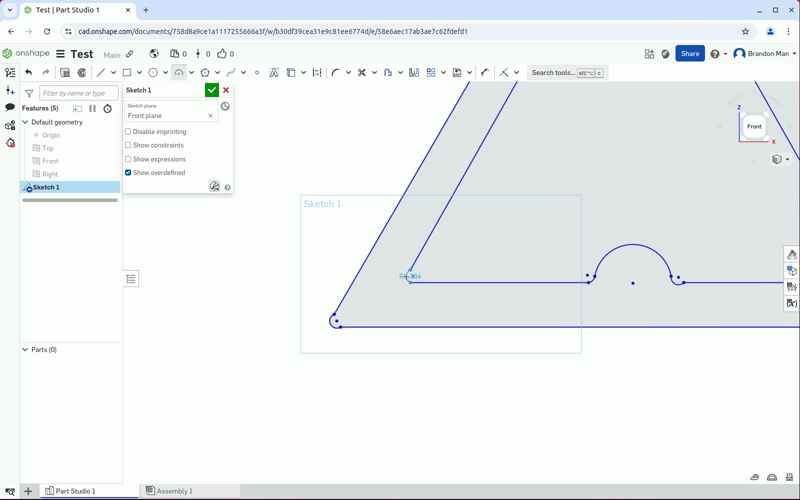
scroll(6)
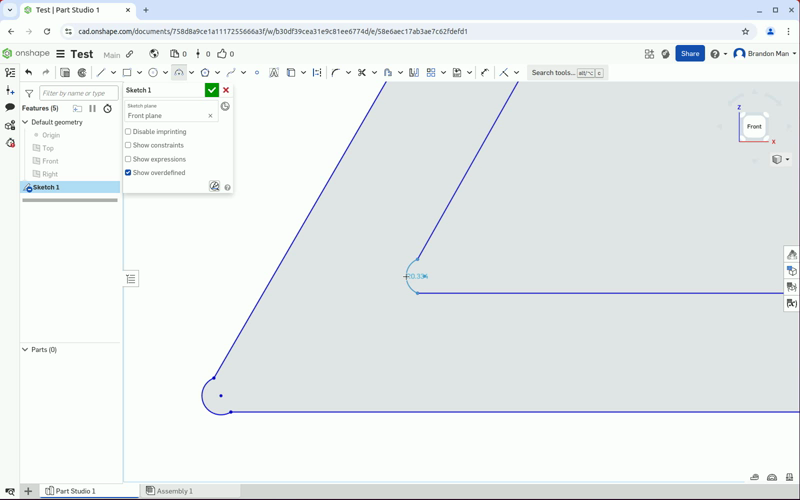
click(406, 276)
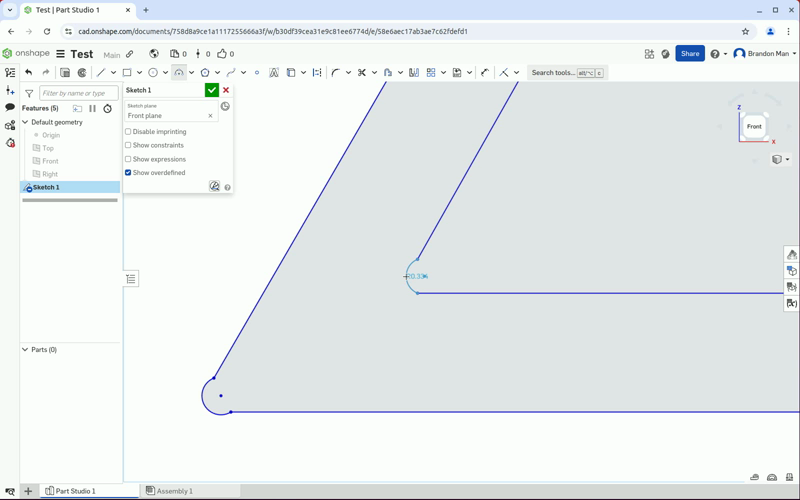
scroll(-6)
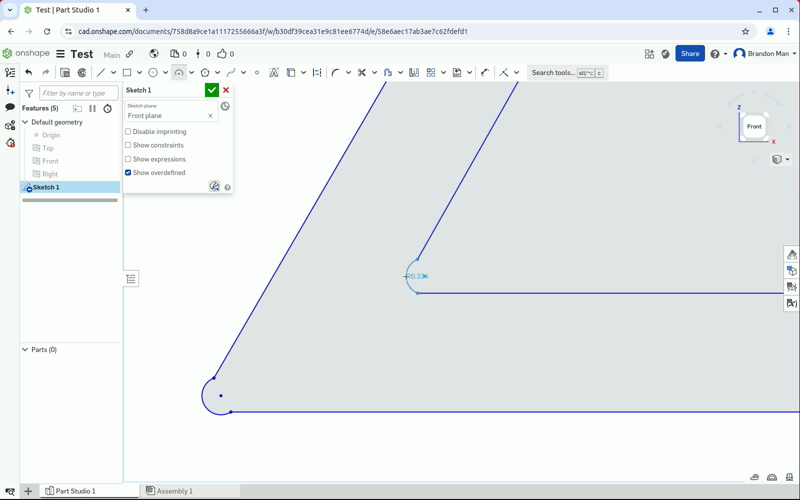
scroll(-6)
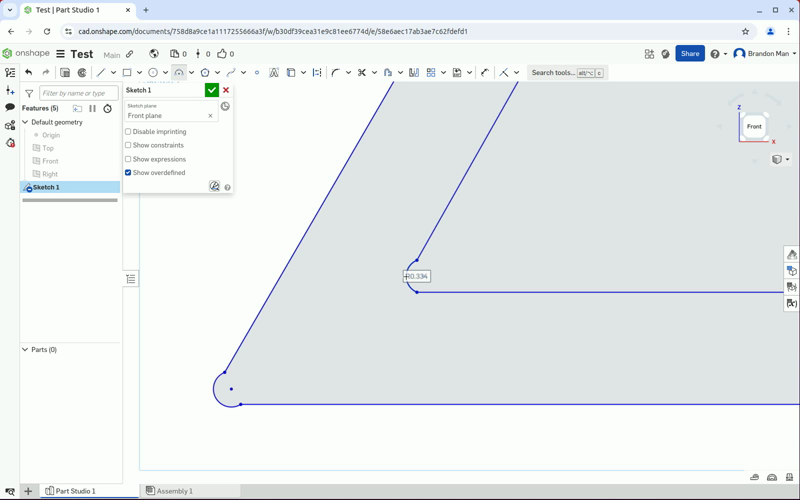
scroll(-6)
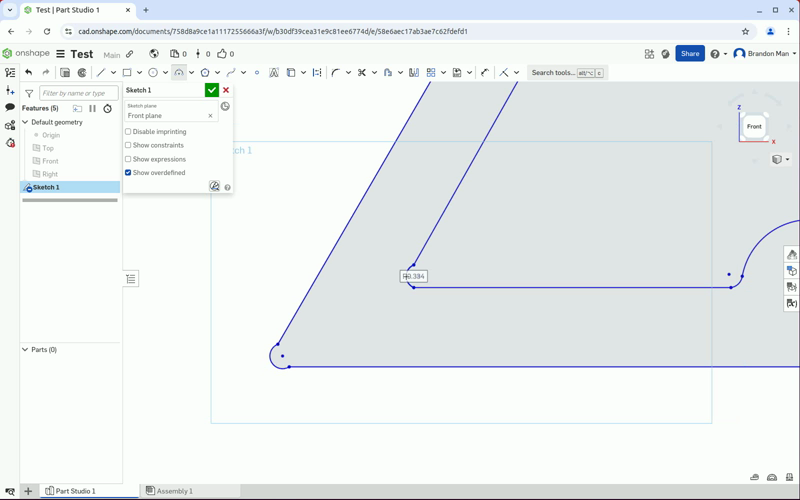
scroll(-6)
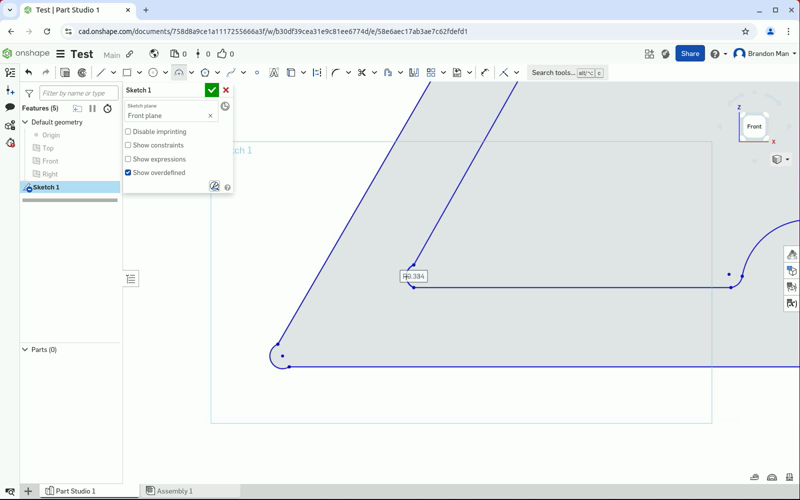
scroll(-6)
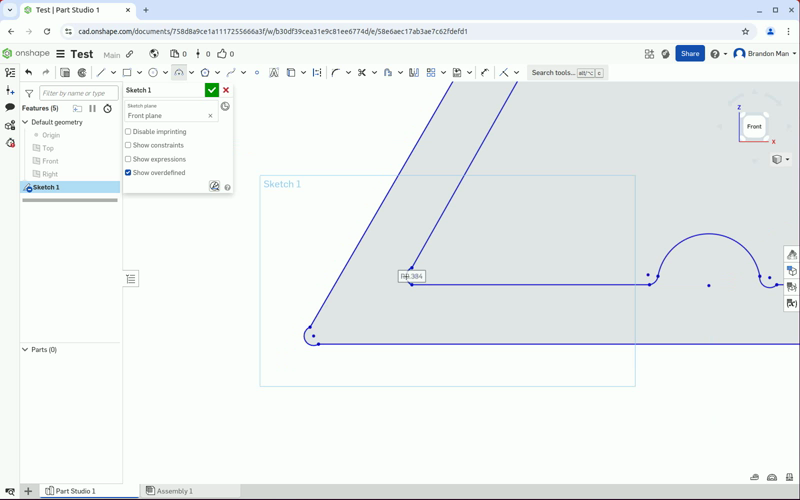
scroll(-6)
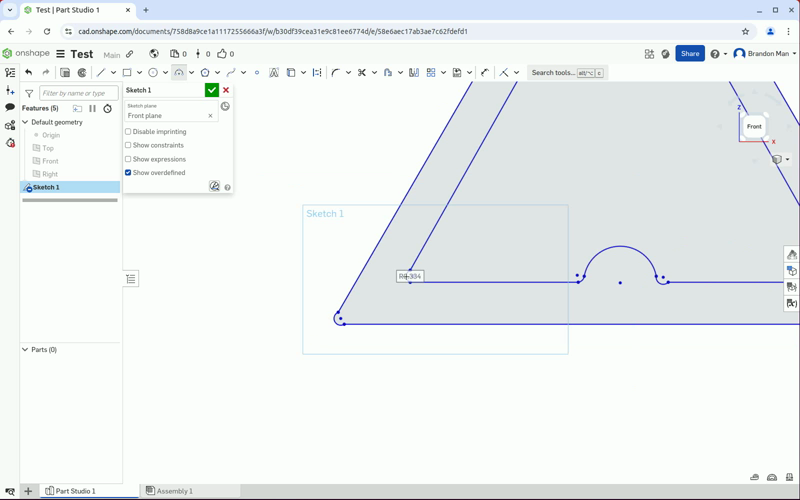
scroll(-6)
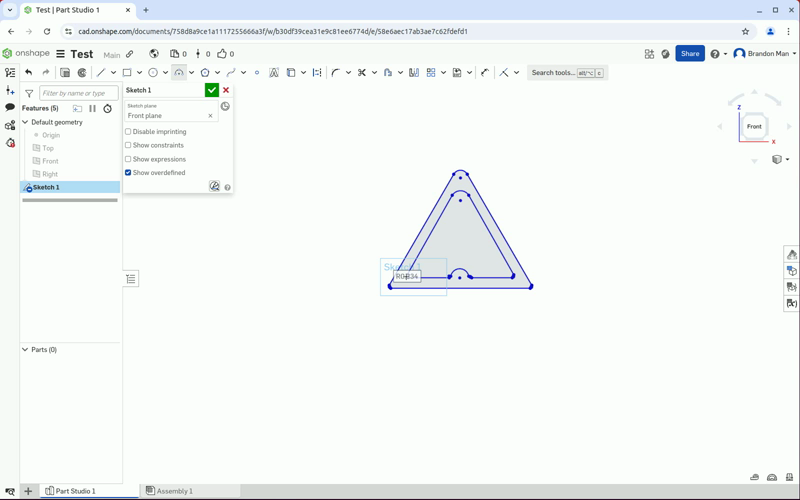
key_up(shift)
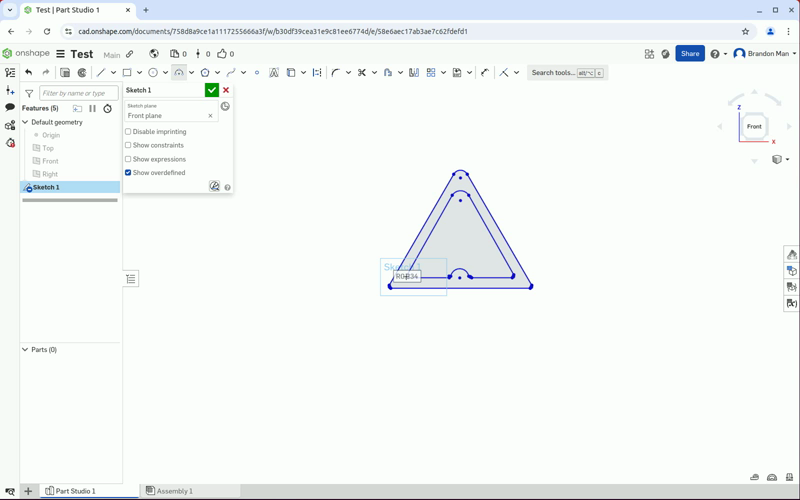
key(esc)
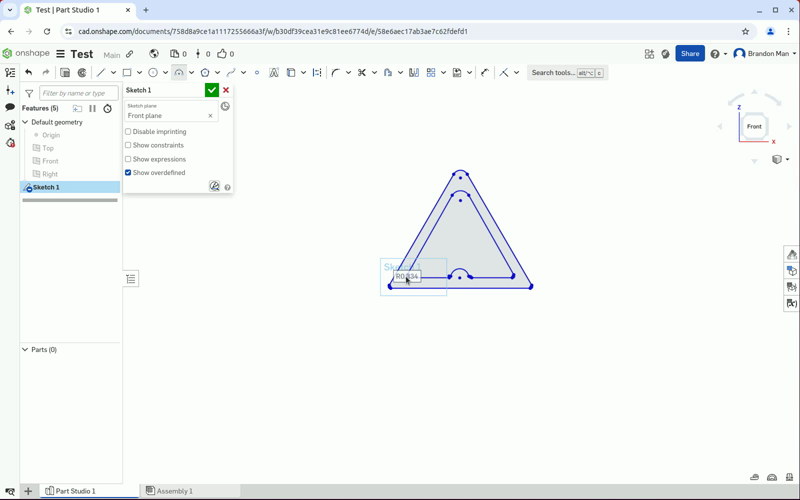
key(c)
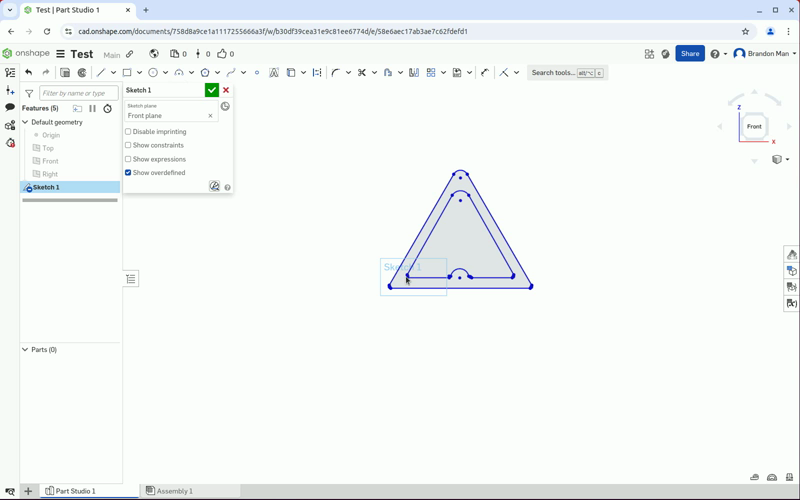
key_down(shift)
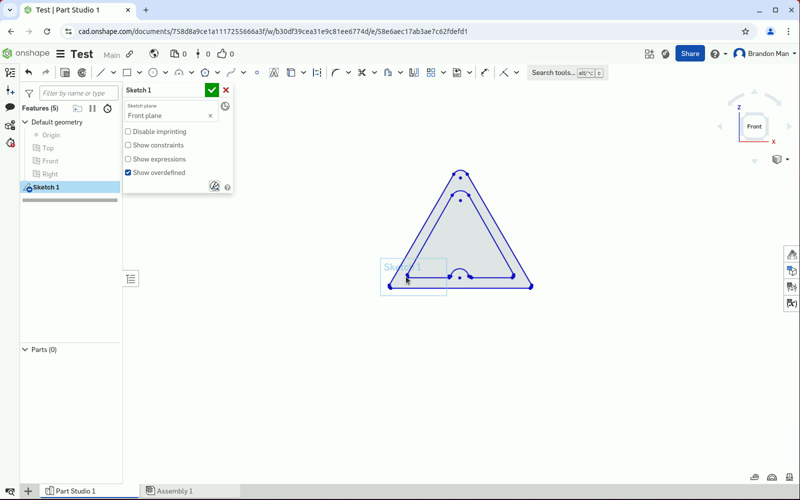
mouse_move(459, 178)
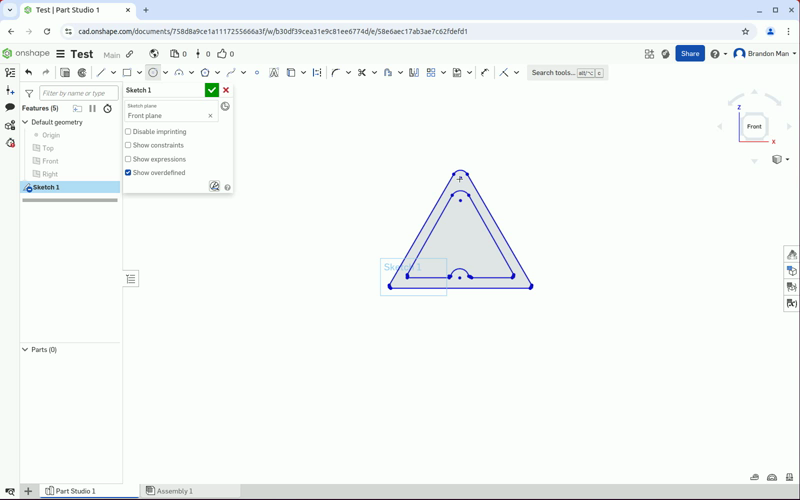
scroll(6)
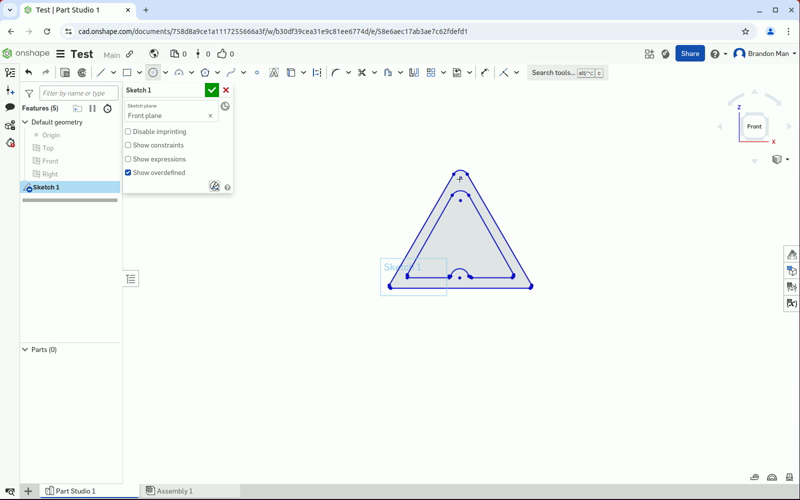
scroll(6)
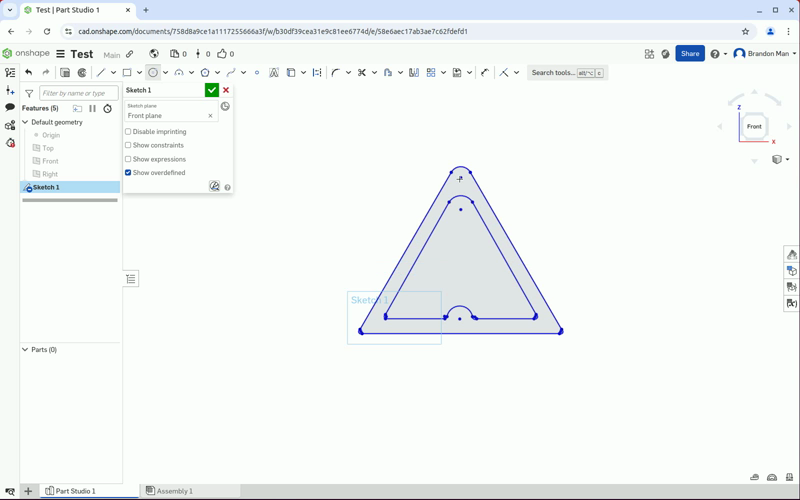
scroll(6)
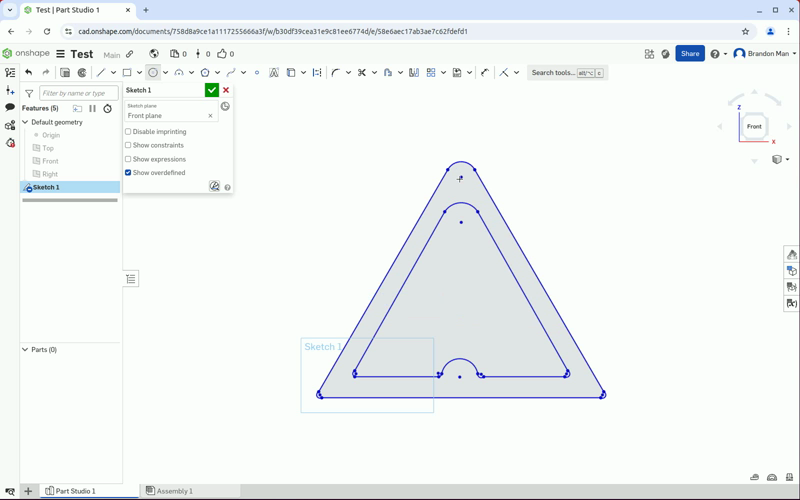
scroll(6)
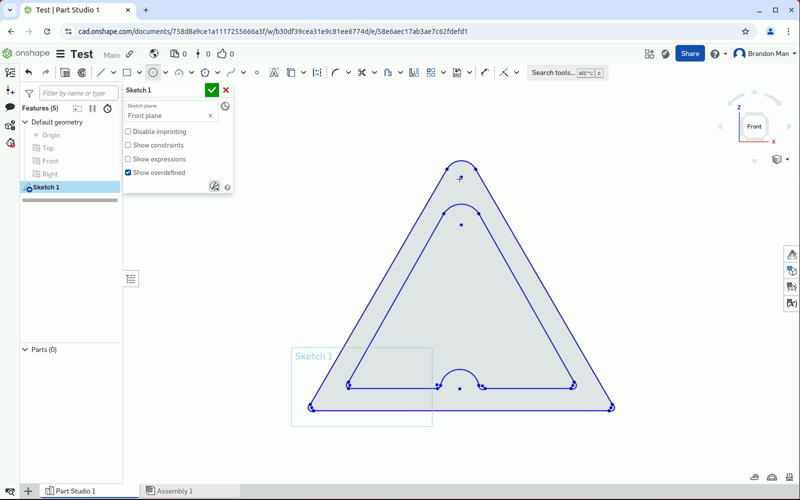
scroll(6)
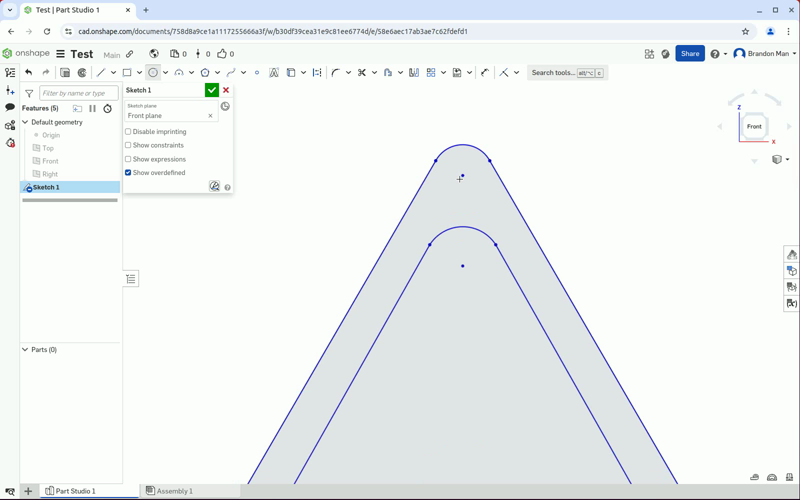
scroll(6)
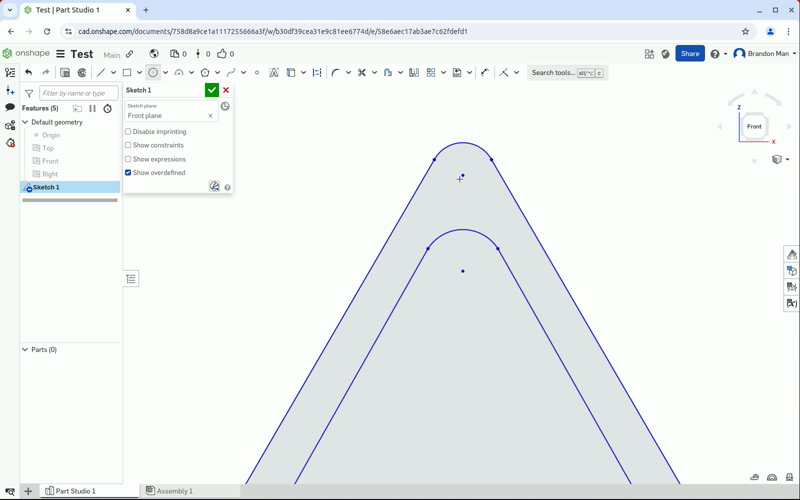
scroll(6)
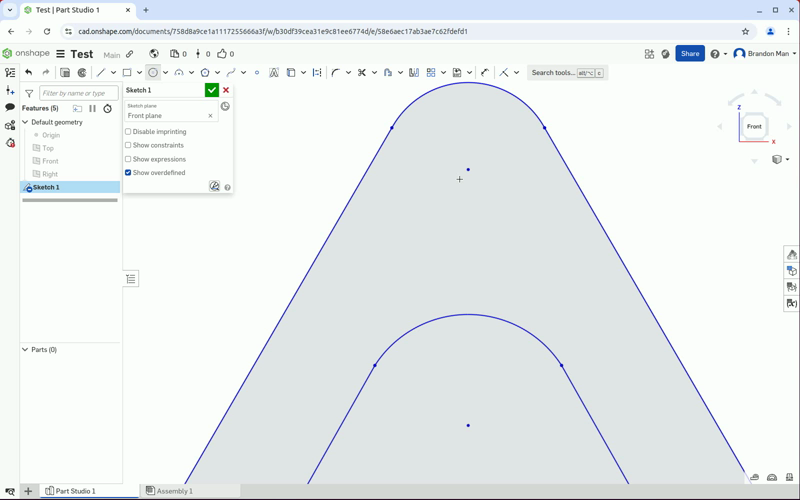
click(459, 178)
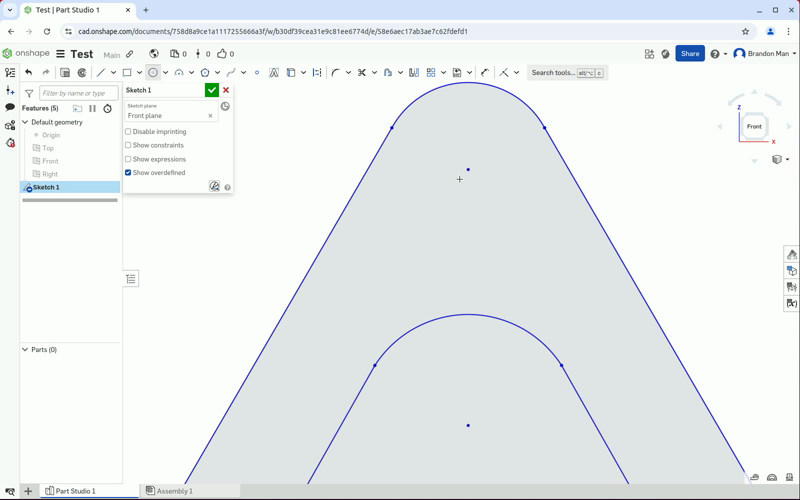
scroll(-6)
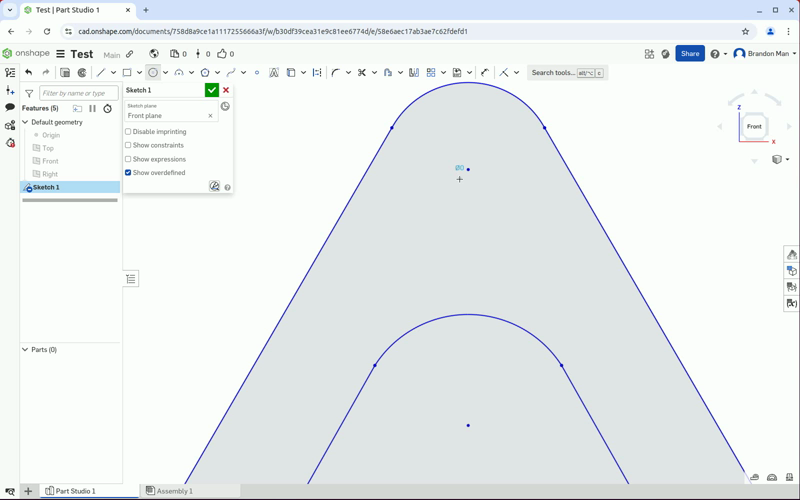
scroll(-6)
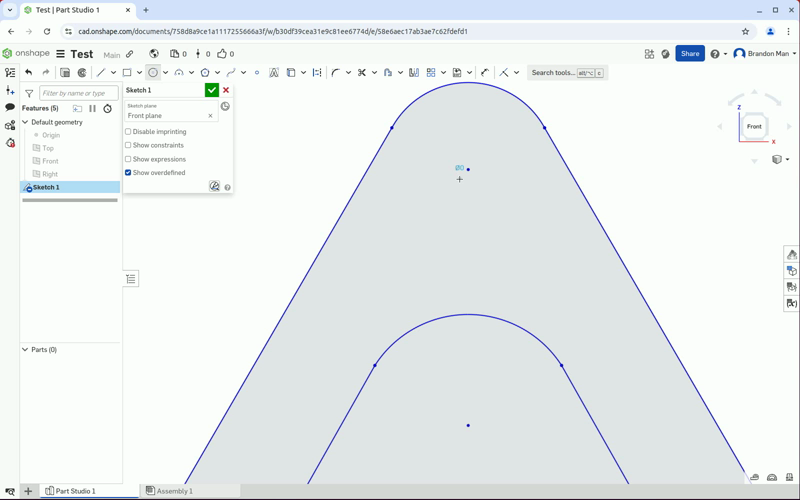
scroll(-6)
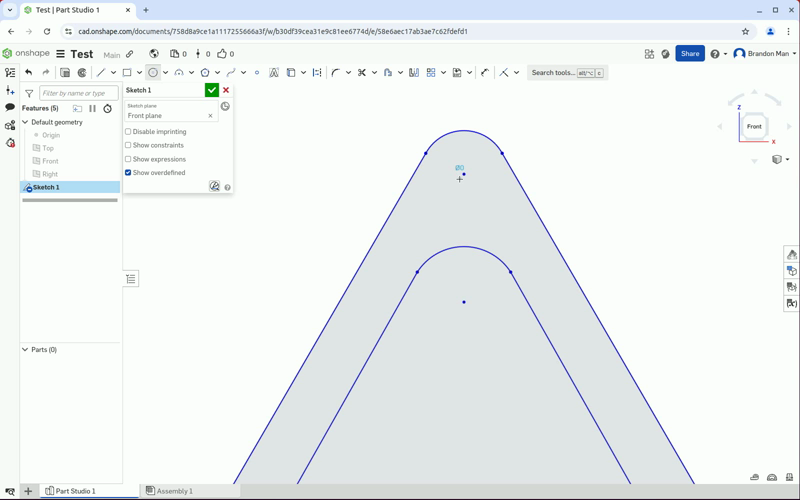
scroll(-6)
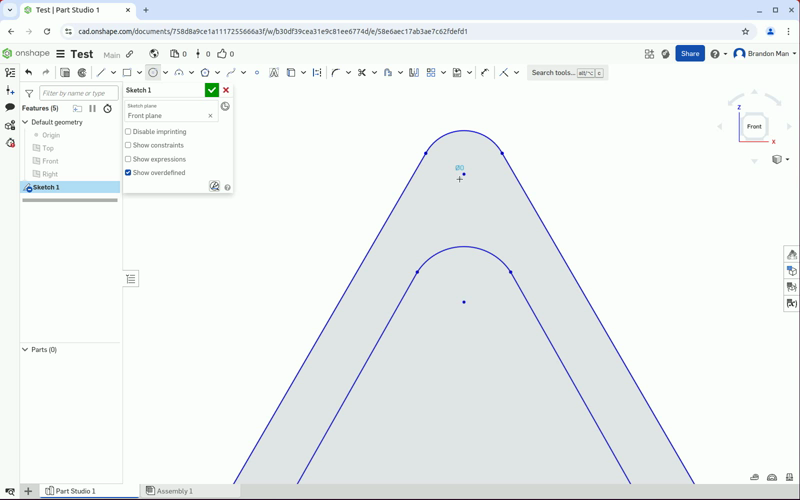
scroll(-6)
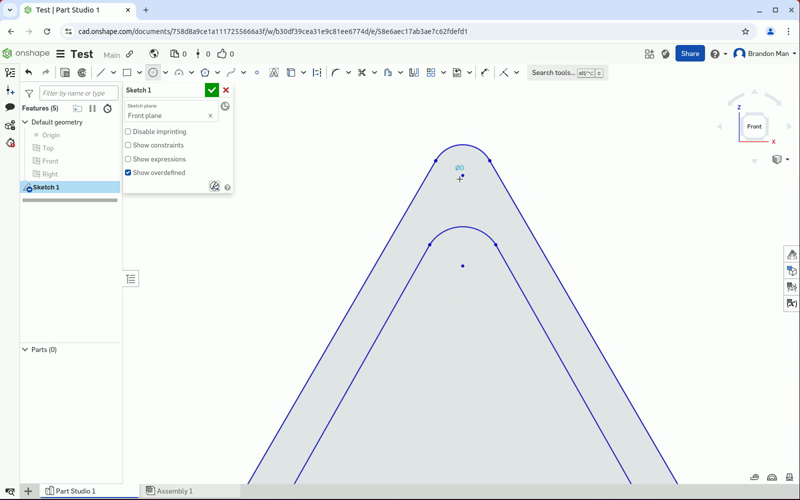
scroll(-6)
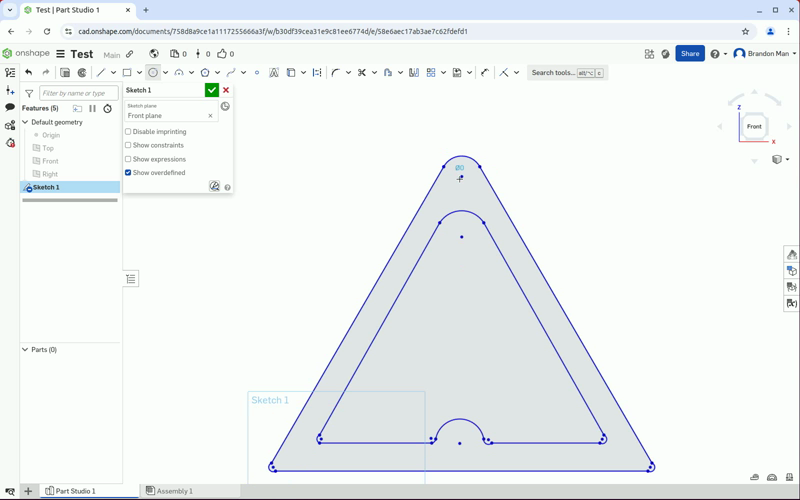
scroll(-6)
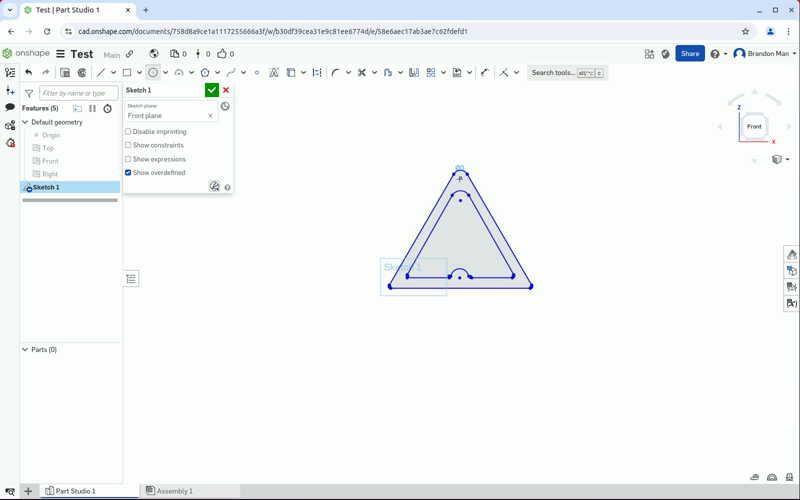
key_up(shift)
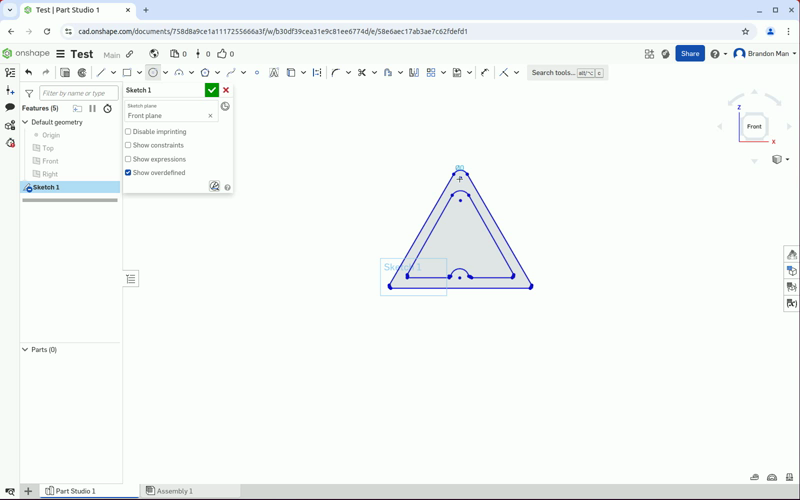
mouse_move(465, 178)
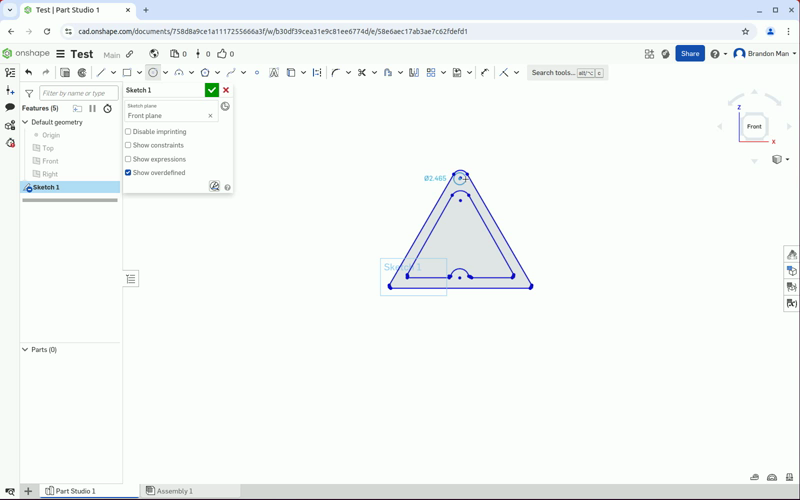
click(465, 178)
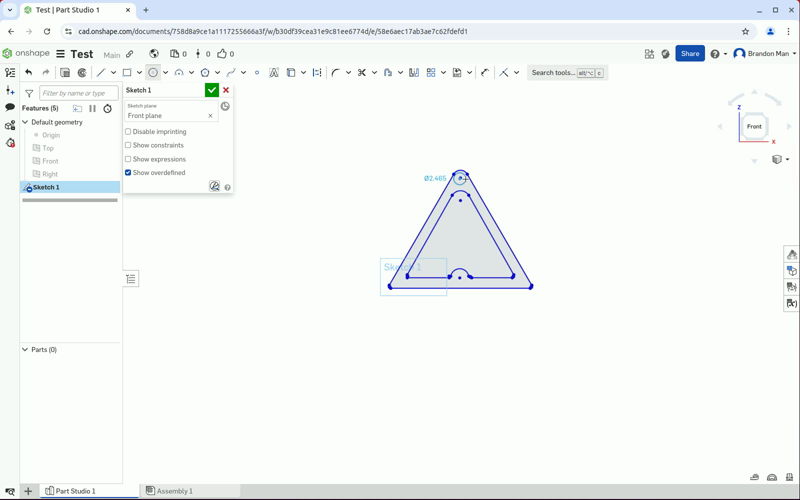
key(esc)
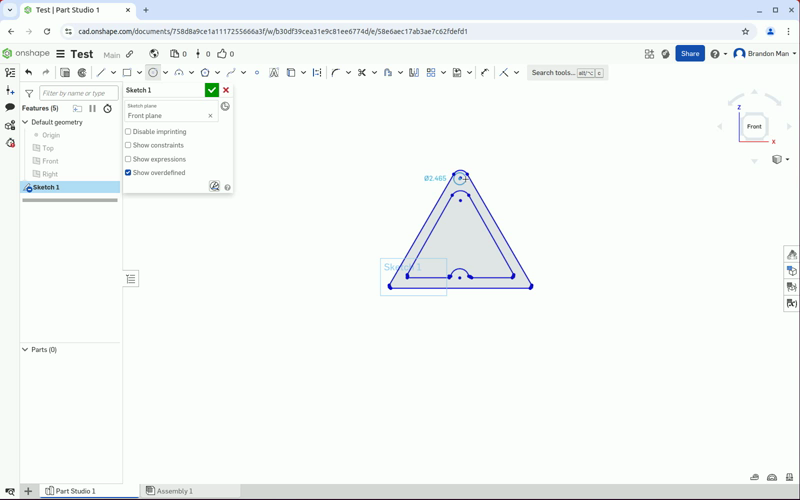
key(c)
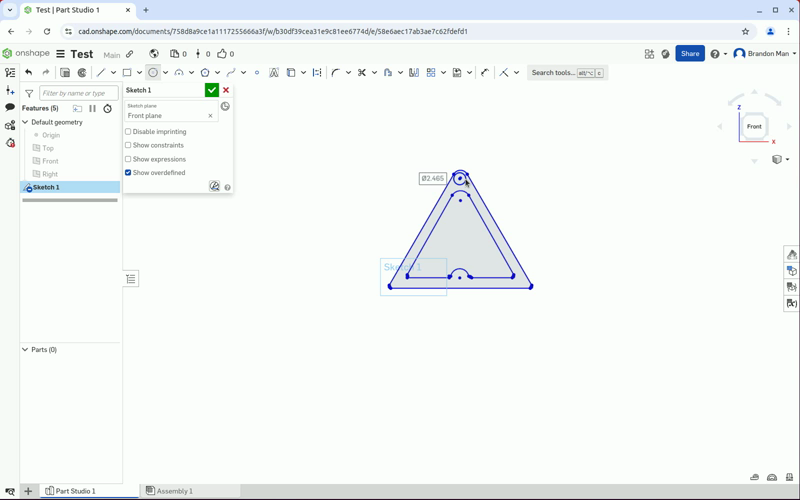
key_down(shift)
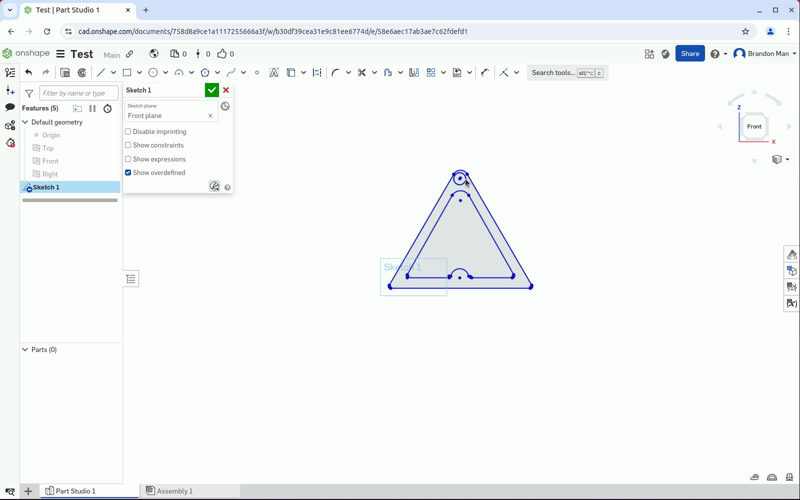
mouse_move(459, 277)
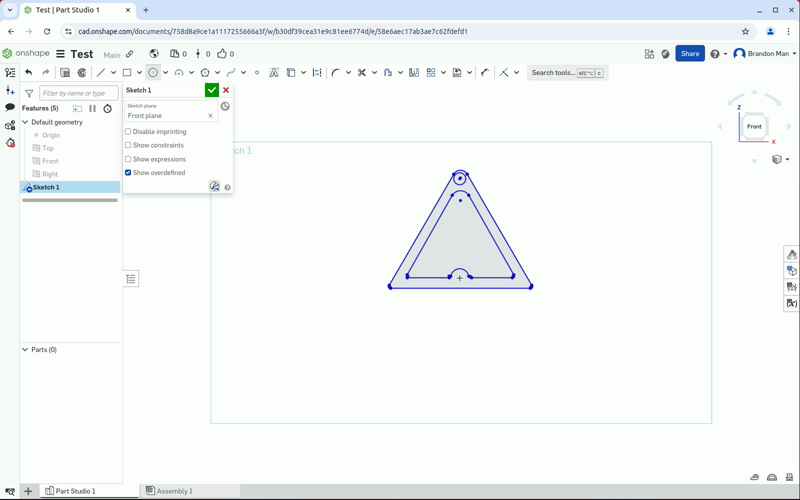
click(459, 277)
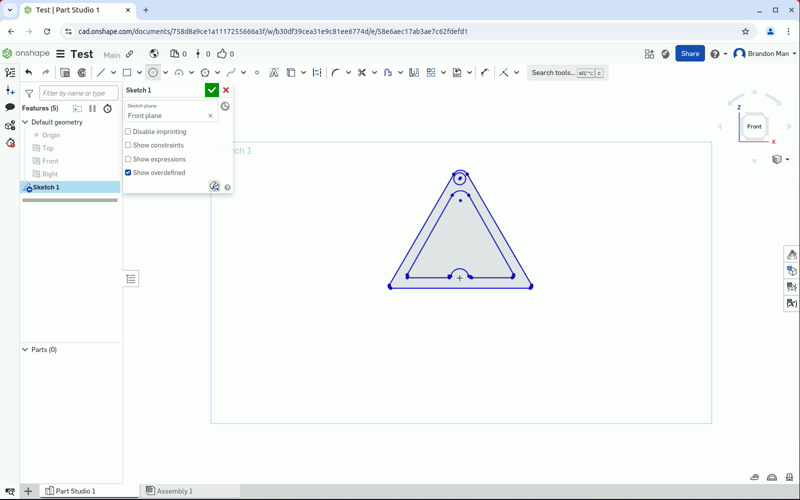
key_up(shift)
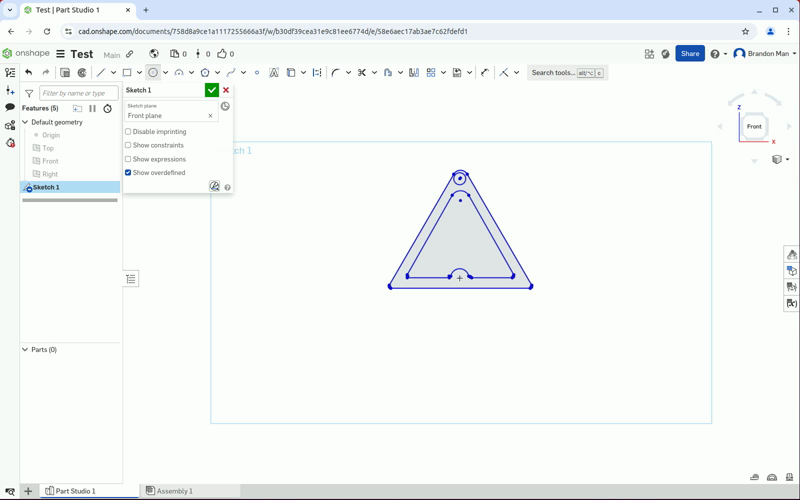
mouse_move(464, 277)
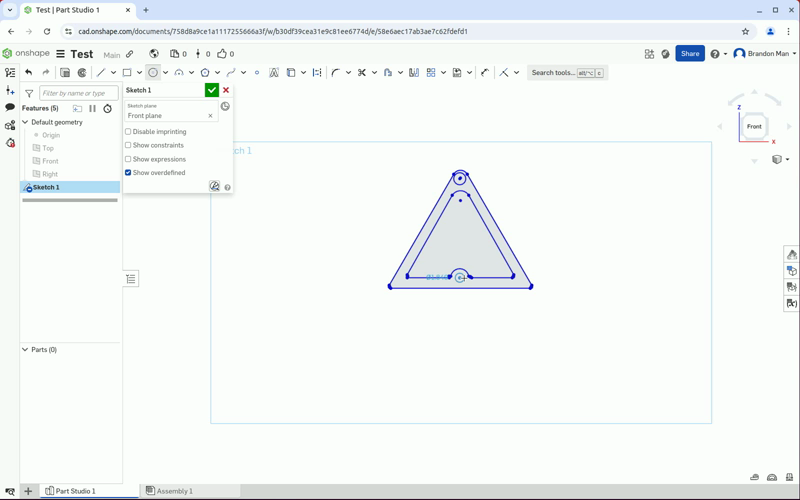
click(464, 277)
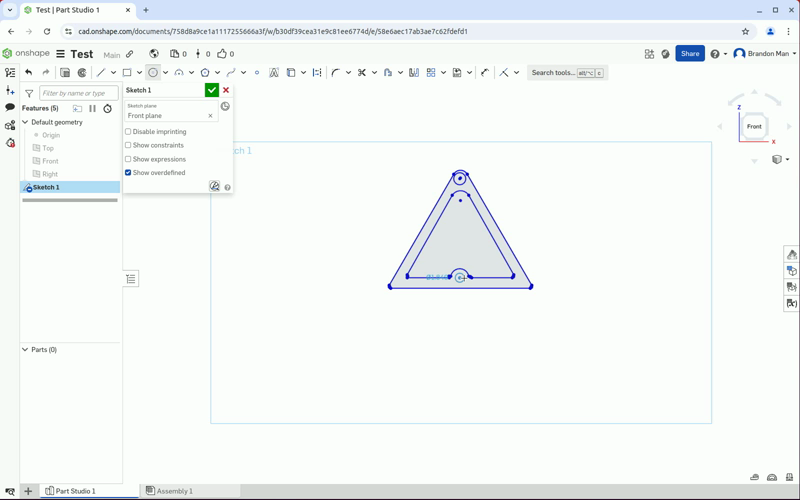
key(esc)
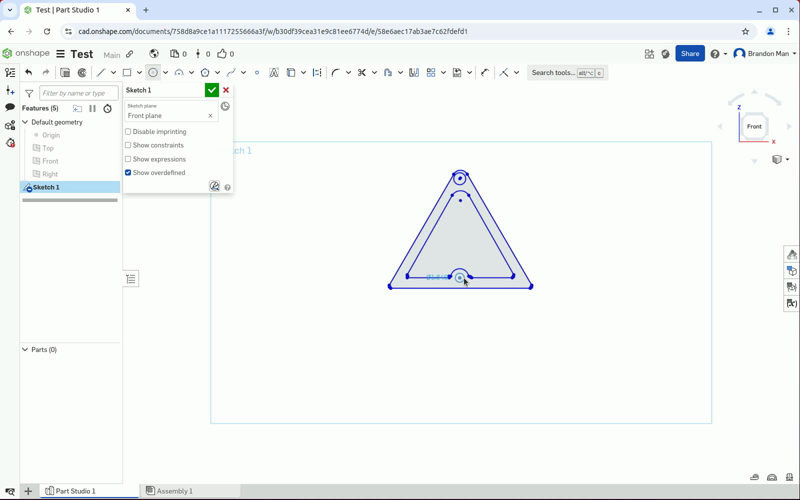
mouse_move(404, 281)
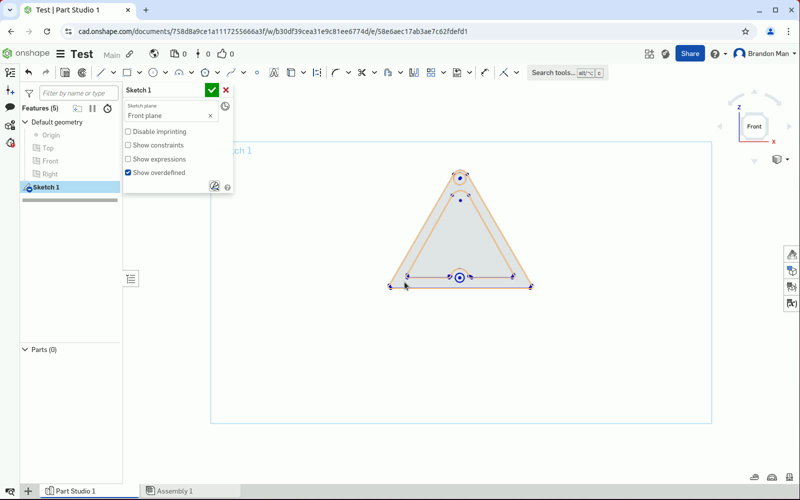
click(404, 281)
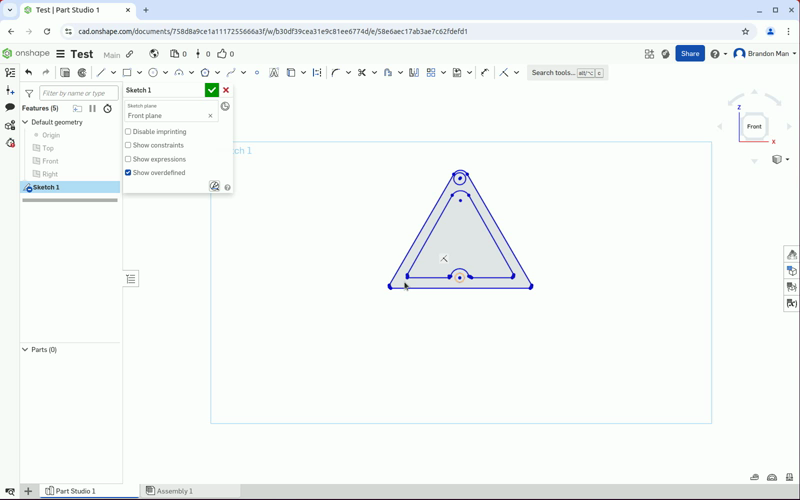
mouse_move(73, 352)
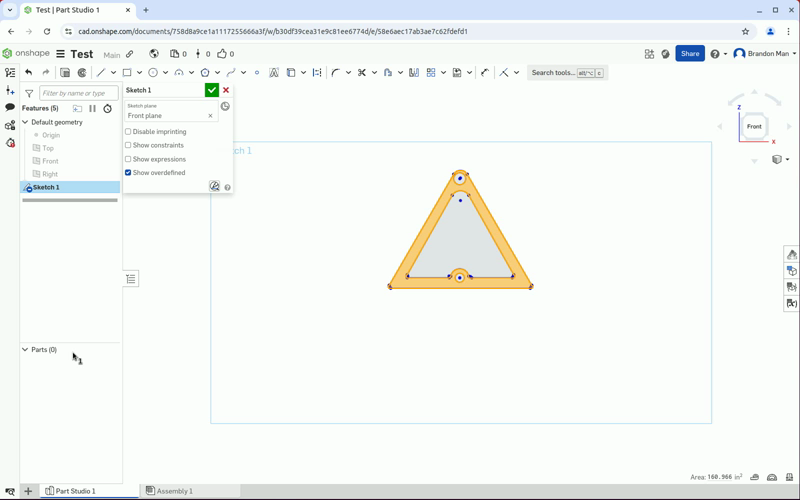
key(shift+y)
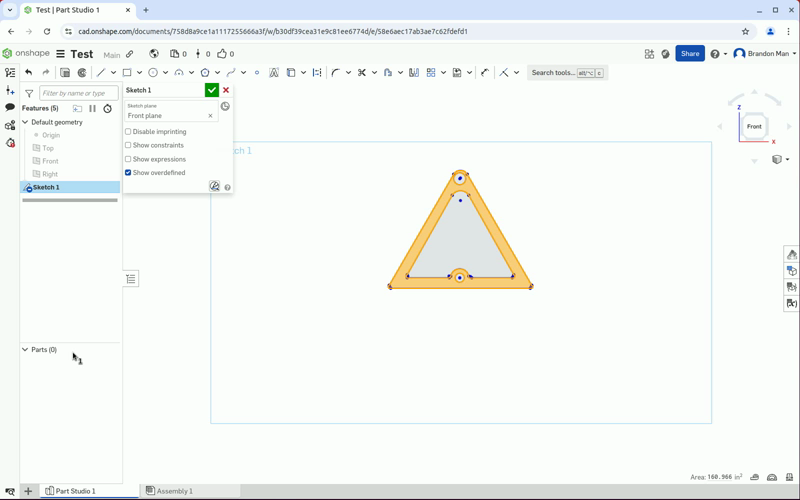
key(shift+e)
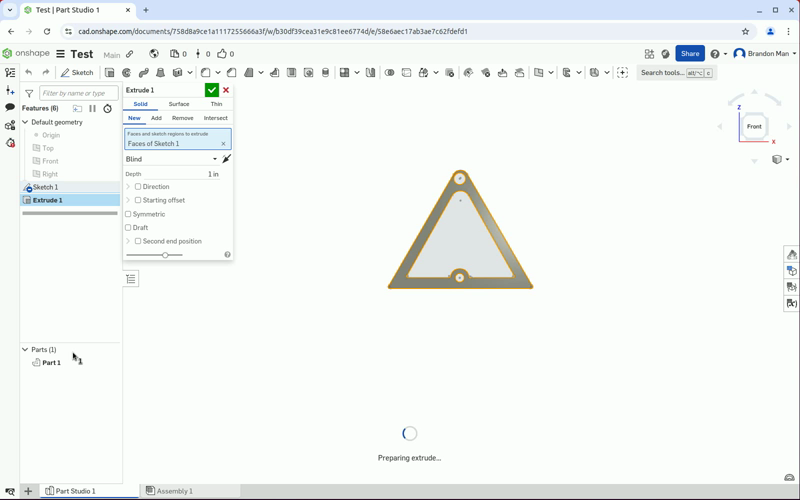
mouse_move(143, 106)
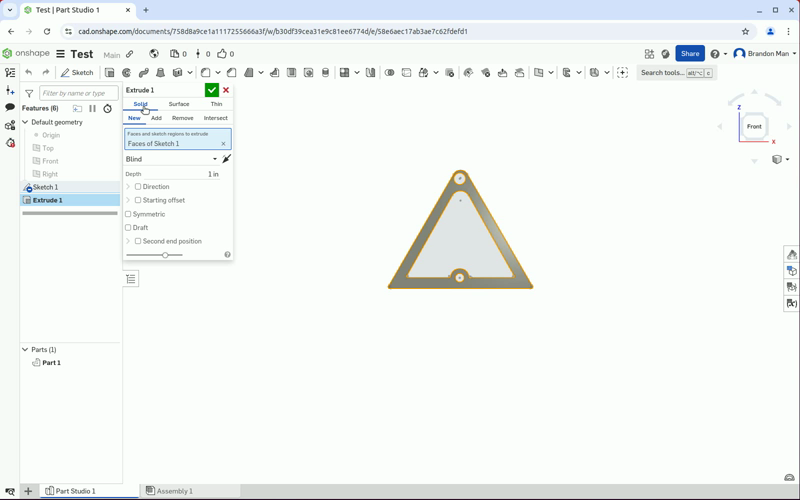
click(143, 106)
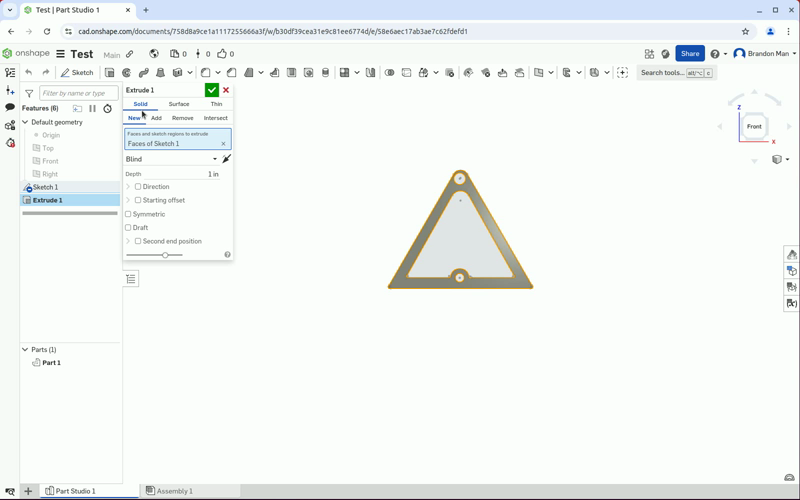
mouse_move(137, 120)
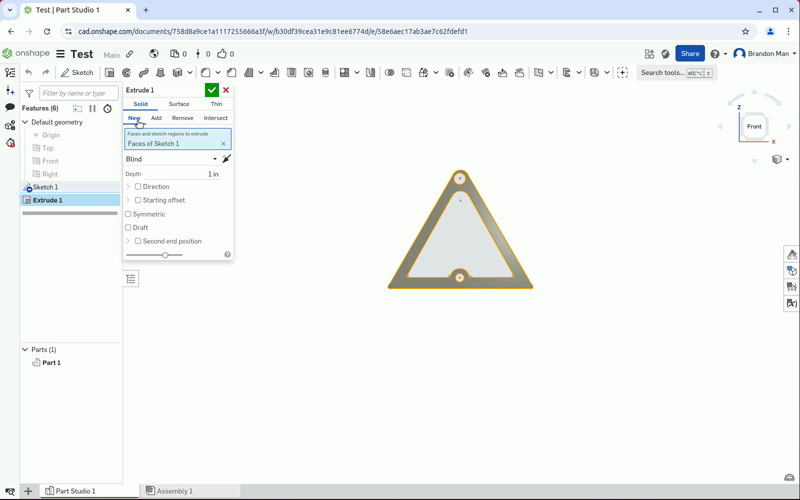
click(137, 120)
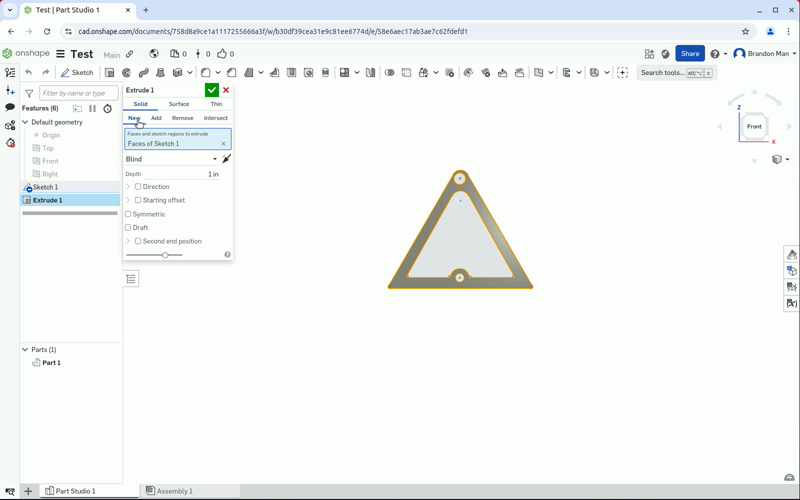
key(tab, 4)
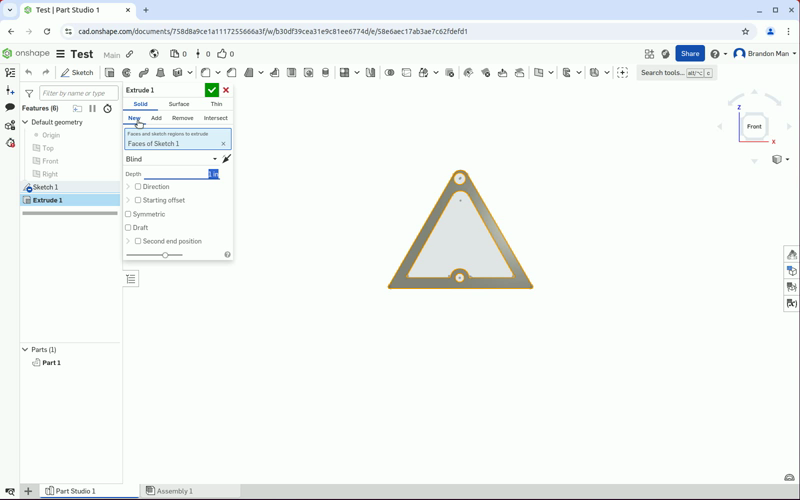
text(1.926)
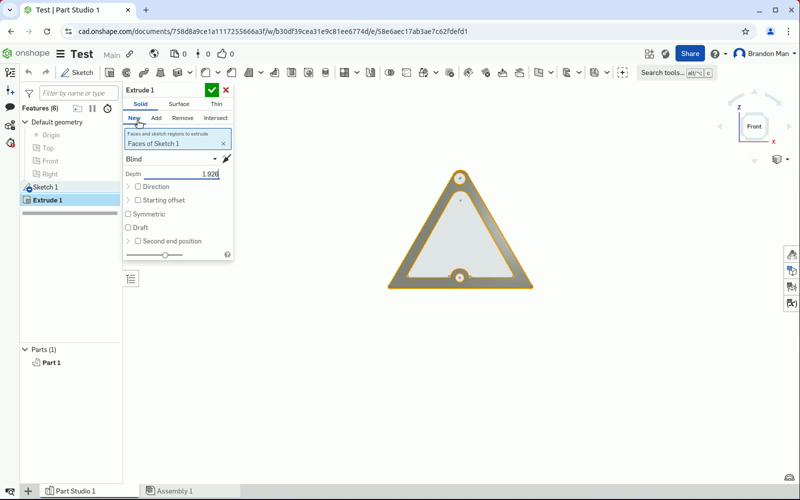
key(tab, 3)
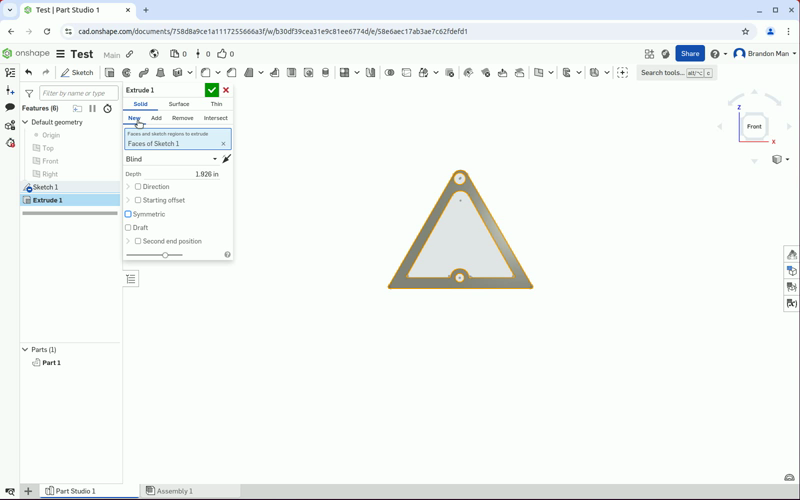
key(space)
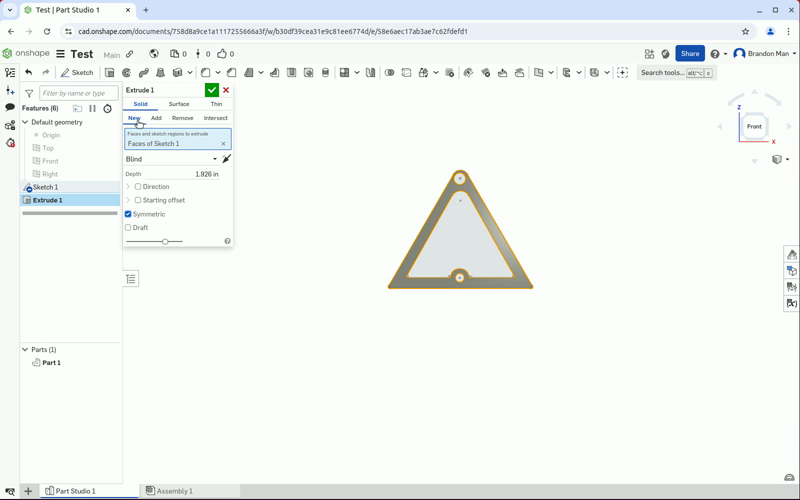
key(enter)
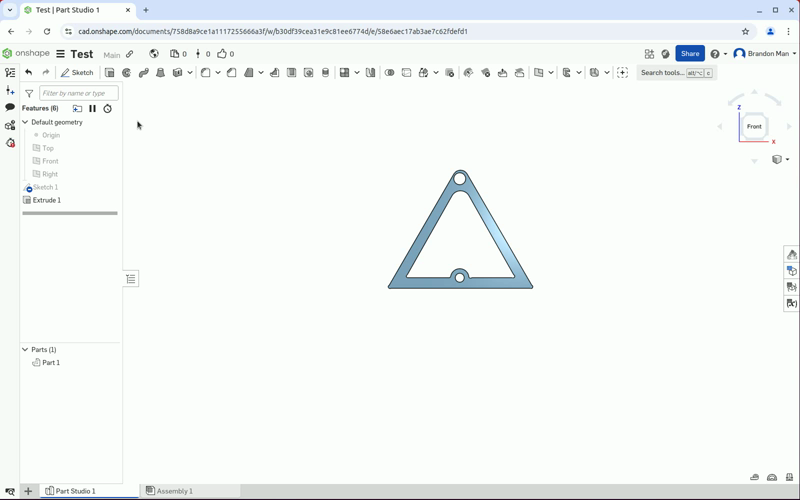
key(shift+h)
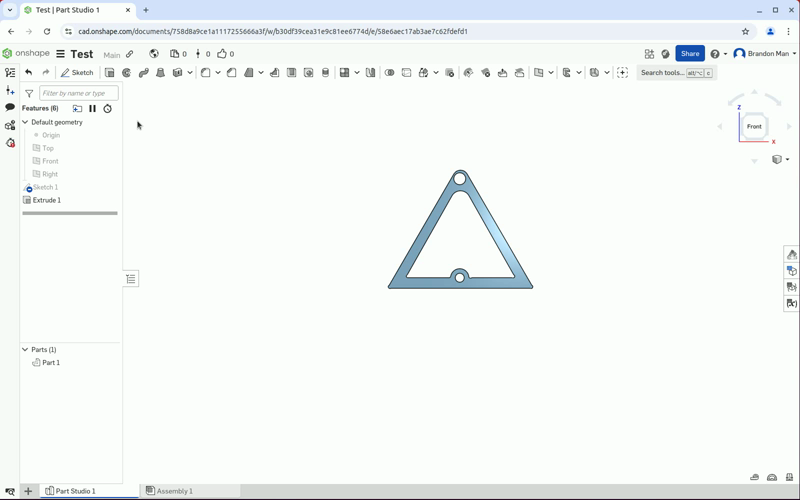
key(shift+h)
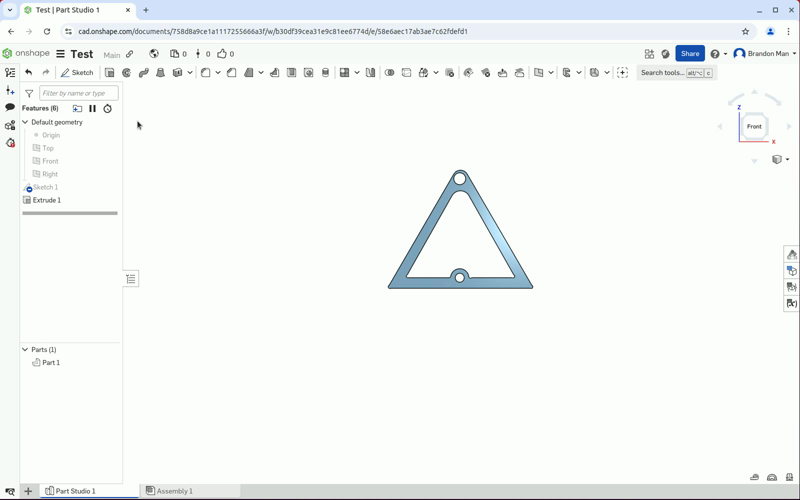
mouse_move(73, 189)
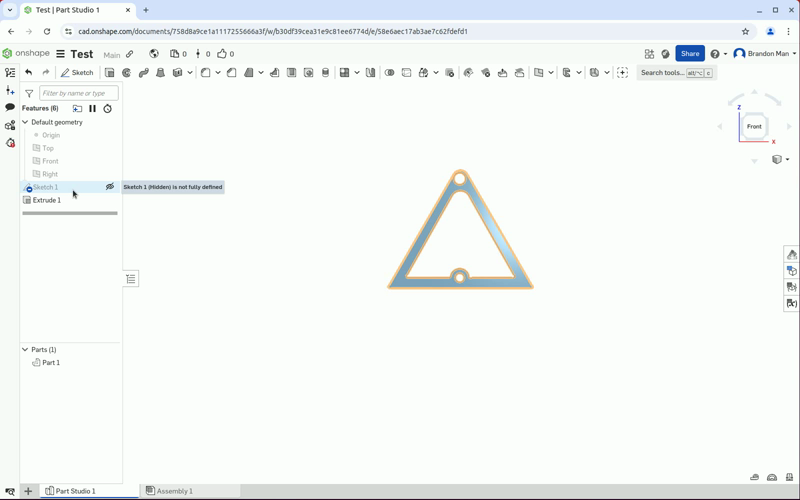
click(73, 189)
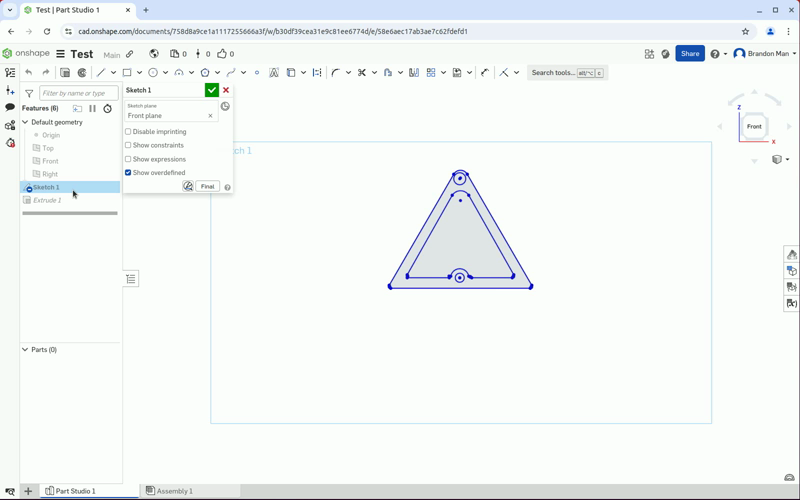
mouse_move(229, 92)
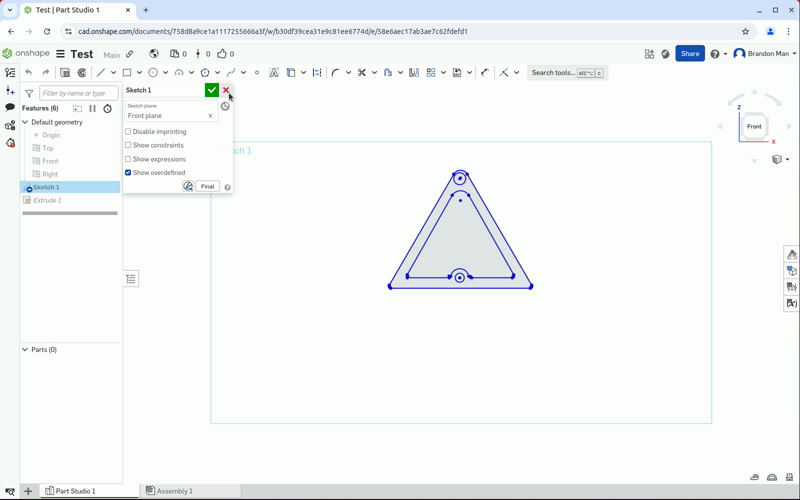
click(229, 92)
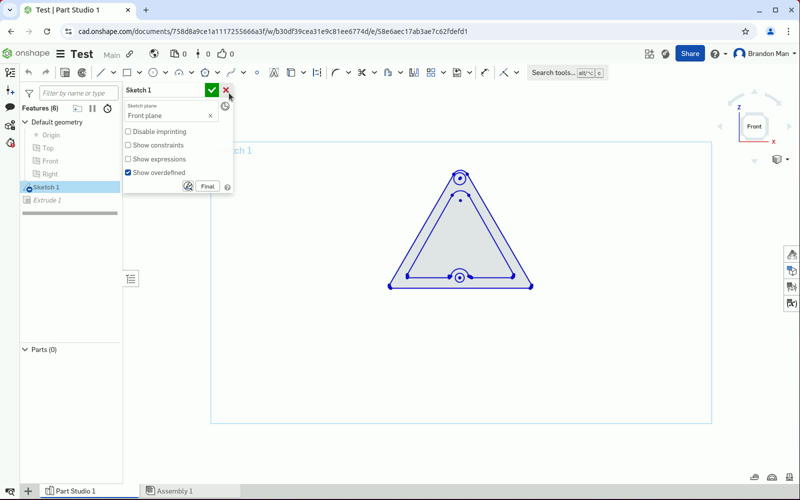
key(shift+s)
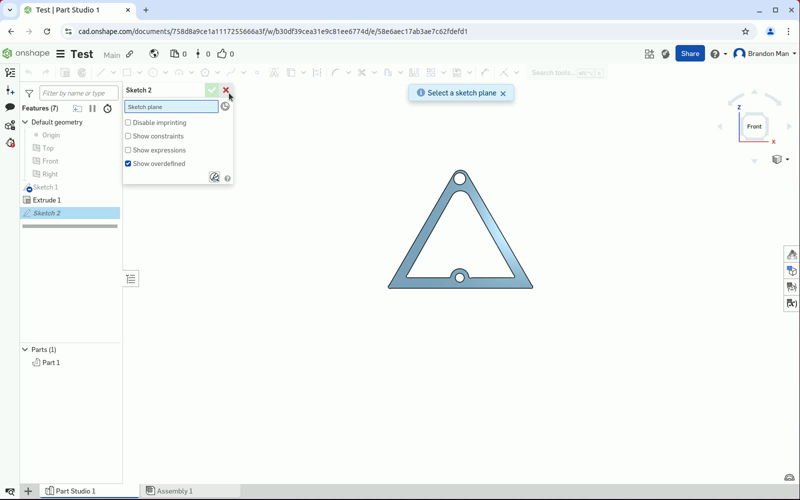
mouse_move(73, 163)
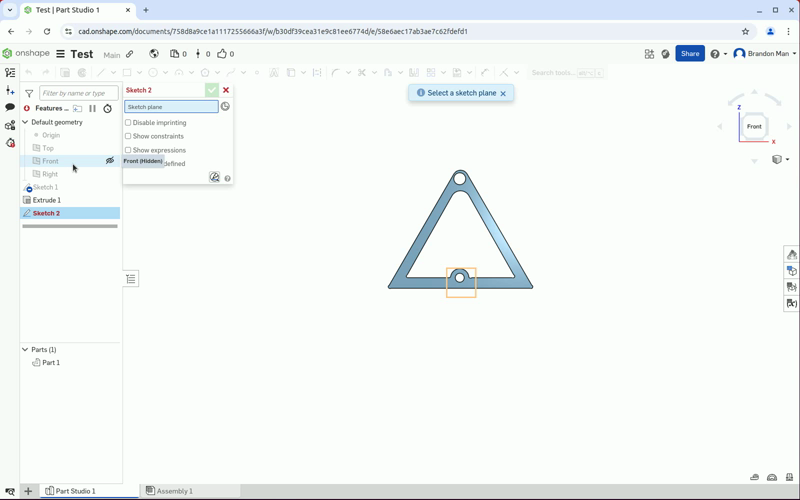
click(73, 163)
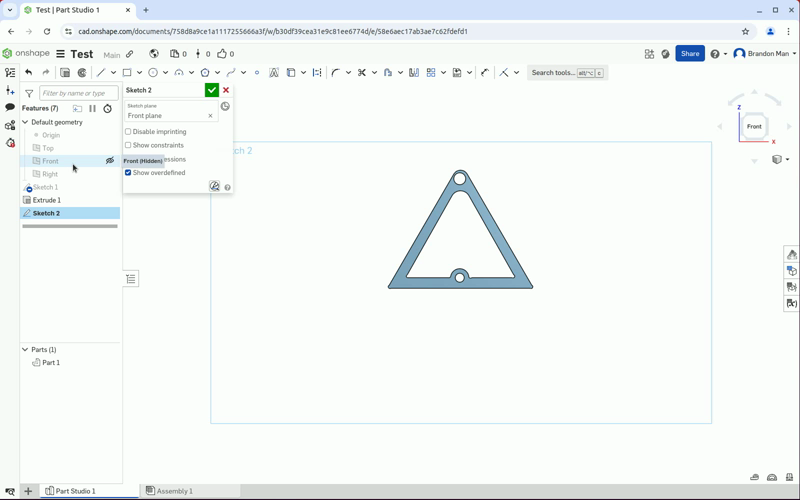
mouse_move(73, 352)
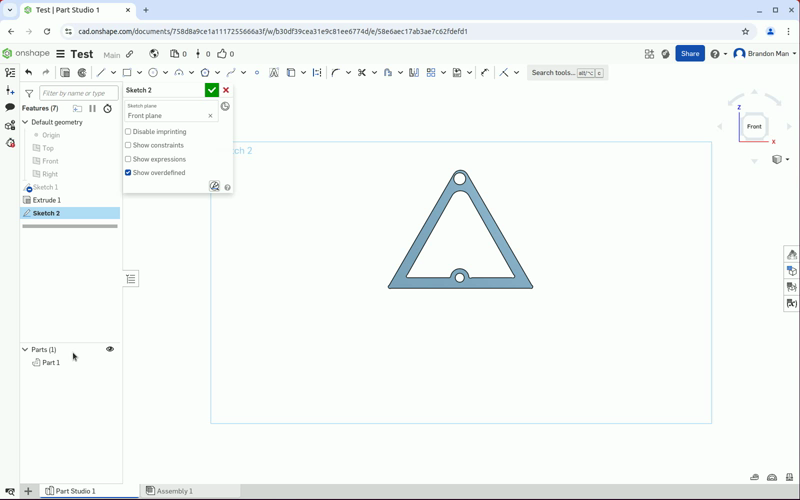
key(y)
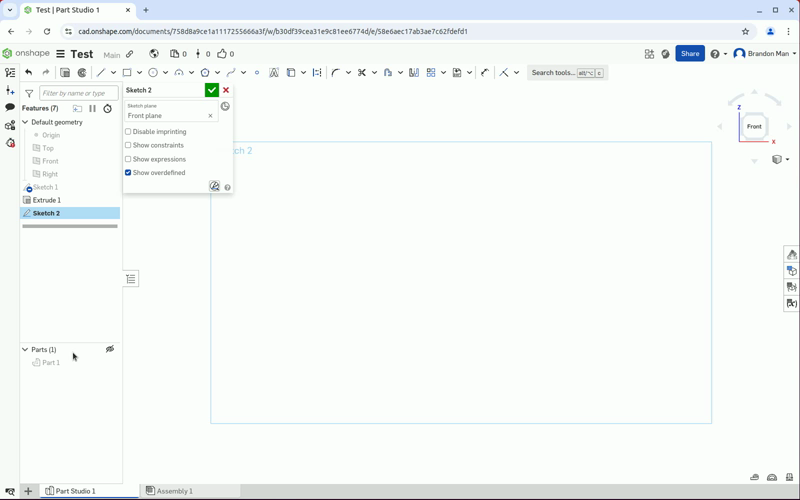
key(c)
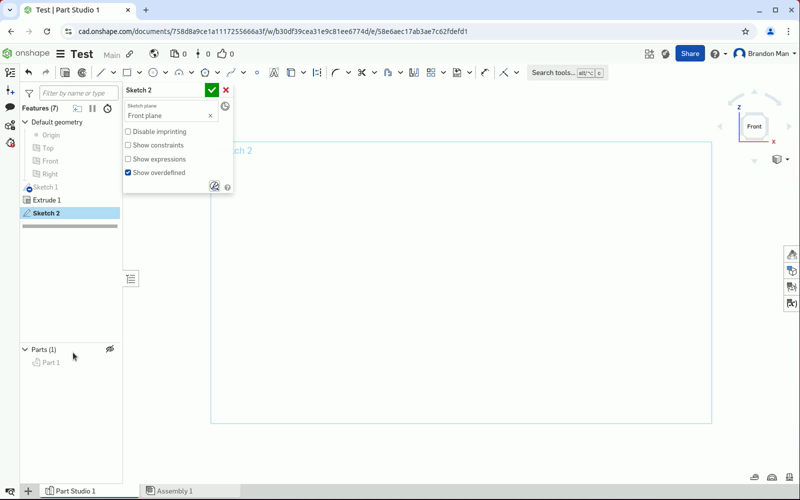
key_down(shift)
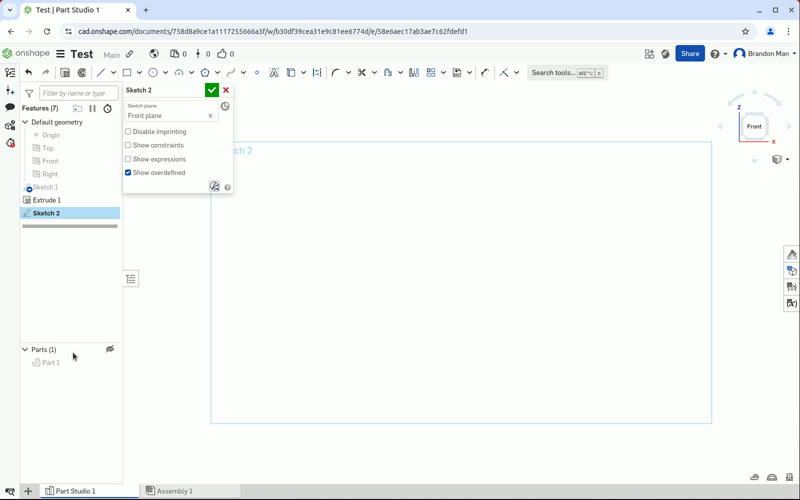
mouse_move(461, 178)
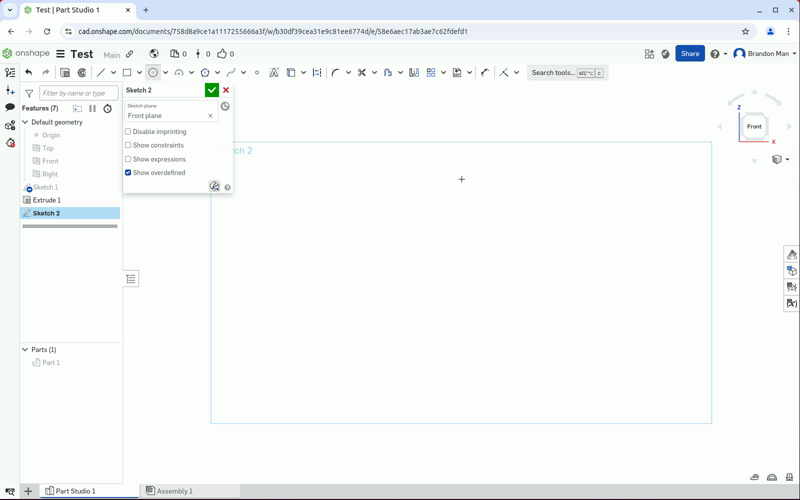
click(461, 178)
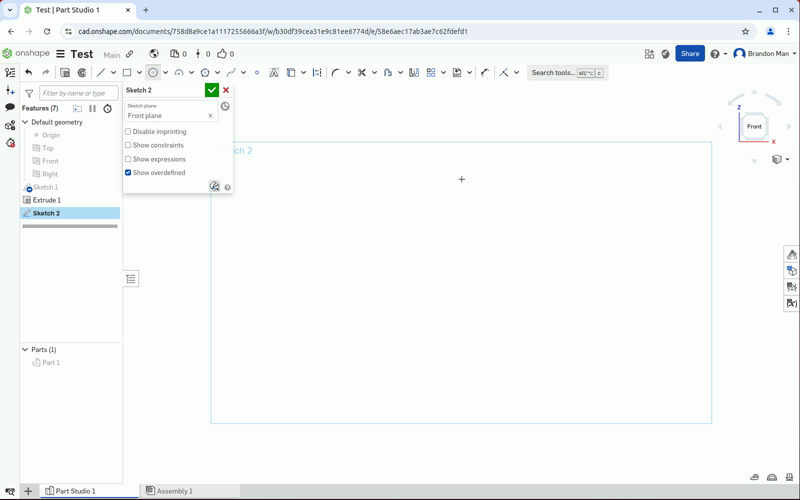
key_up(shift)
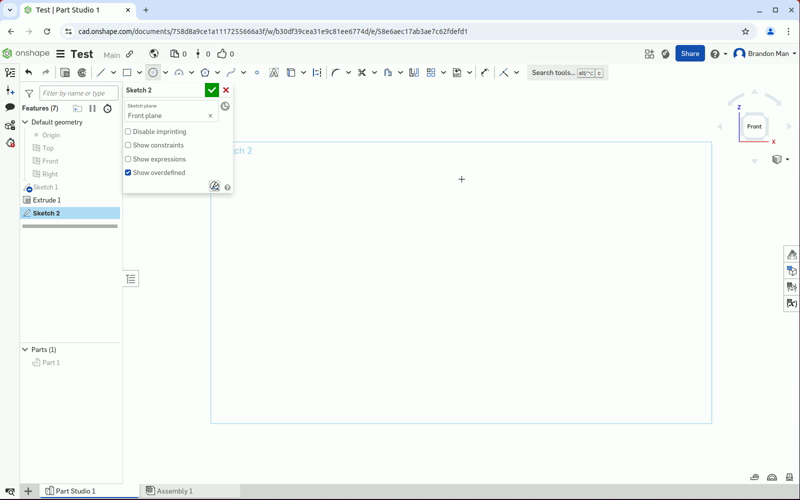
mouse_move(473, 178)
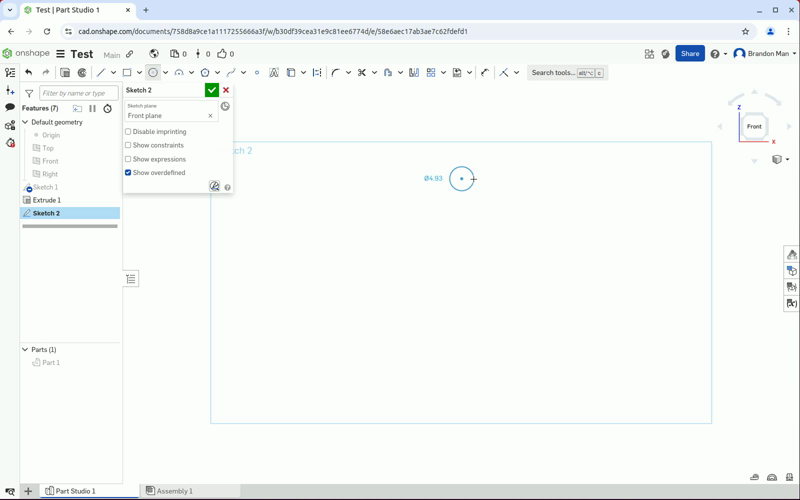
click(473, 178)
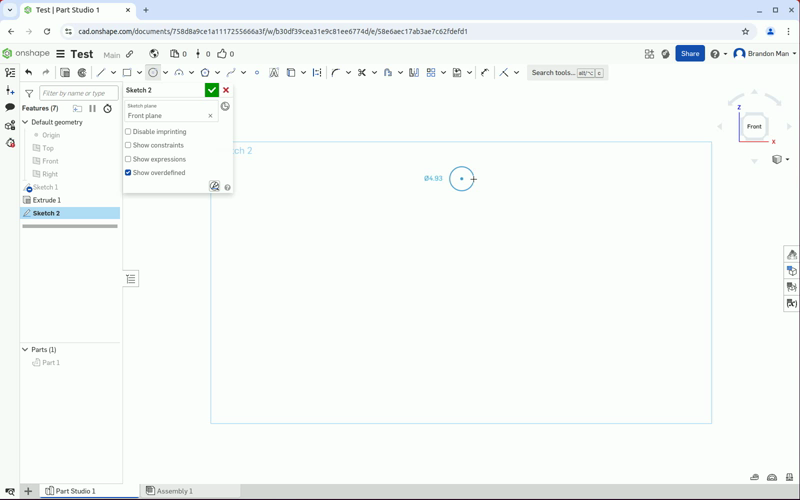
key(esc)
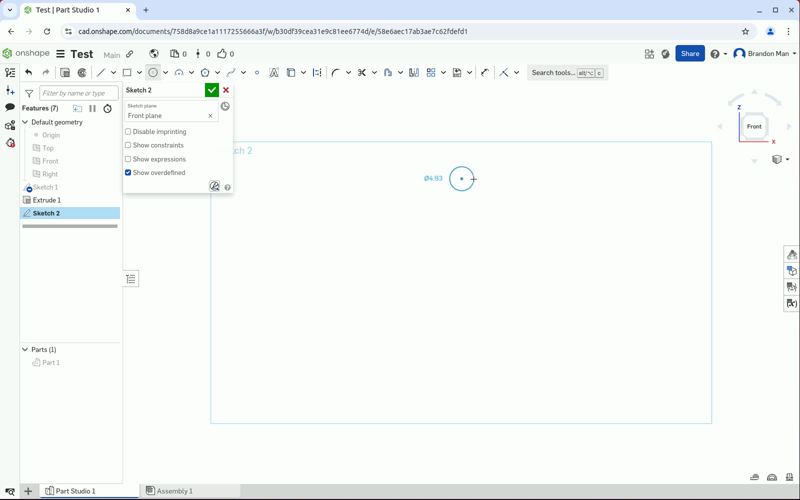
mouse_move(464, 170)
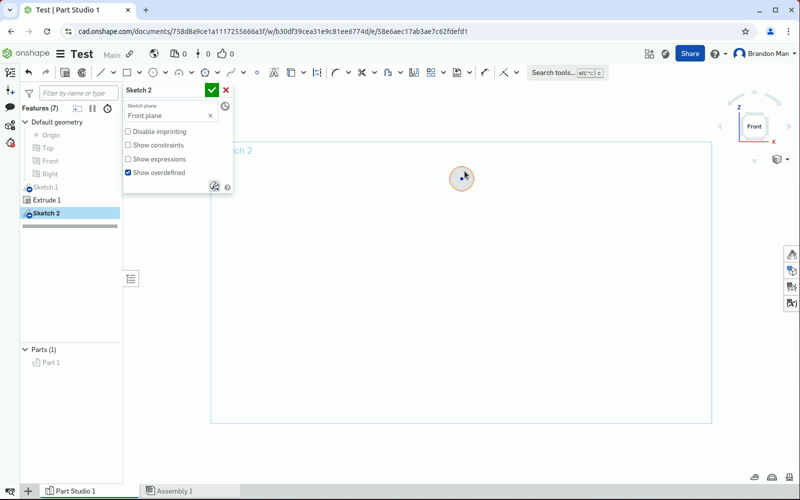
scroll(6)
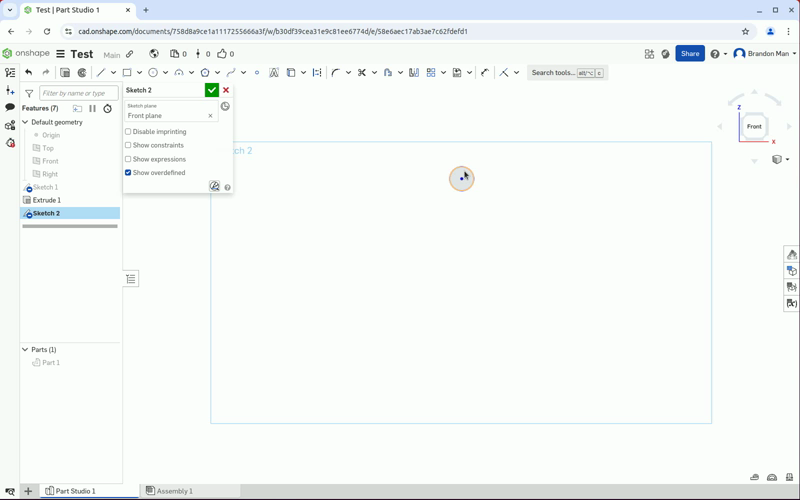
scroll(6)
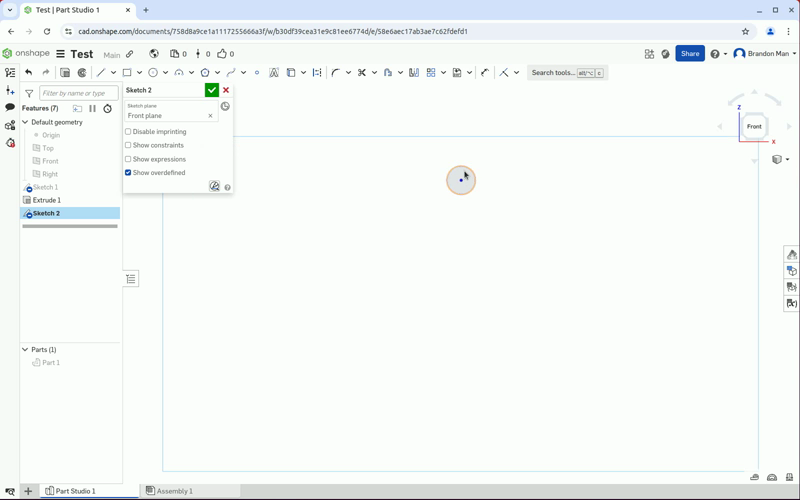
scroll(6)
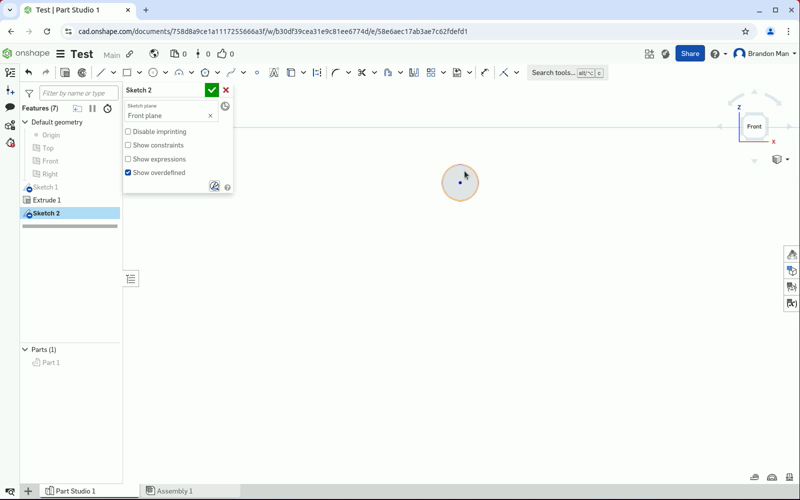
scroll(6)
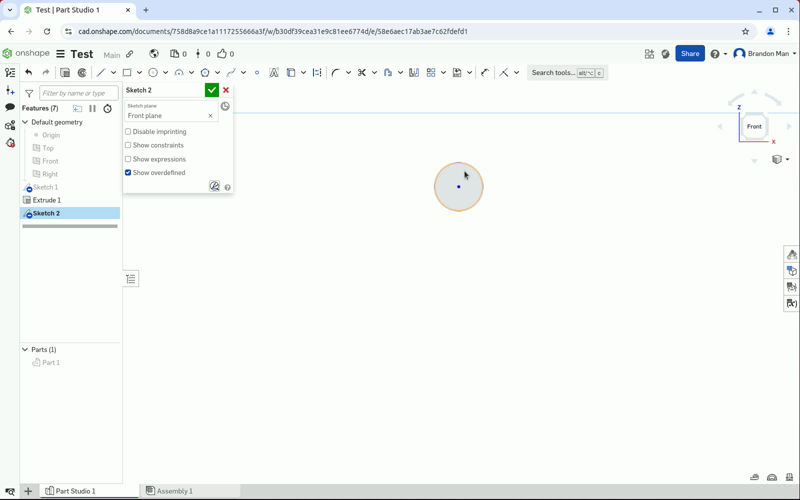
scroll(6)
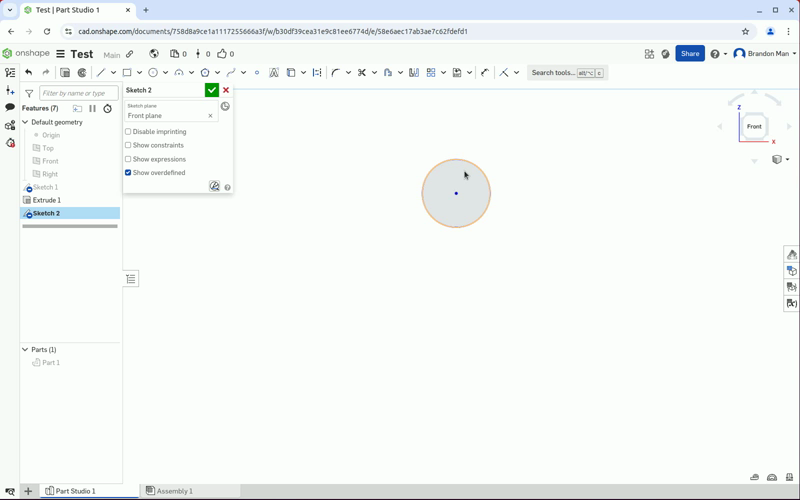
scroll(6)
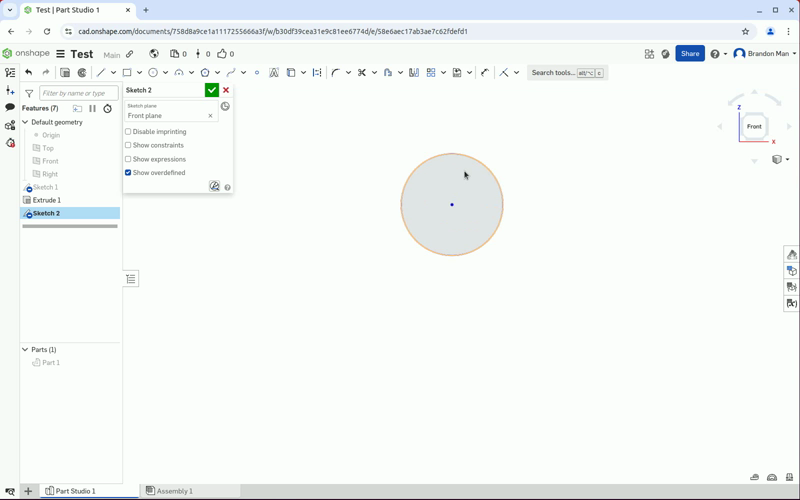
scroll(6)
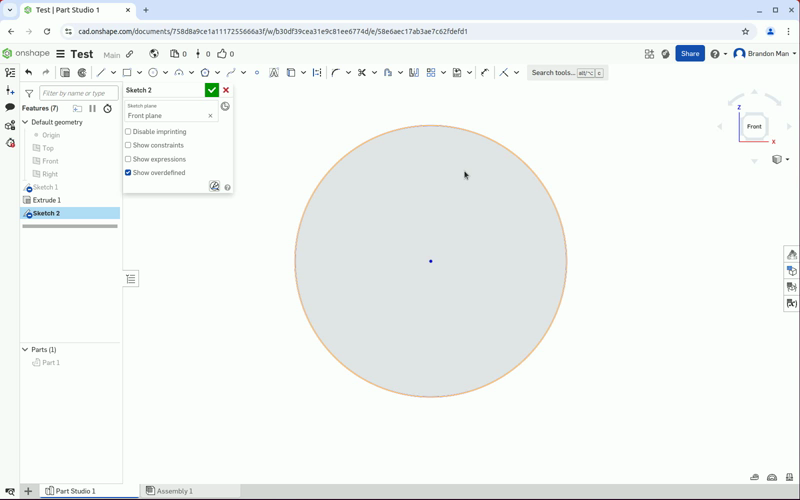
click(464, 170)
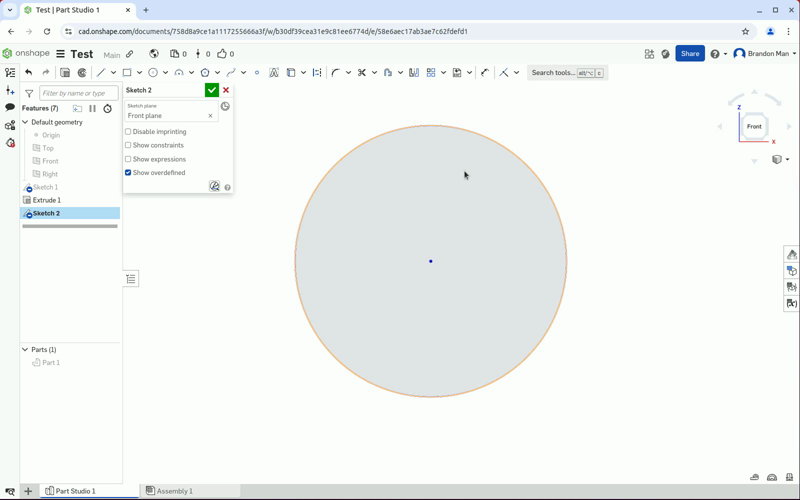
scroll(-6)
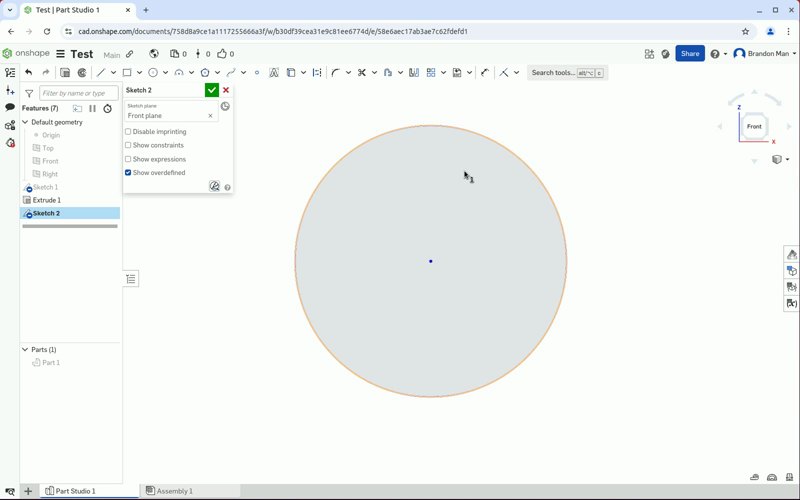
scroll(-6)
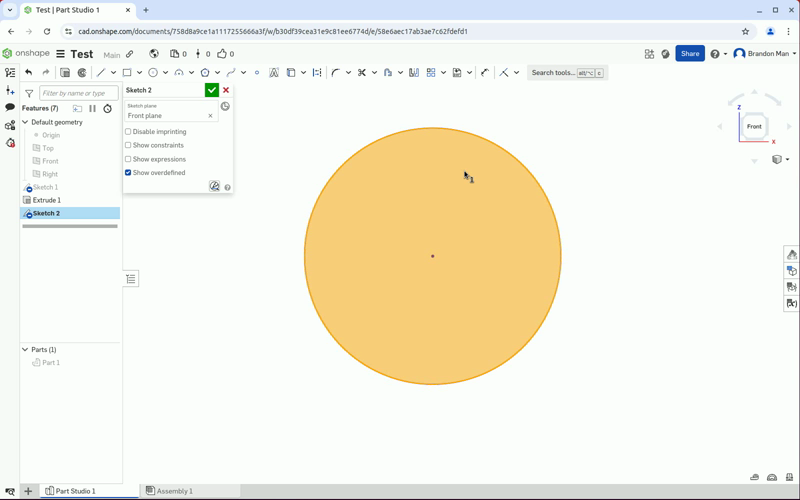
scroll(-6)
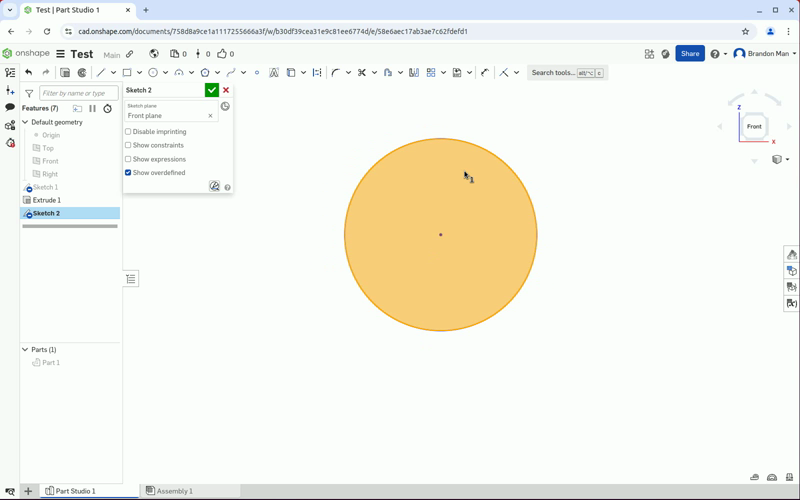
scroll(-6)
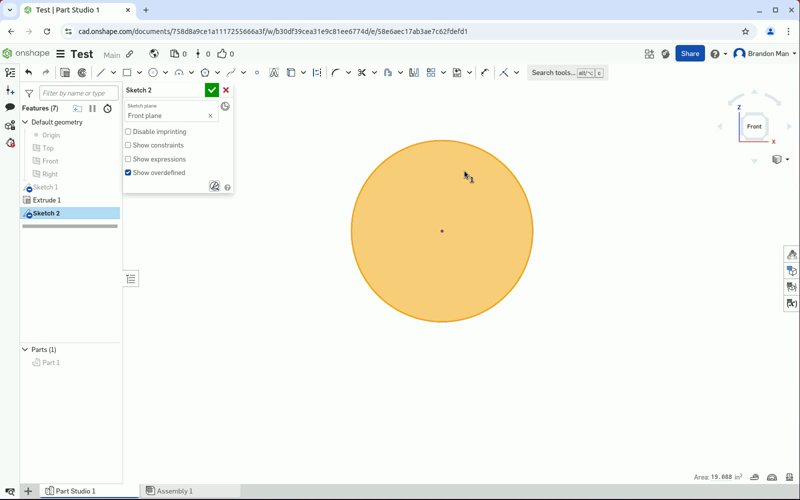
scroll(-6)
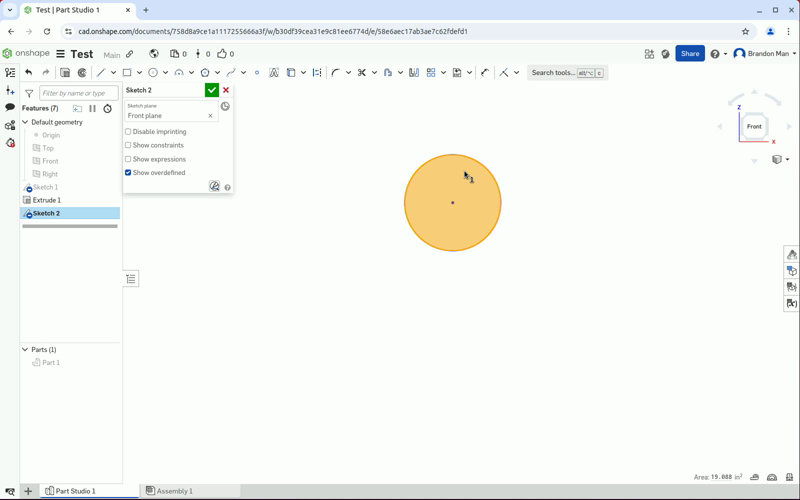
scroll(-6)
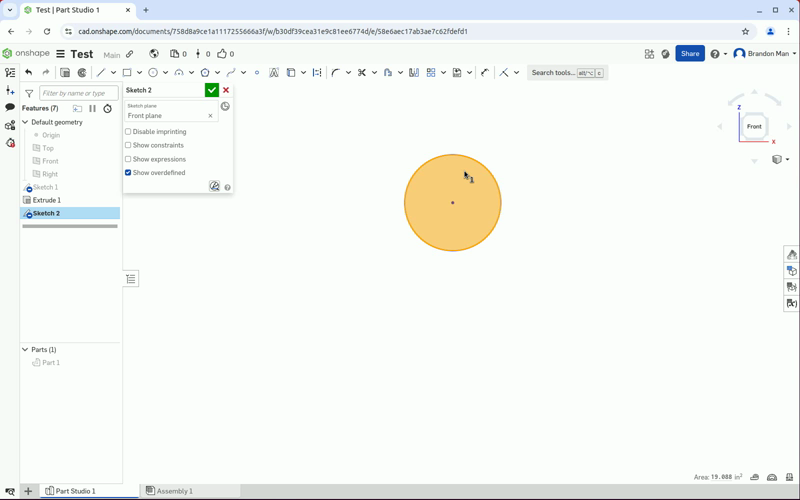
scroll(-6)
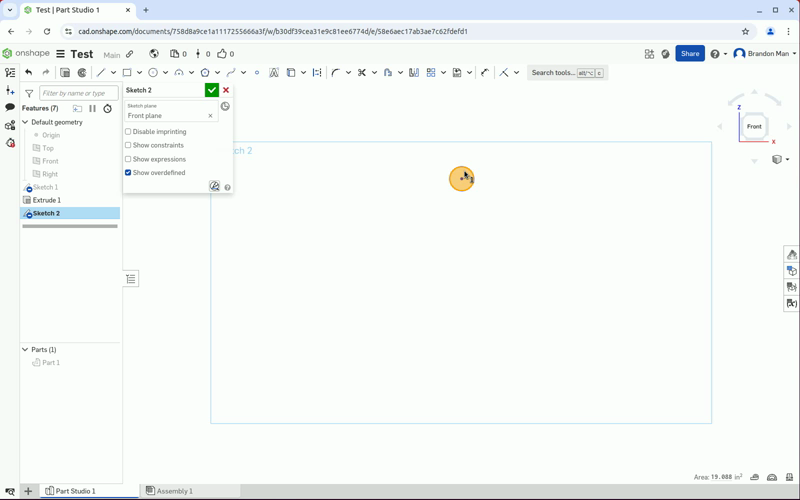
mouse_move(73, 352)
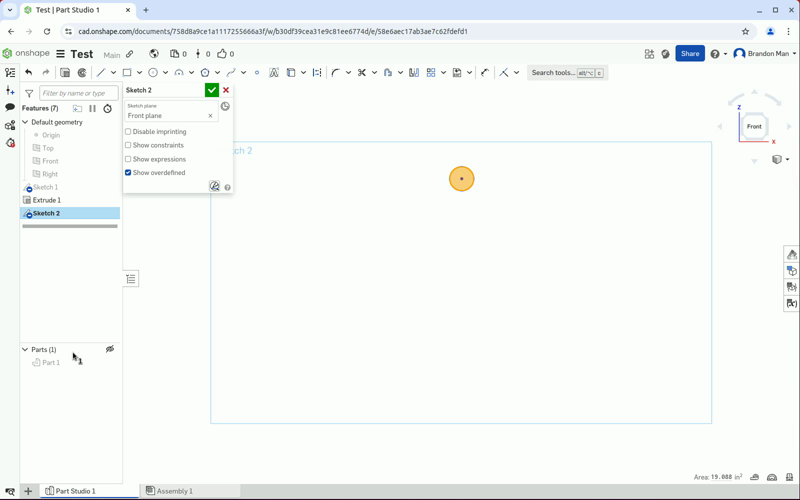
key(shift+y)
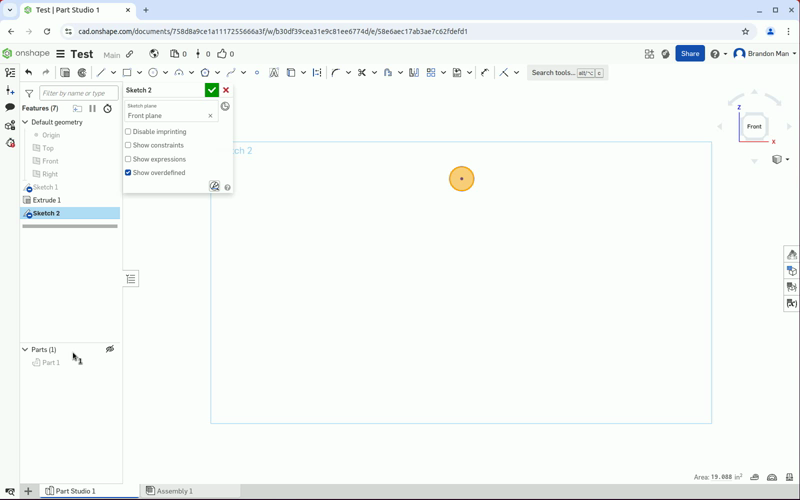
key(shift+e)
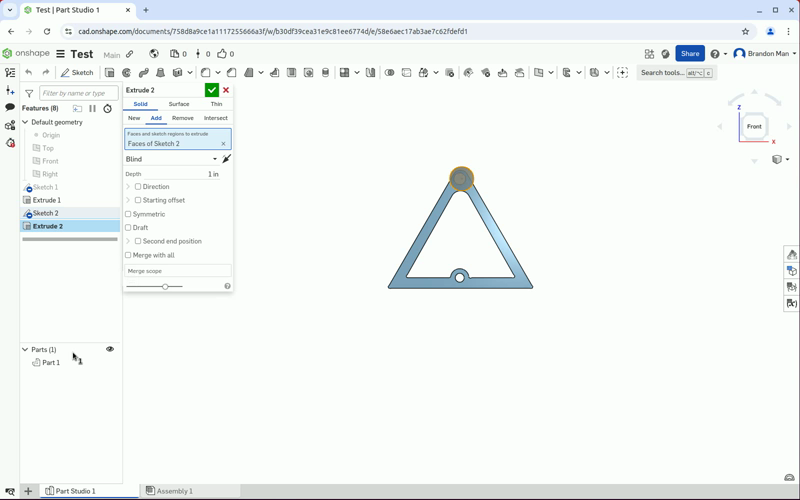
mouse_move(143, 106)
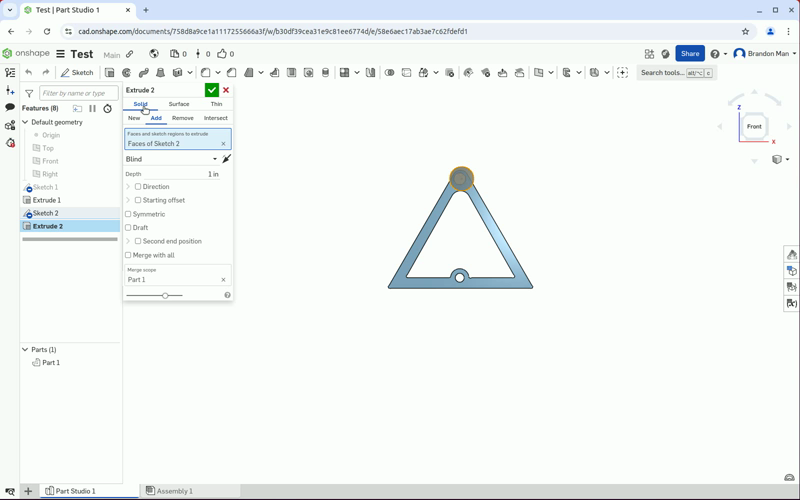
click(143, 106)
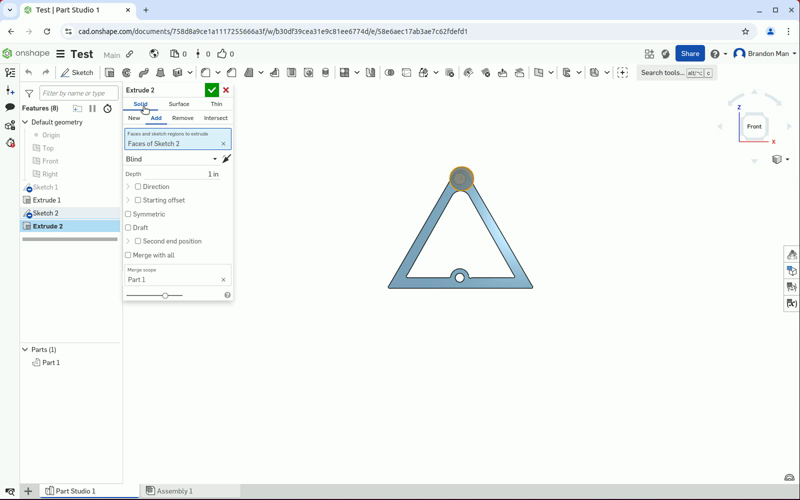
mouse_move(186, 120)
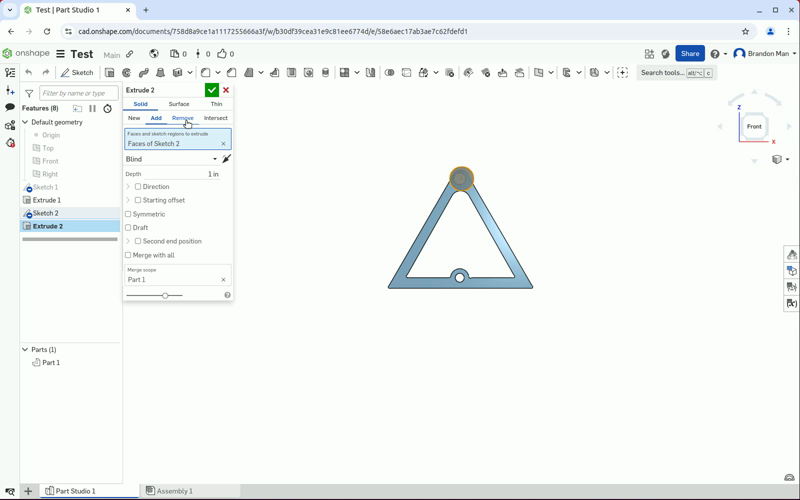
click(186, 120)
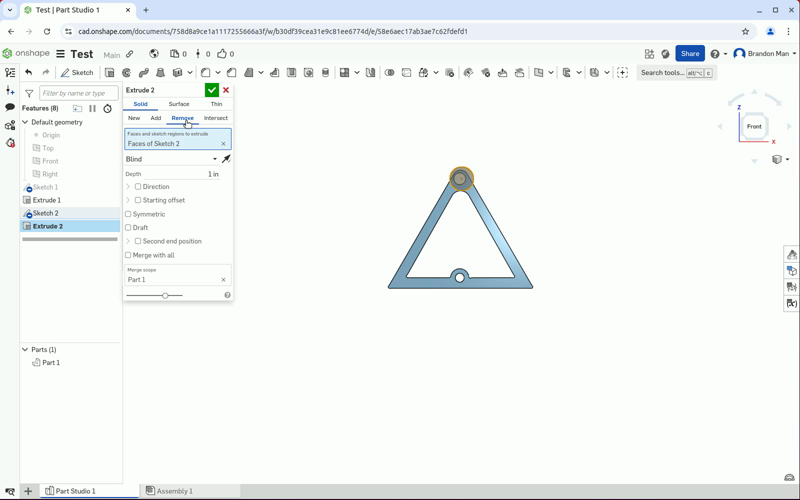
key(tab, 4)
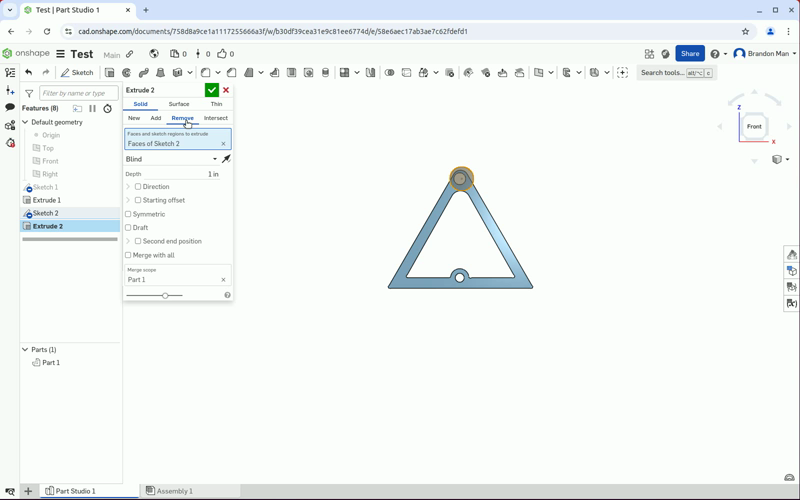
text(-1.444)
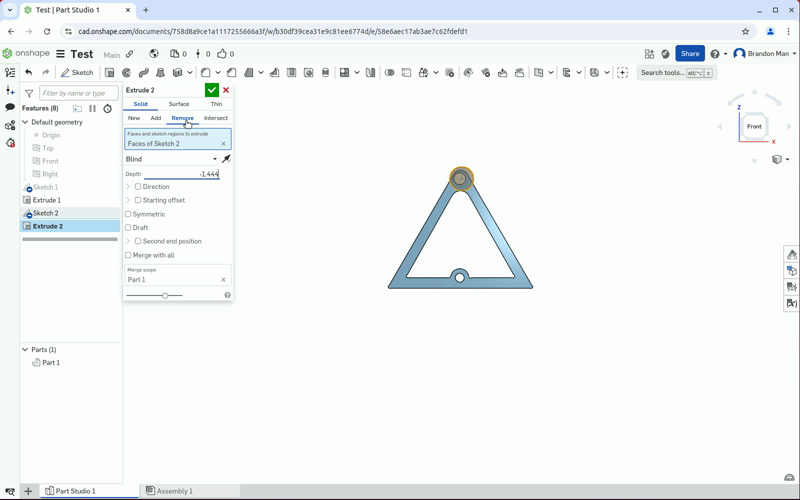
key(tab, 3)
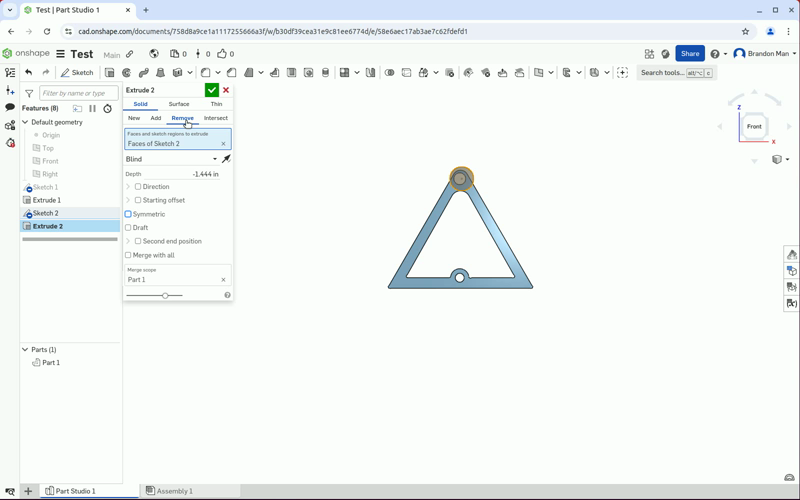
key(space)
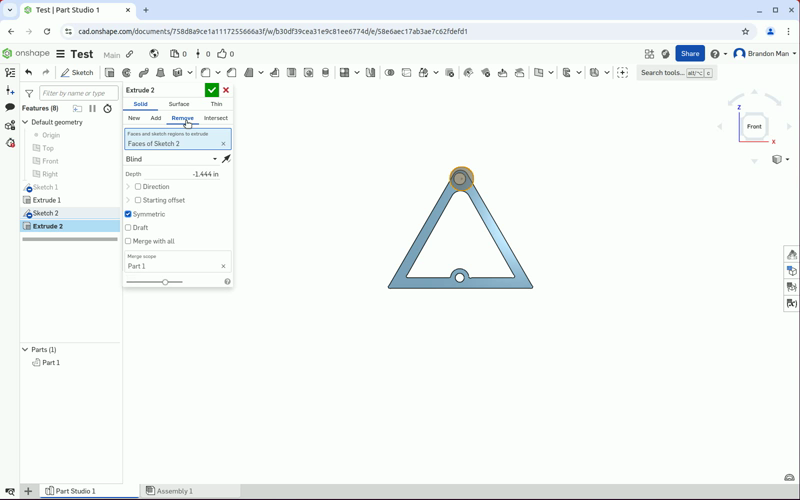
key(tab, 2)
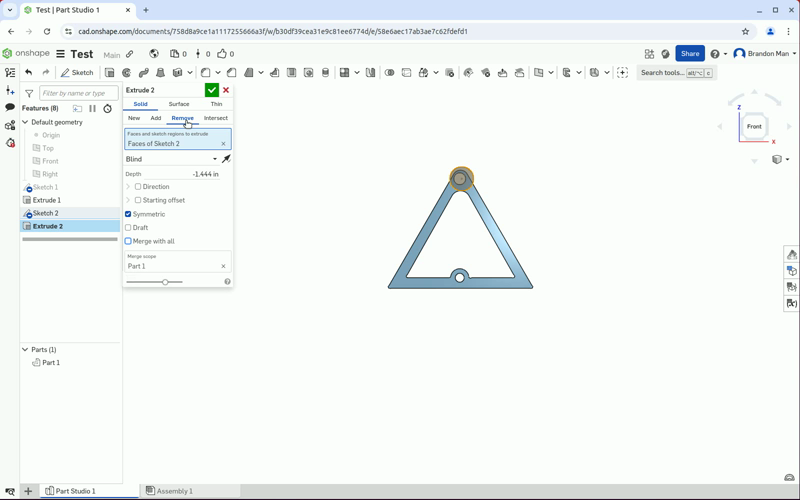
key(space)
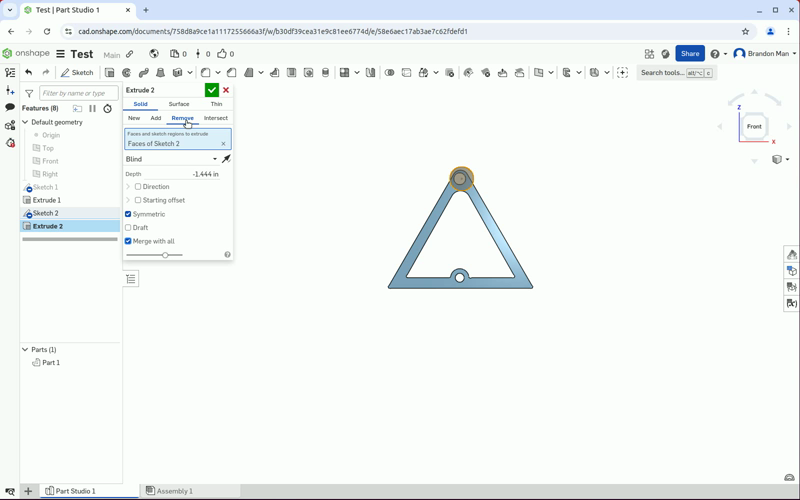
key(enter)
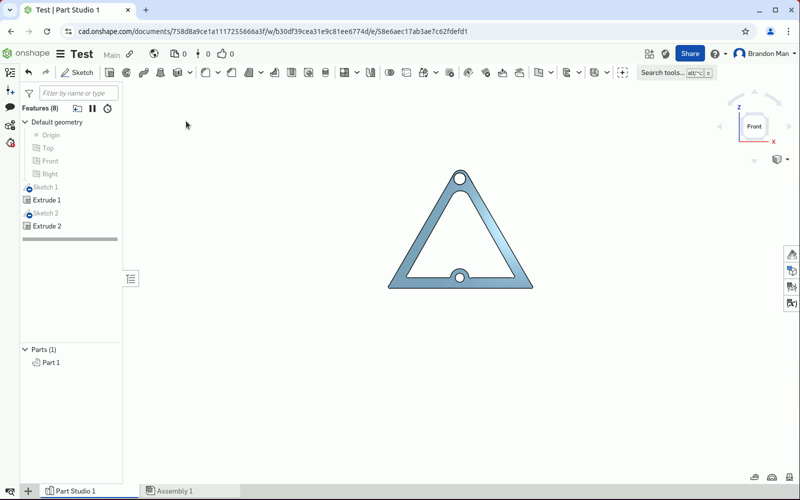
key(shift+h)
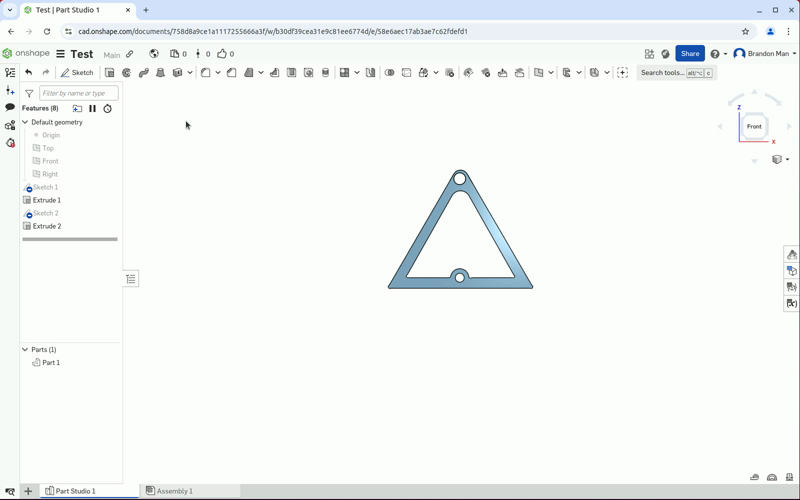
key(shift+h)
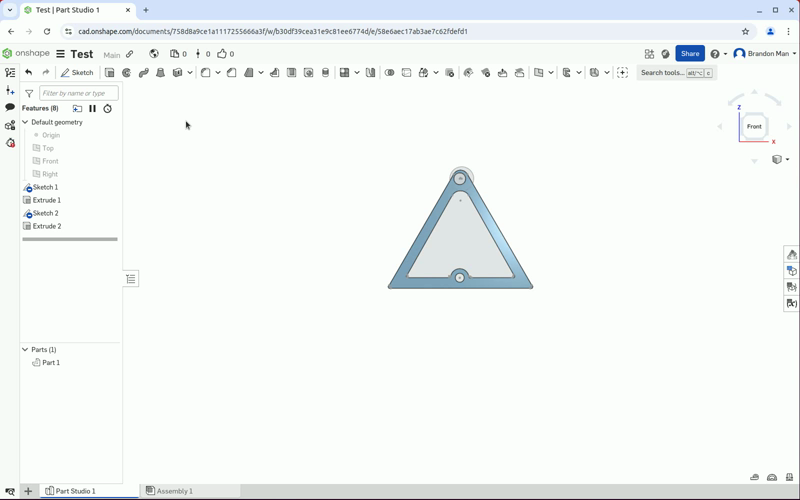
key(shift+7)
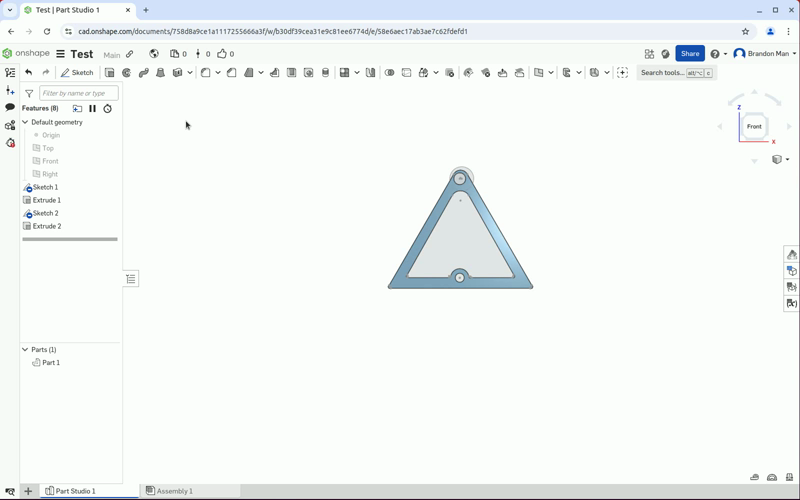
key(left, 2)
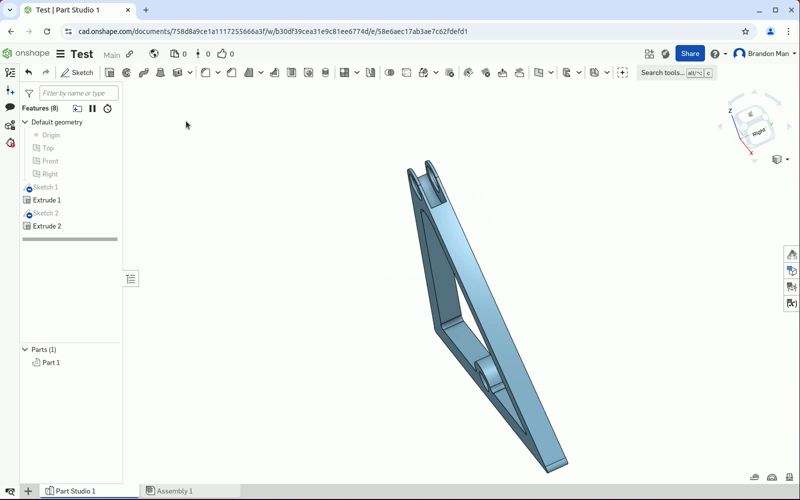
key(down, 2)
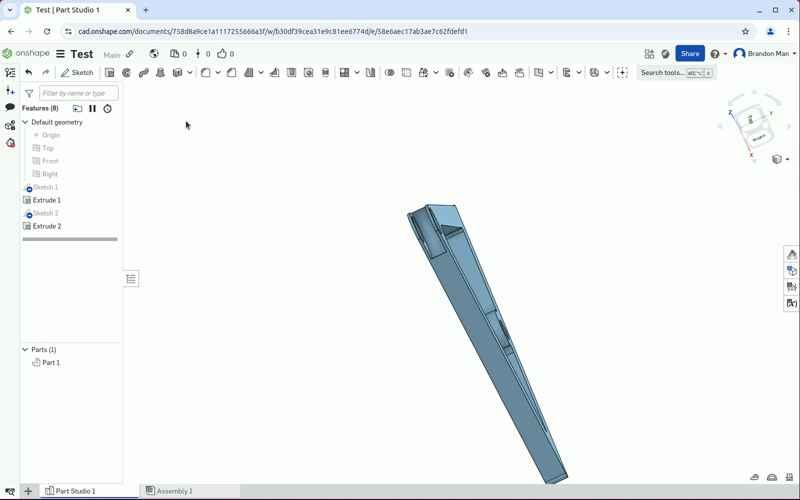
key(up, 2)
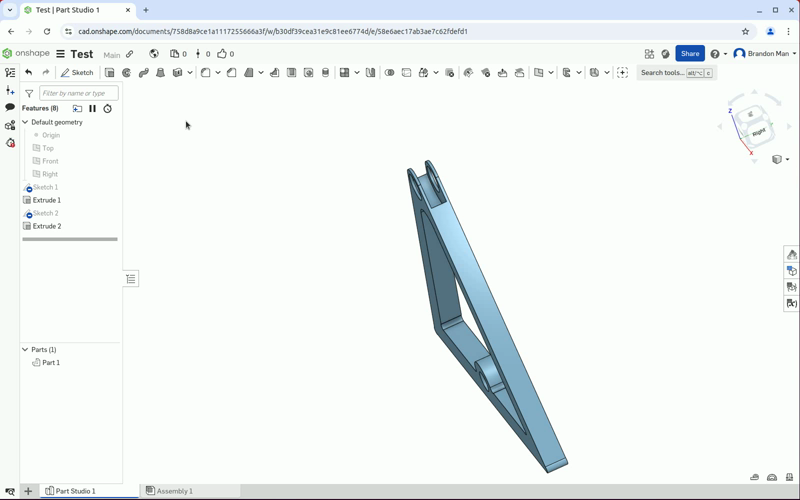
key(right, 2)
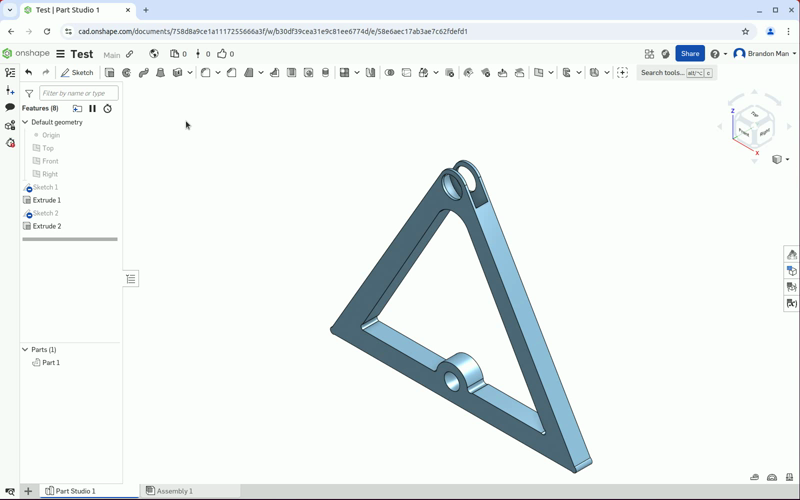
mouse_move(73, 189)
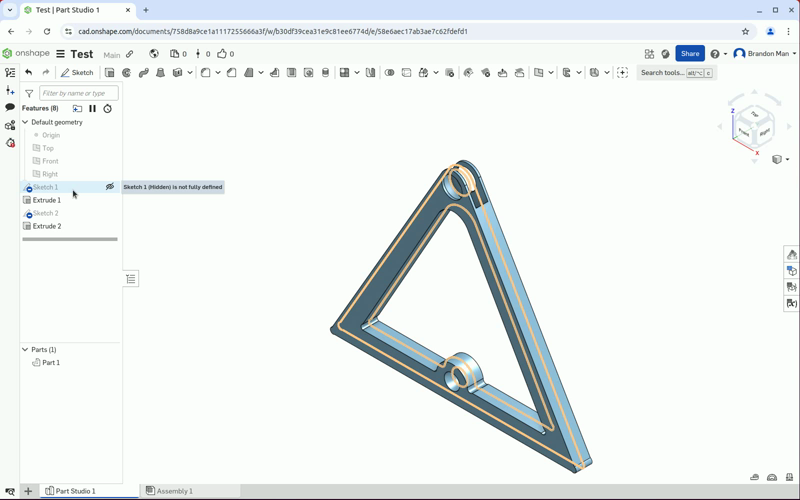
click(73, 189)